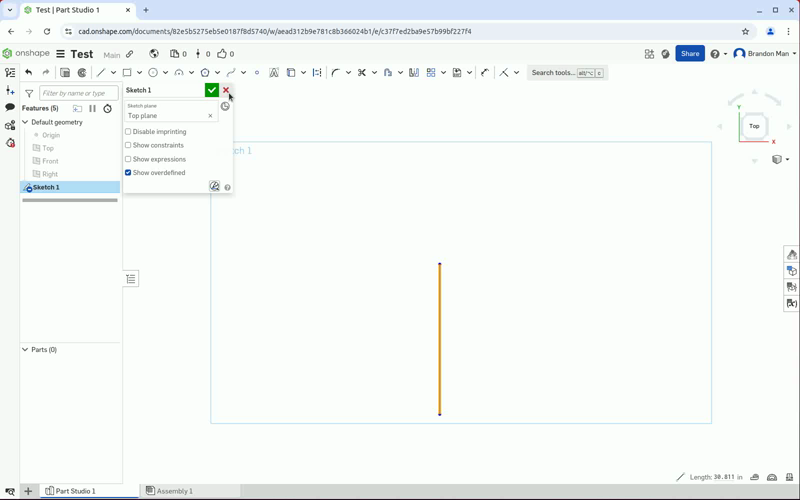
key(shift+h)
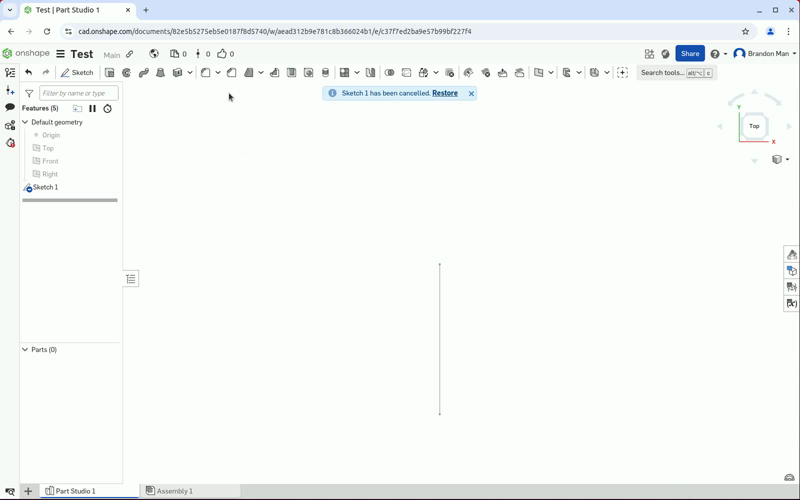
key(shift+s)
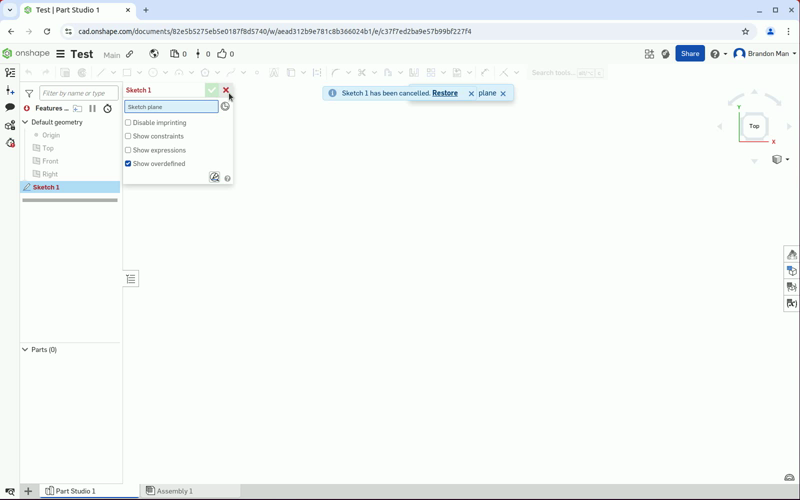
mouse_move(73, 150)
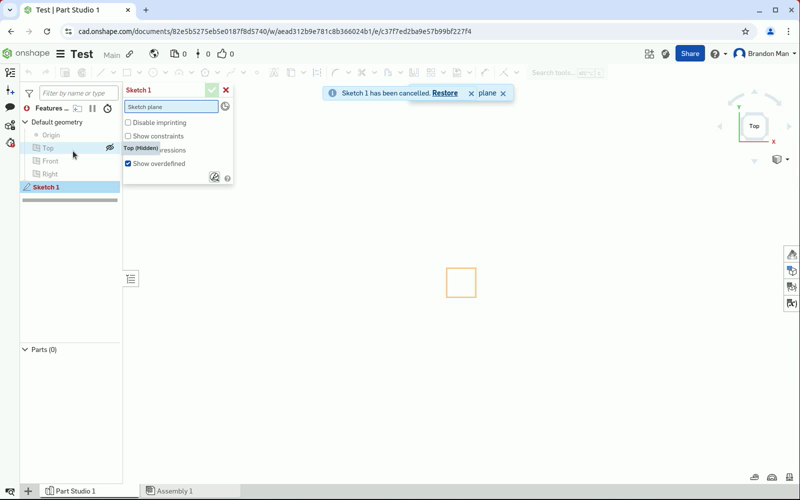
click(73, 150)
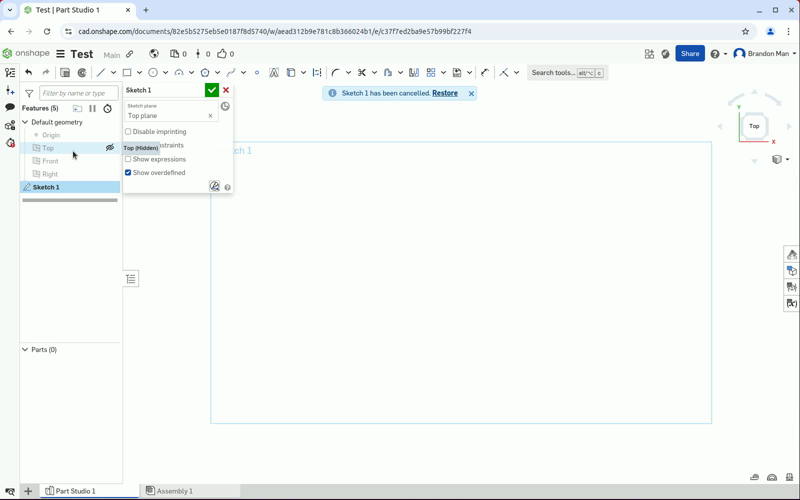
mouse_move(73, 352)
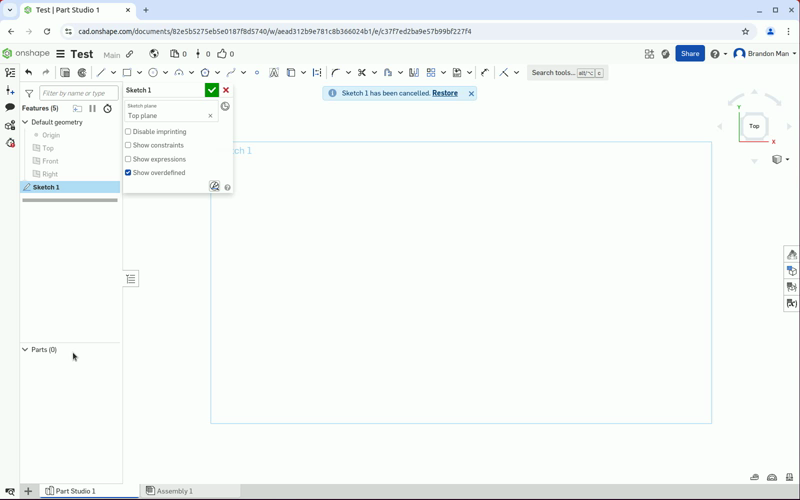
key(y)
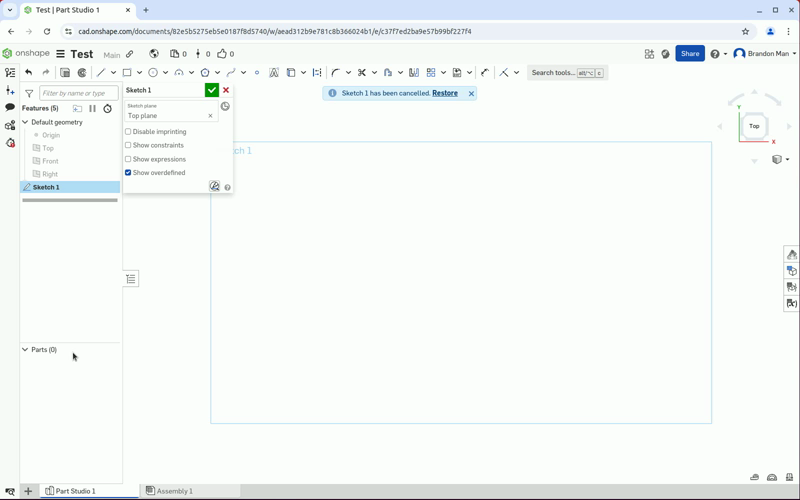
key(l)
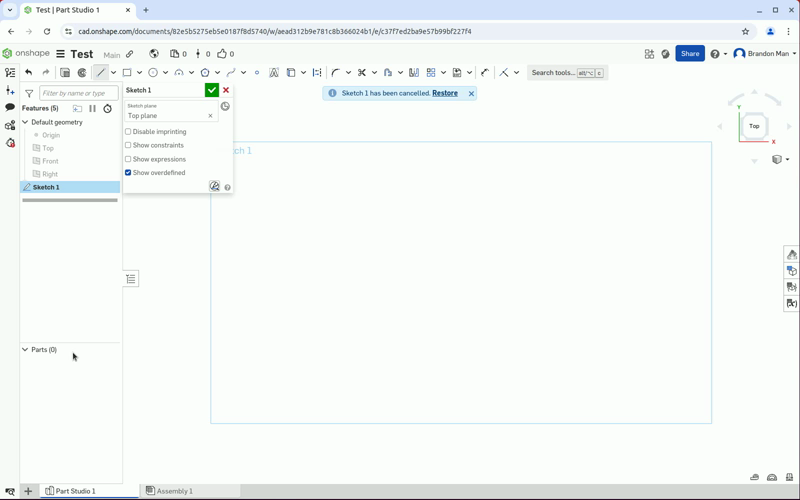
key_down(shift)
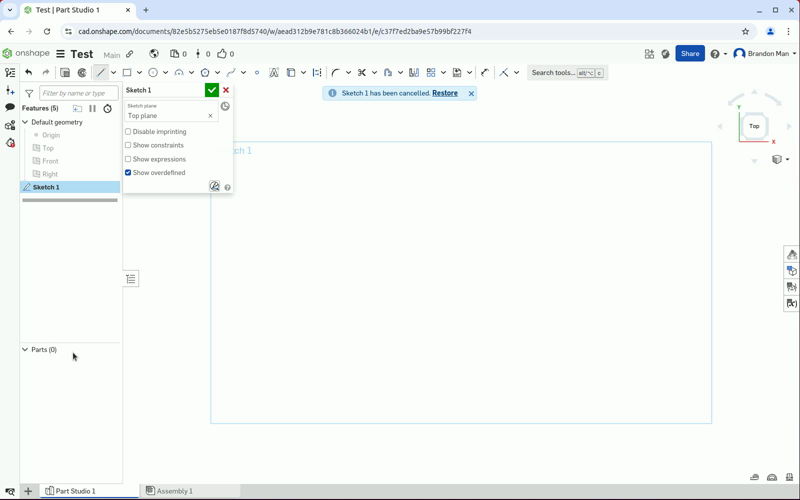
mouse_move(451, 395)
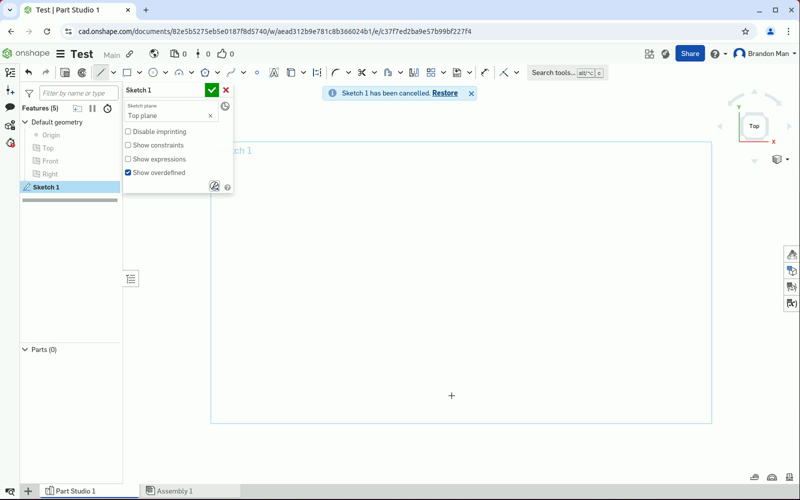
click(451, 395)
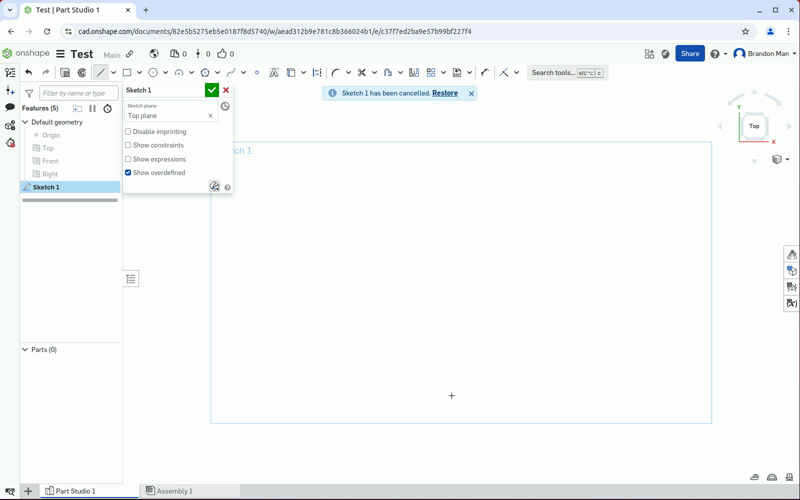
key_up(shift)
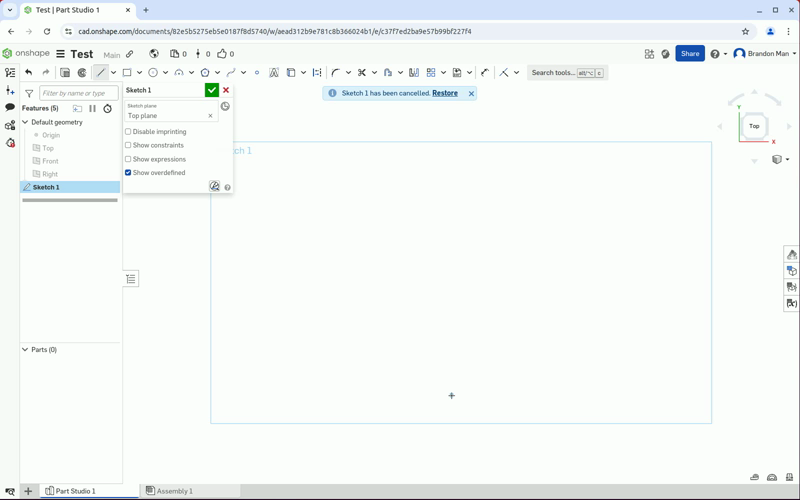
key_down(shift)
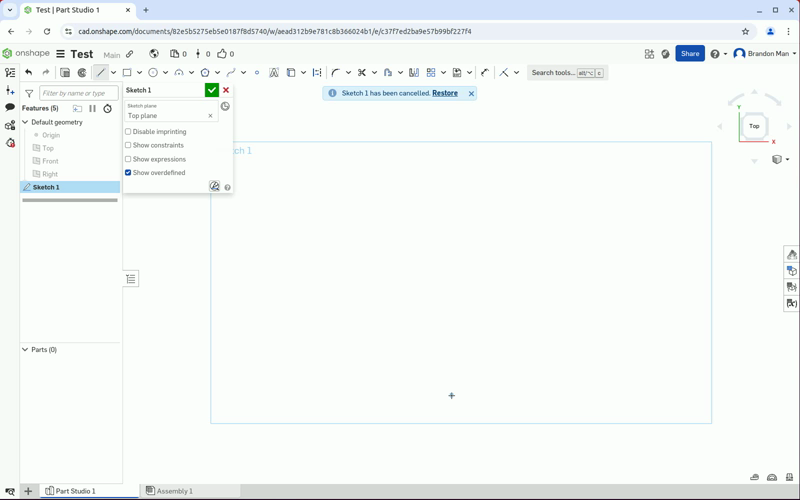
mouse_move(451, 172)
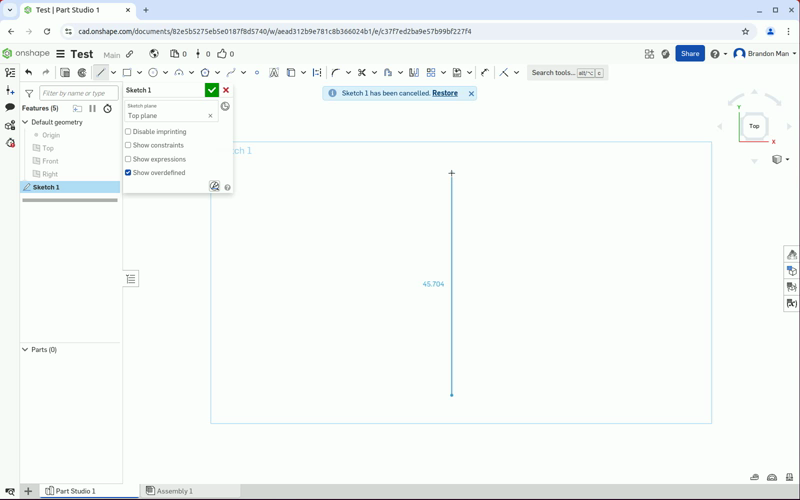
click(451, 172)
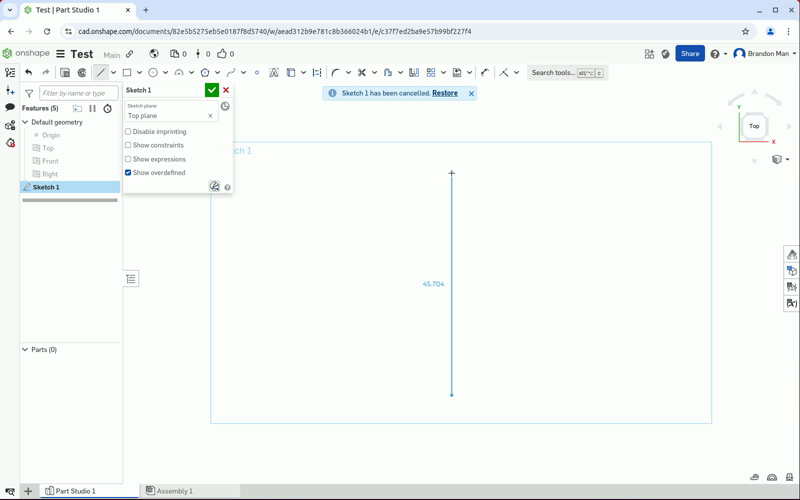
key_up(shift)
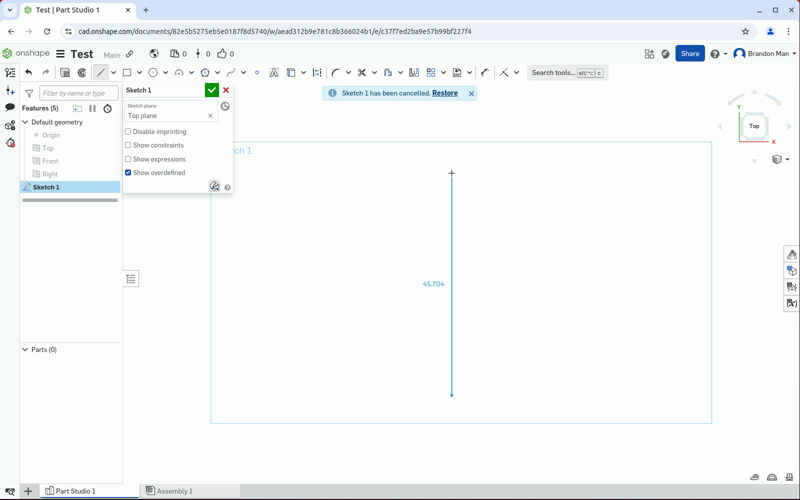
key(esc)
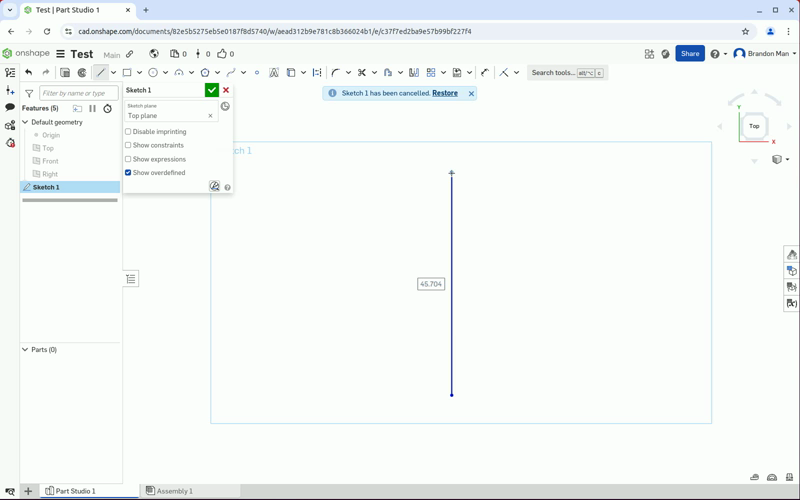
key(a)
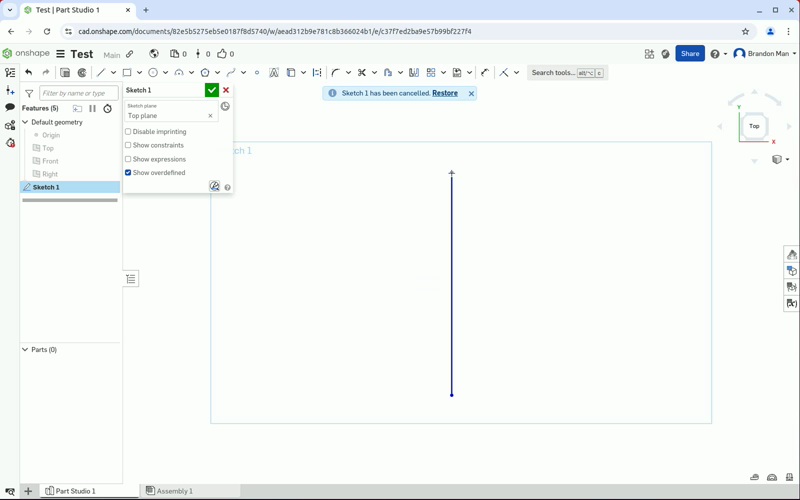
mouse_move(451, 172)
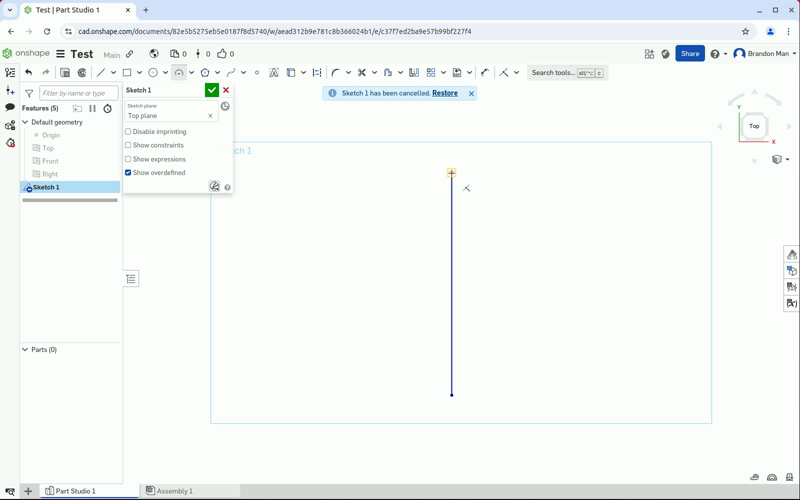
click(451, 172)
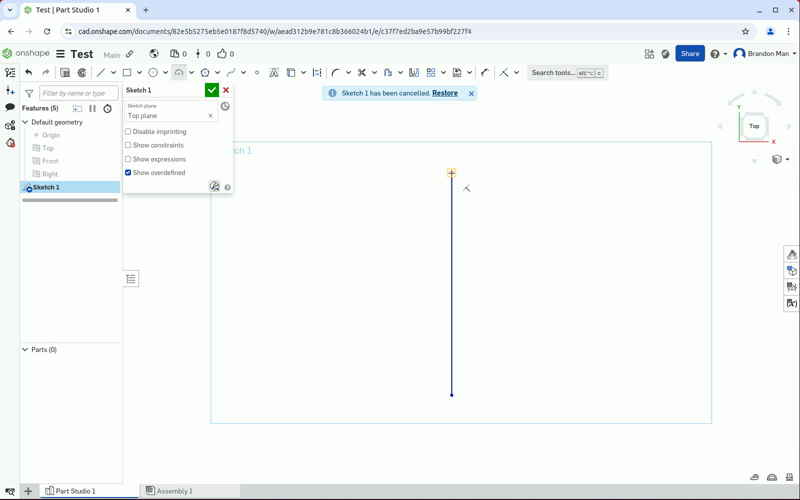
mouse_move(451, 395)
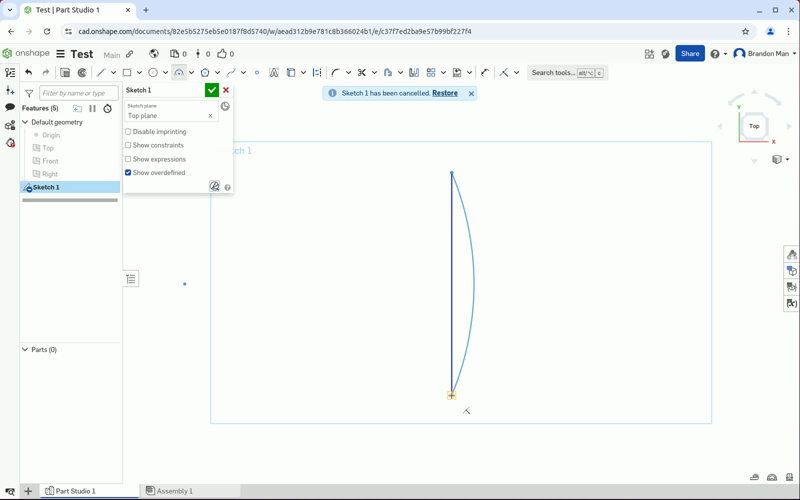
click(451, 395)
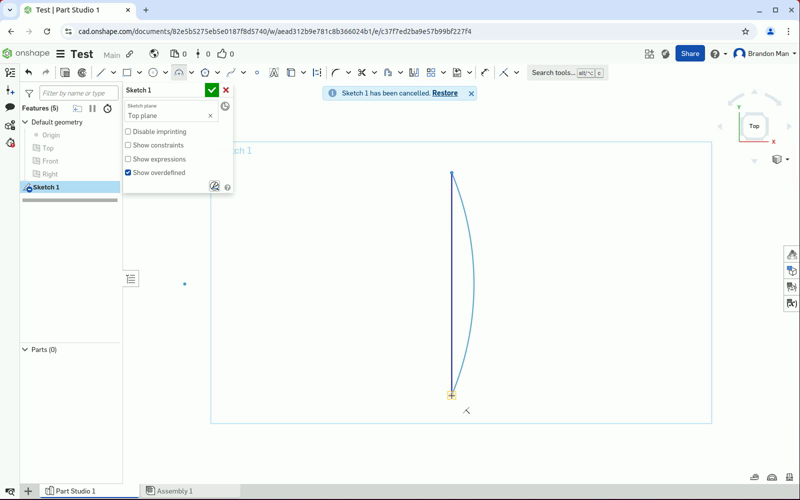
key_down(shift)
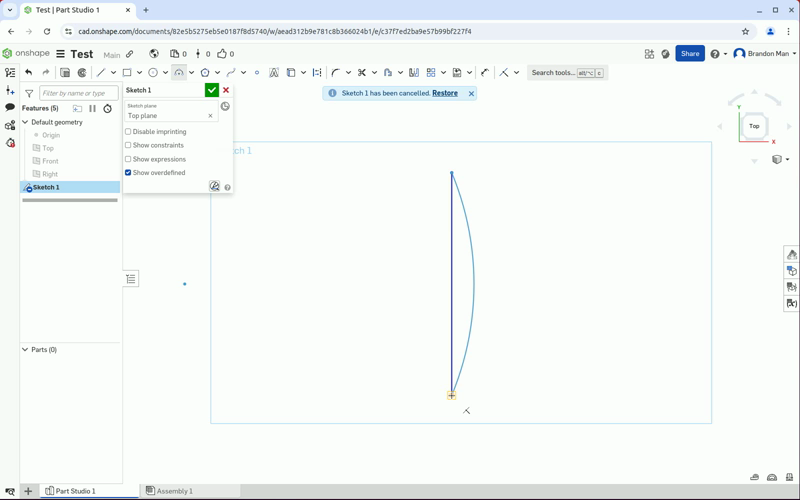
mouse_move(349, 284)
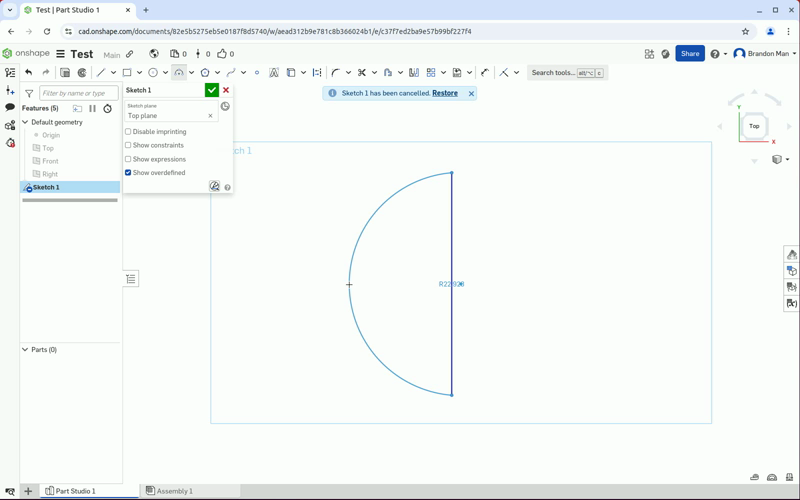
click(349, 284)
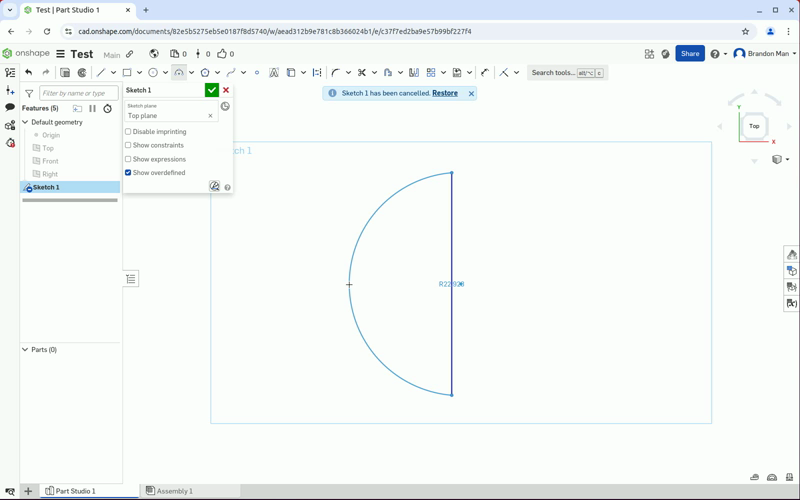
key_up(shift)
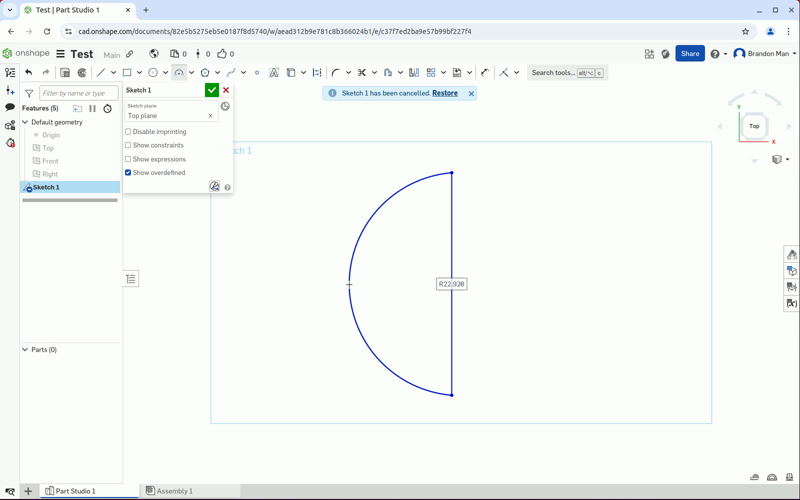
key(esc)
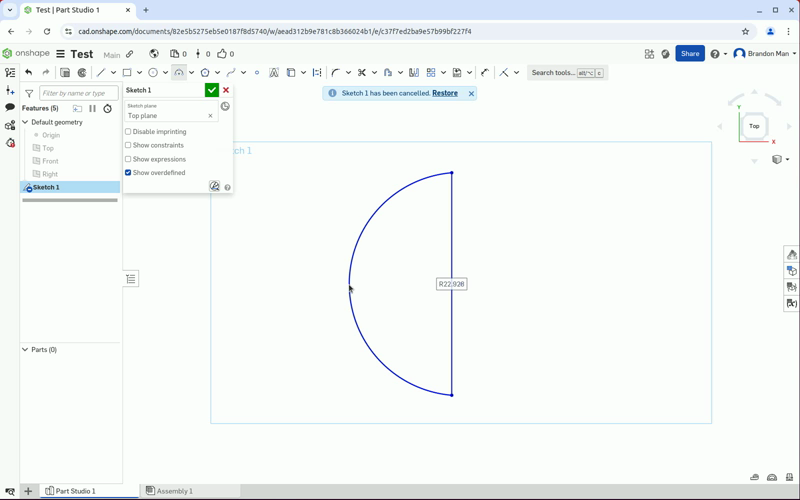
mouse_move(384, 267)
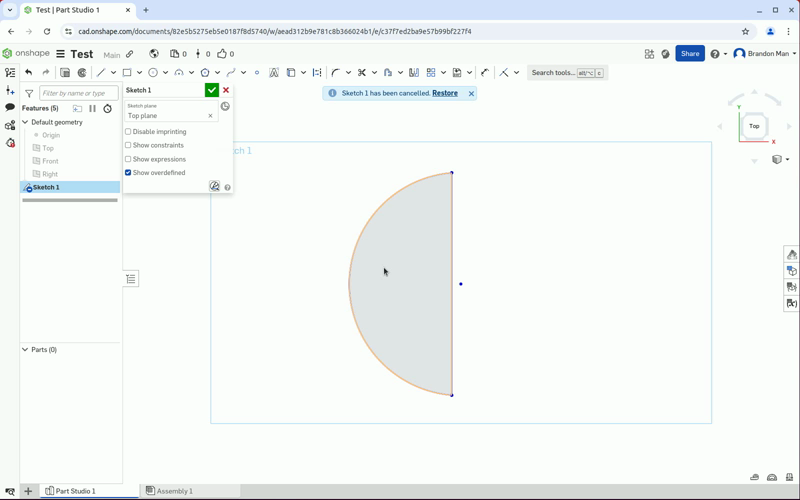
click(384, 267)
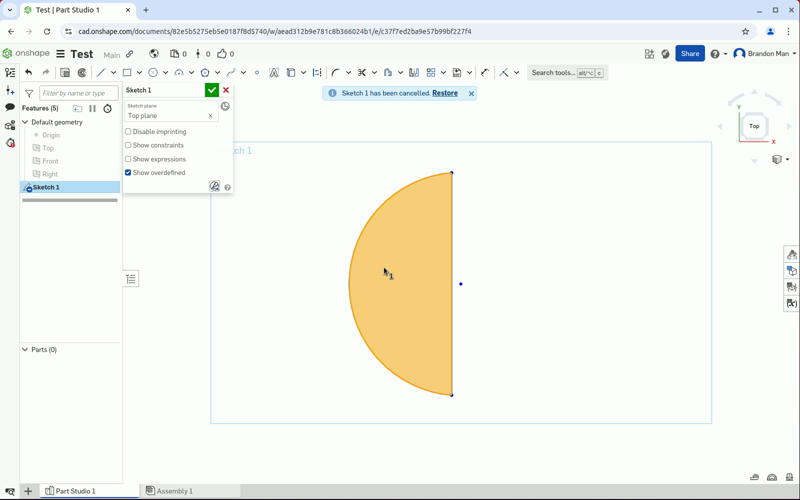
mouse_move(73, 352)
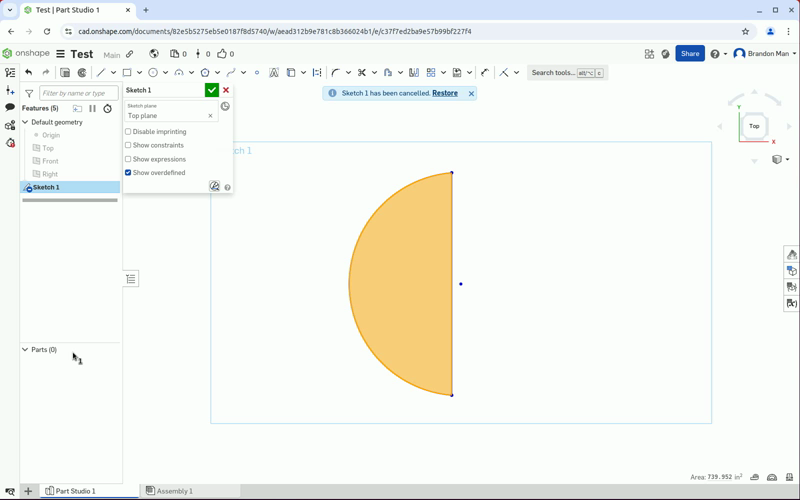
key(shift+y)
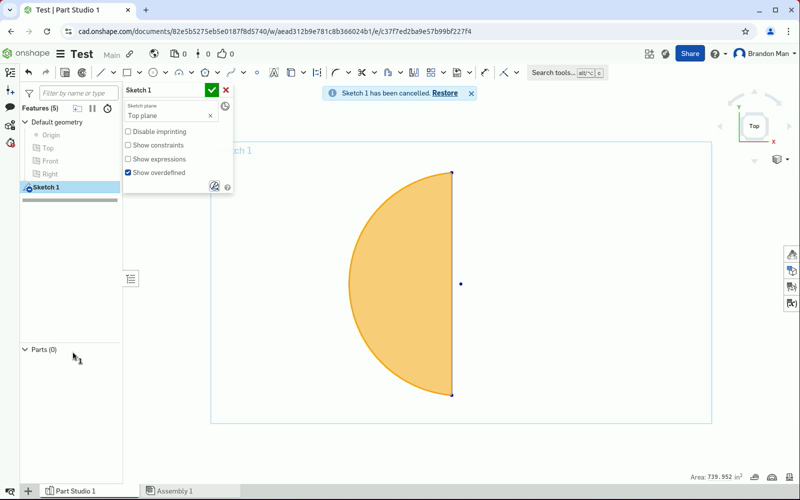
key(shift+e)
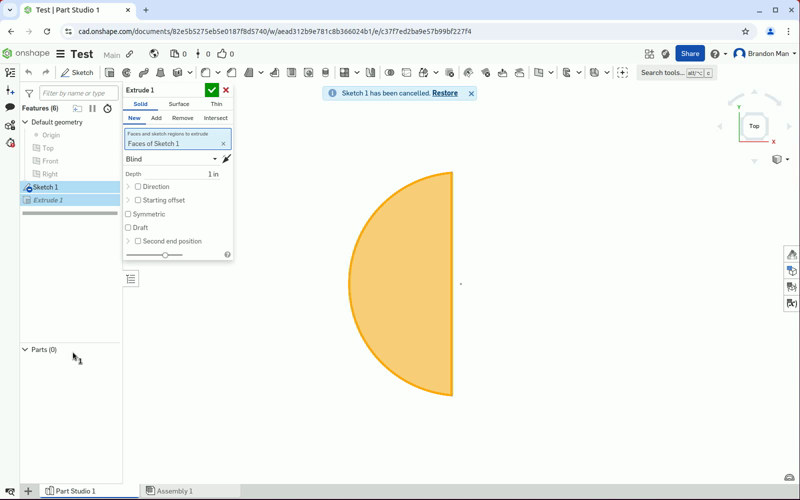
mouse_move(143, 106)
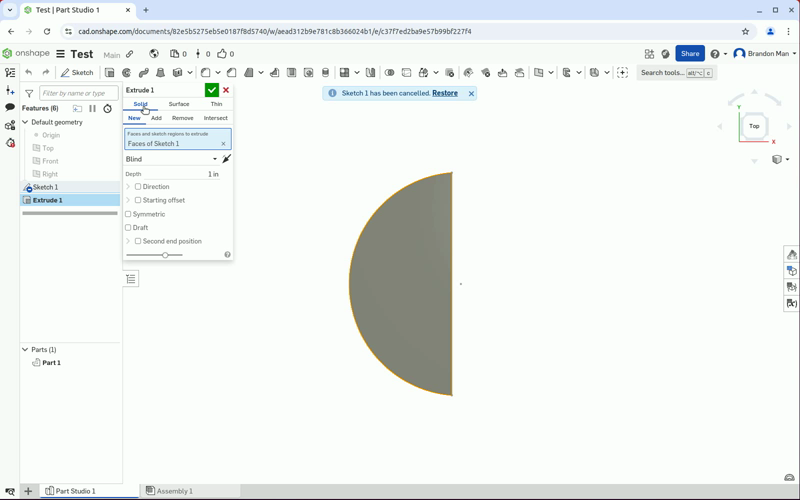
click(143, 106)
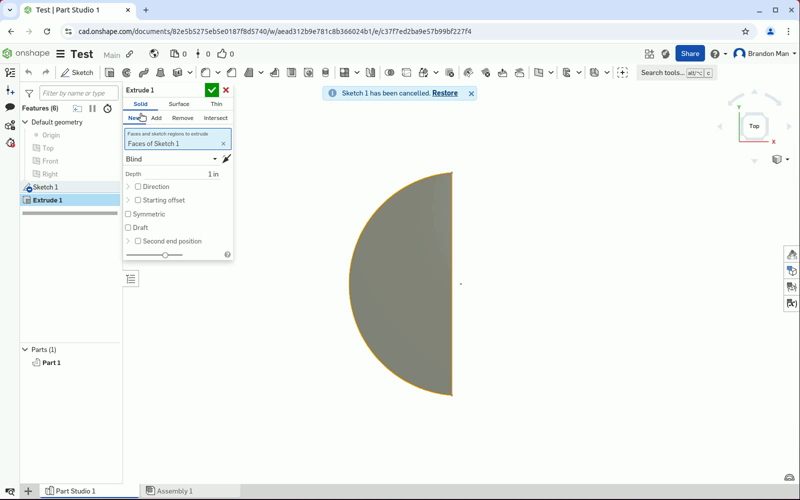
mouse_move(137, 120)
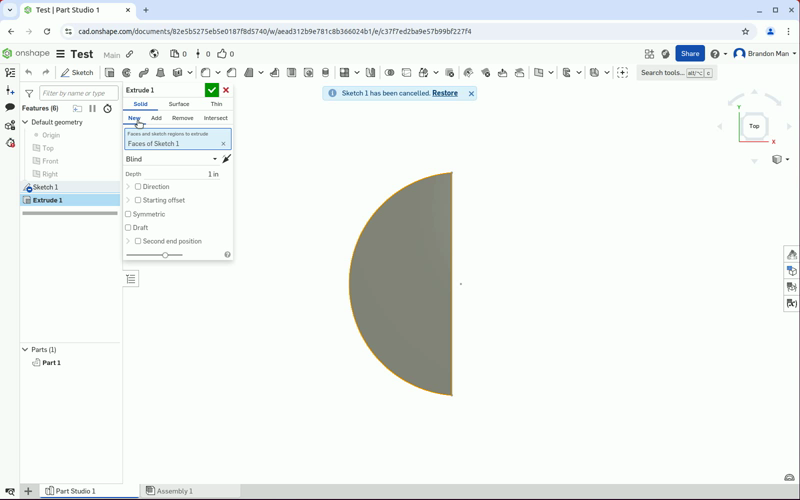
click(137, 120)
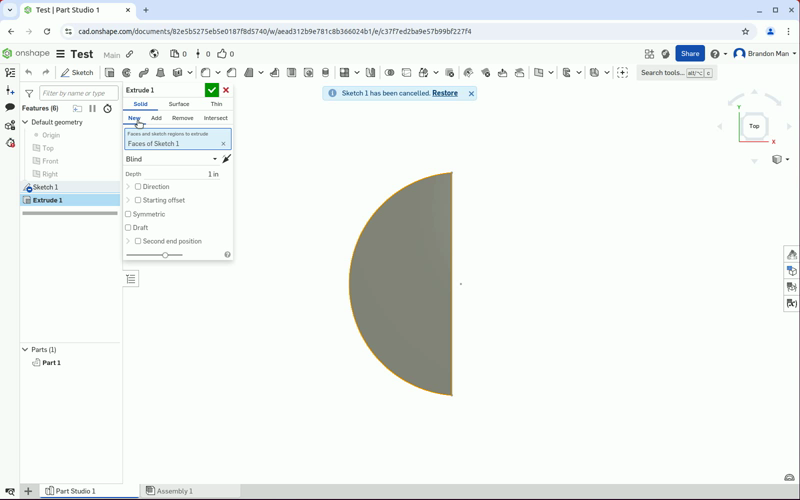
key(tab, 4)
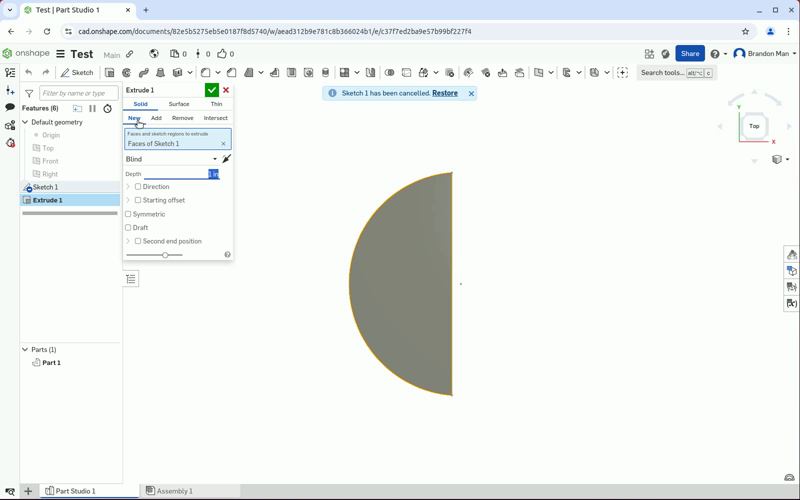
text(0.241)
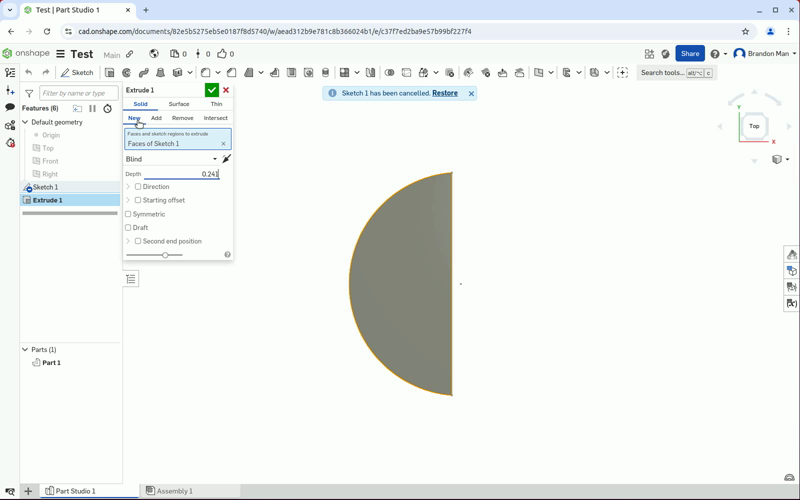
key(enter)
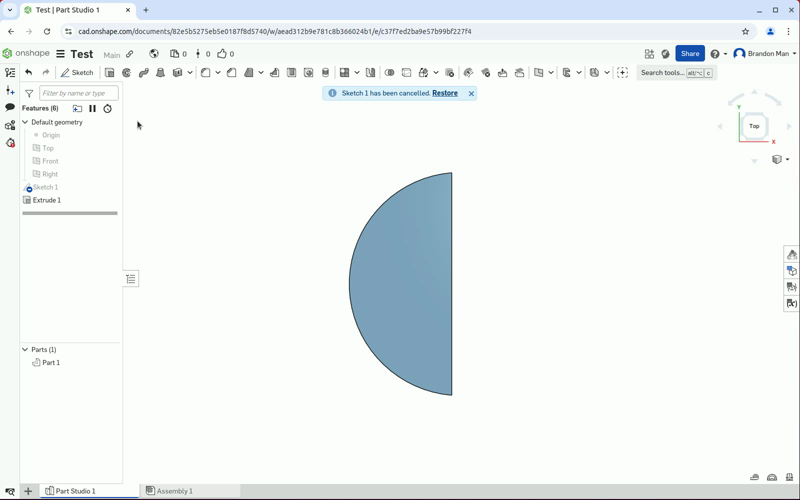
key(shift+h)
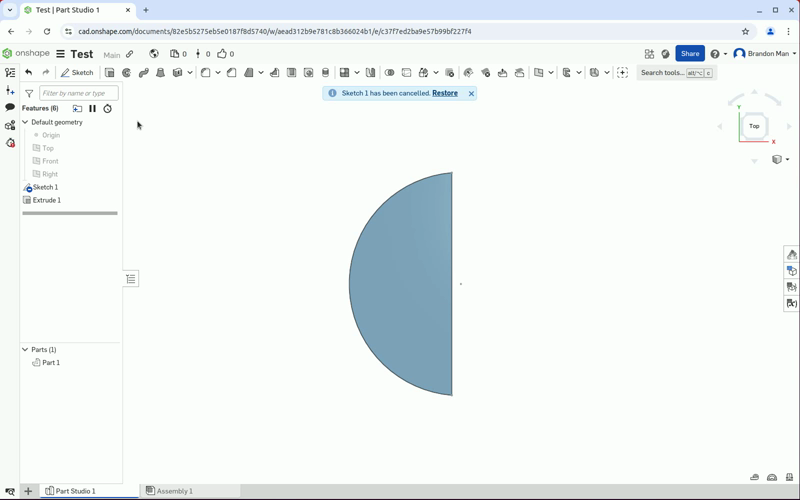
key(shift+h)
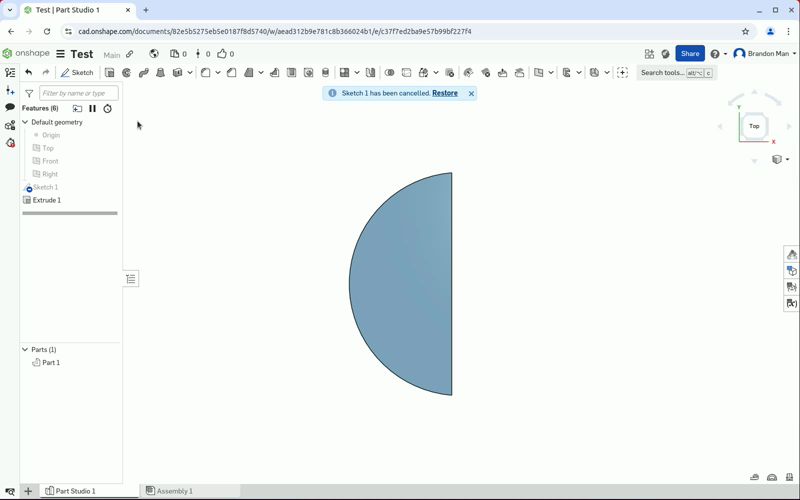
mouse_move(73, 189)
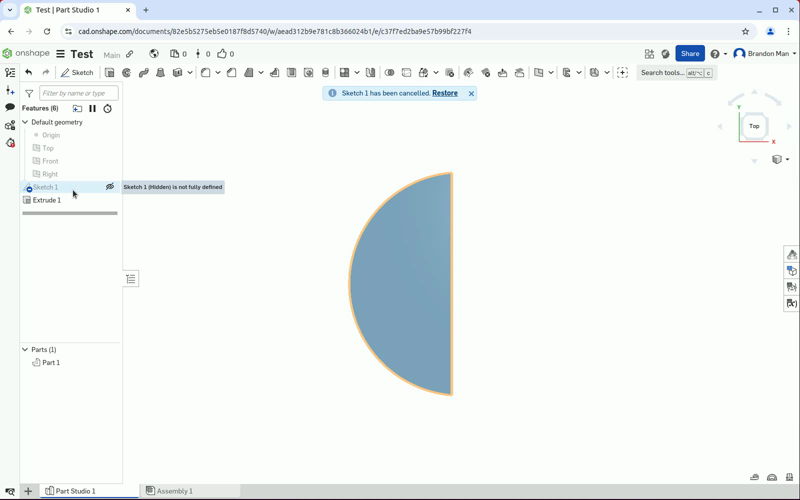
click(73, 189)
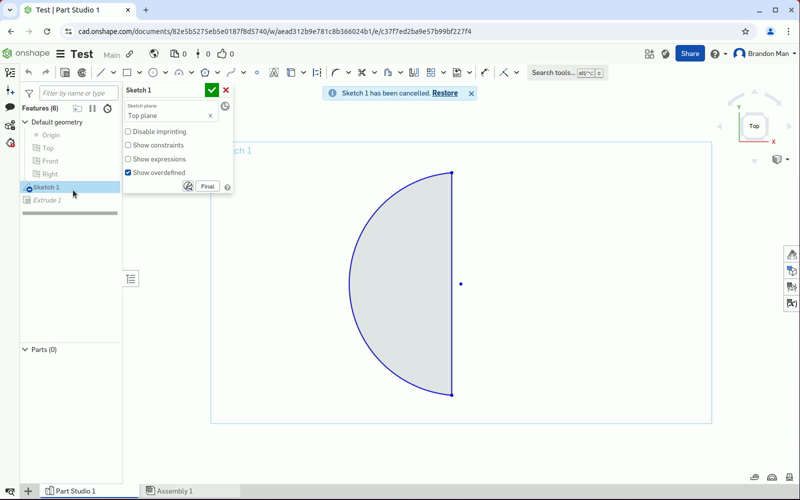
mouse_move(229, 92)
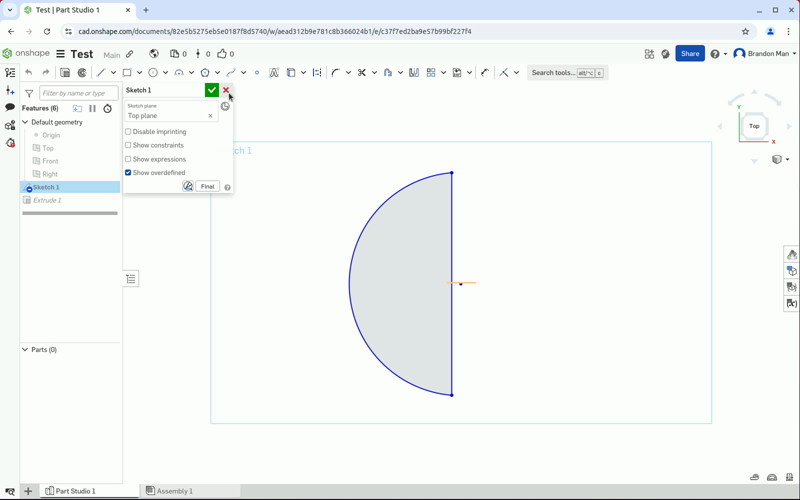
click(229, 92)
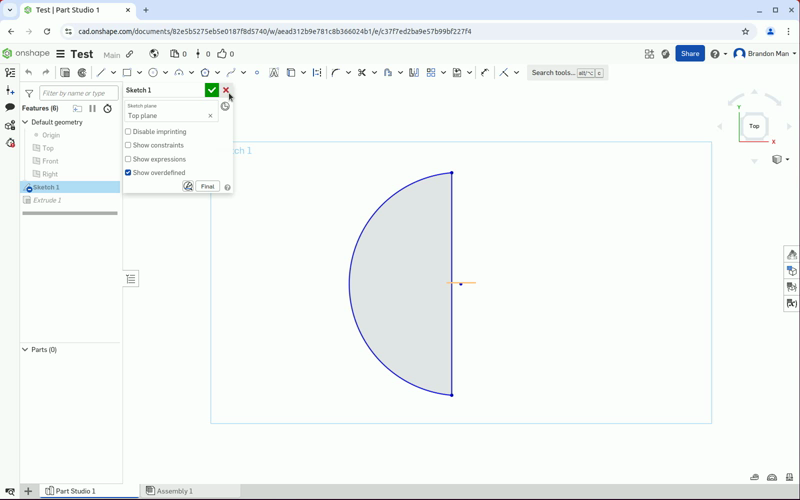
key(shift+s)
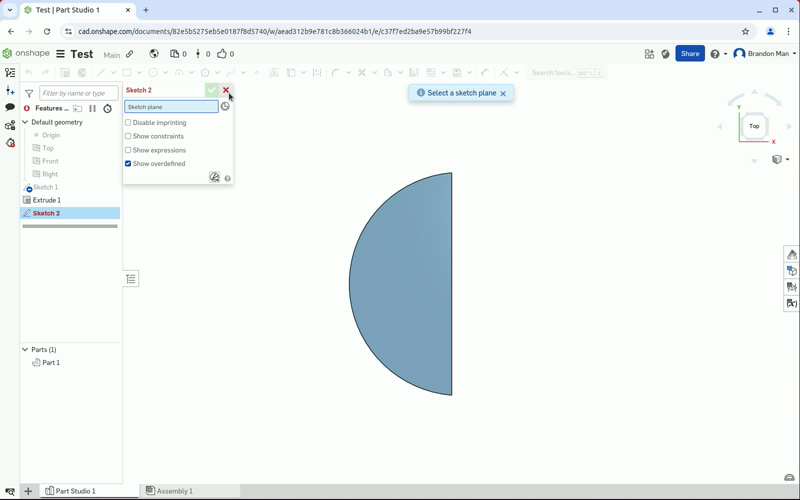
mouse_move(73, 150)
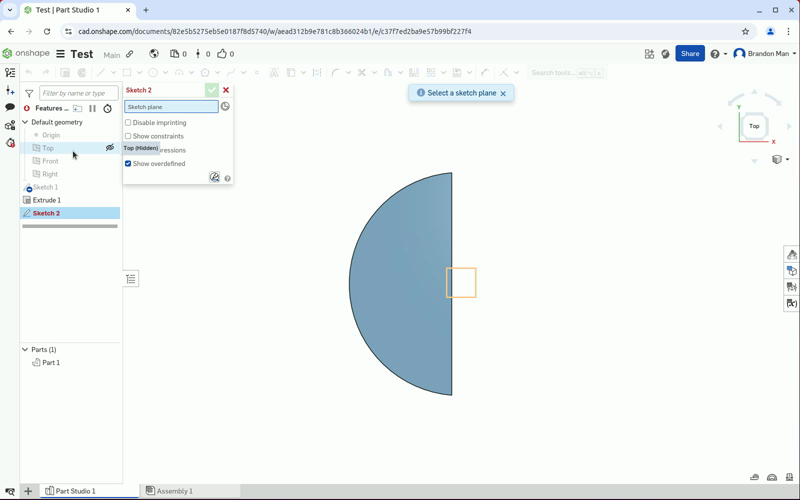
click(73, 150)
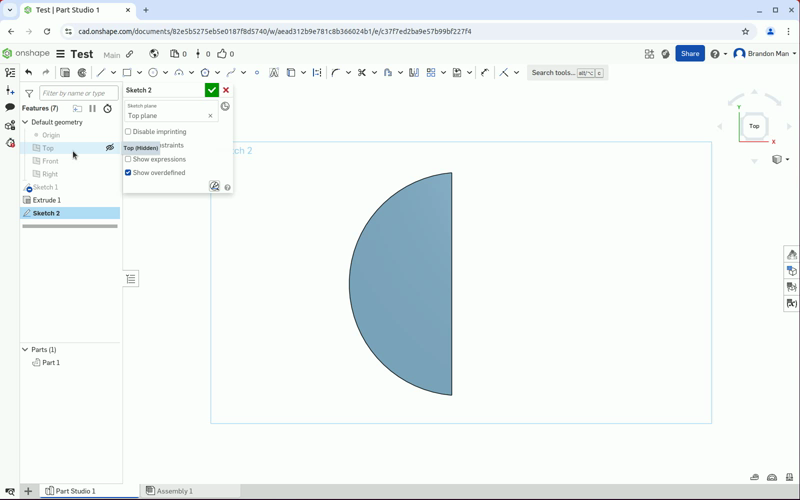
mouse_move(73, 352)
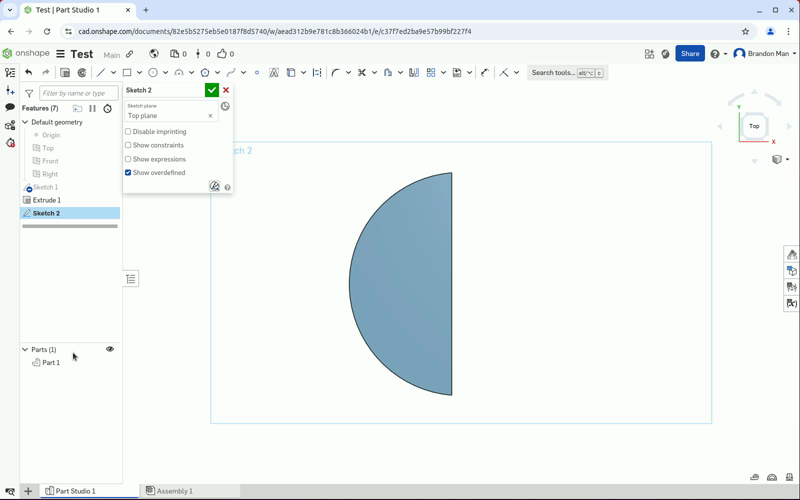
key(y)
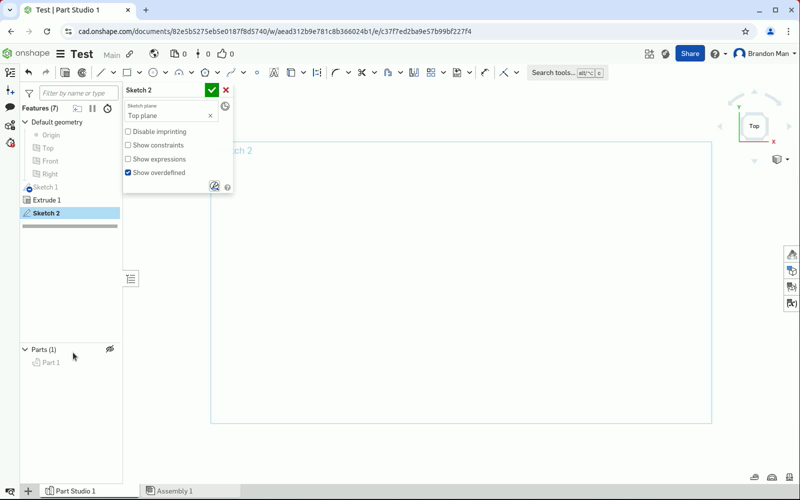
key(a)
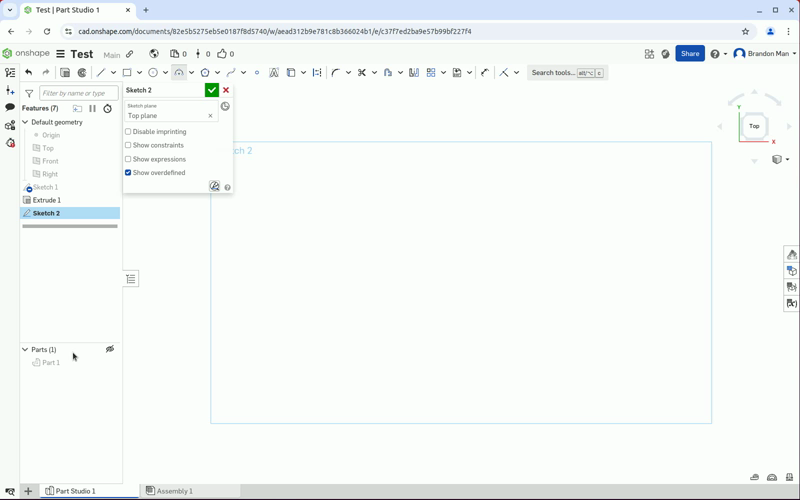
key_down(shift)
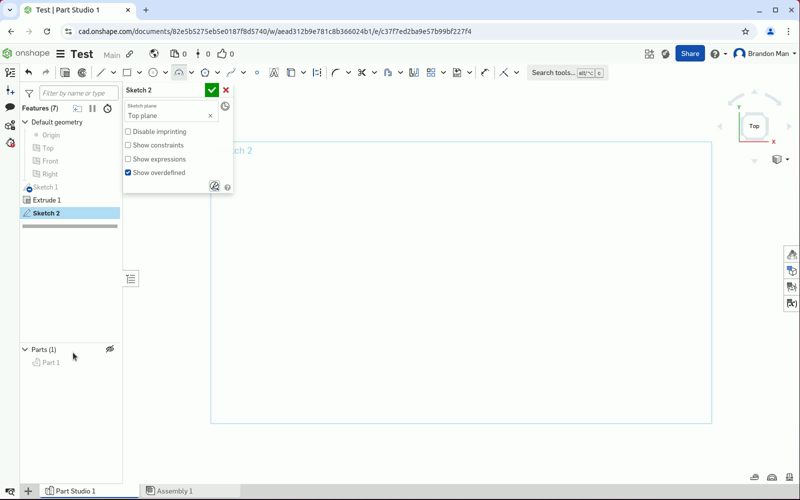
mouse_move(470, 395)
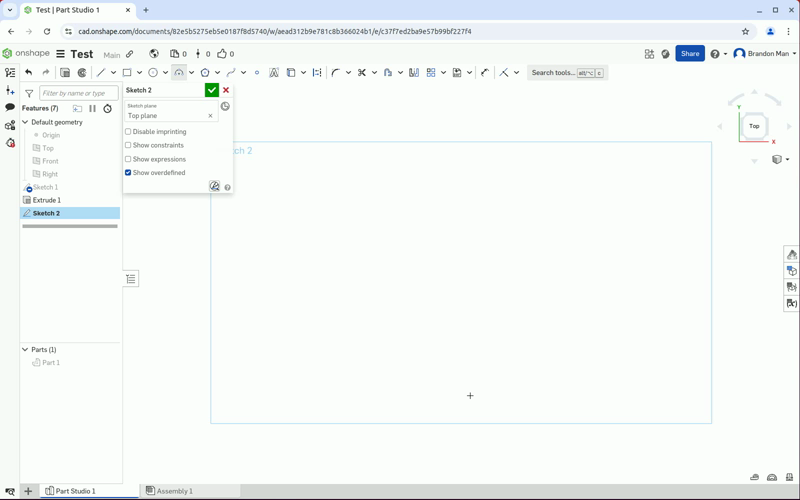
click(470, 395)
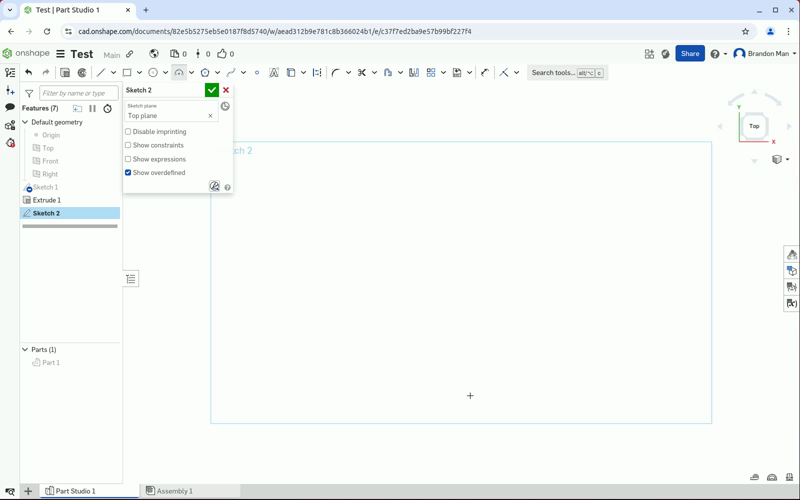
key_up(shift)
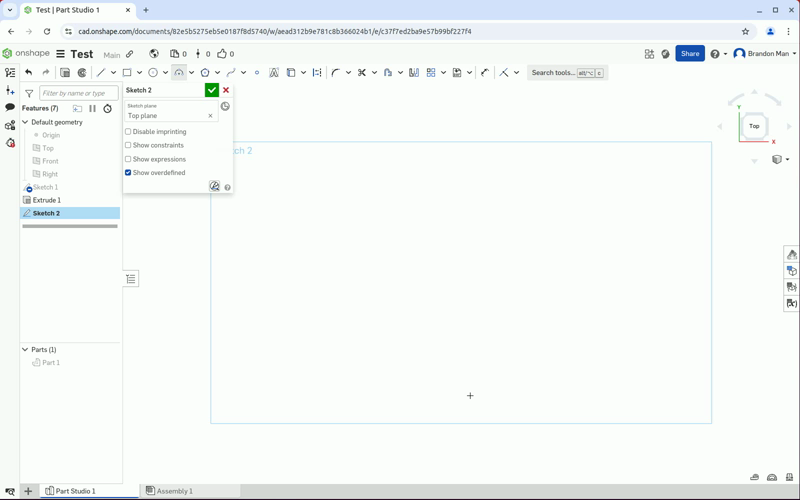
key_down(shift)
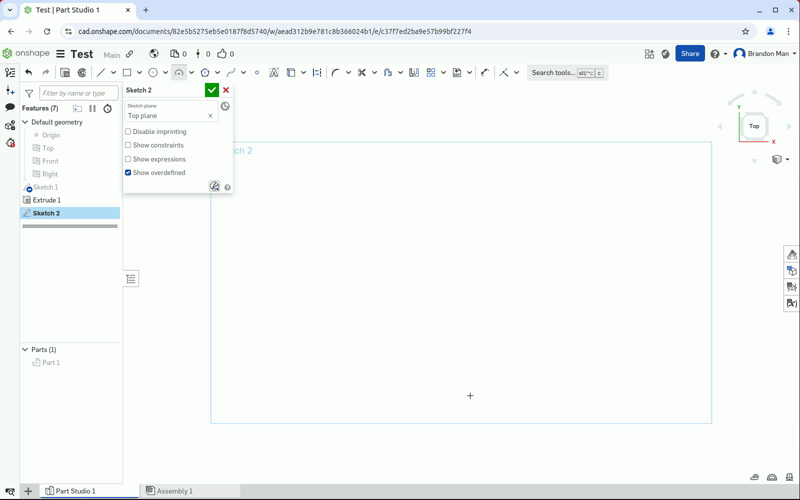
mouse_move(470, 172)
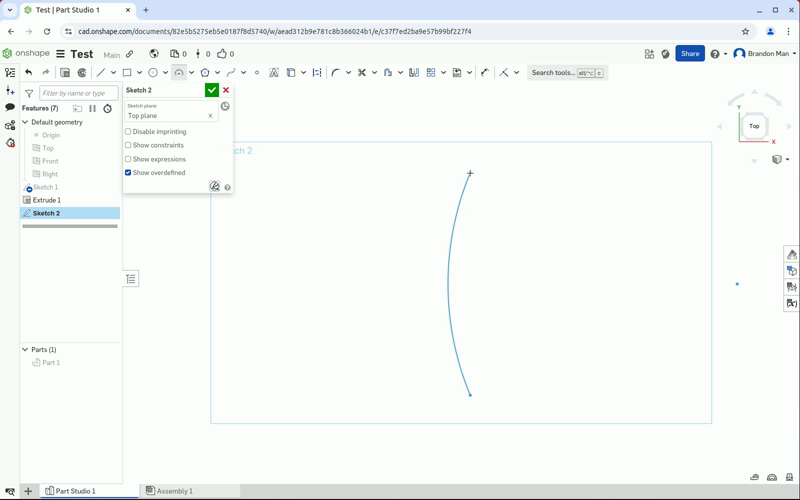
click(470, 172)
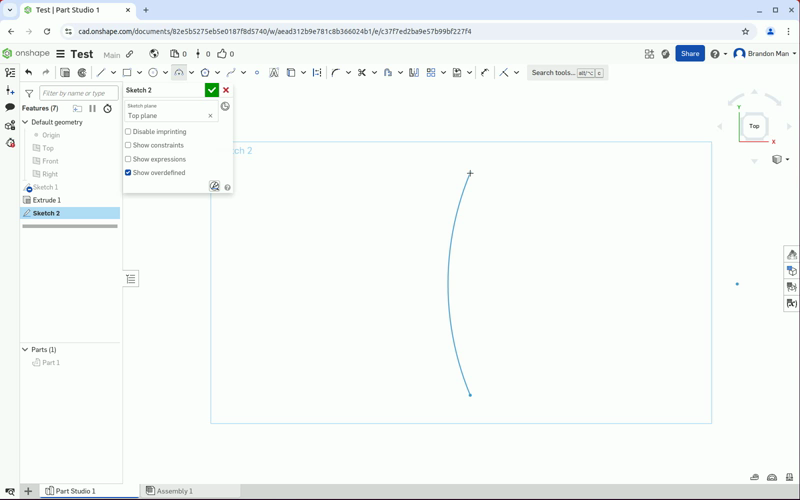
mouse_move(572, 284)
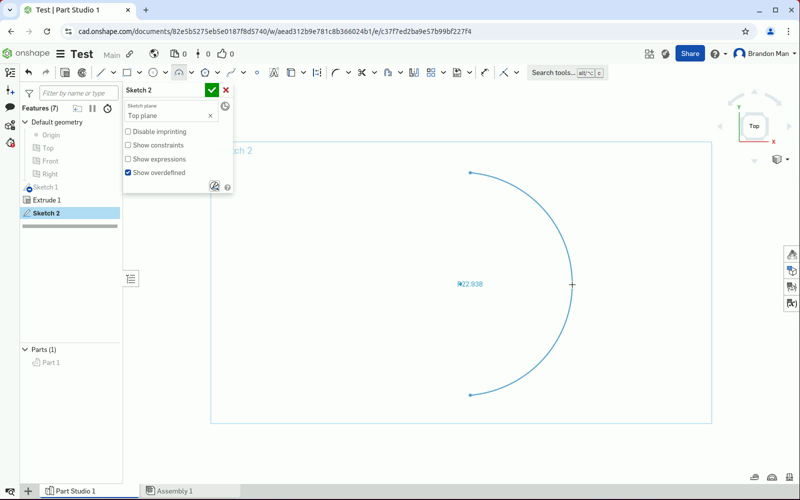
click(572, 284)
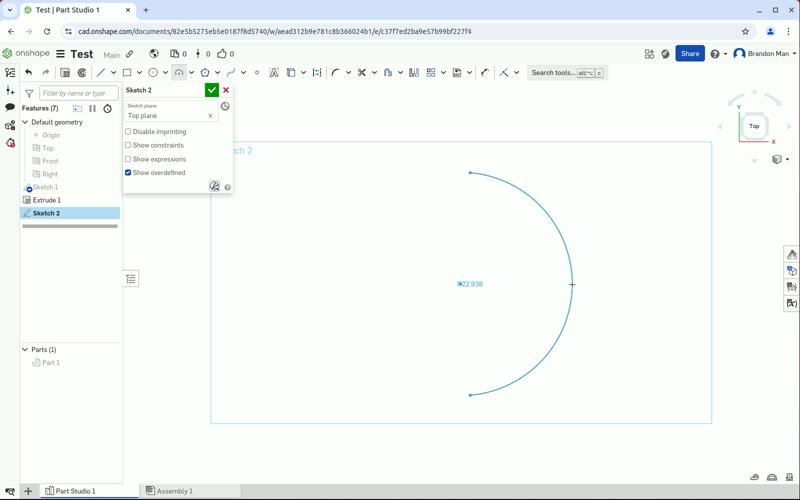
key_up(shift)
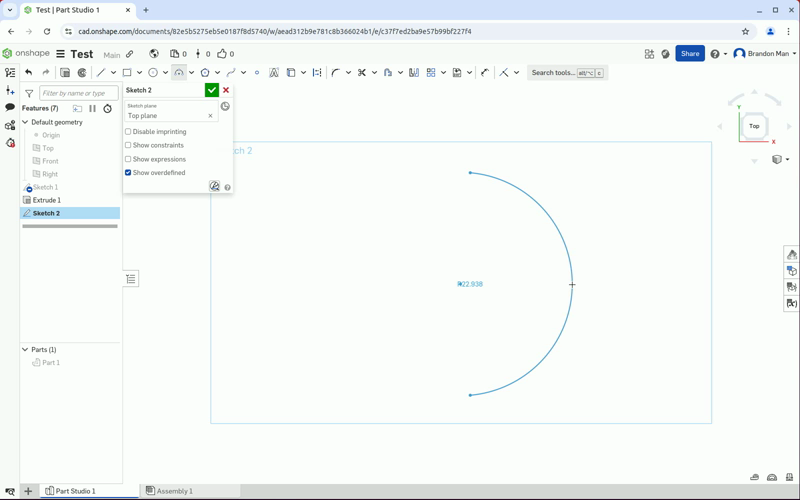
key(esc)
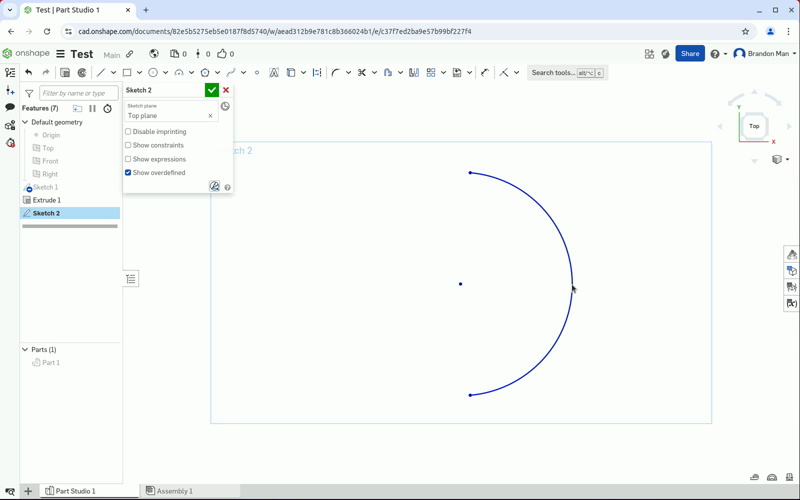
key(l)
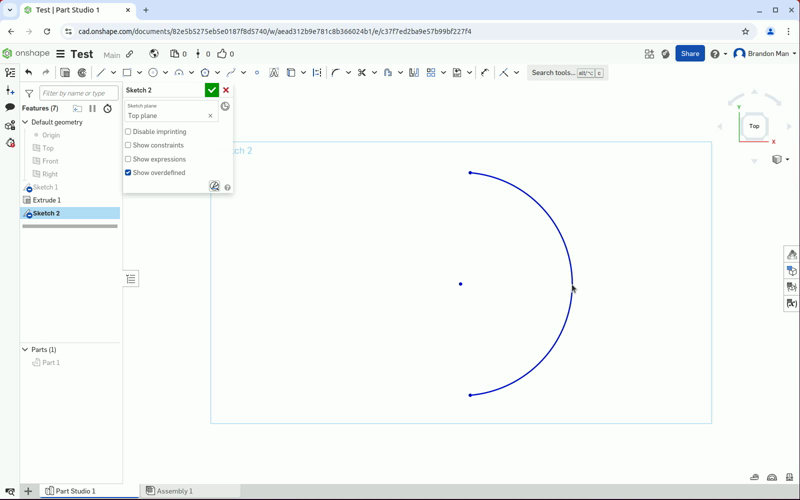
mouse_move(470, 172)
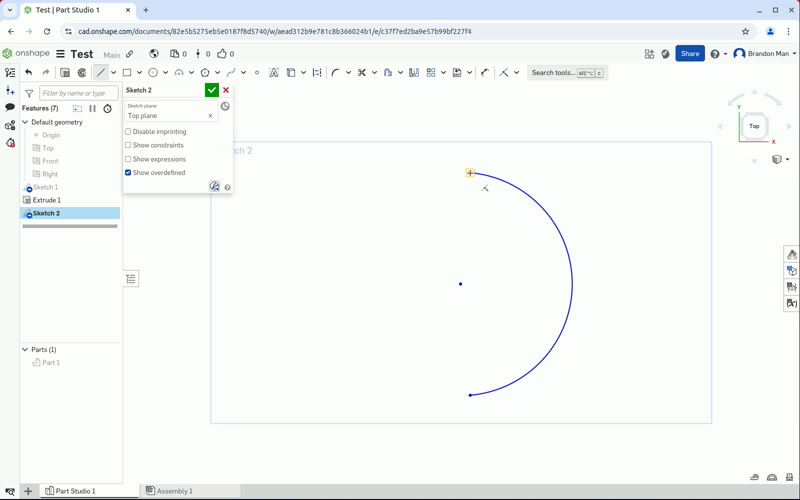
click(470, 172)
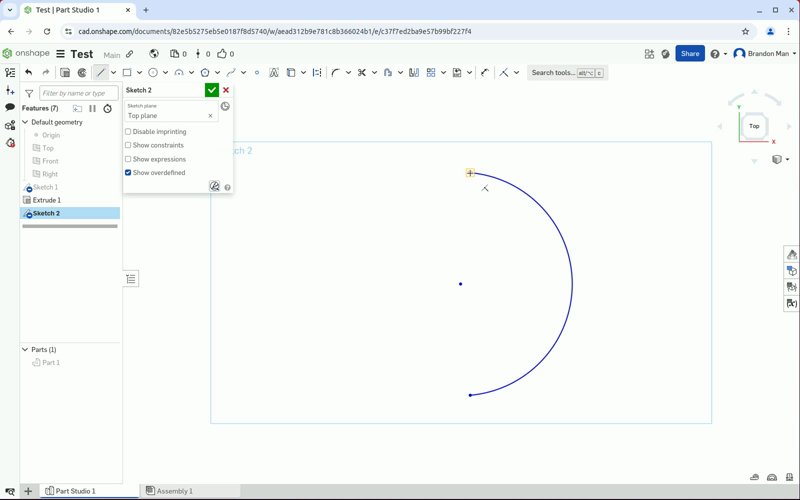
key_down(shift)
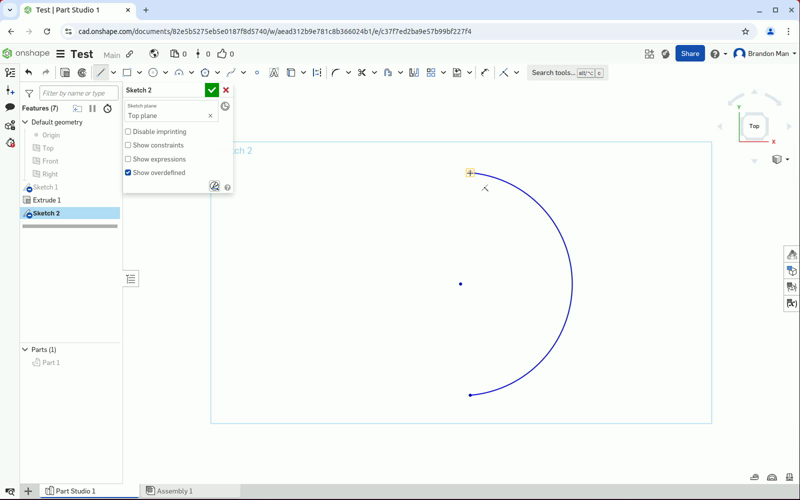
mouse_move(470, 395)
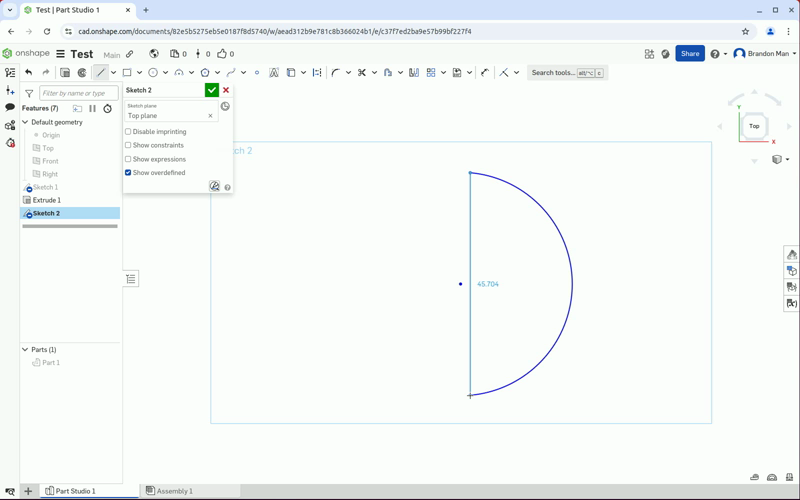
key_up(shift)
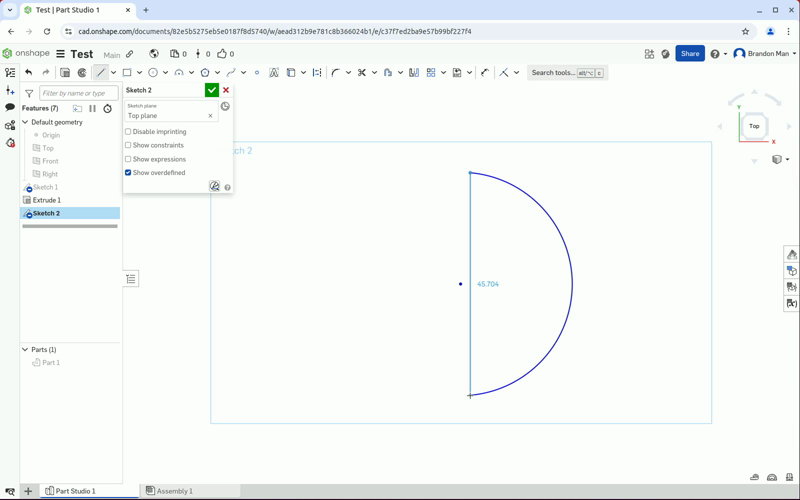
click(470, 395)
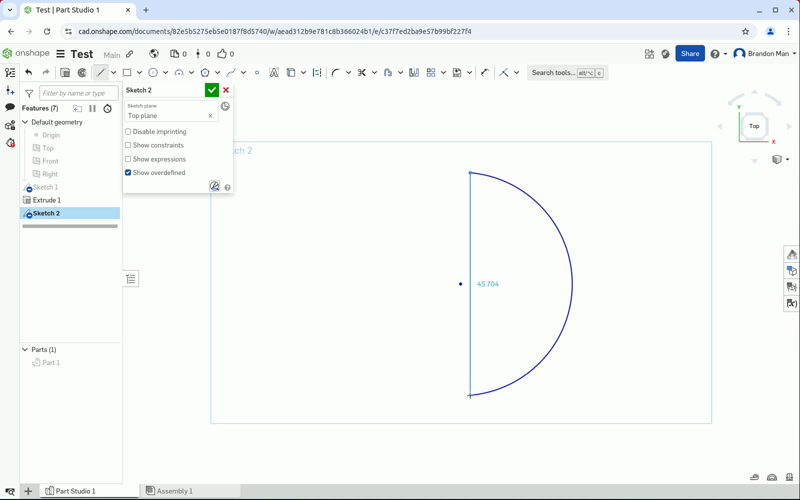
key(esc)
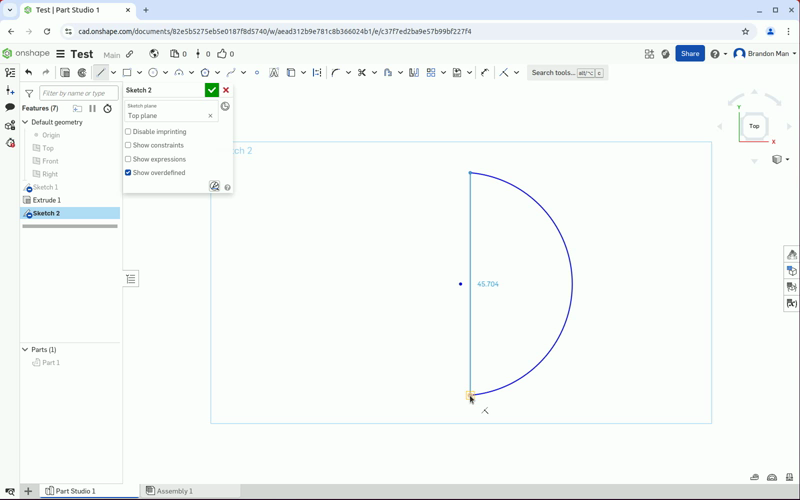
mouse_move(490, 239)
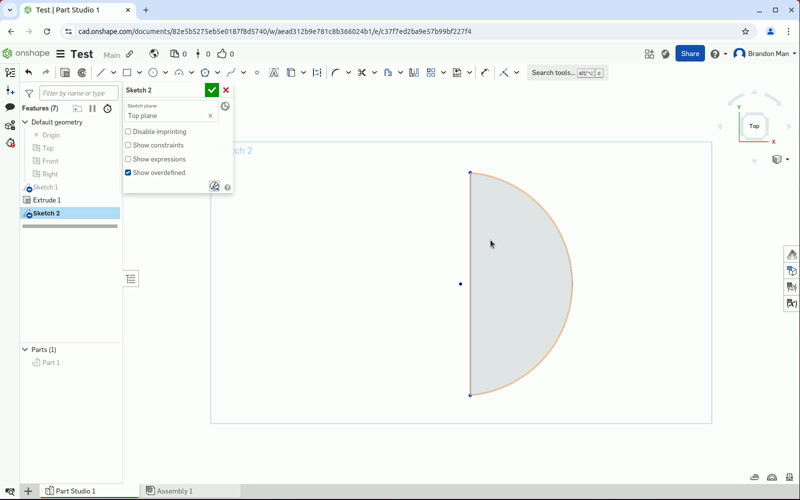
click(490, 239)
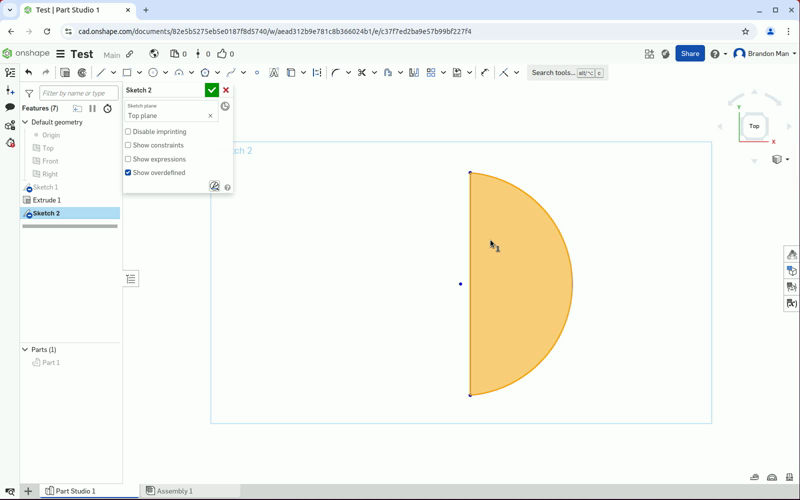
mouse_move(73, 352)
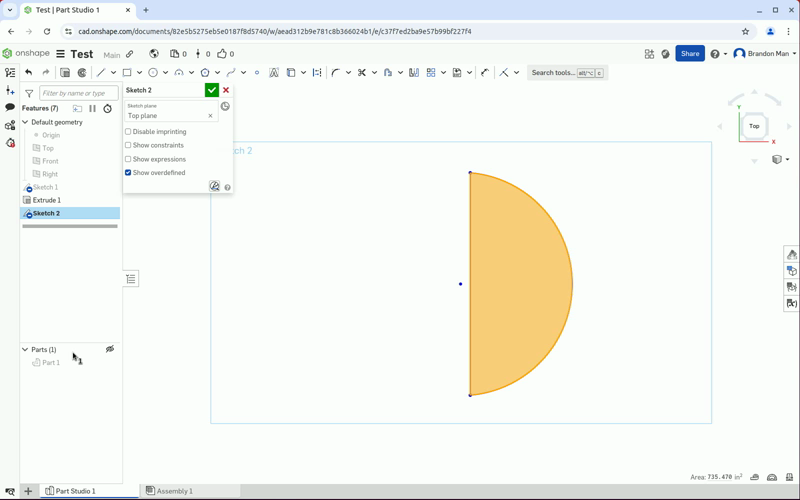
key(shift+y)
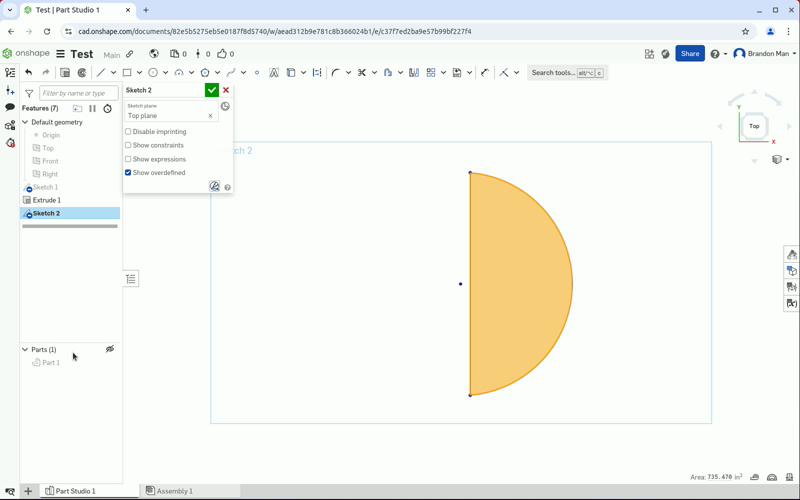
key(shift+e)
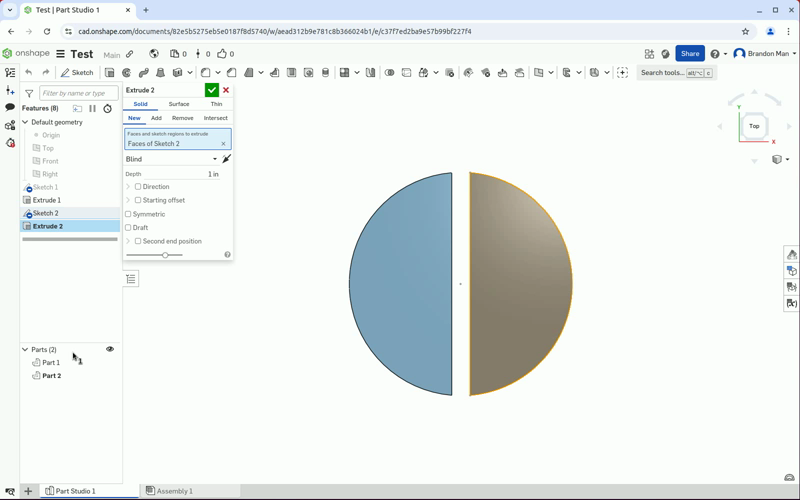
mouse_move(143, 106)
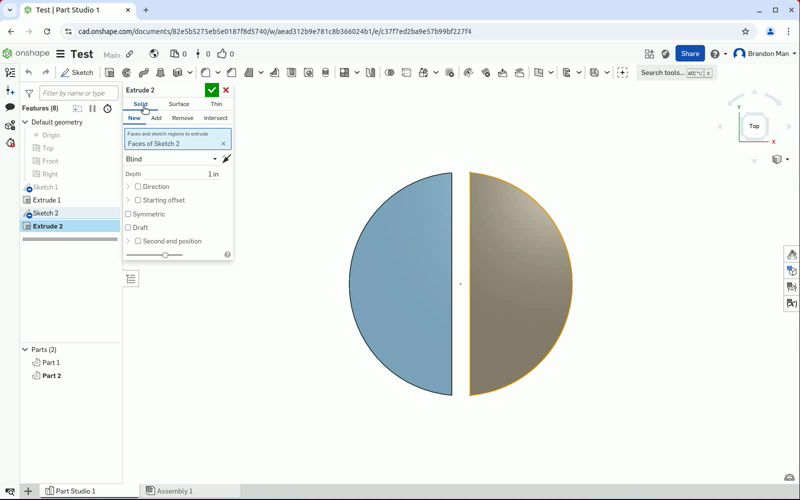
click(143, 106)
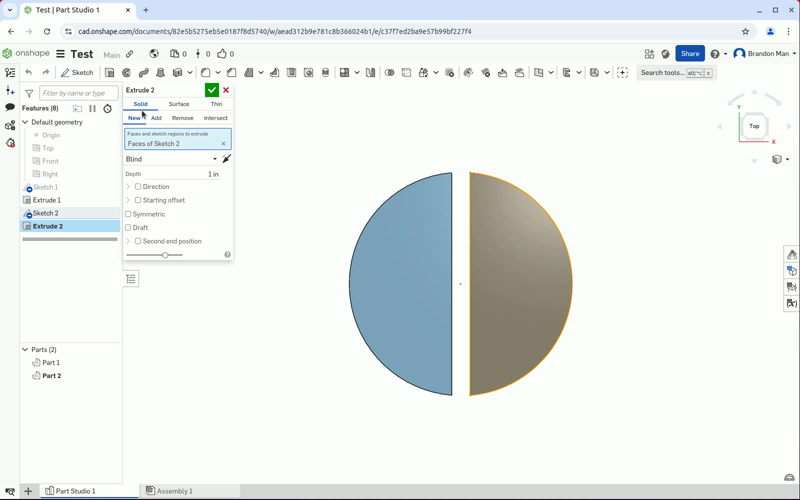
mouse_move(137, 120)
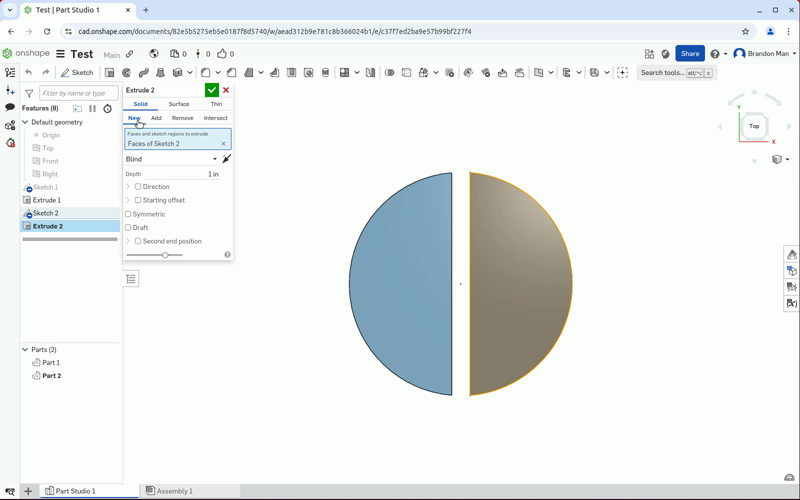
click(137, 120)
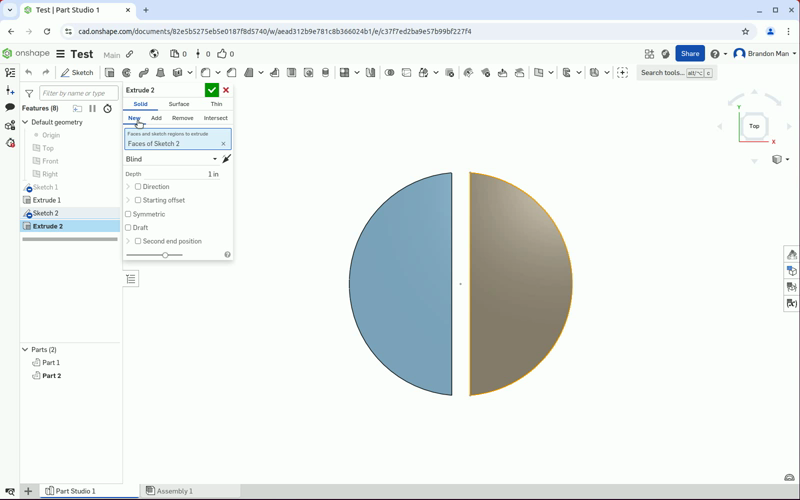
key(tab, 4)
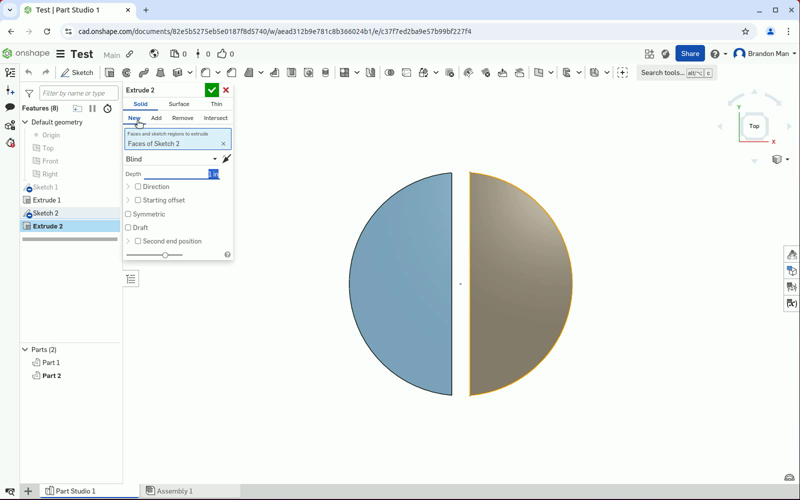
text(0.241)
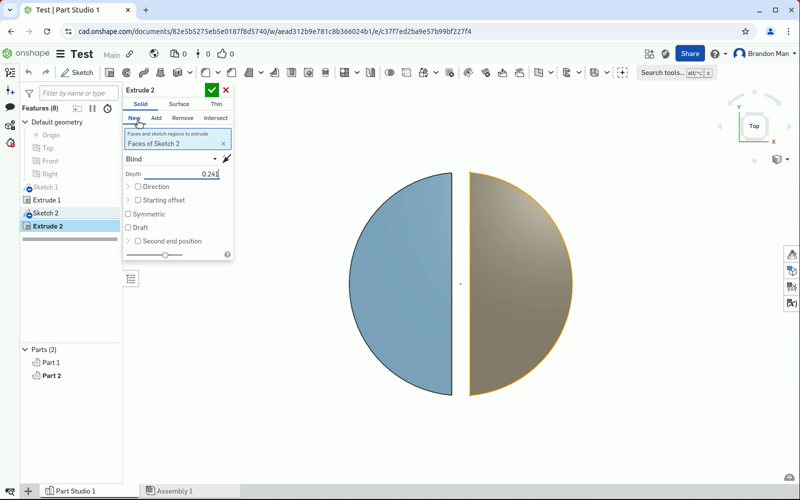
key(enter)
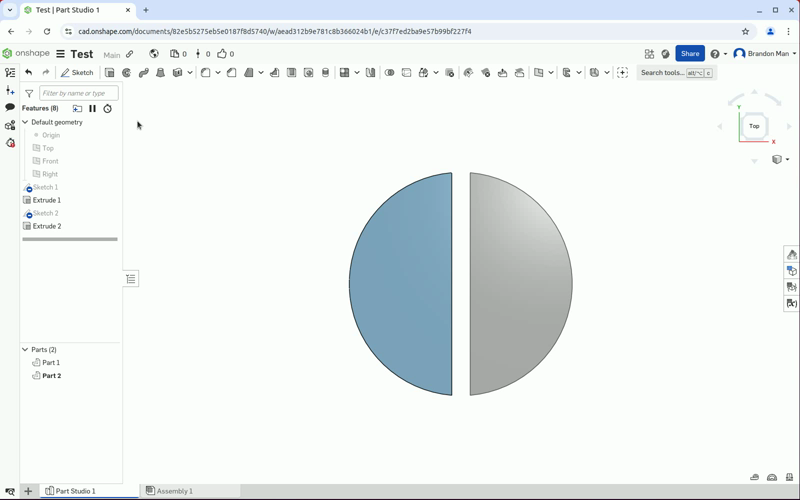
key(shift+h)
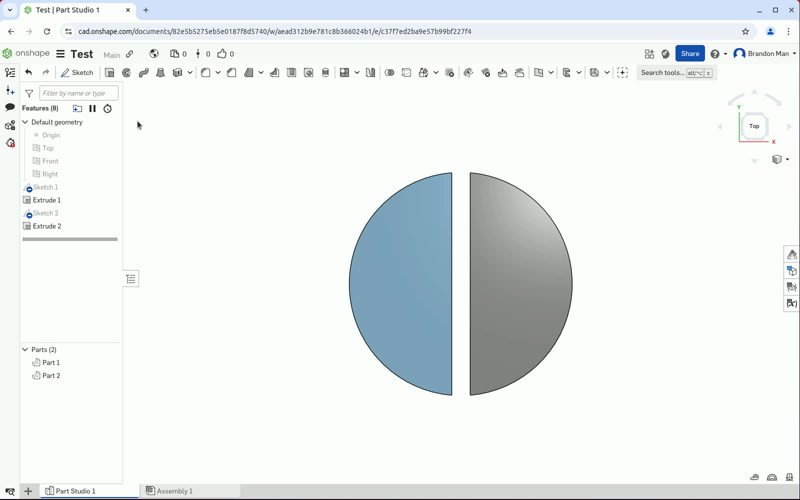
key(shift+h)
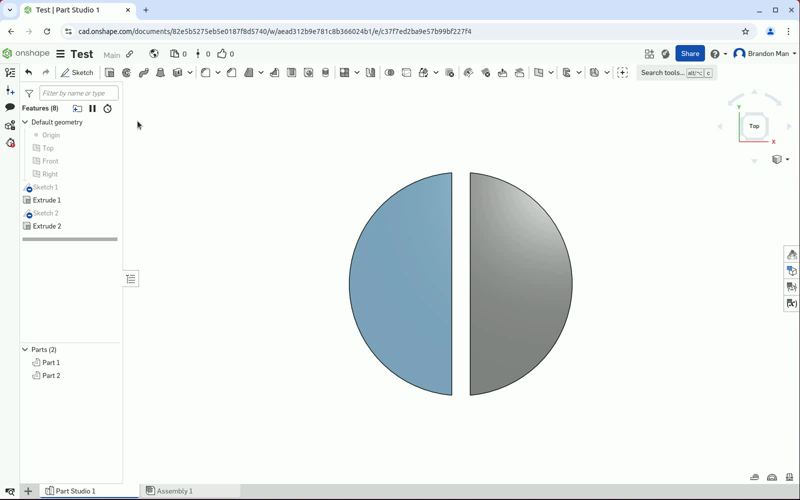
mouse_move(73, 189)
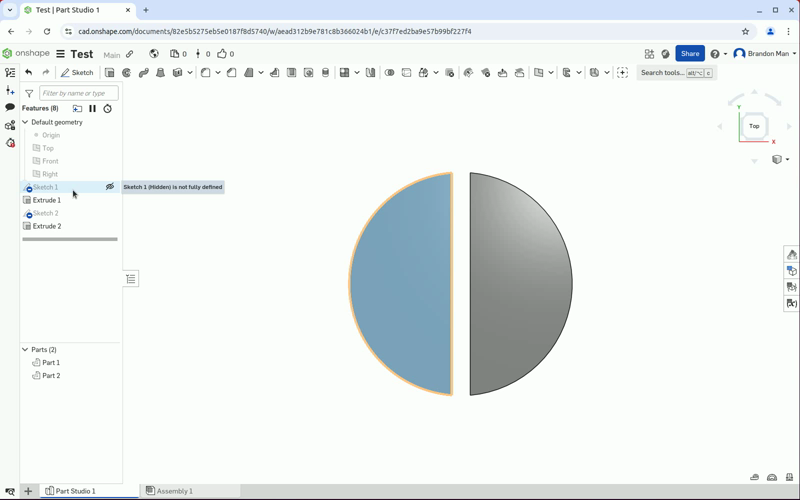
click(73, 189)
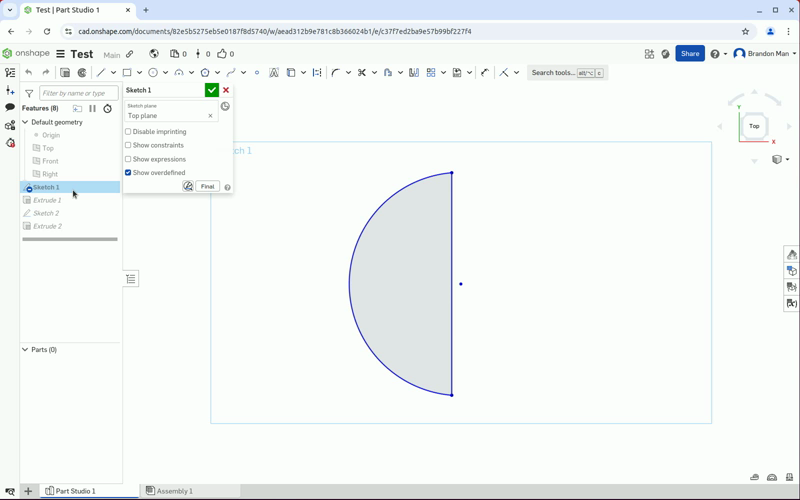
mouse_move(229, 92)
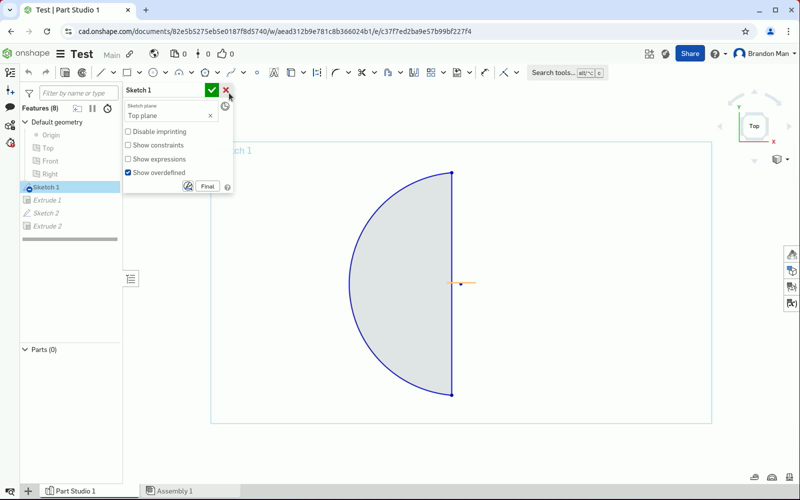
click(229, 92)
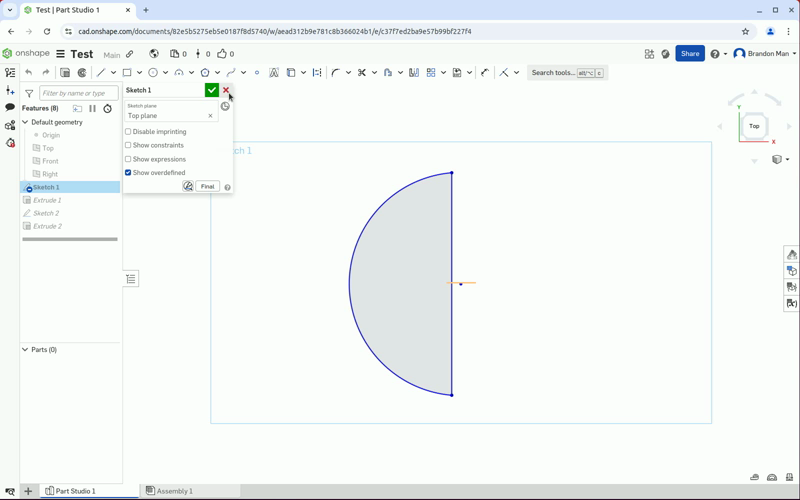
key(shift+s)
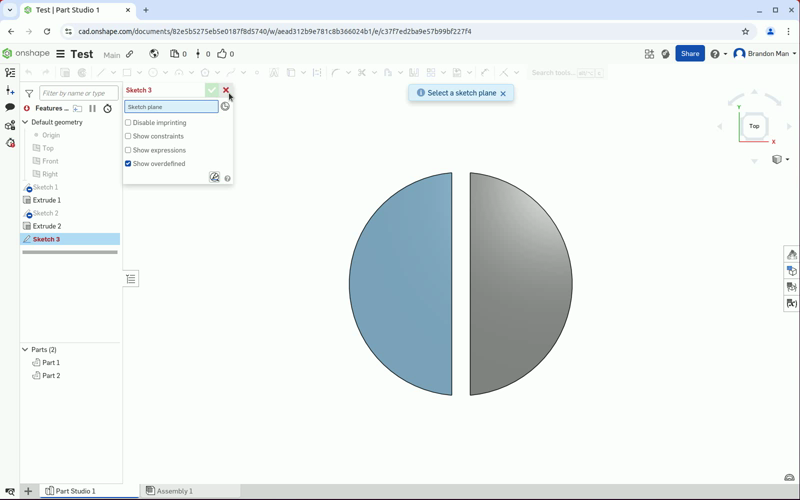
mouse_move(73, 150)
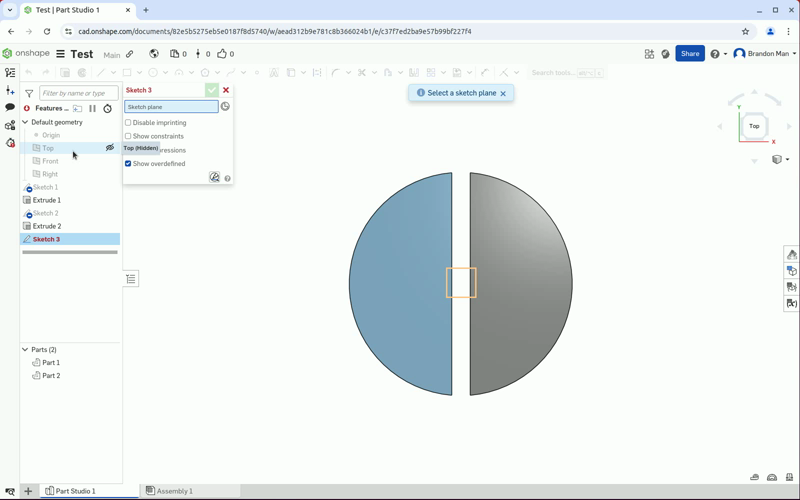
click(73, 150)
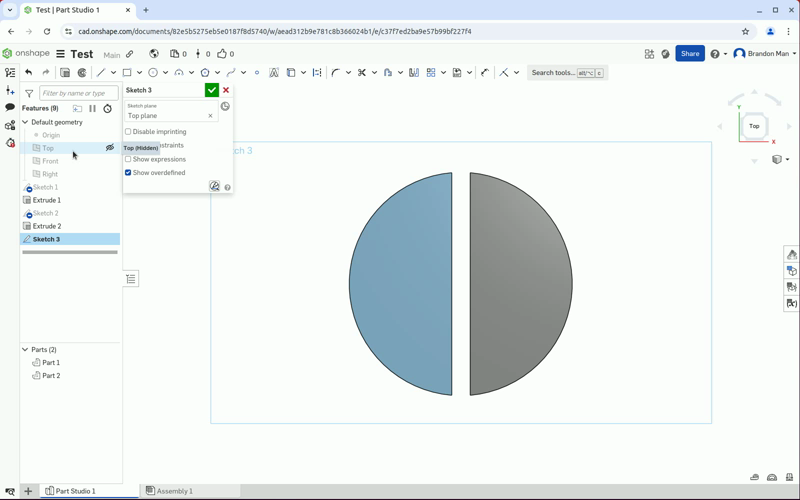
mouse_move(73, 352)
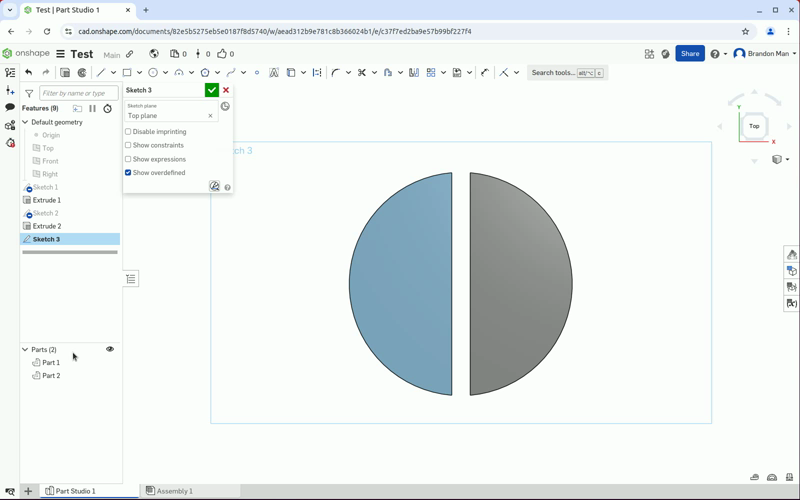
key(y)
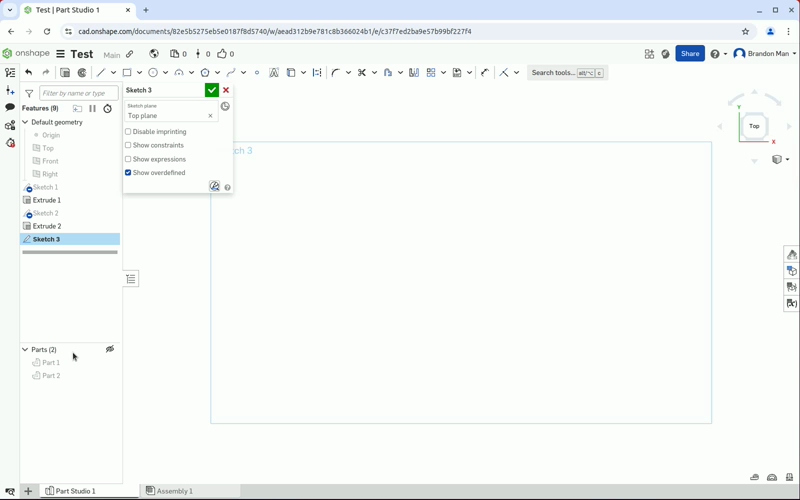
key(a)
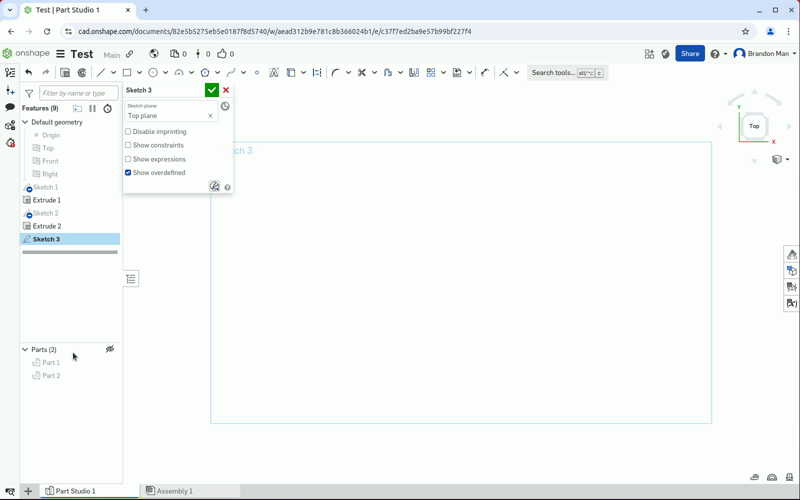
key_down(shift)
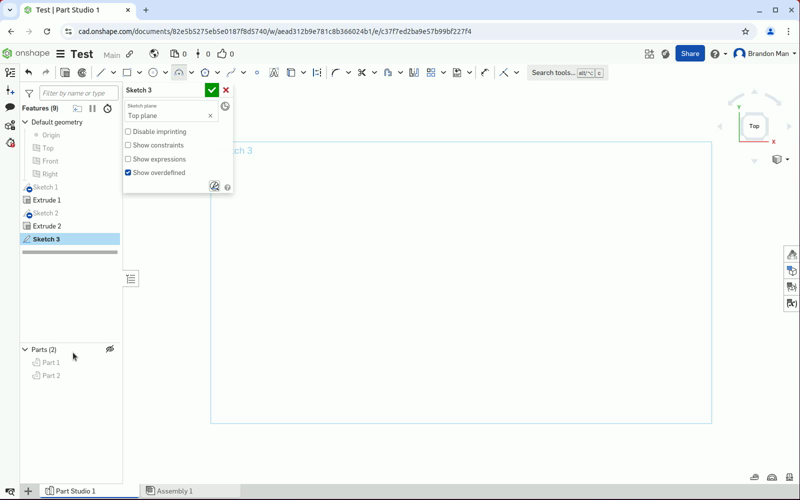
mouse_move(444, 394)
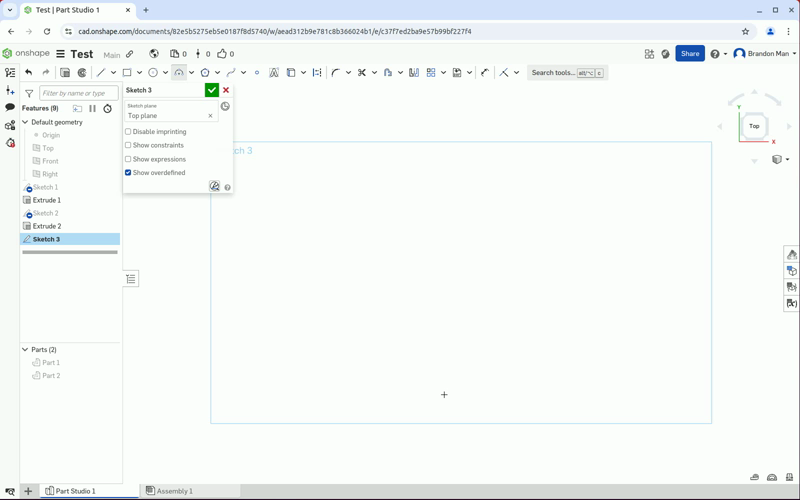
click(444, 394)
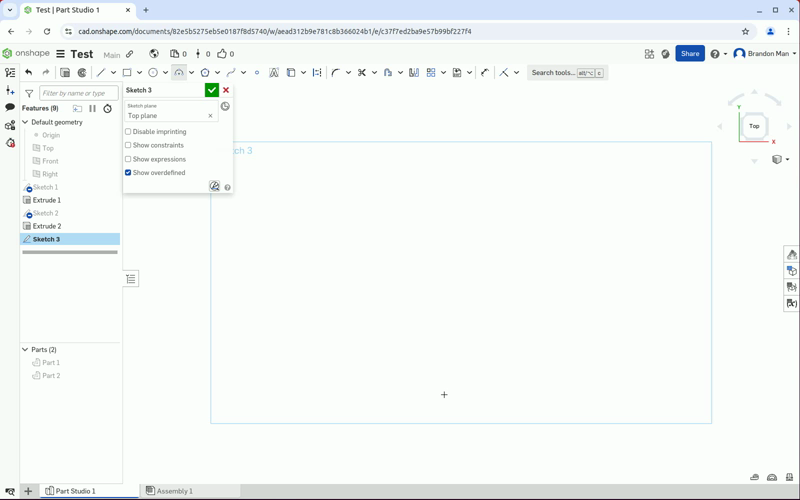
key_up(shift)
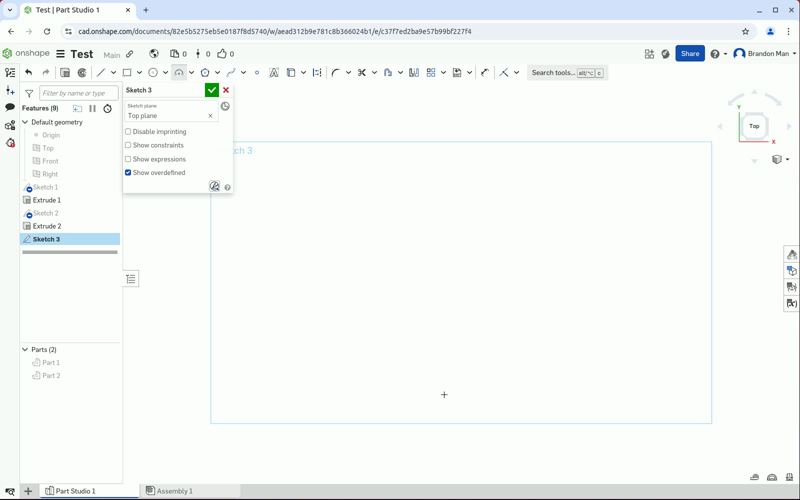
key_down(shift)
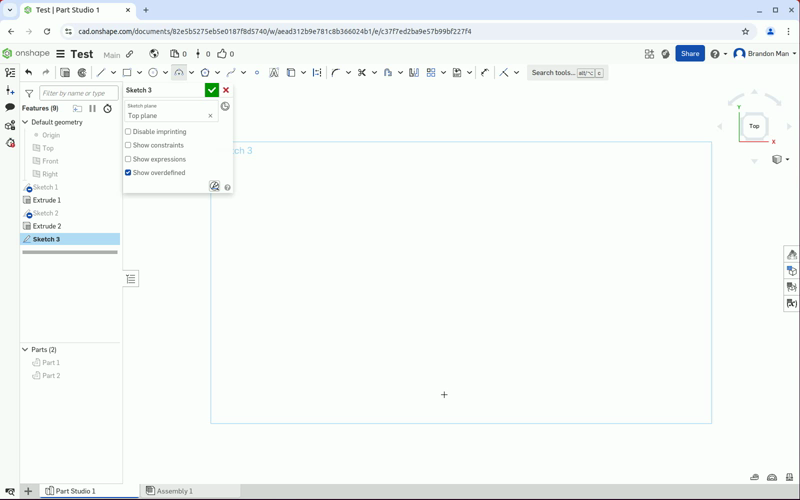
mouse_move(451, 394)
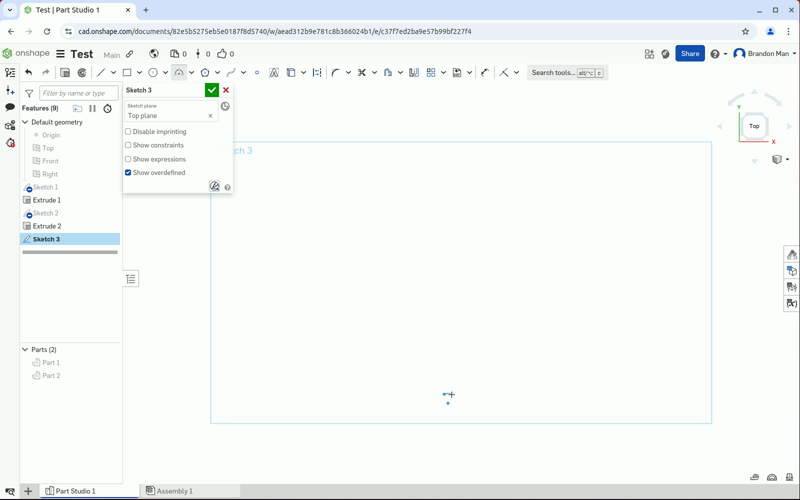
scroll(6)
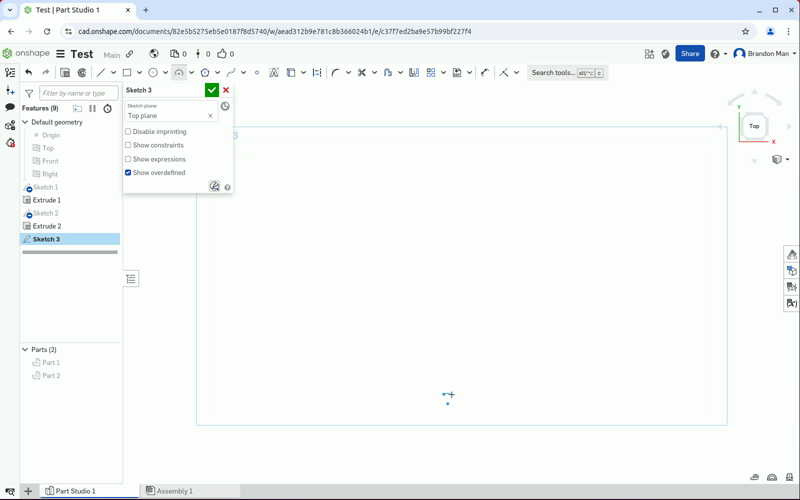
scroll(6)
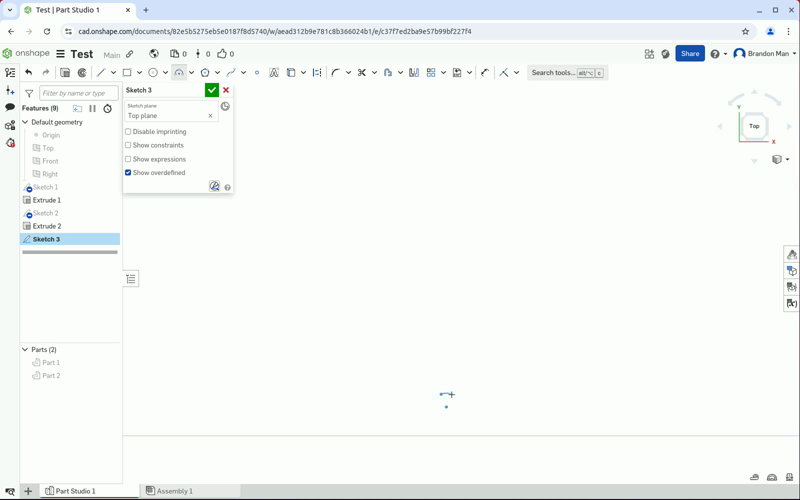
scroll(6)
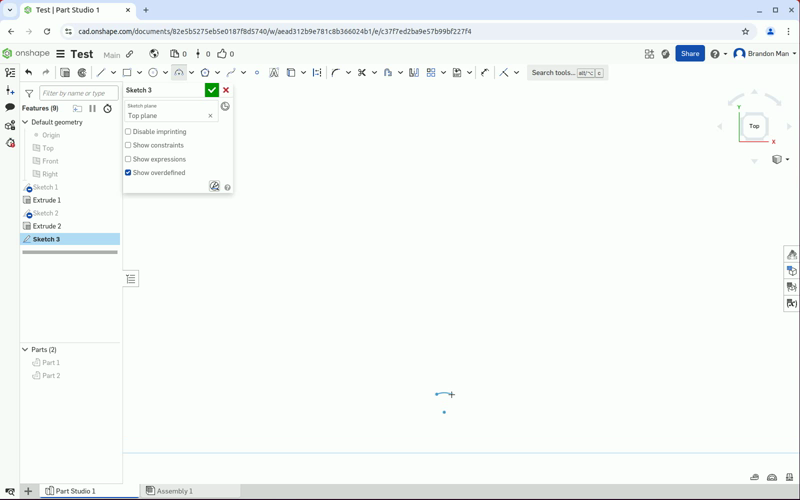
scroll(6)
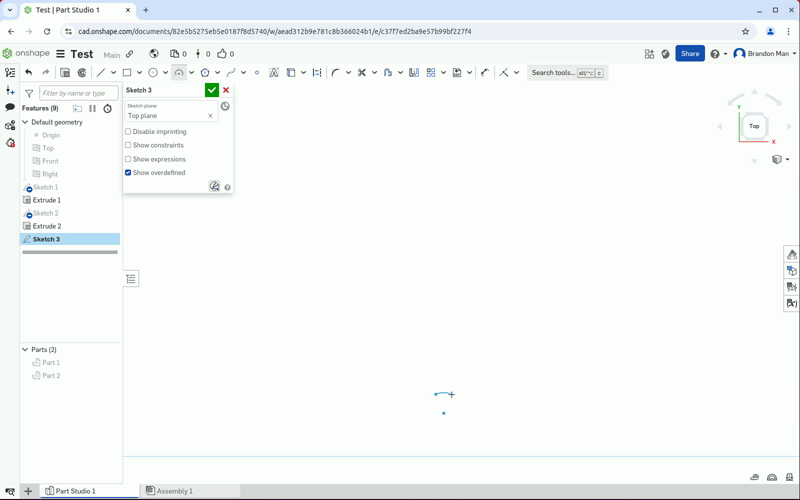
scroll(6)
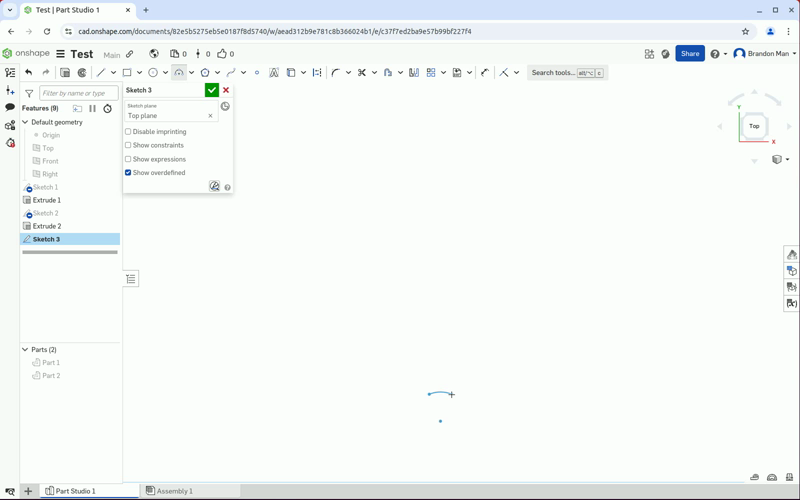
scroll(6)
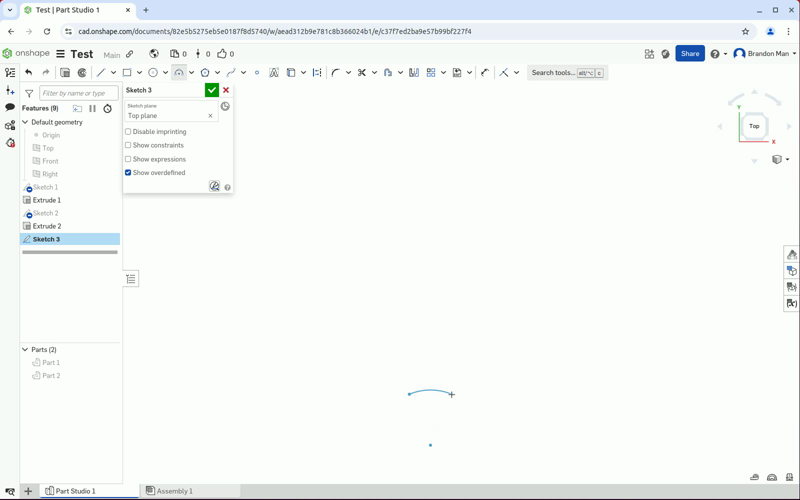
scroll(6)
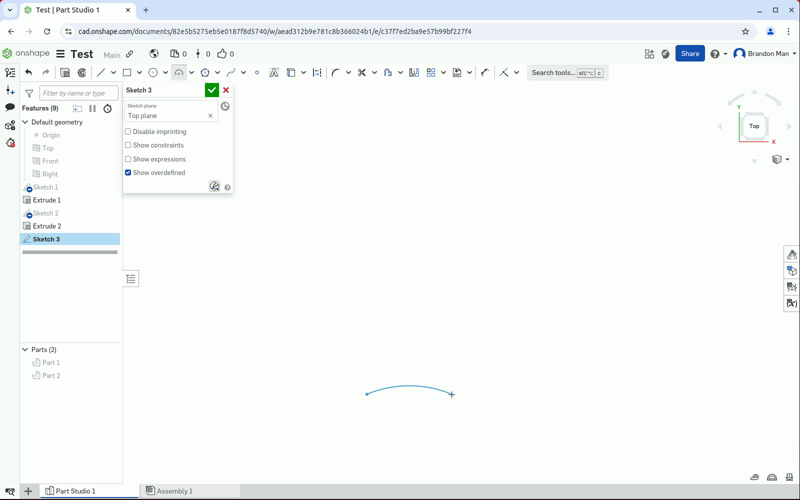
click(451, 394)
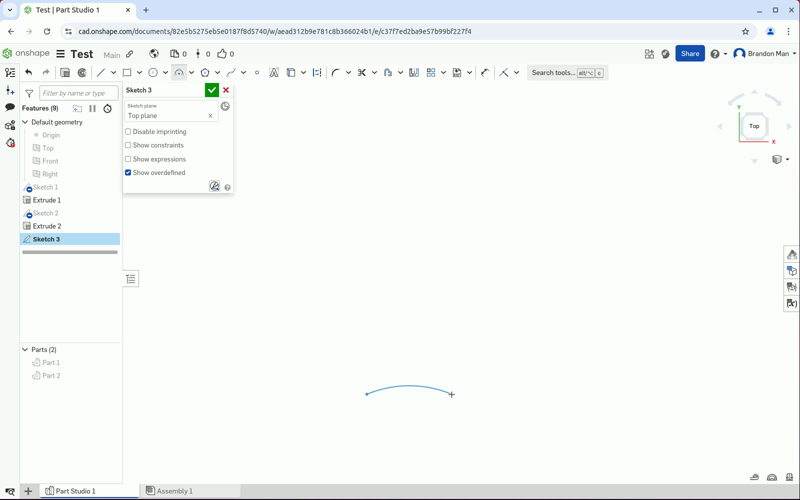
scroll(-6)
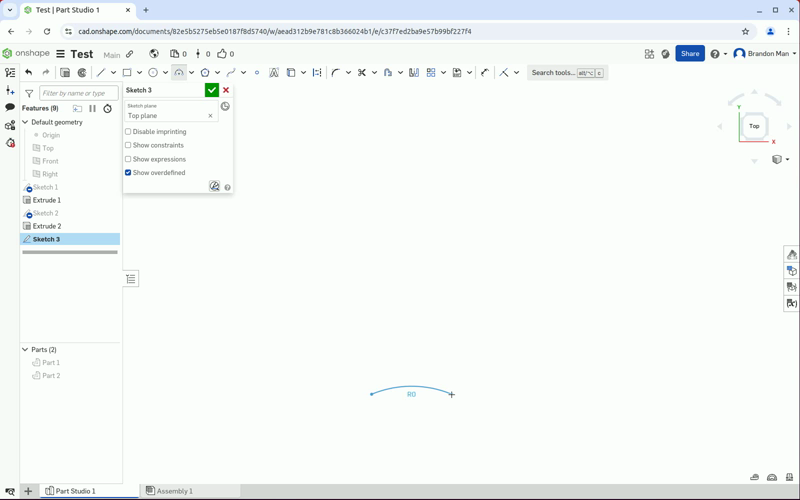
scroll(-6)
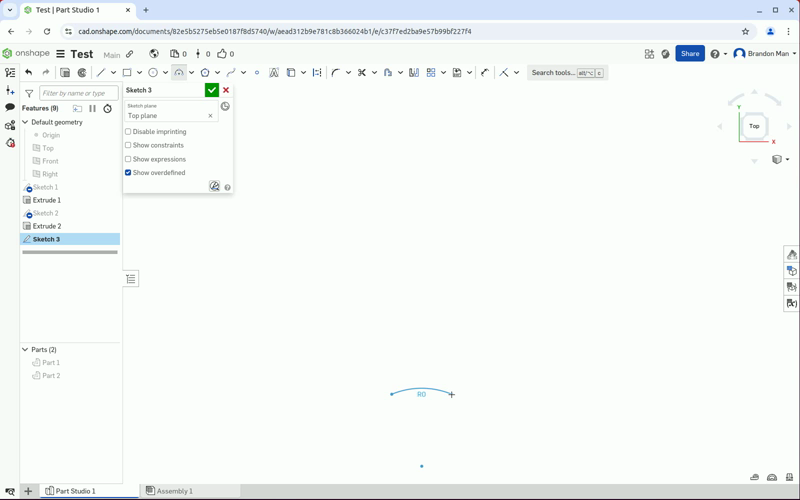
scroll(-6)
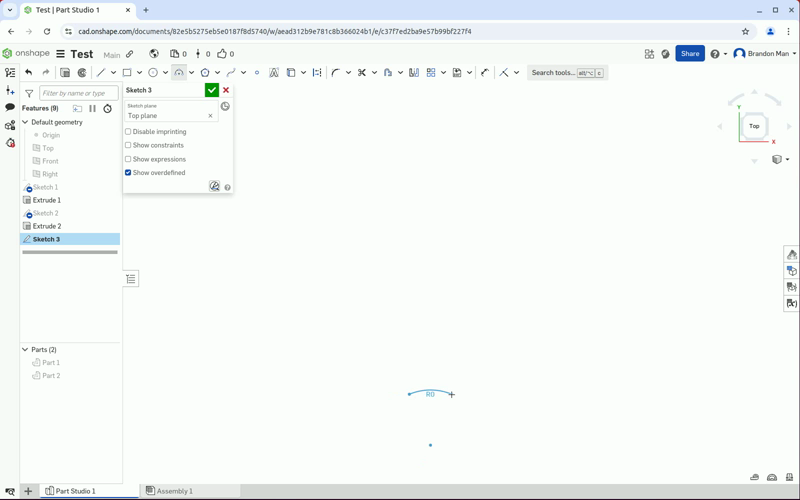
scroll(-6)
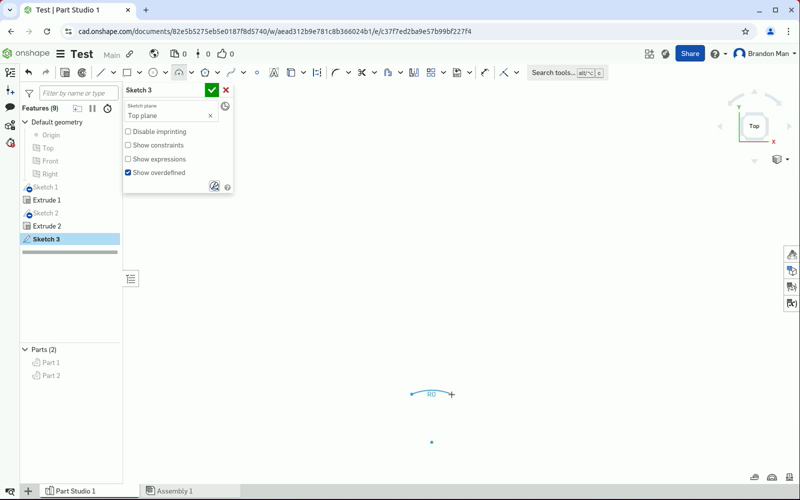
scroll(-6)
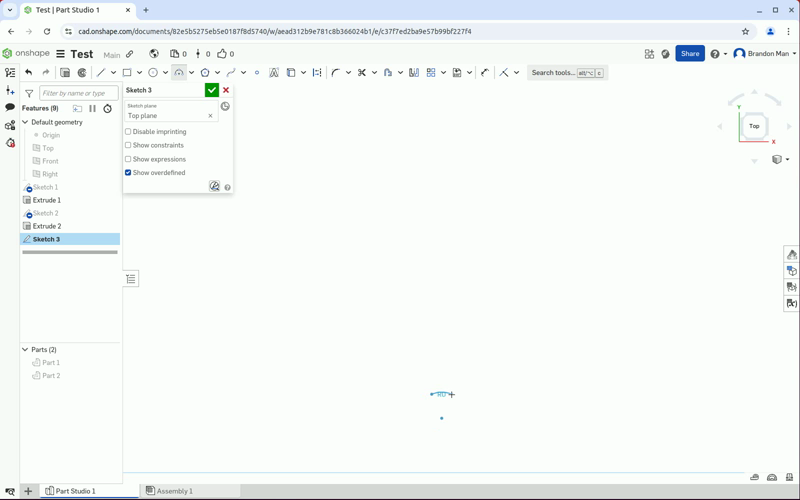
scroll(-6)
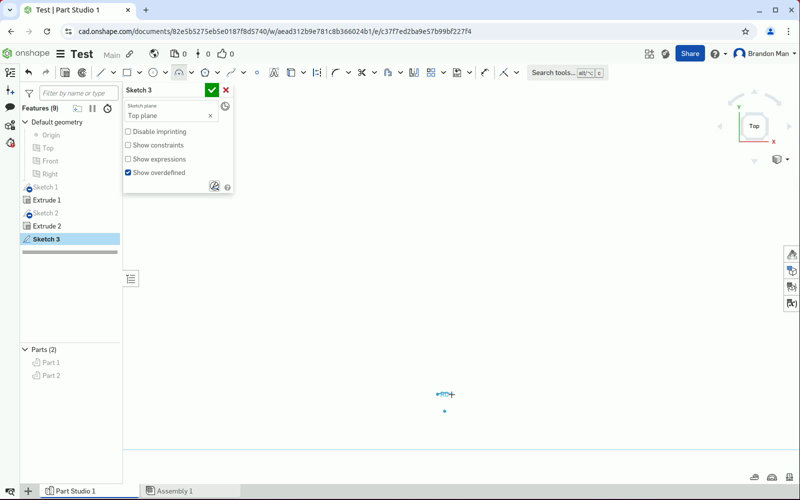
scroll(-6)
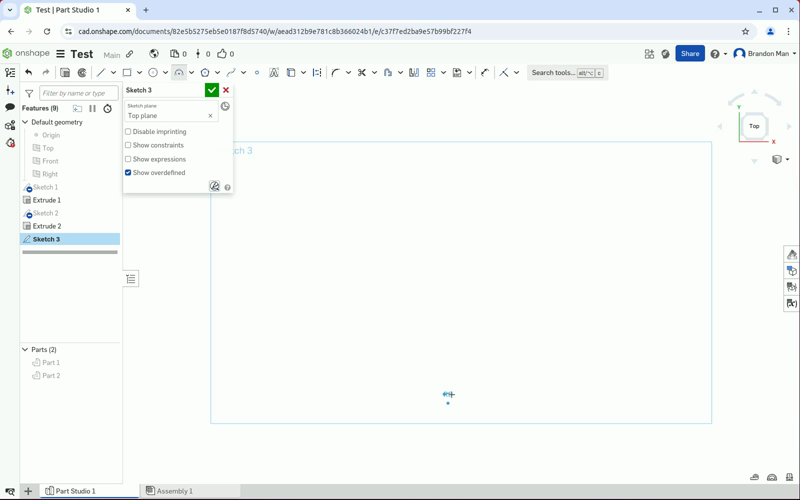
mouse_move(447, 394)
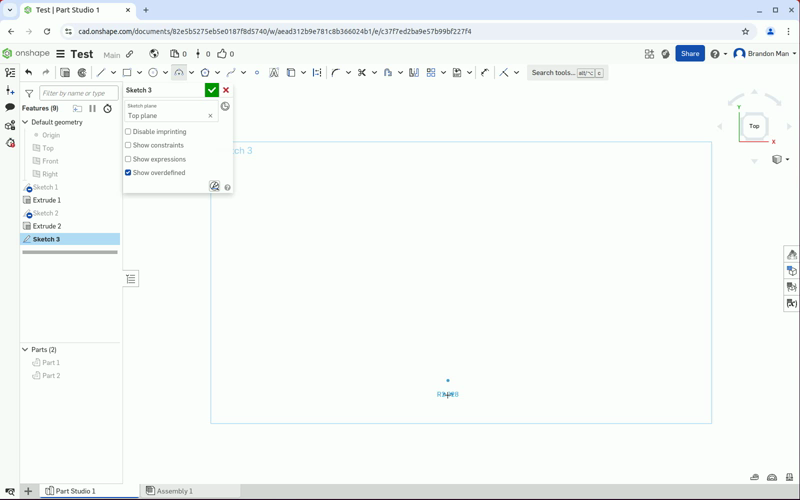
scroll(6)
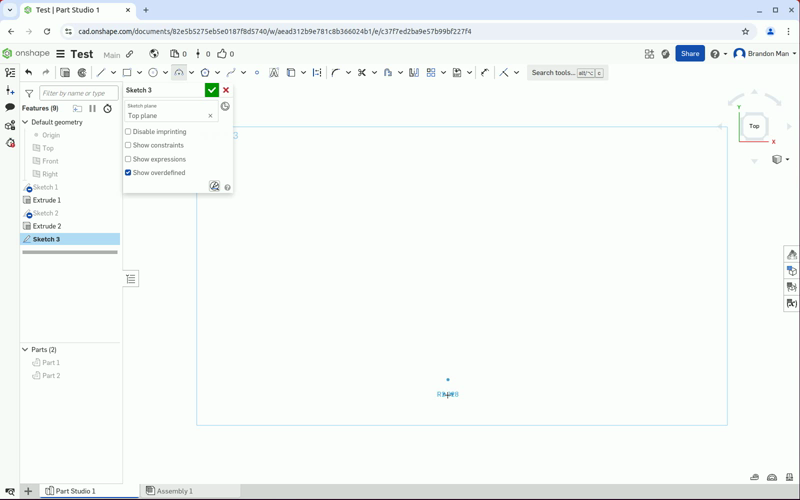
scroll(6)
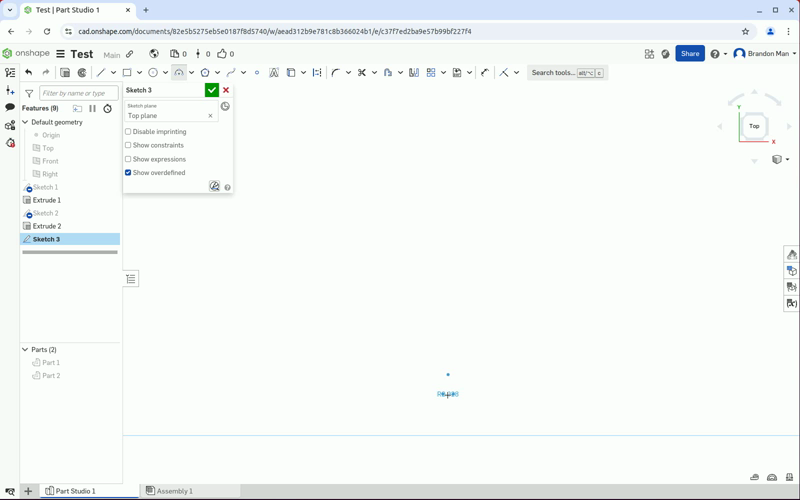
scroll(6)
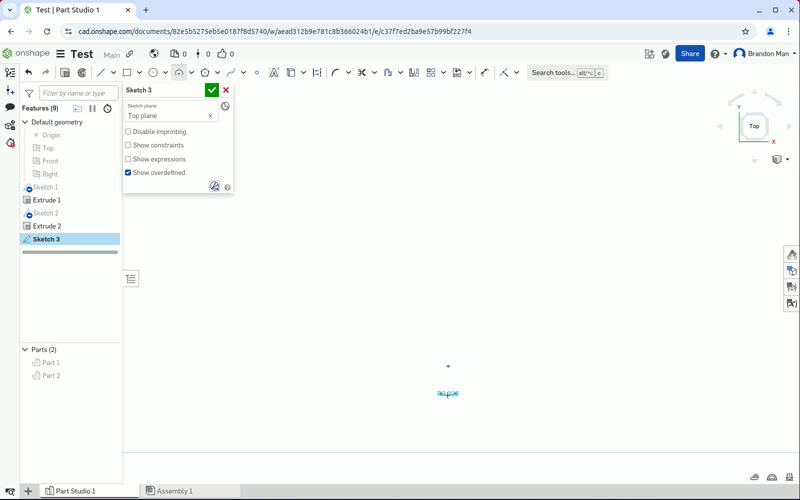
scroll(6)
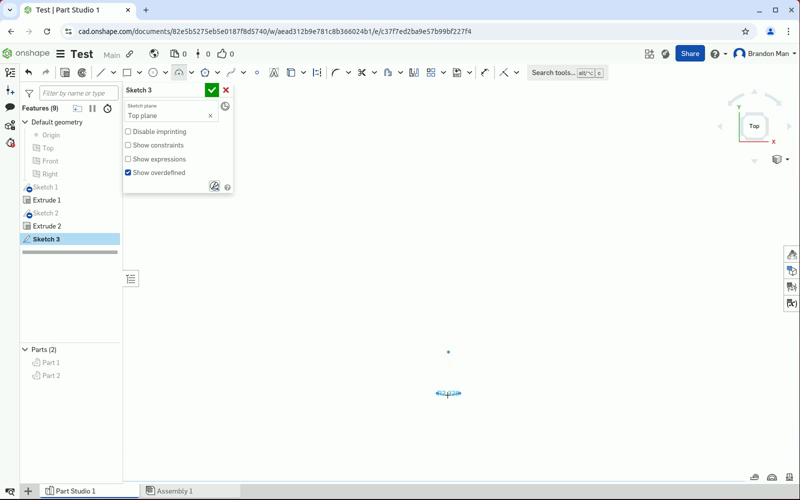
scroll(6)
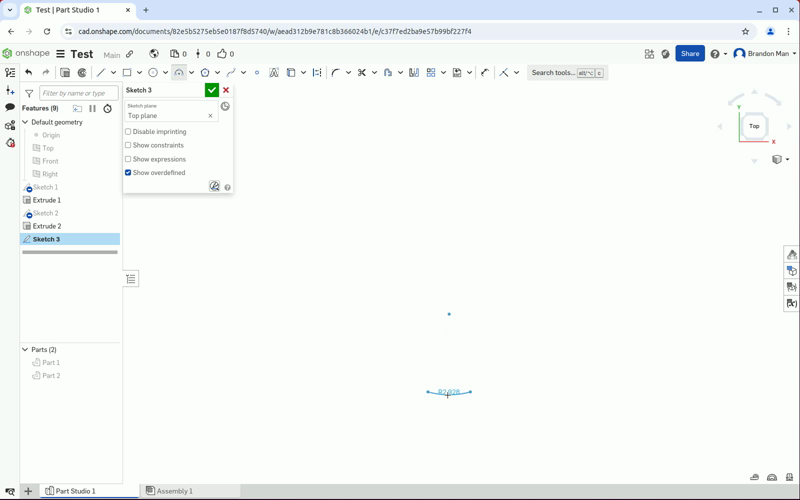
scroll(6)
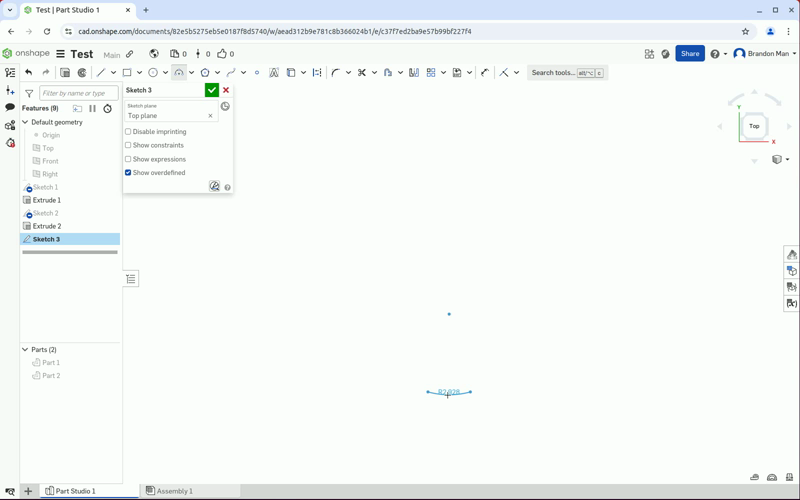
scroll(6)
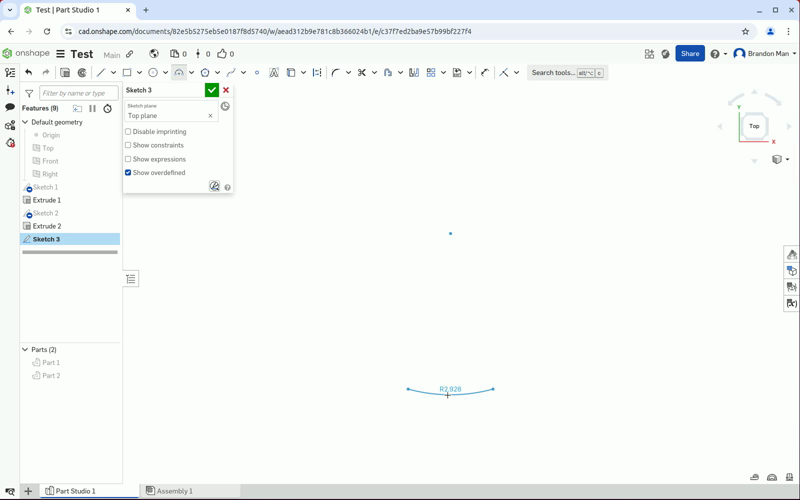
click(447, 394)
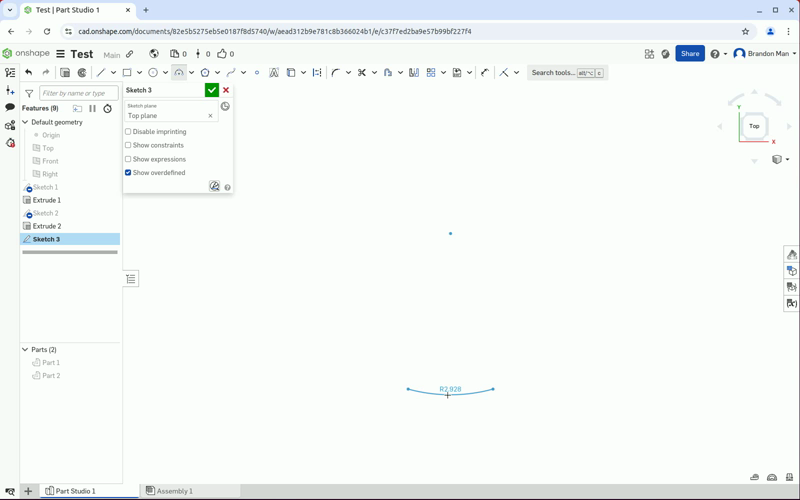
scroll(-6)
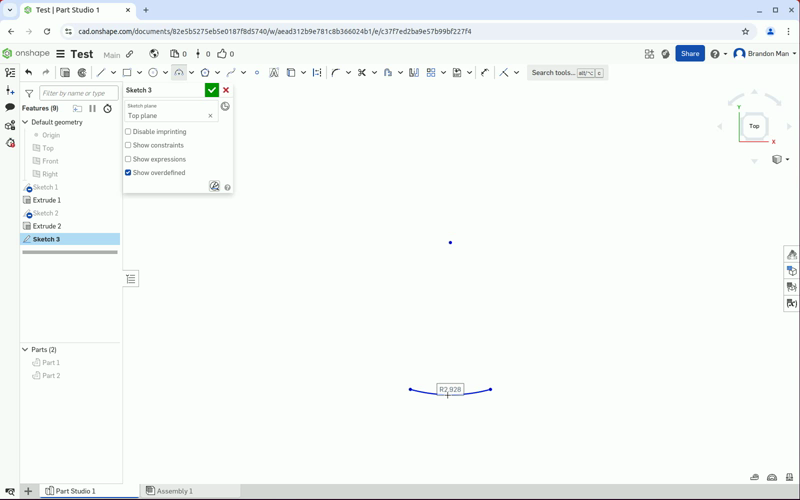
scroll(-6)
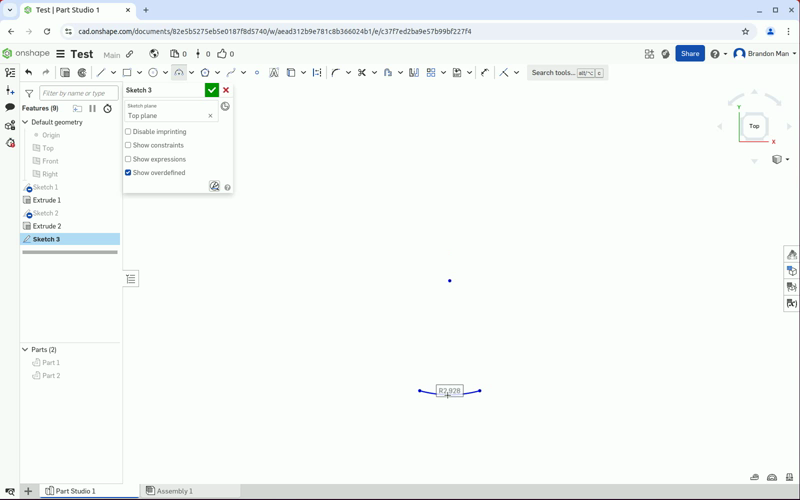
scroll(-6)
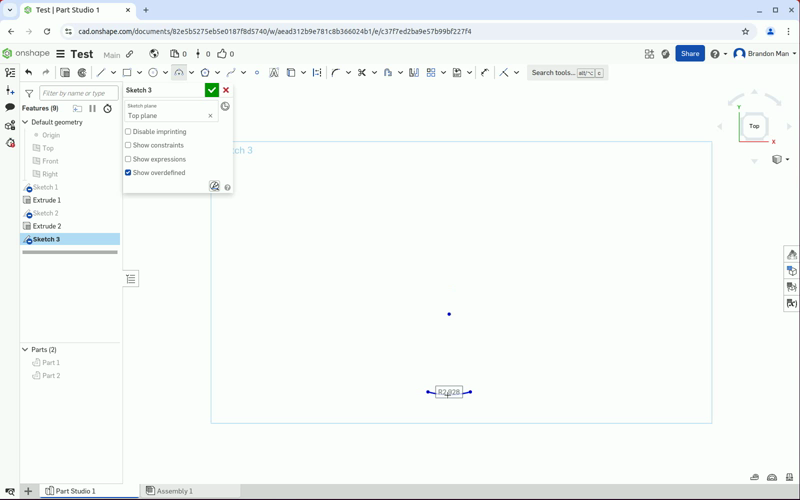
scroll(-6)
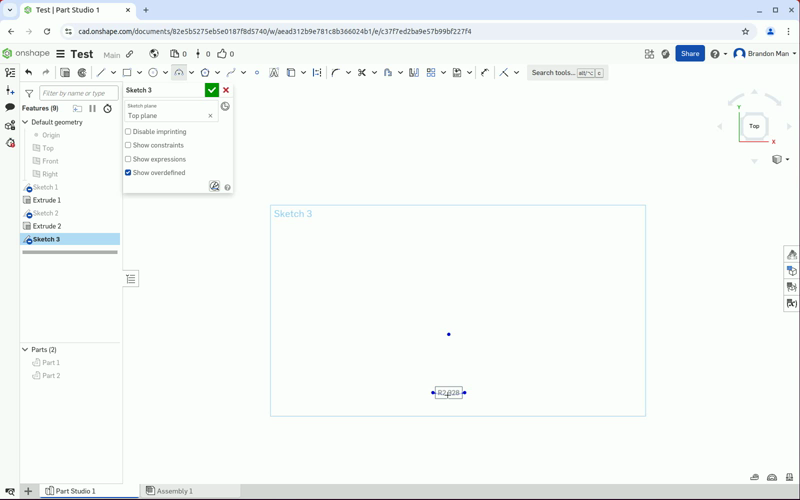
scroll(-6)
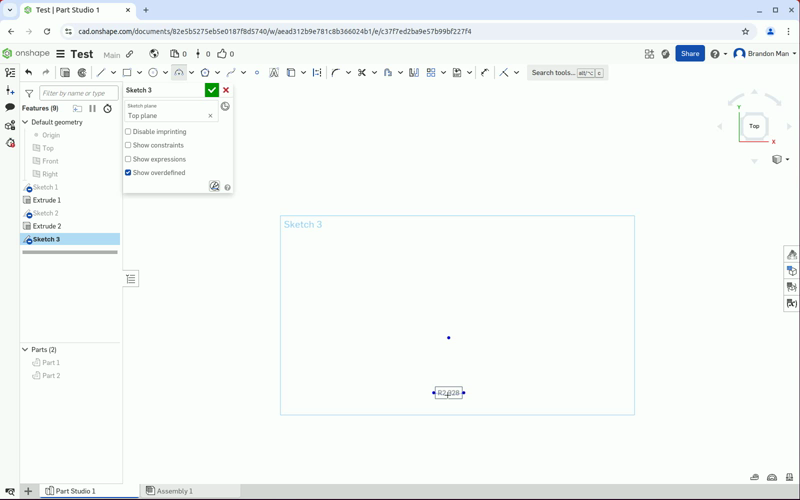
scroll(-6)
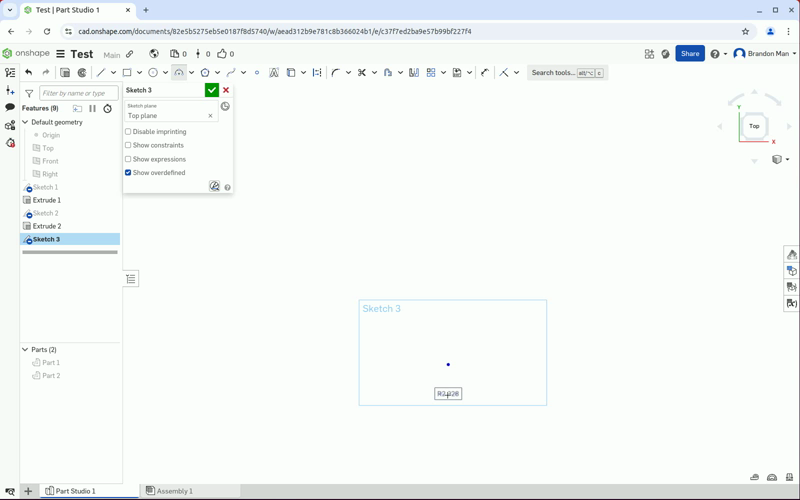
scroll(-6)
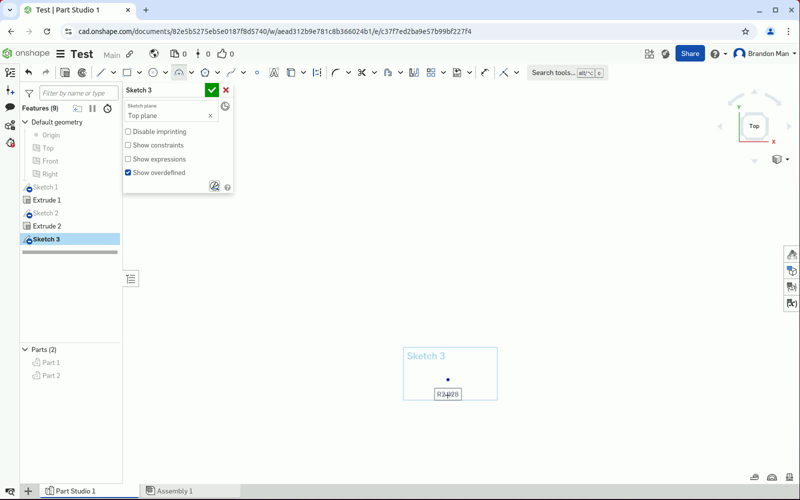
key_up(shift)
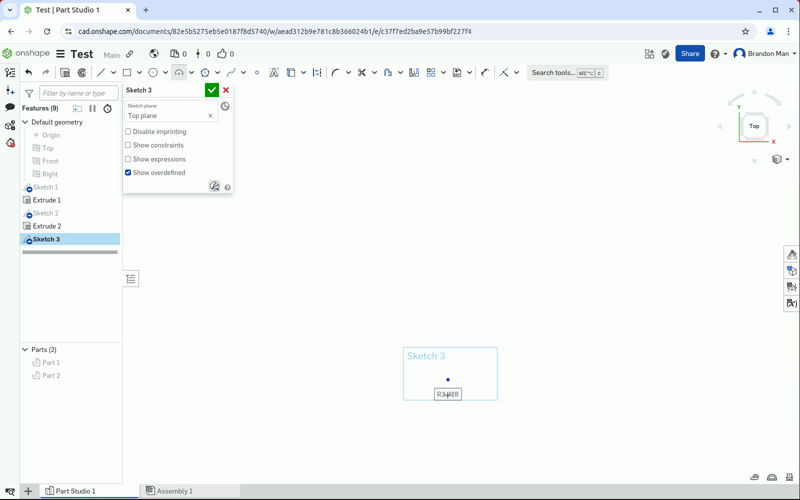
key(esc)
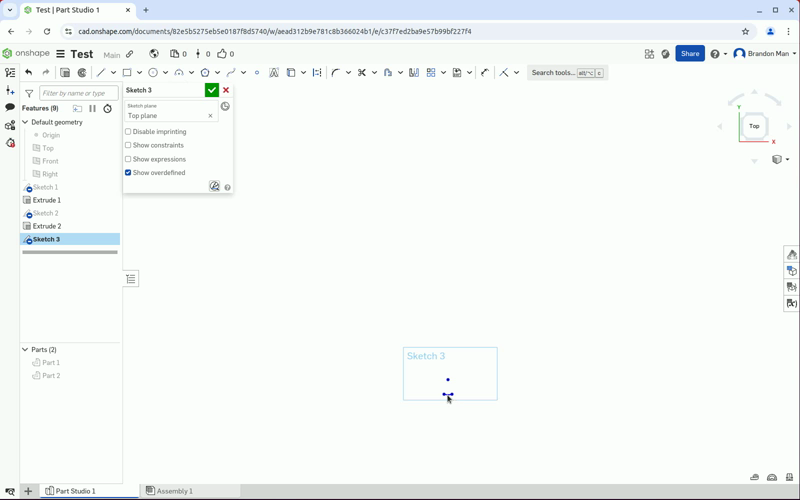
key(l)
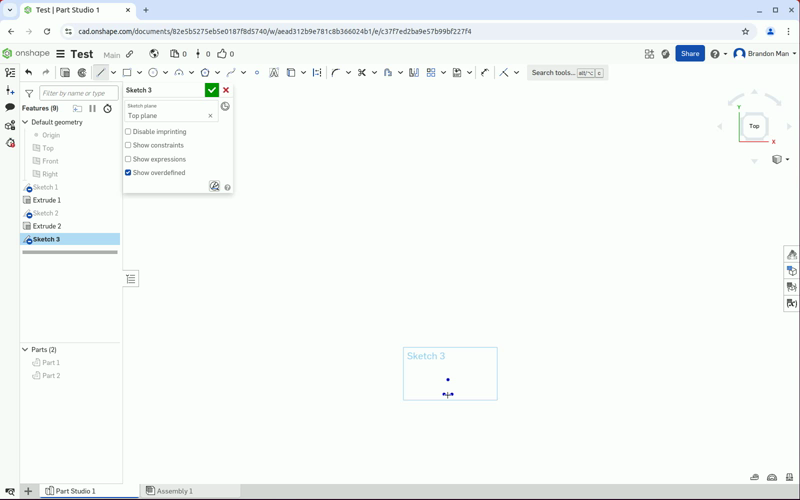
mouse_move(451, 394)
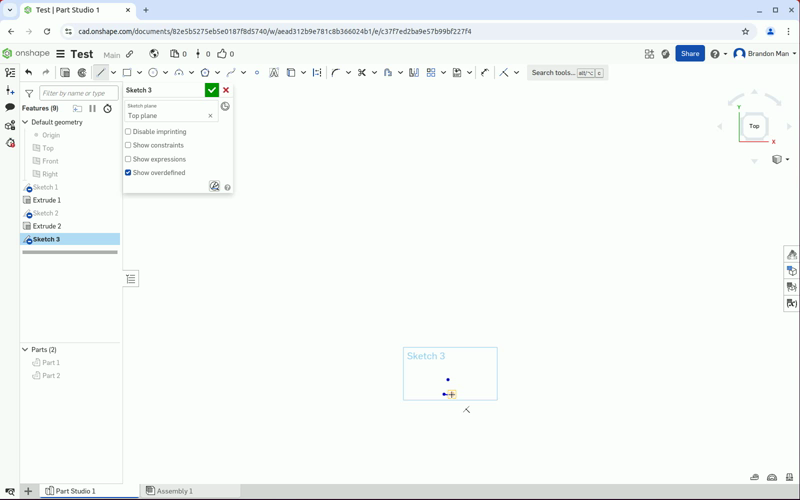
scroll(6)
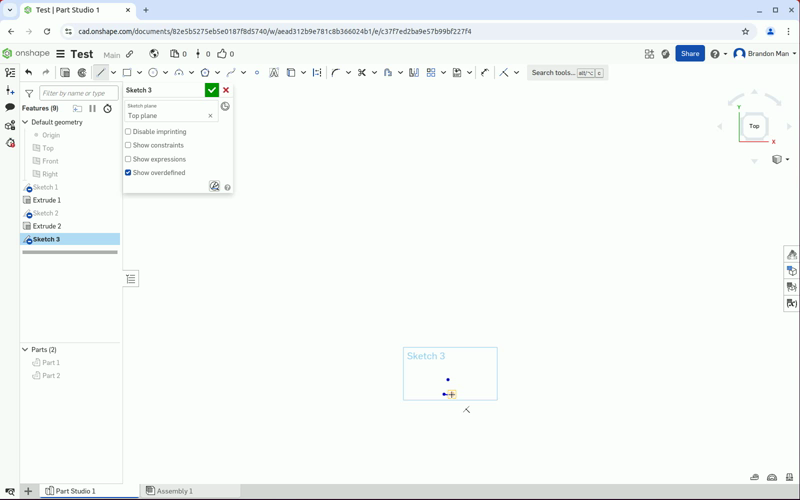
scroll(6)
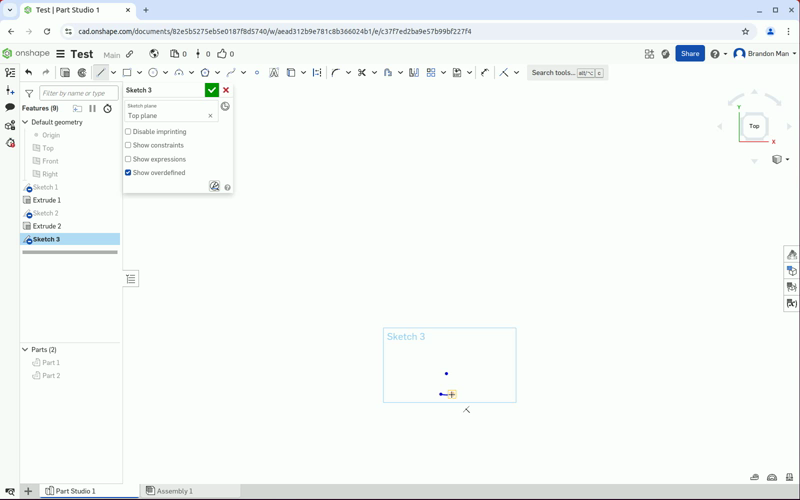
scroll(6)
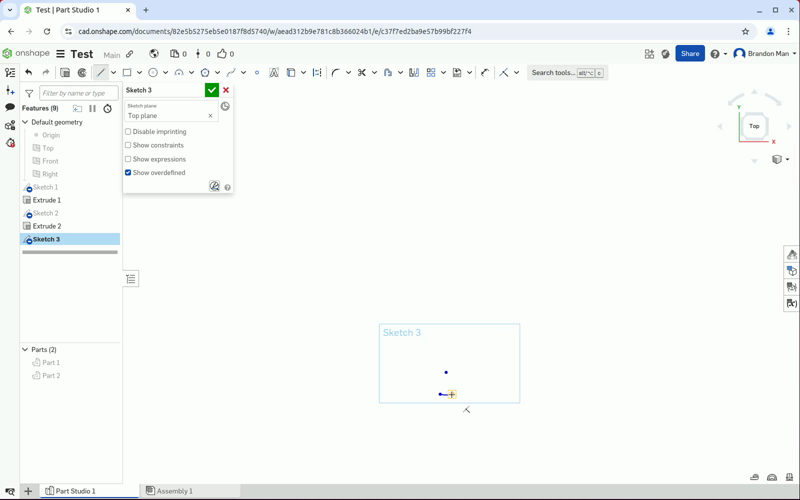
scroll(6)
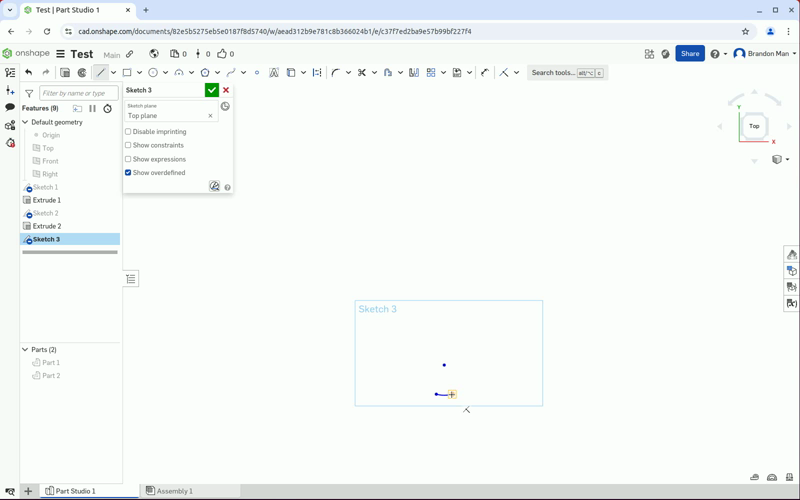
scroll(6)
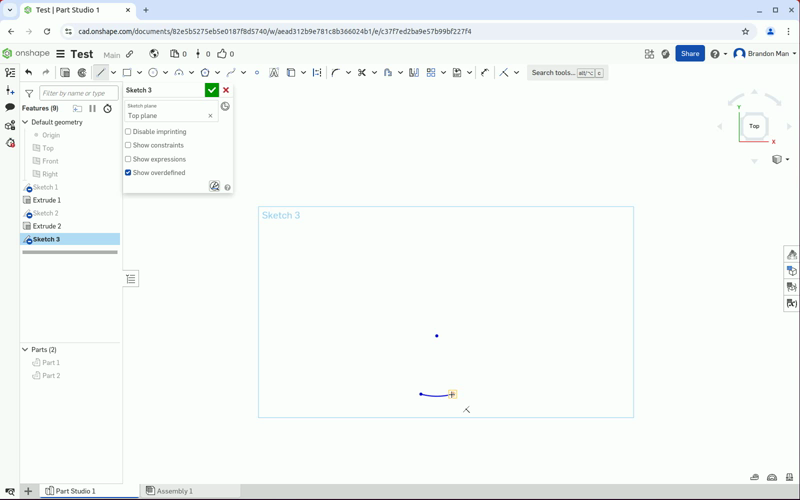
scroll(6)
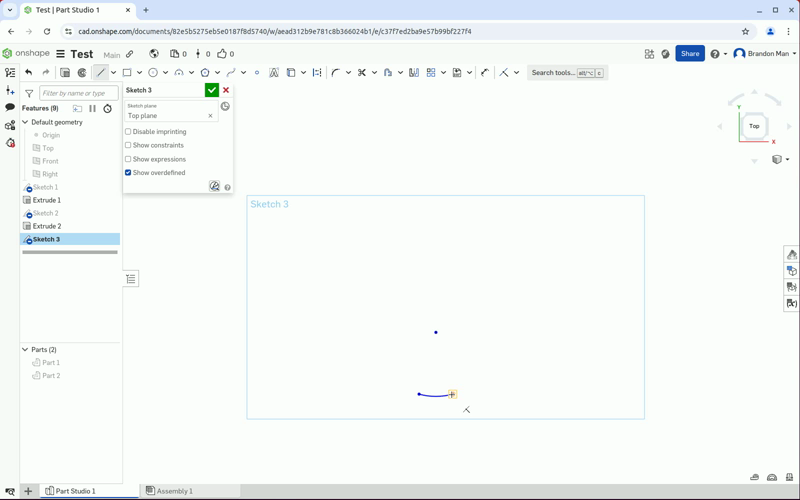
scroll(6)
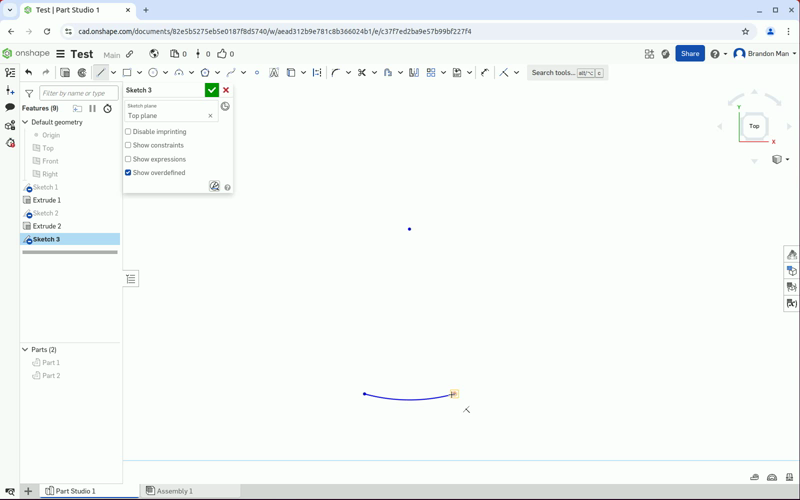
click(451, 394)
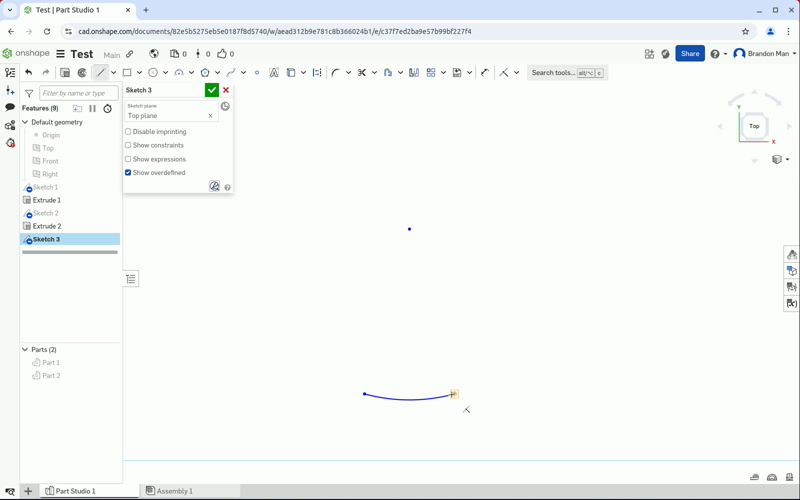
scroll(-6)
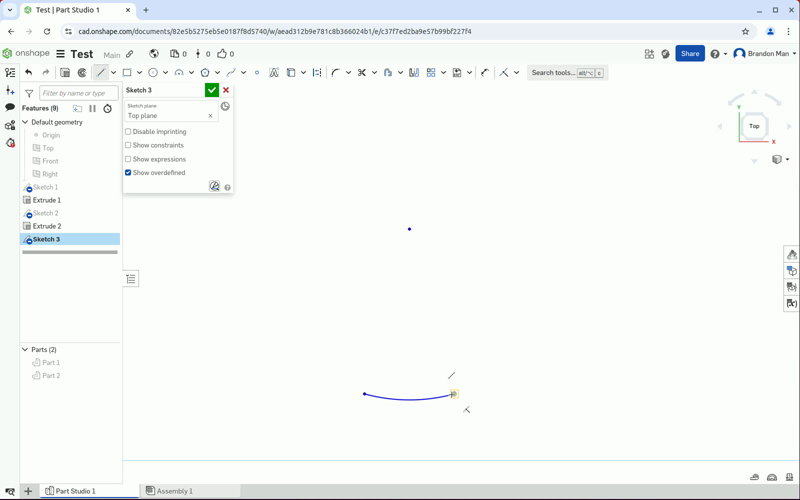
scroll(-6)
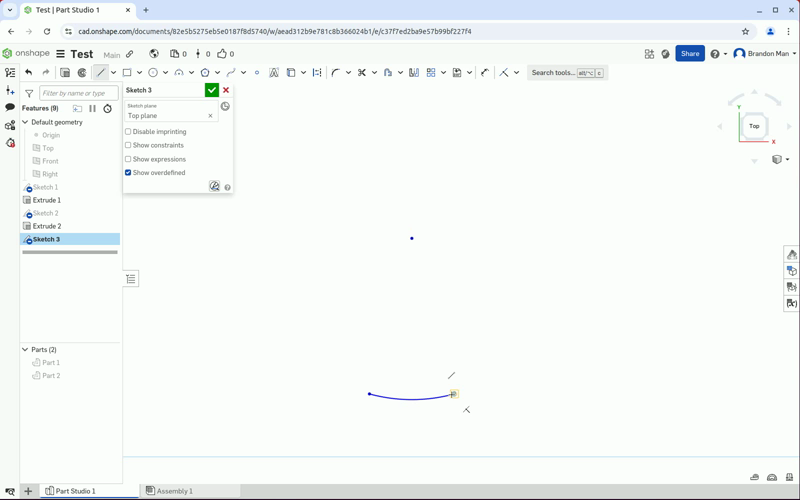
scroll(-6)
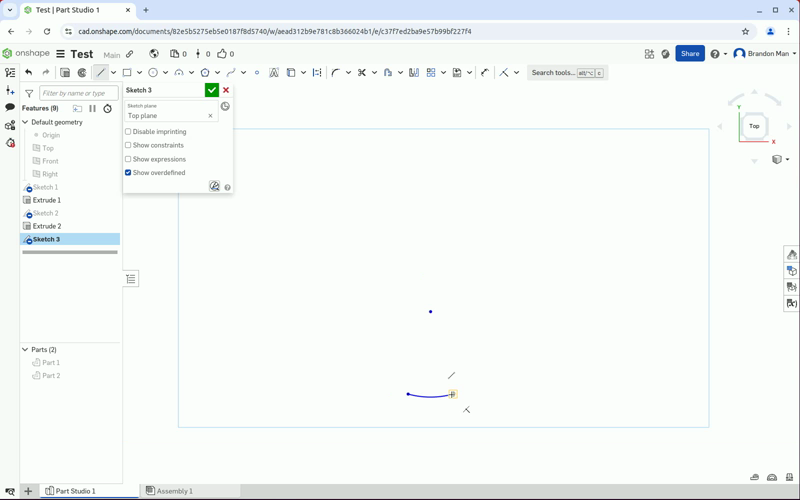
scroll(-6)
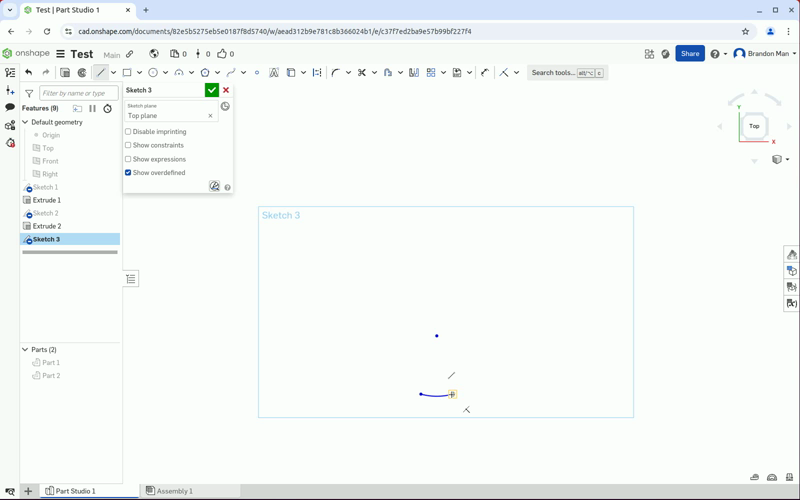
scroll(-6)
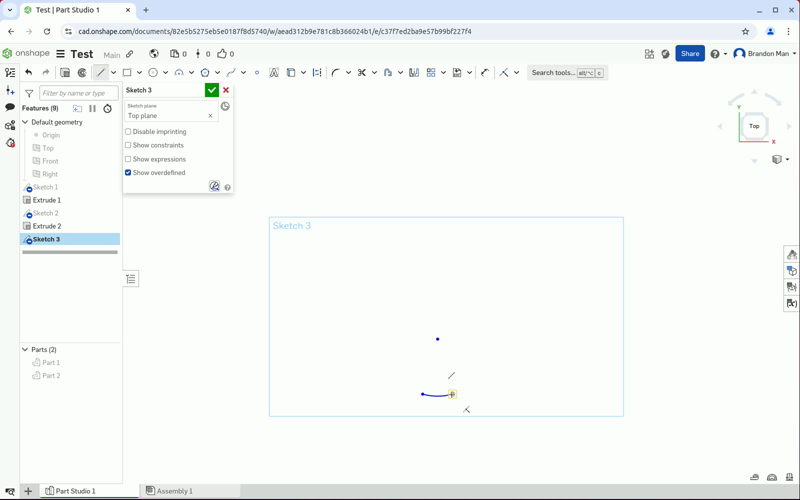
scroll(-6)
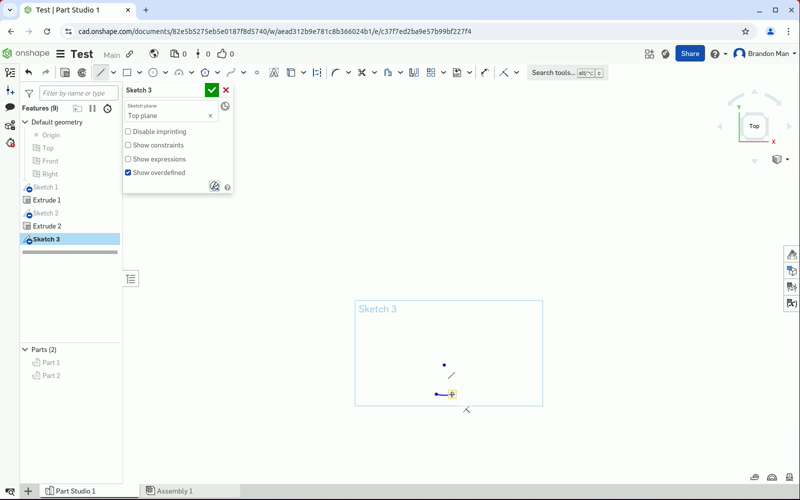
scroll(-6)
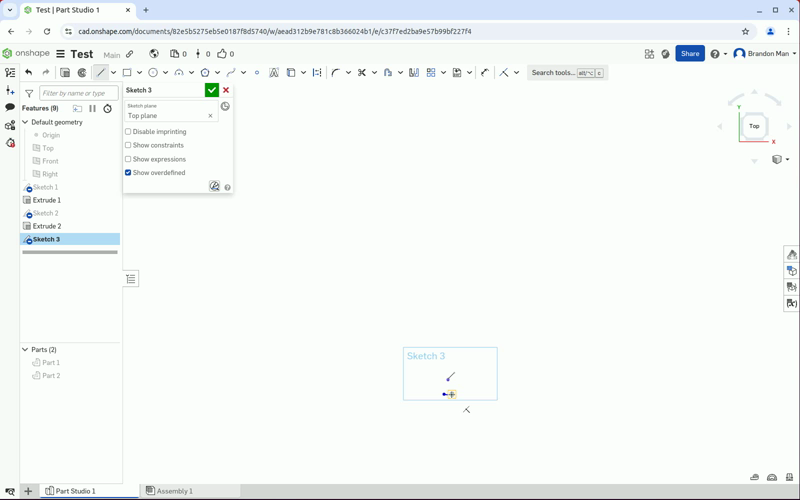
key_down(shift)
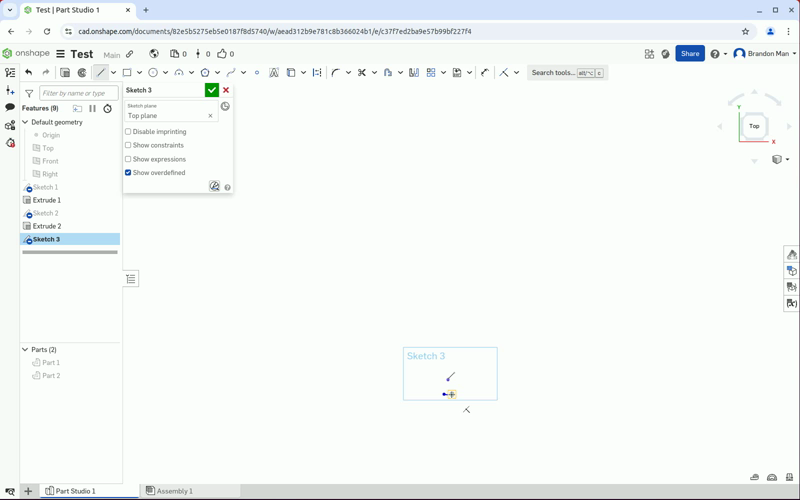
mouse_move(451, 171)
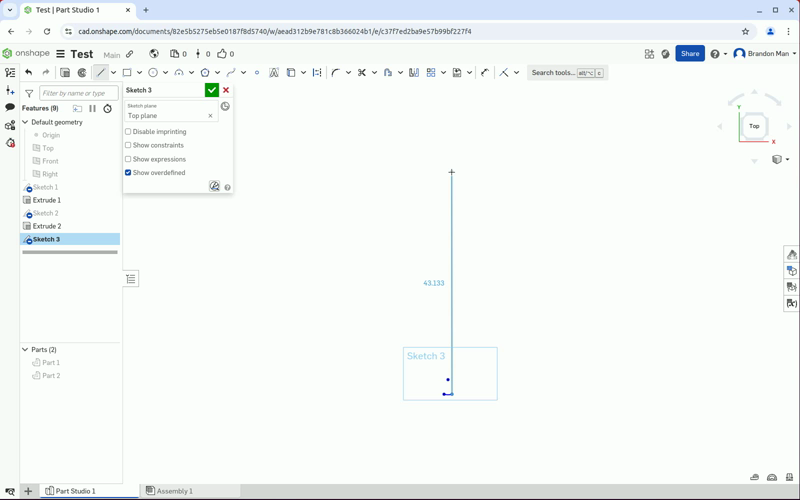
click(451, 171)
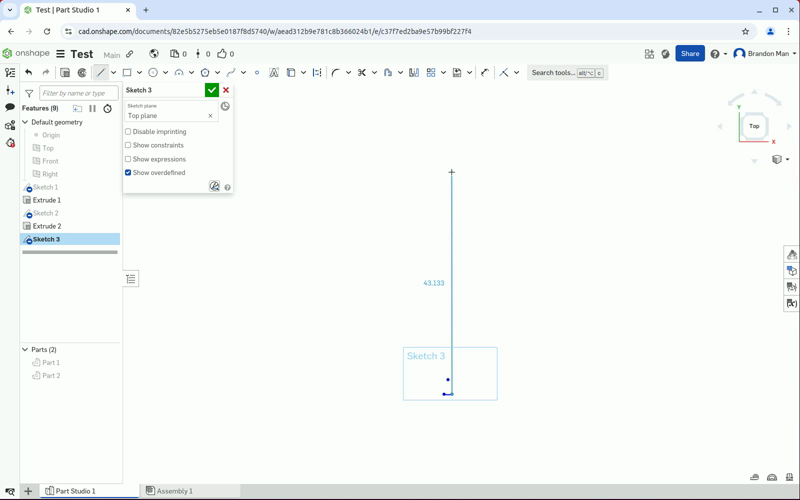
key_up(shift)
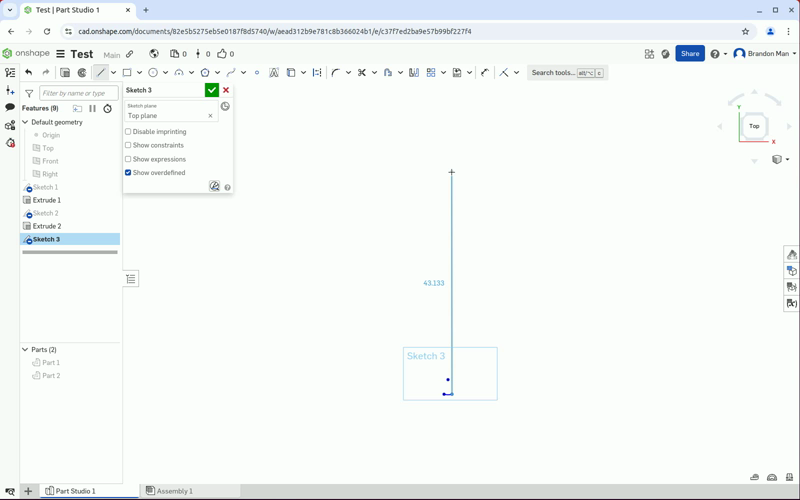
key(esc)
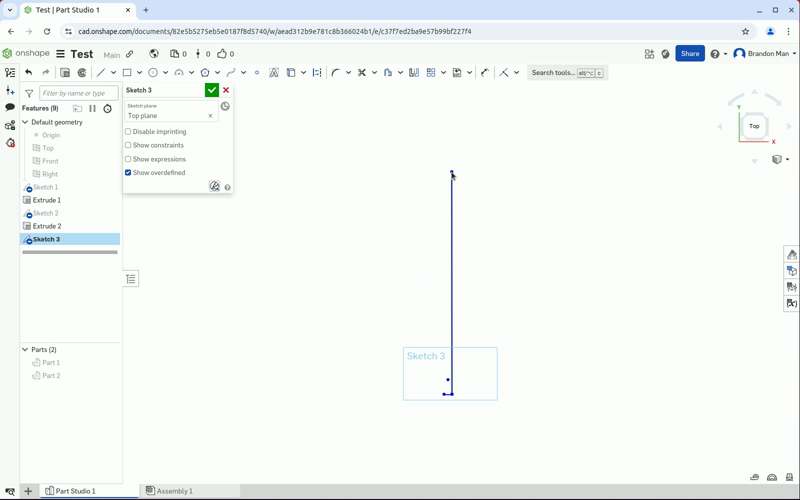
key(a)
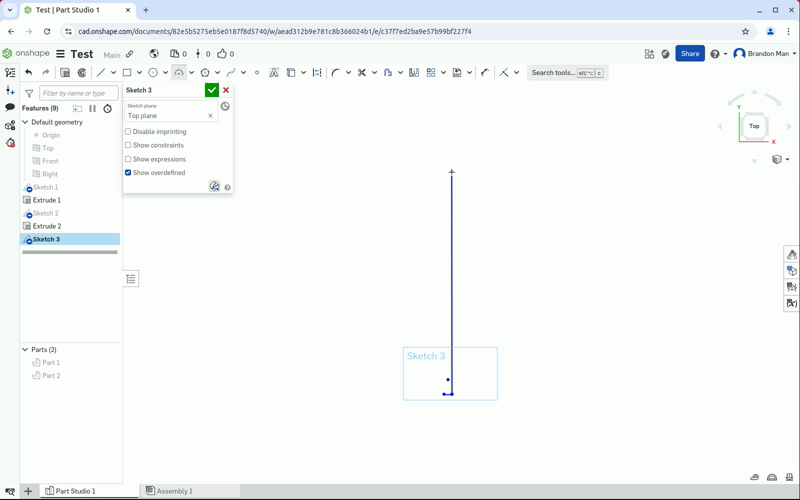
mouse_move(451, 171)
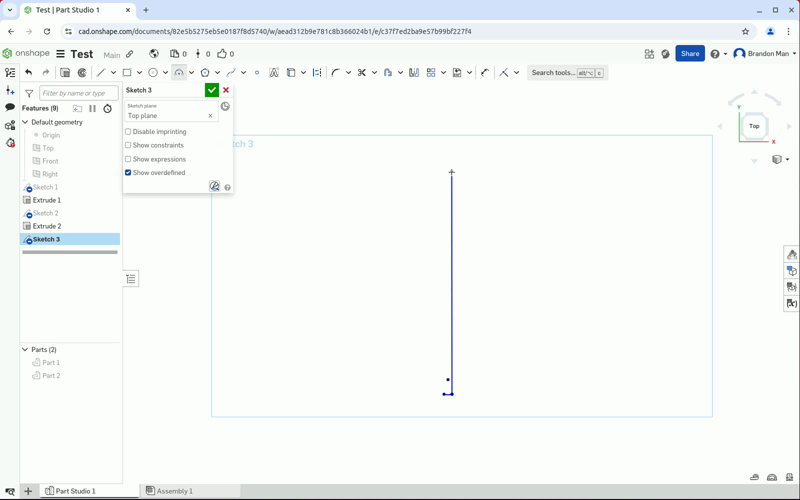
click(451, 171)
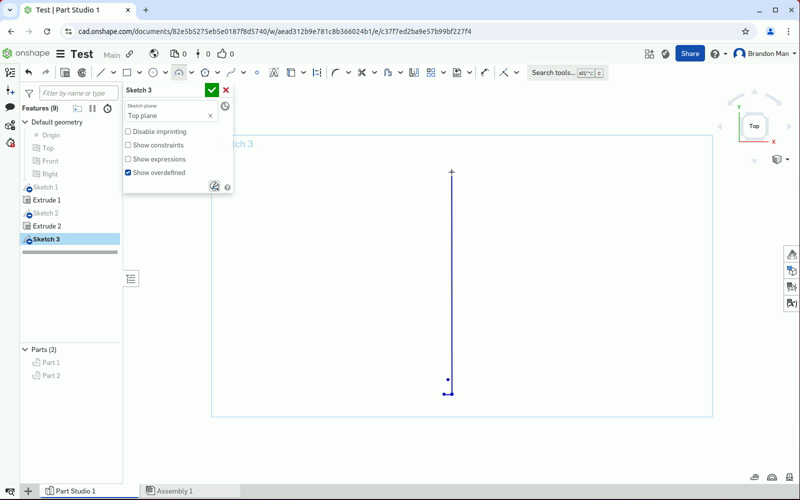
key_down(shift)
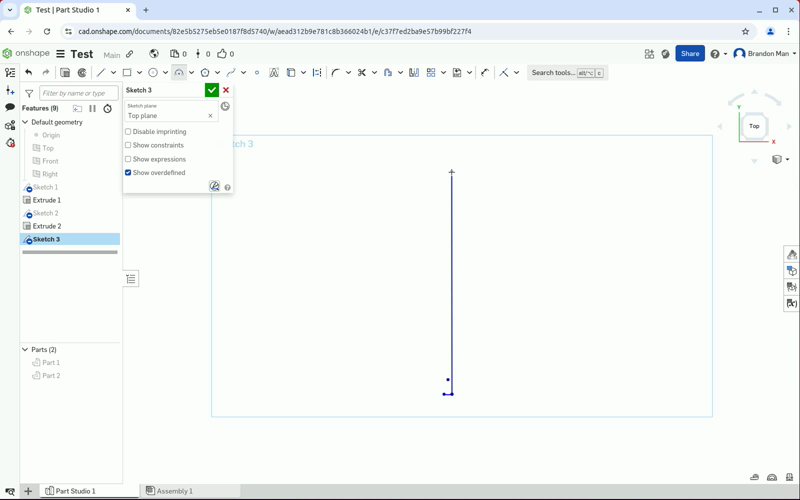
mouse_move(444, 171)
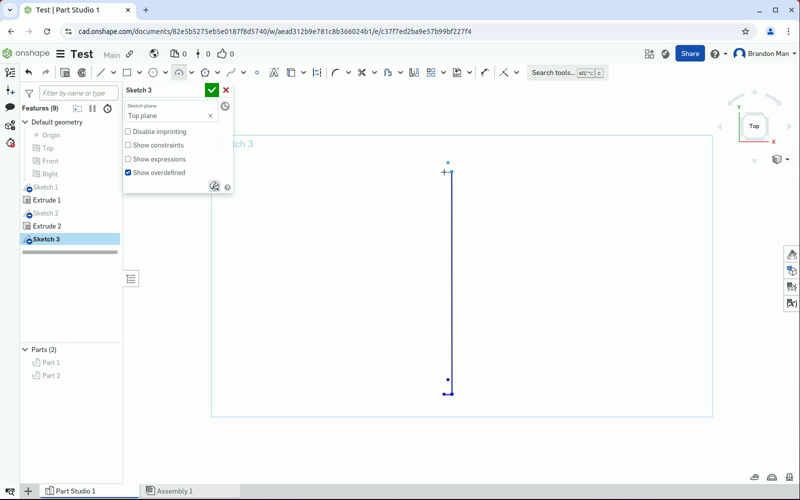
scroll(6)
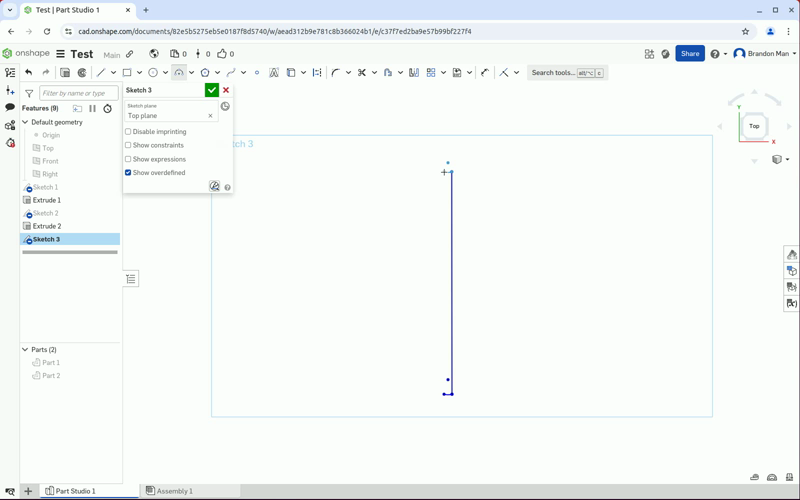
scroll(6)
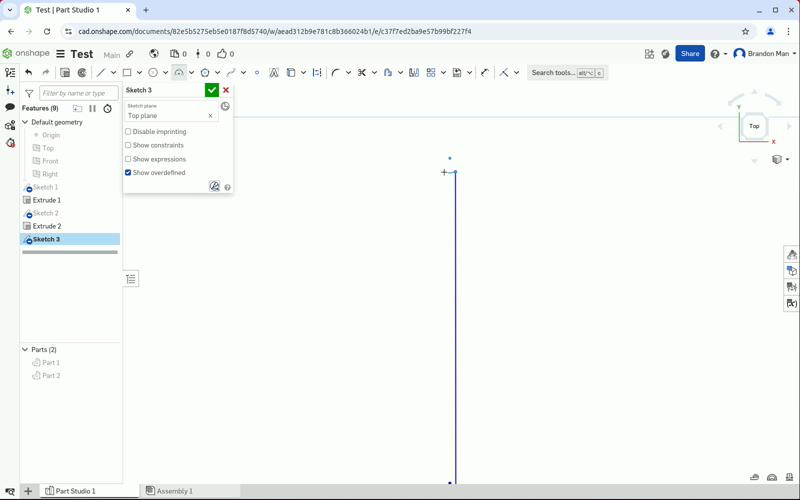
scroll(6)
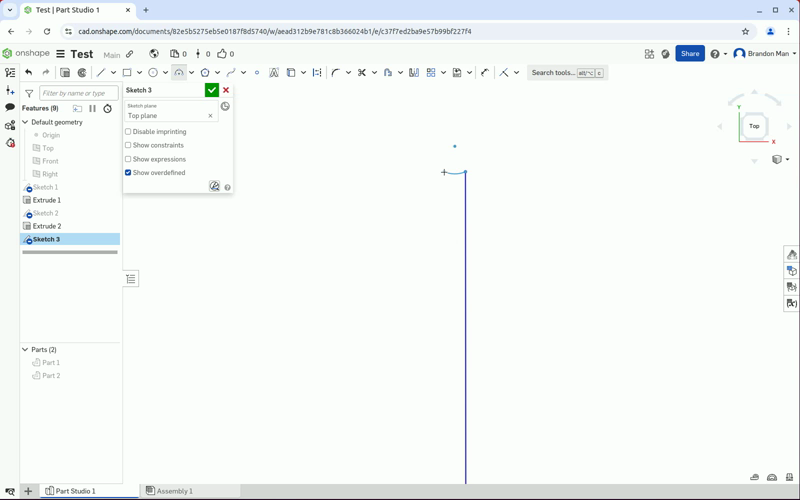
scroll(6)
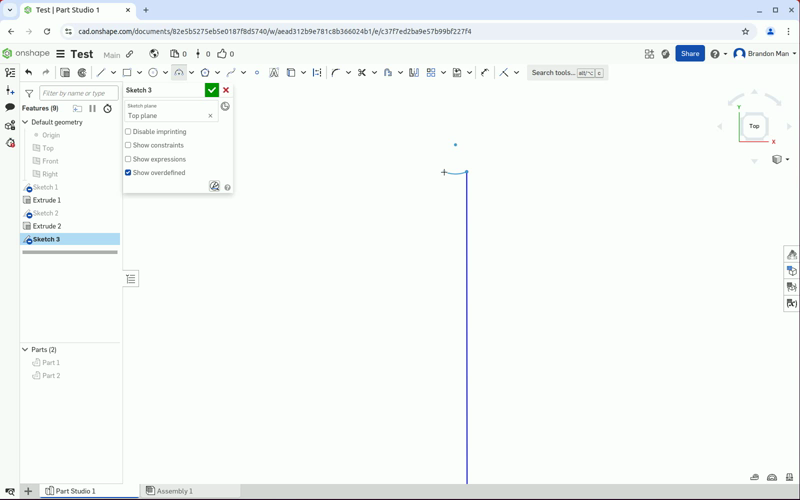
scroll(6)
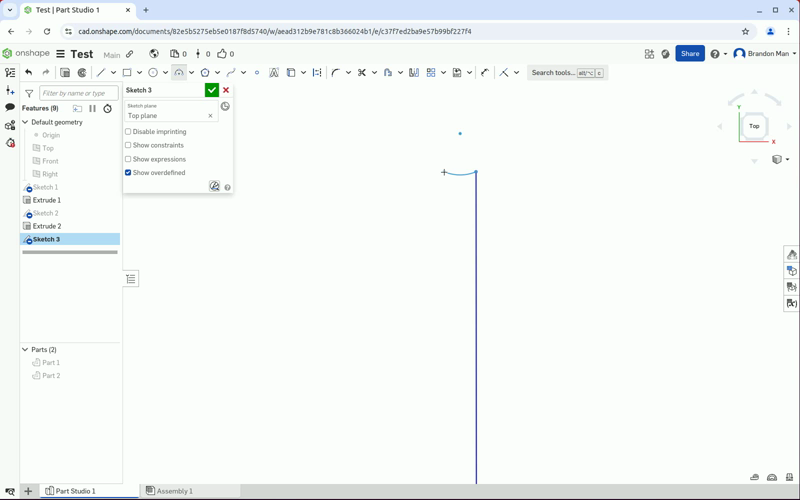
scroll(6)
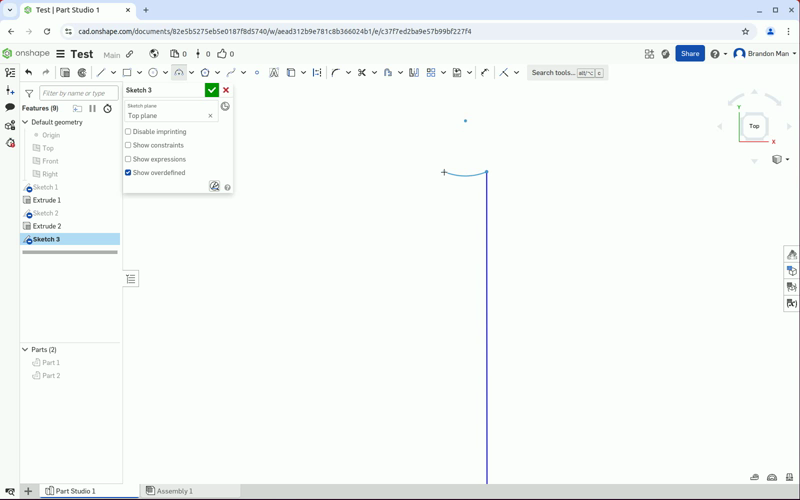
scroll(6)
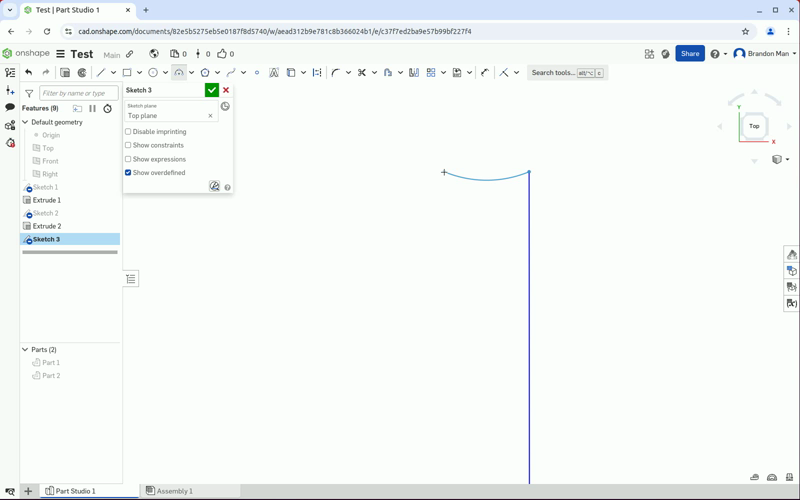
click(444, 171)
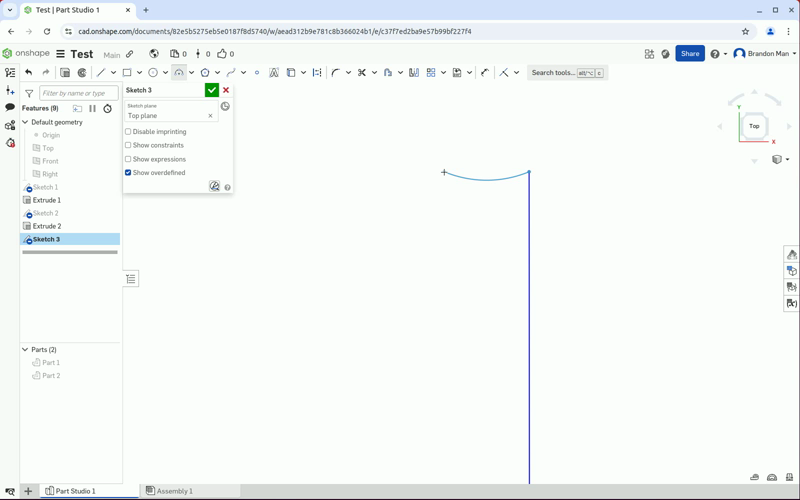
scroll(-6)
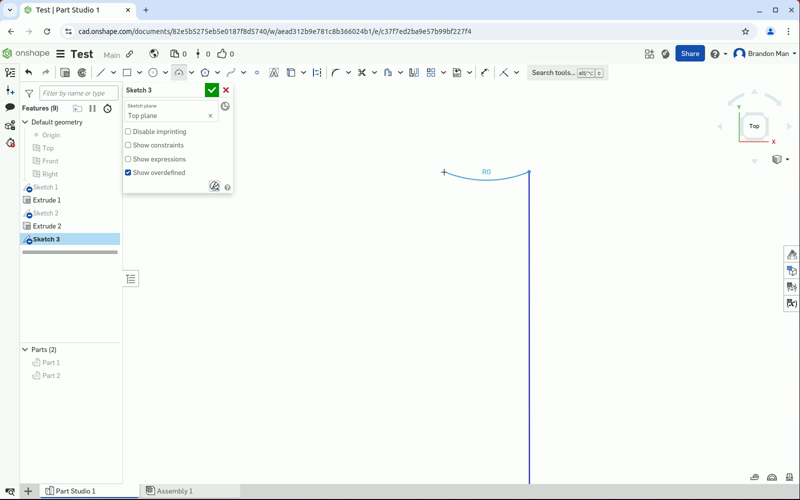
scroll(-6)
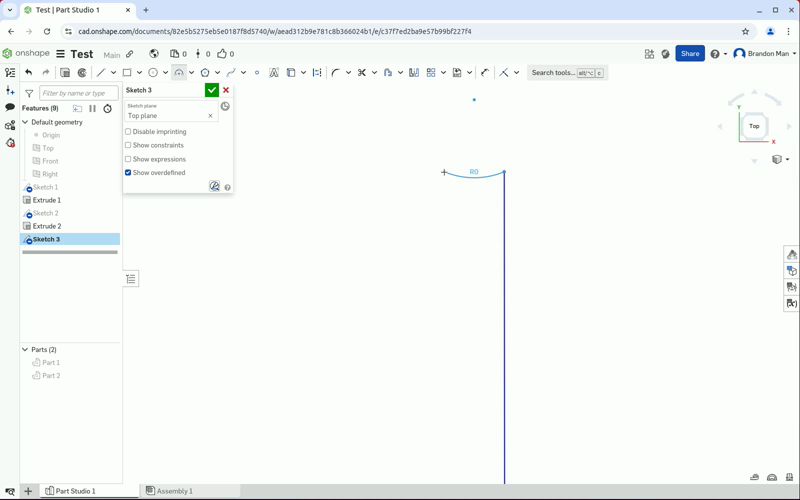
scroll(-6)
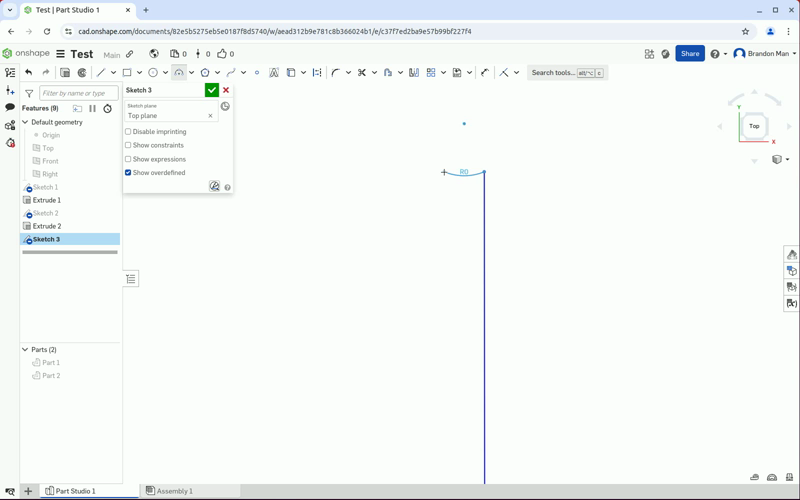
scroll(-6)
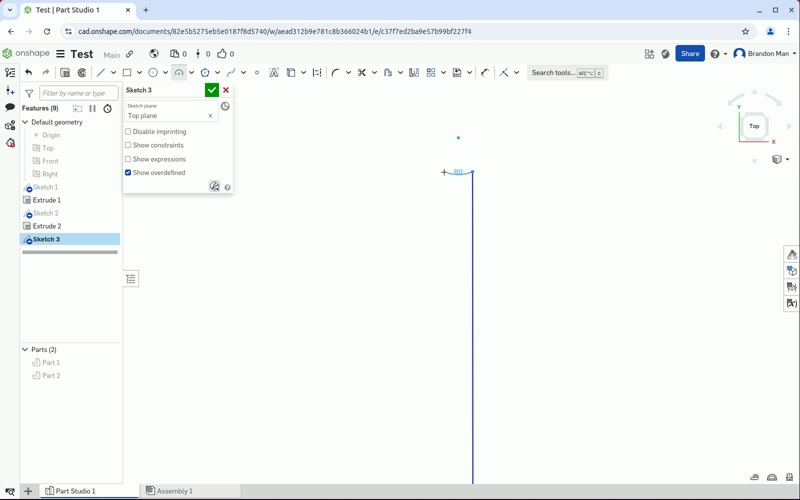
scroll(-6)
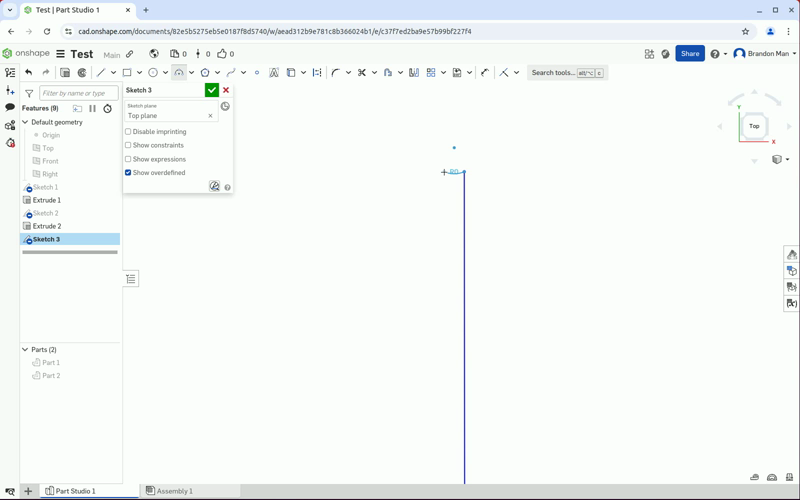
scroll(-6)
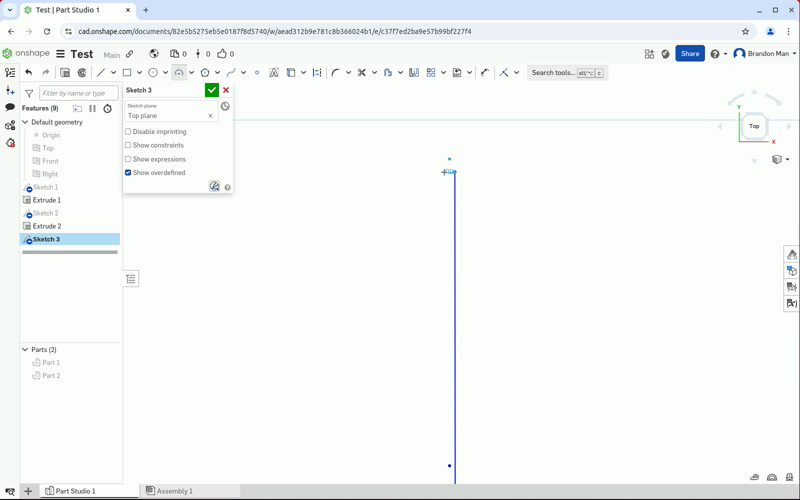
scroll(-6)
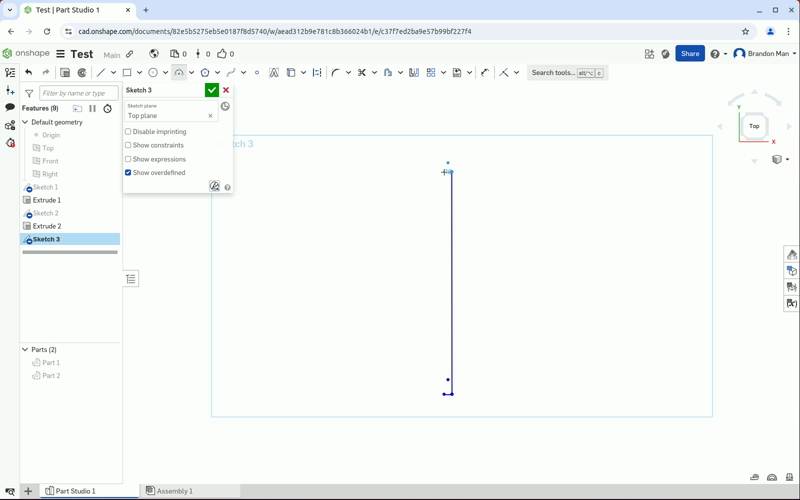
mouse_move(447, 170)
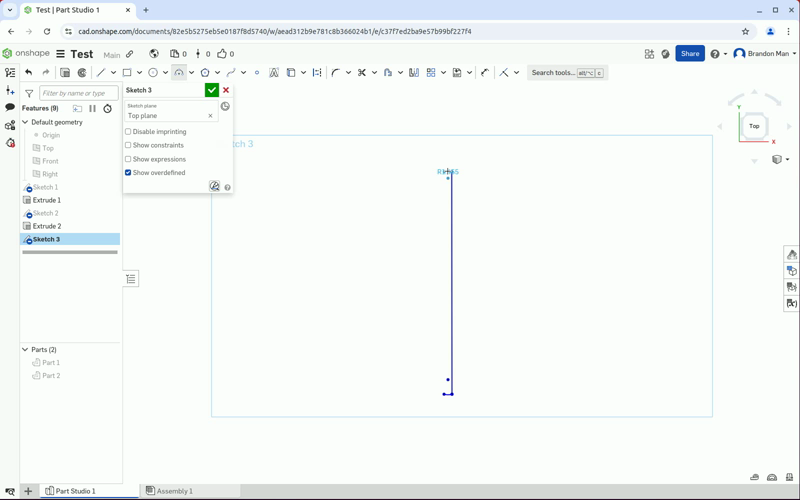
scroll(6)
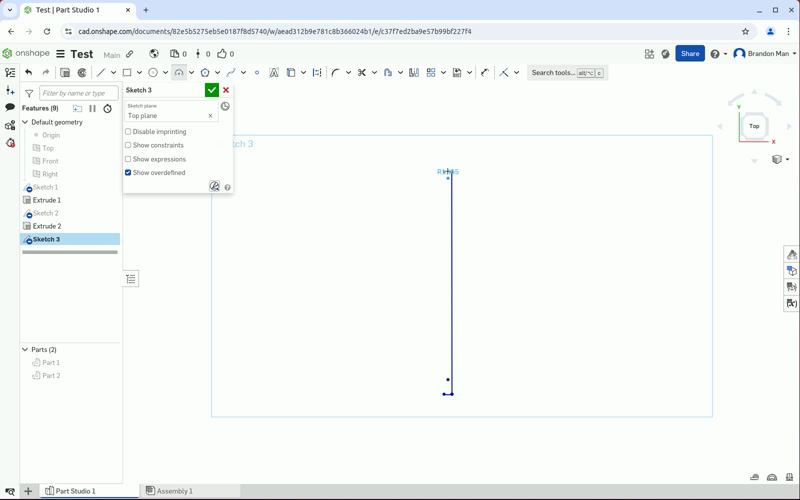
scroll(6)
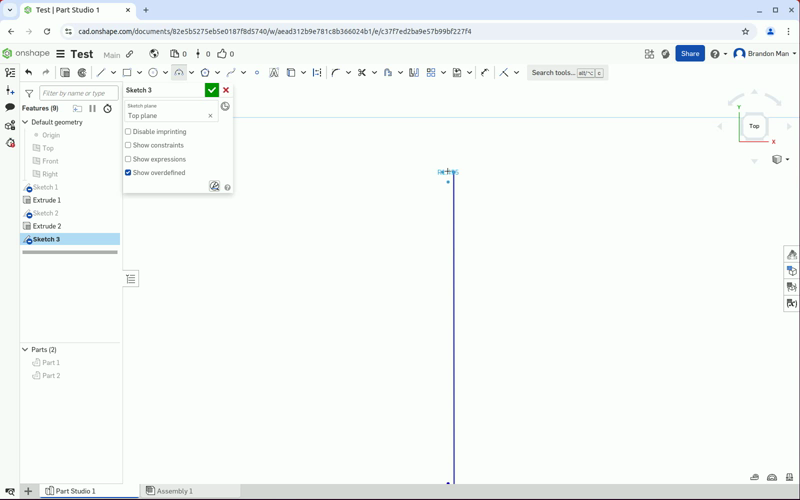
scroll(6)
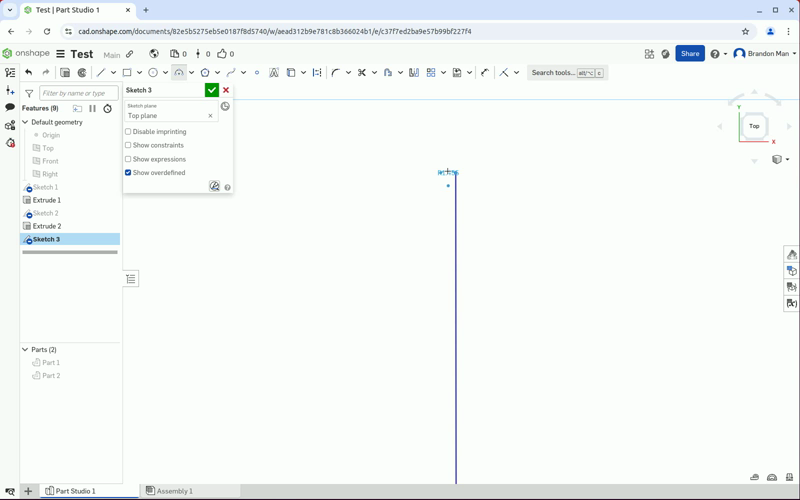
scroll(6)
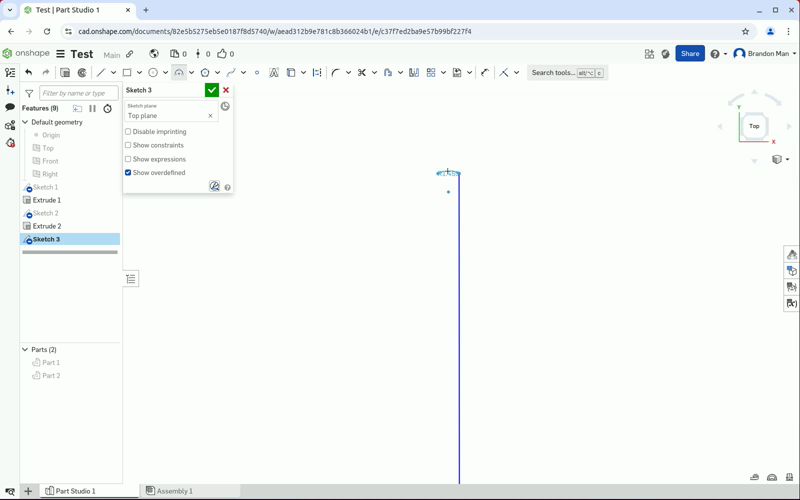
scroll(6)
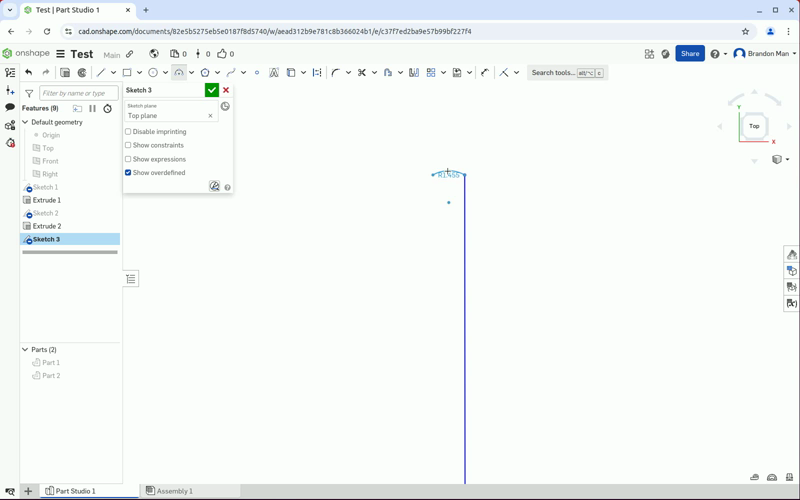
scroll(6)
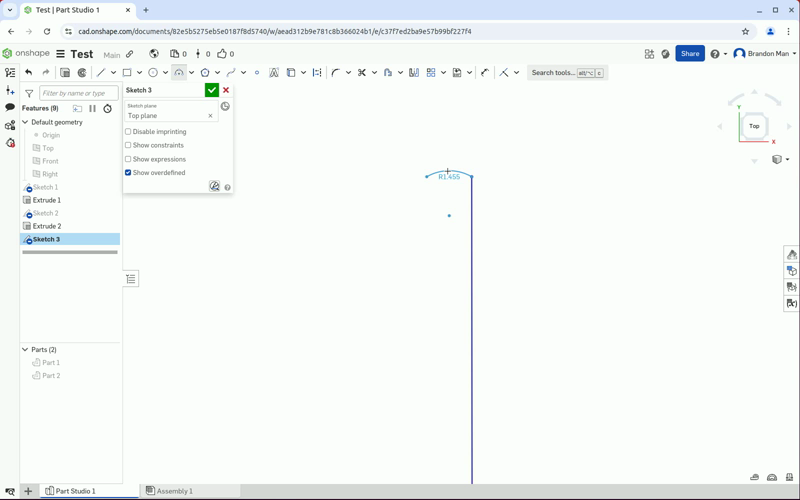
scroll(6)
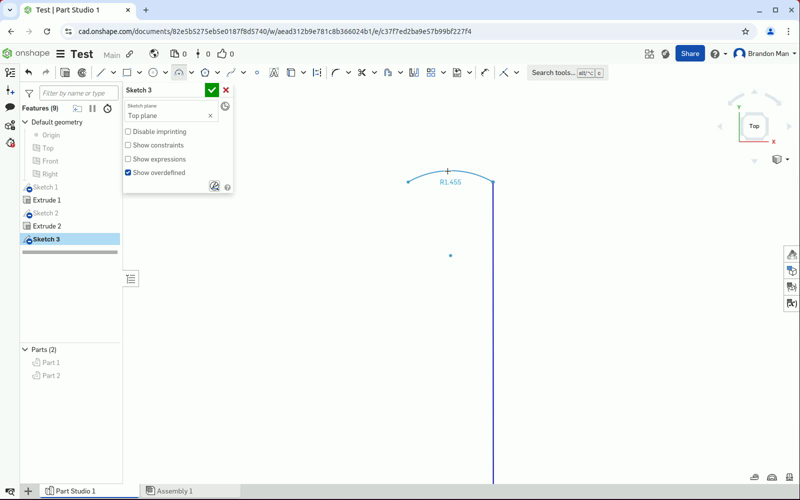
click(447, 170)
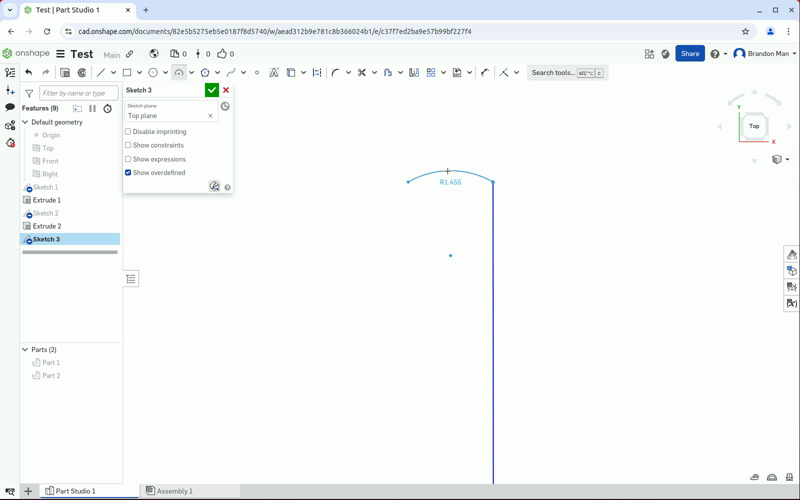
scroll(-6)
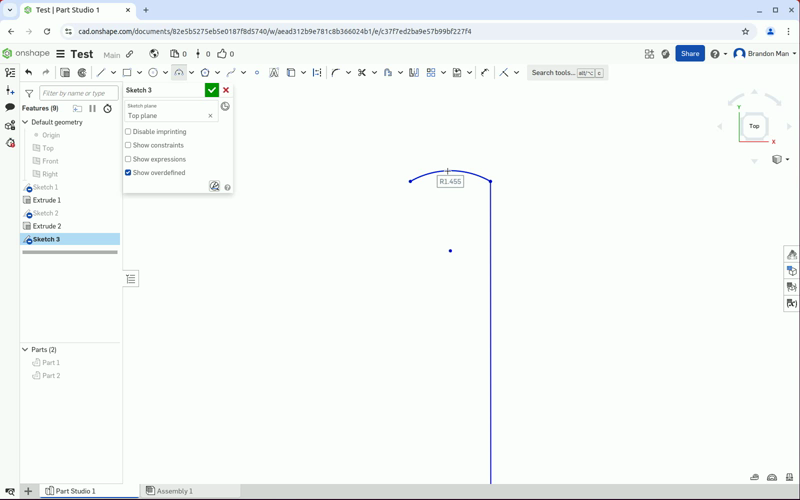
scroll(-6)
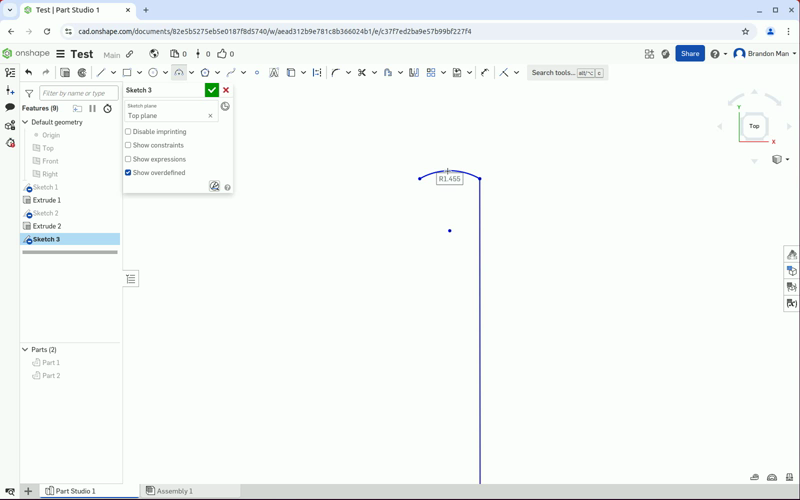
scroll(-6)
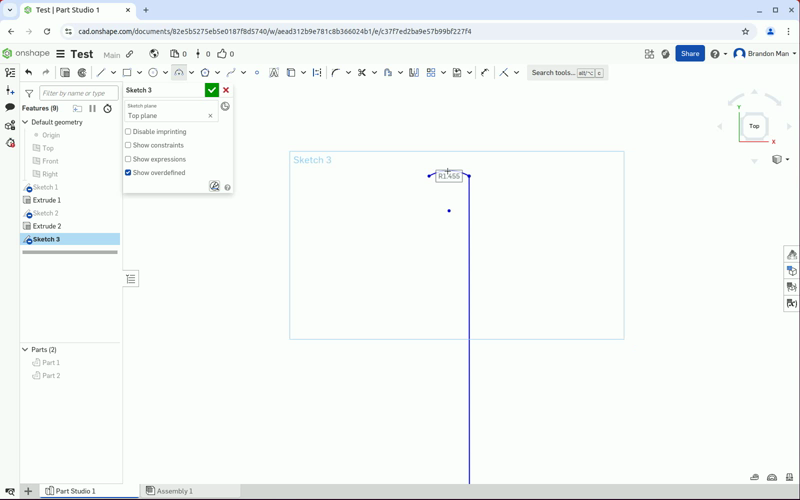
scroll(-6)
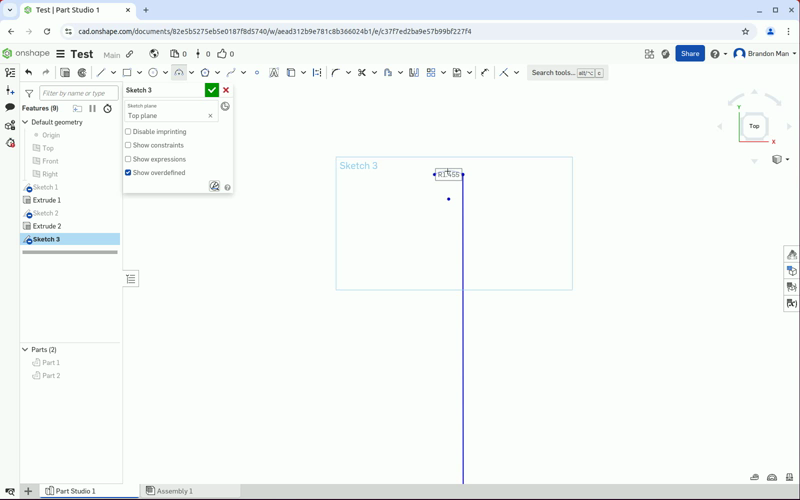
scroll(-6)
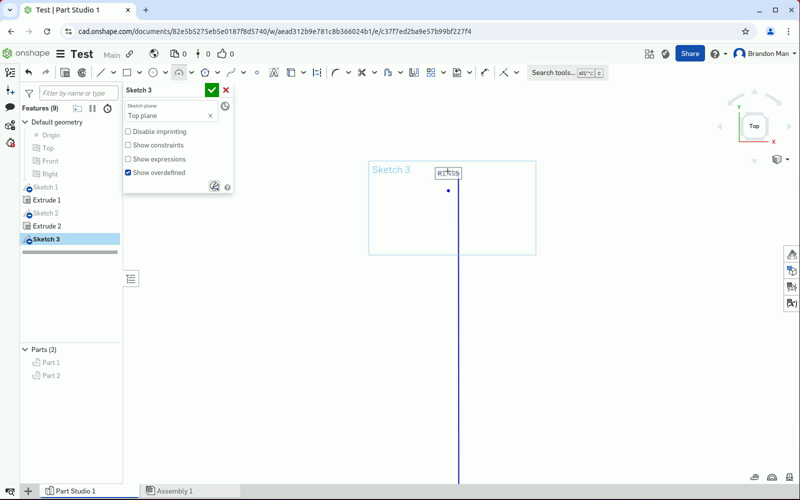
scroll(-6)
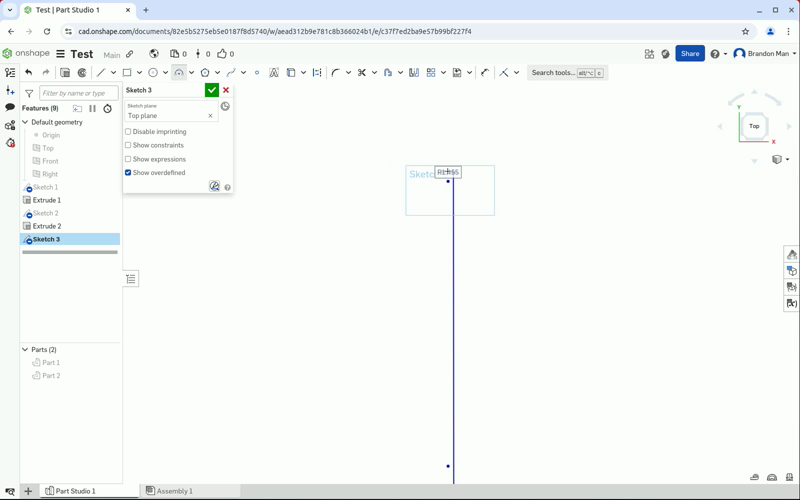
scroll(-6)
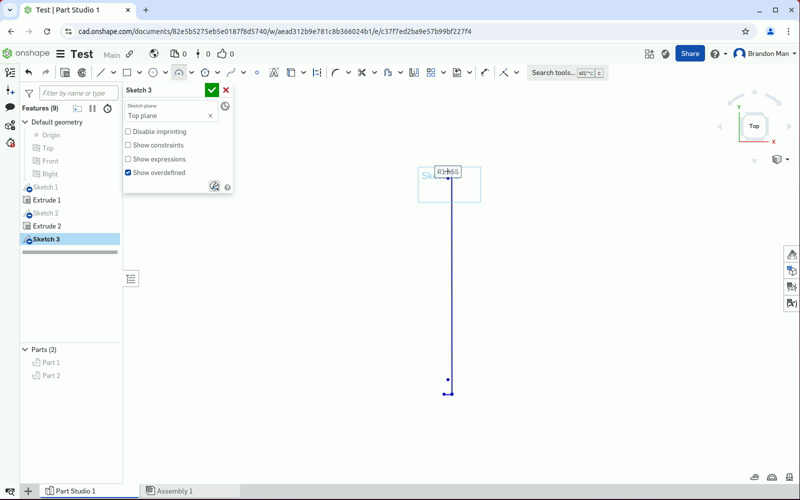
key_up(shift)
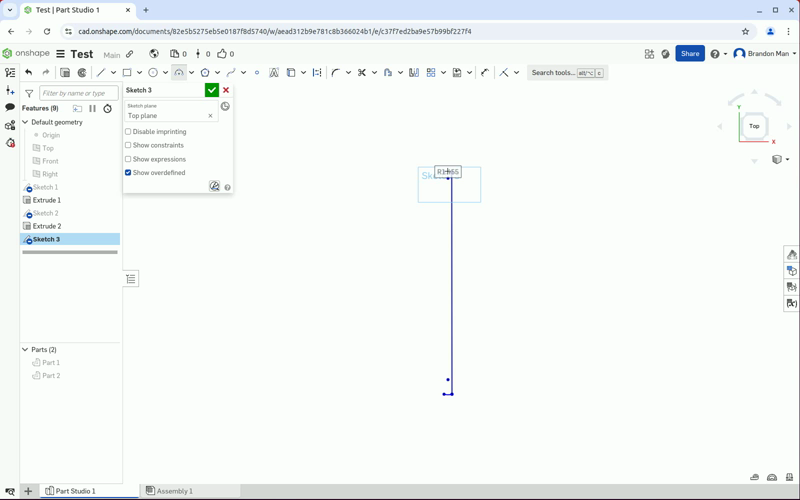
key(esc)
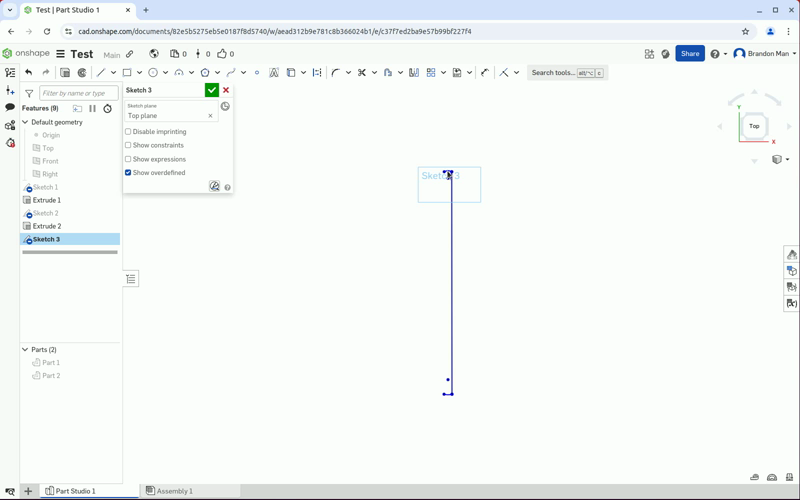
key(l)
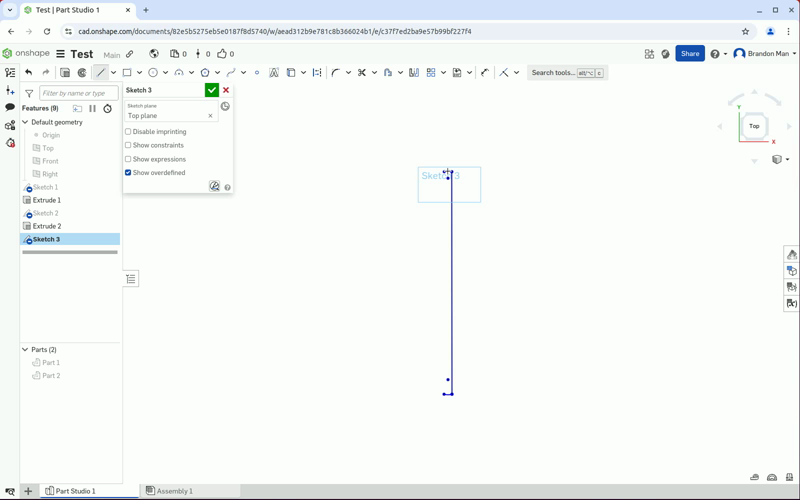
mouse_move(444, 171)
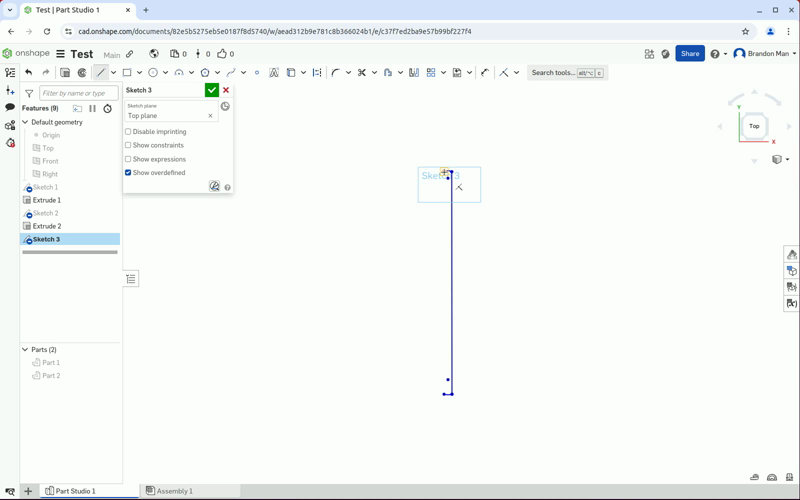
scroll(6)
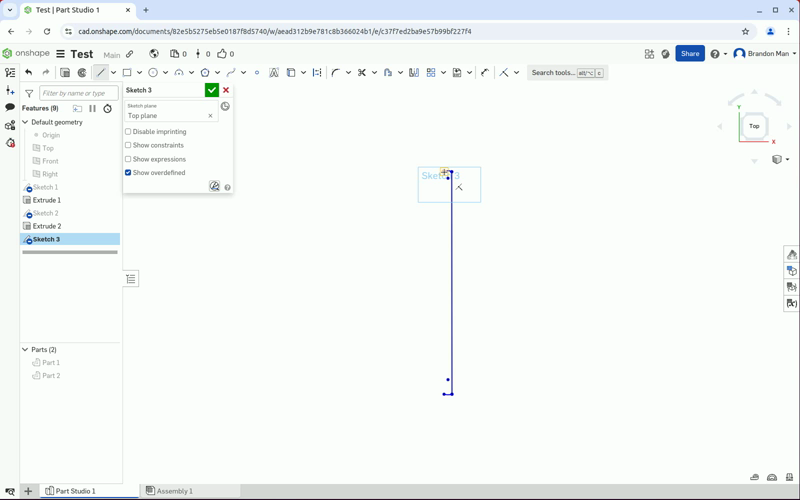
scroll(6)
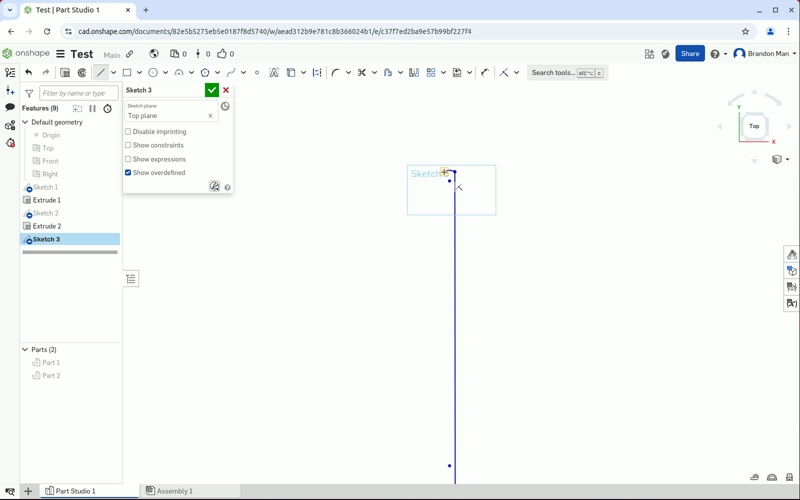
scroll(6)
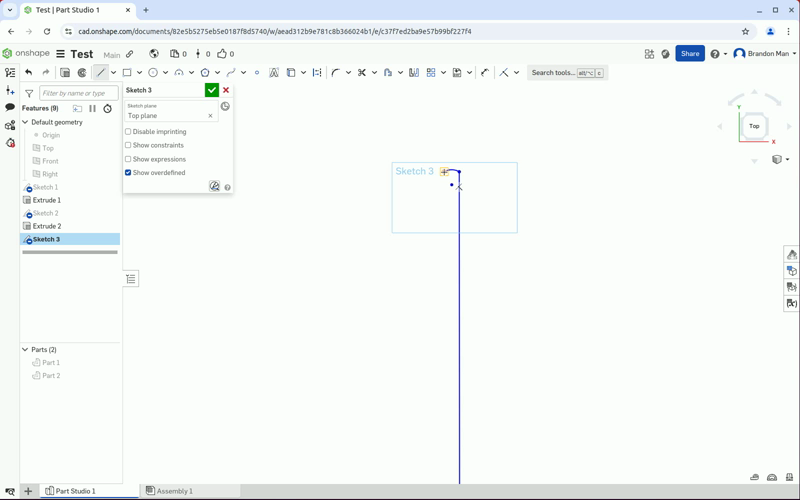
scroll(6)
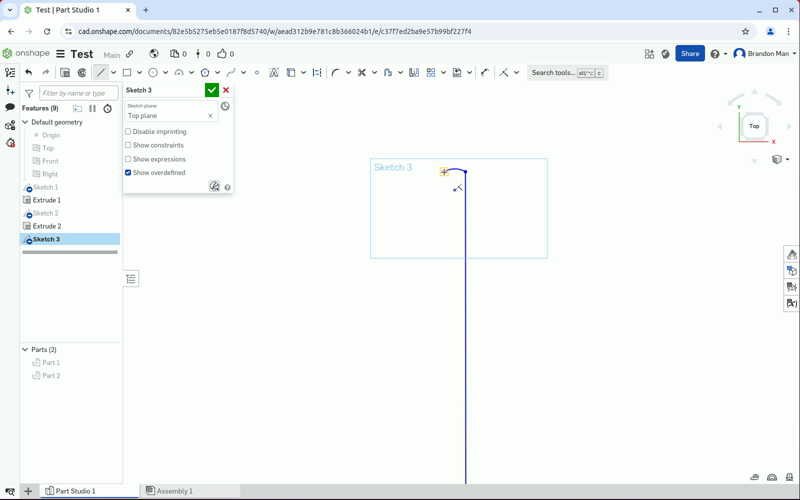
scroll(6)
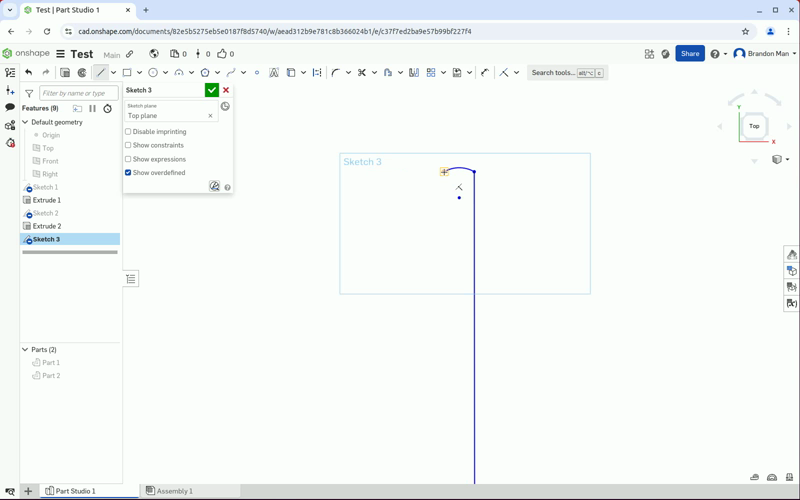
scroll(6)
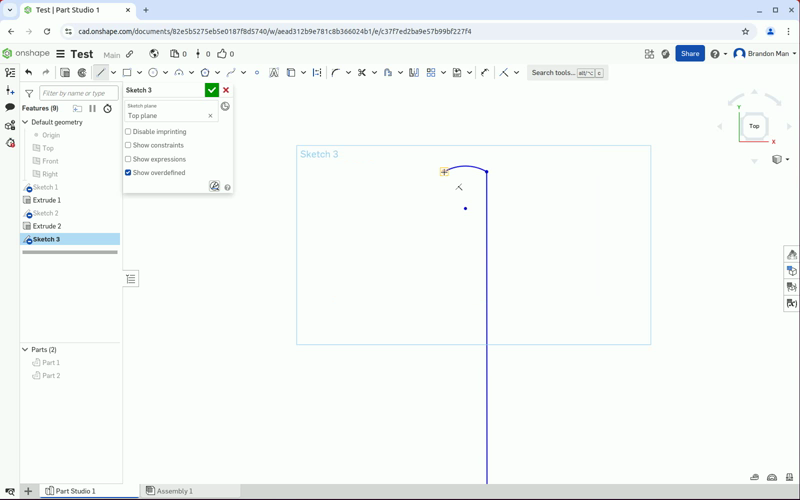
scroll(6)
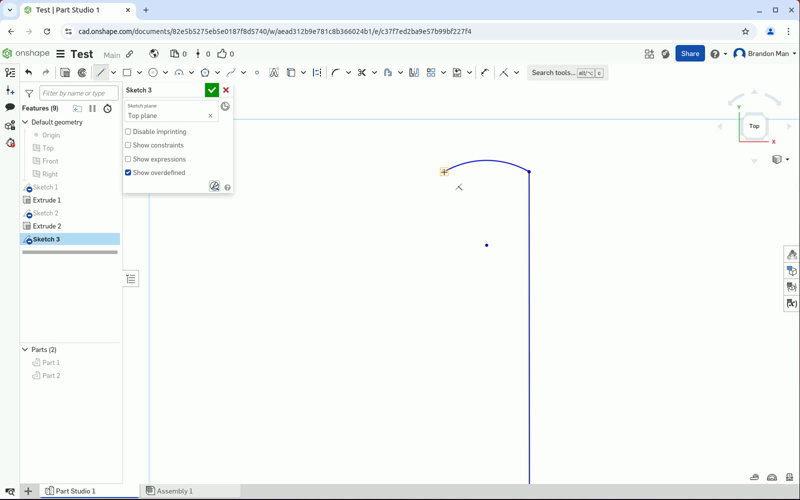
click(444, 171)
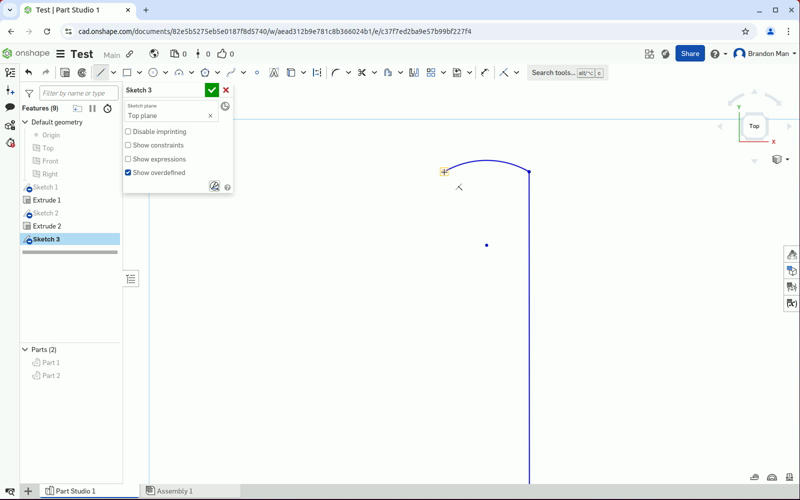
scroll(-6)
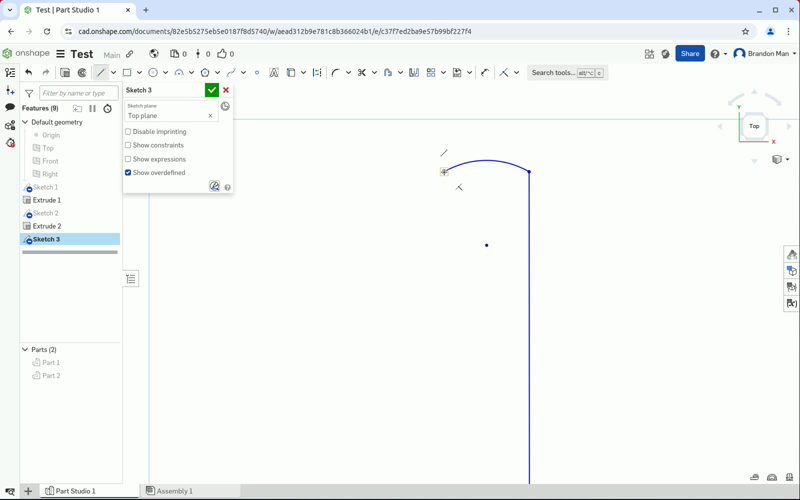
scroll(-6)
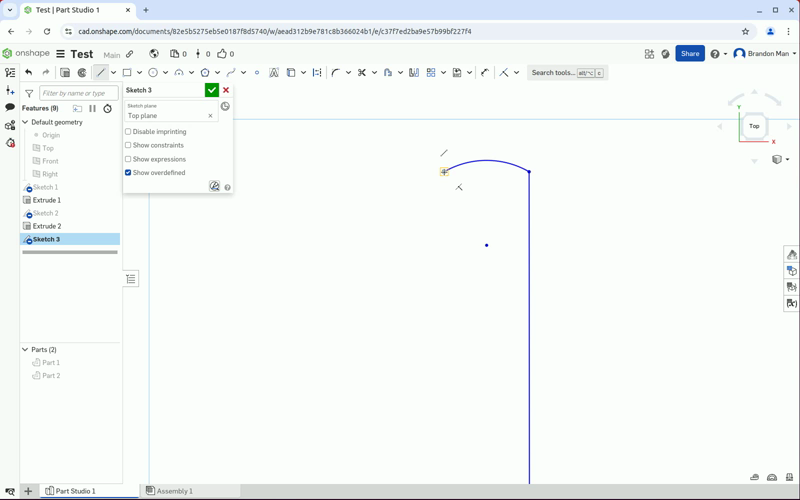
scroll(-6)
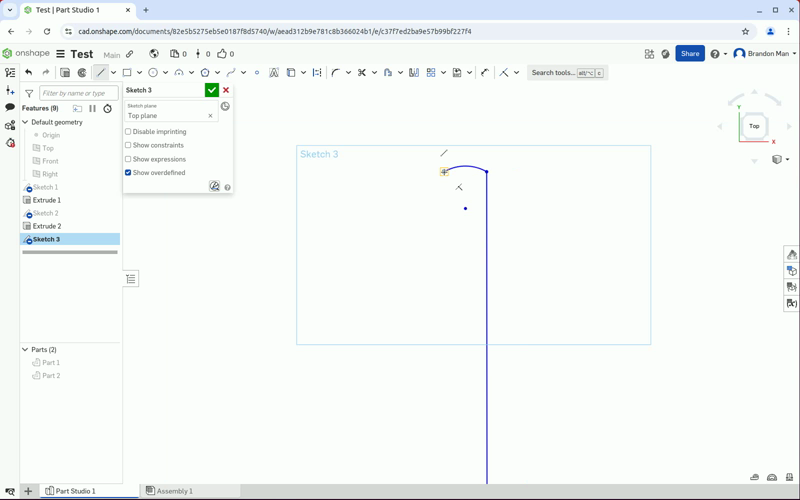
scroll(-6)
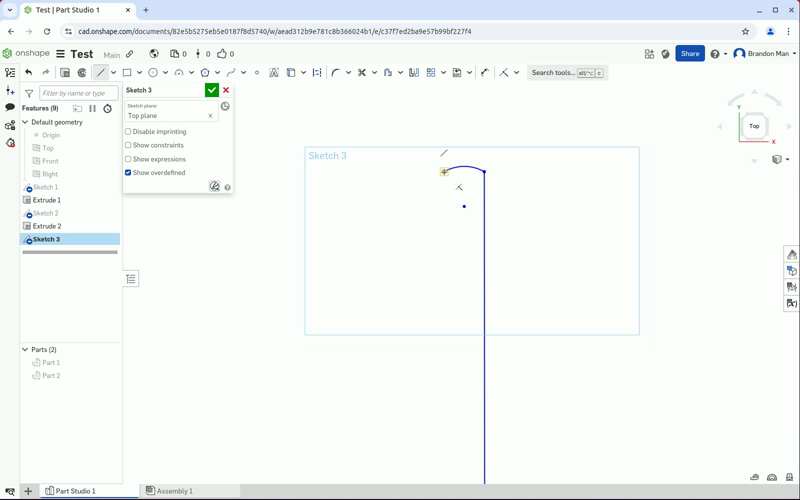
scroll(-6)
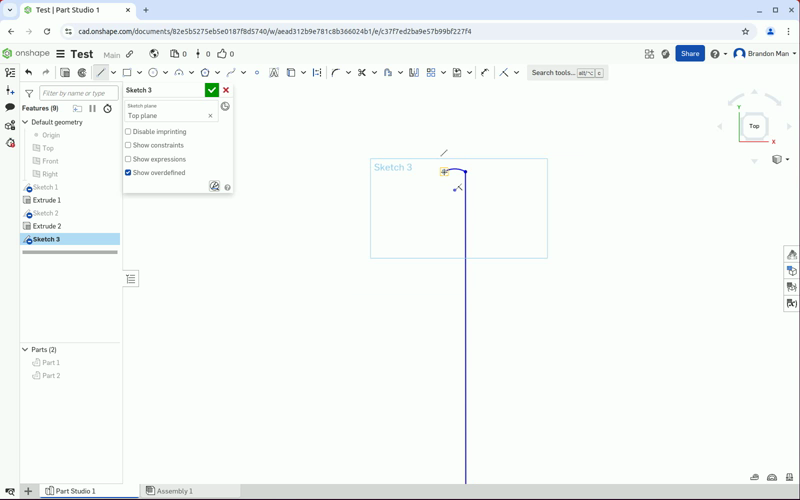
scroll(-6)
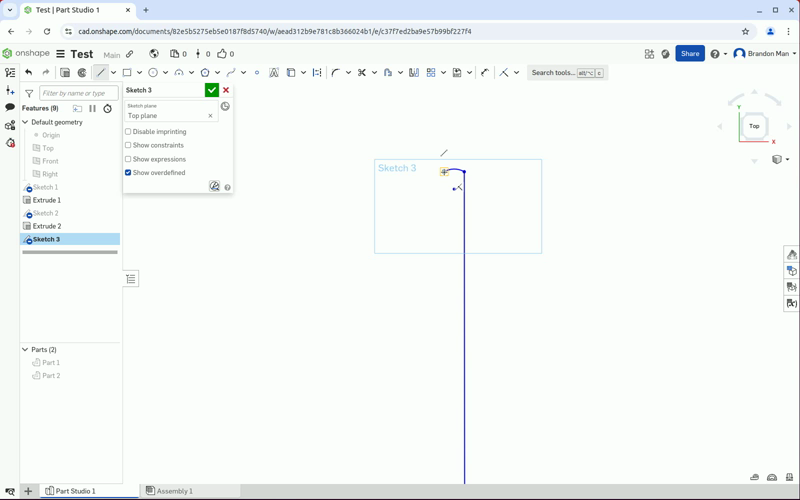
scroll(-6)
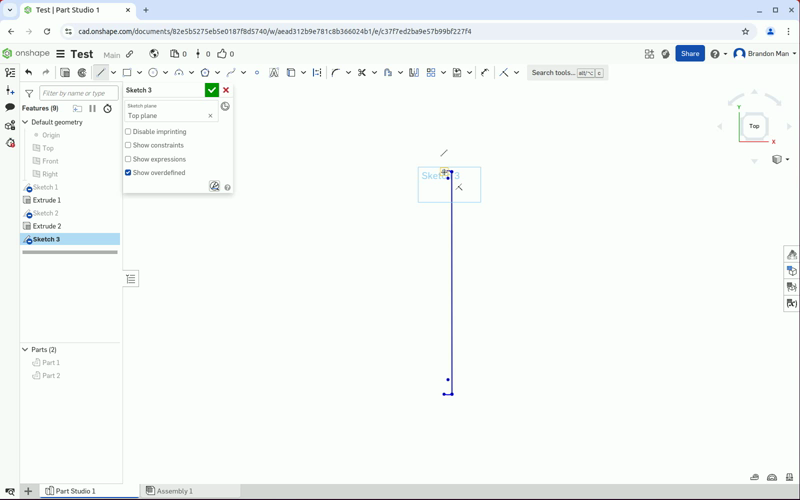
key_down(shift)
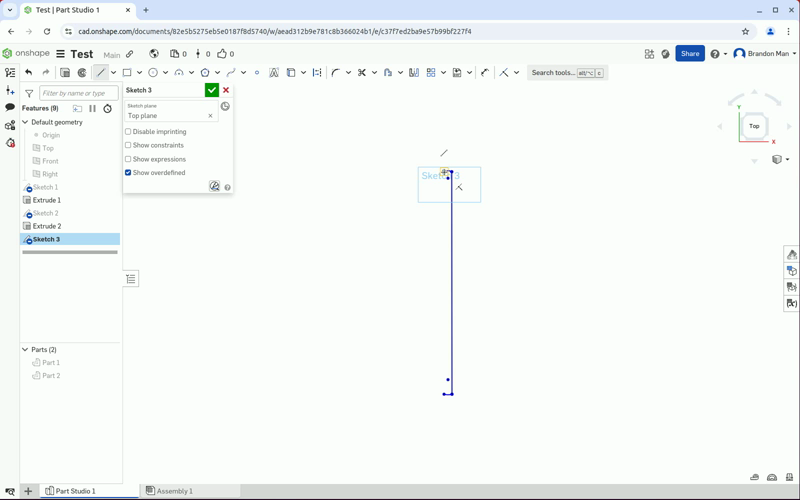
mouse_move(444, 394)
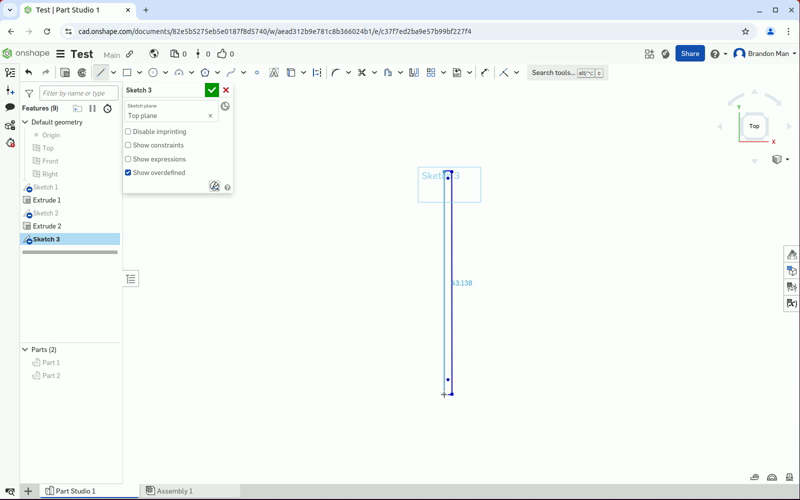
scroll(6)
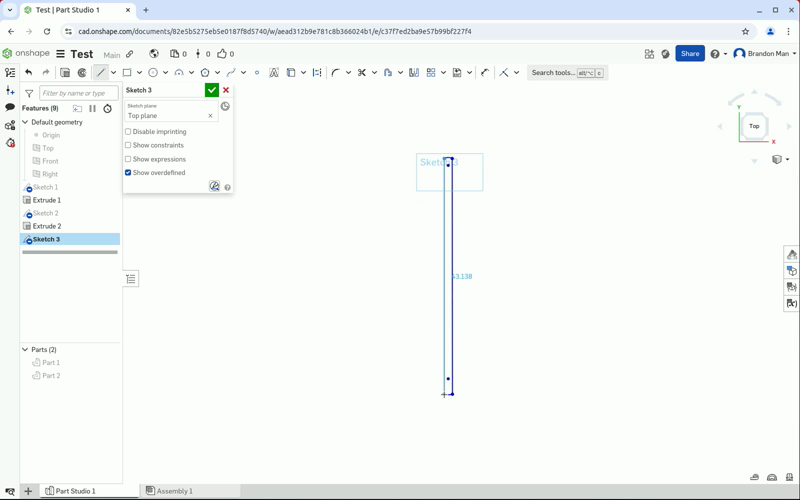
scroll(6)
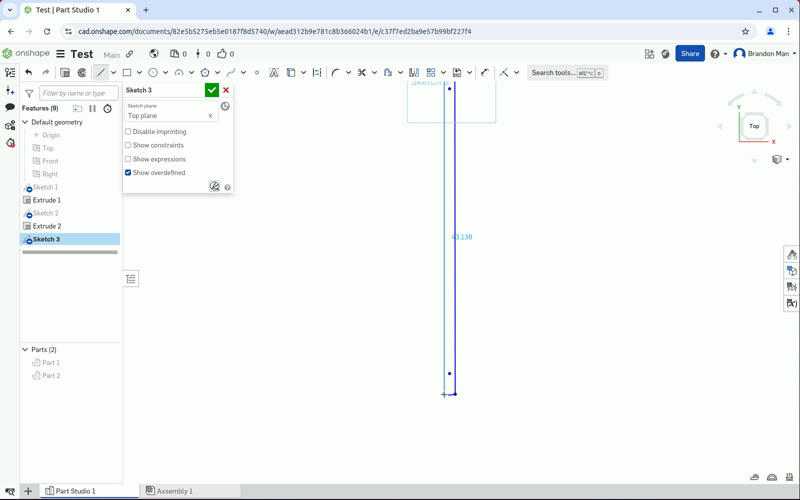
scroll(6)
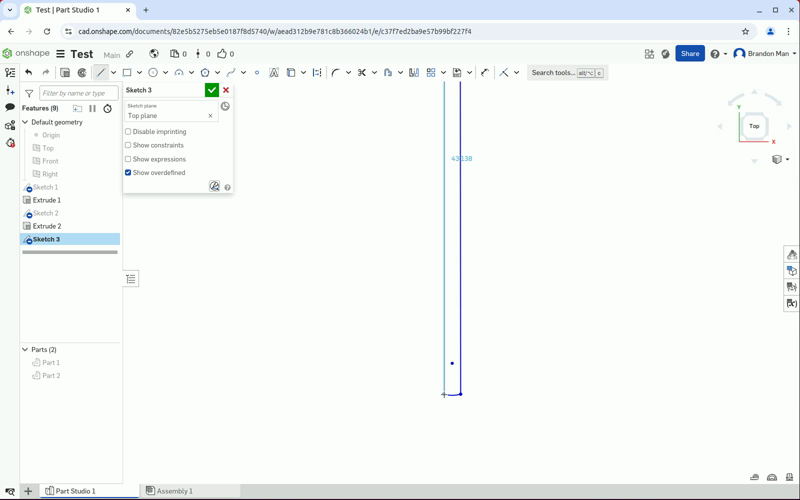
scroll(6)
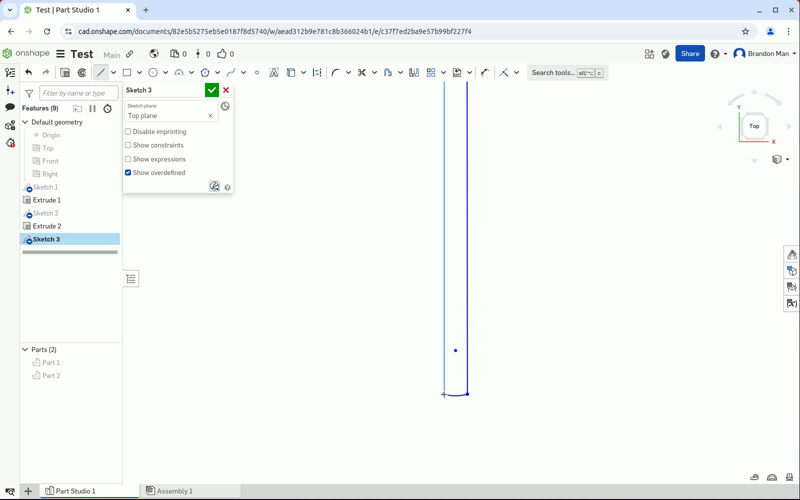
scroll(6)
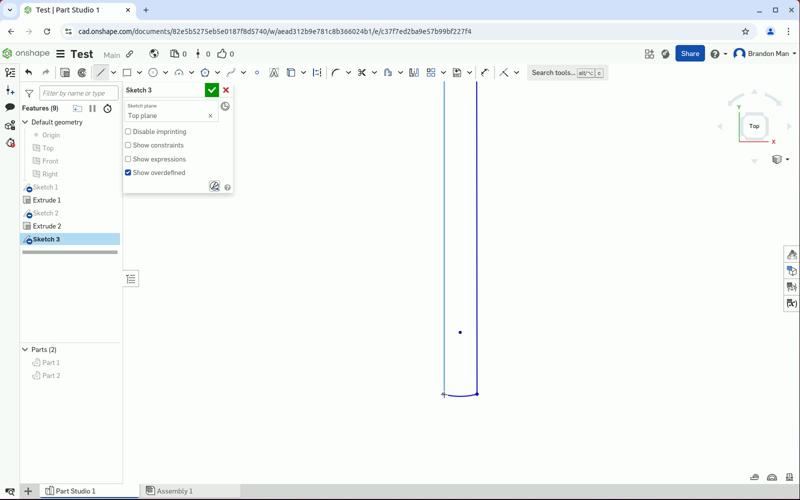
scroll(6)
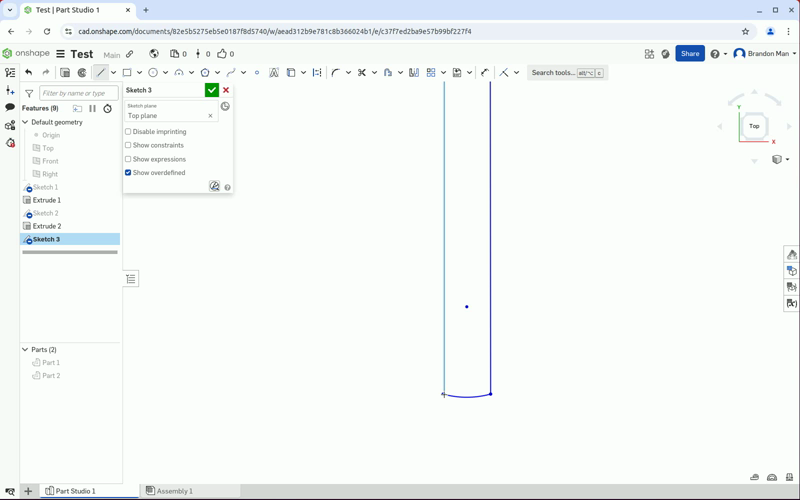
scroll(6)
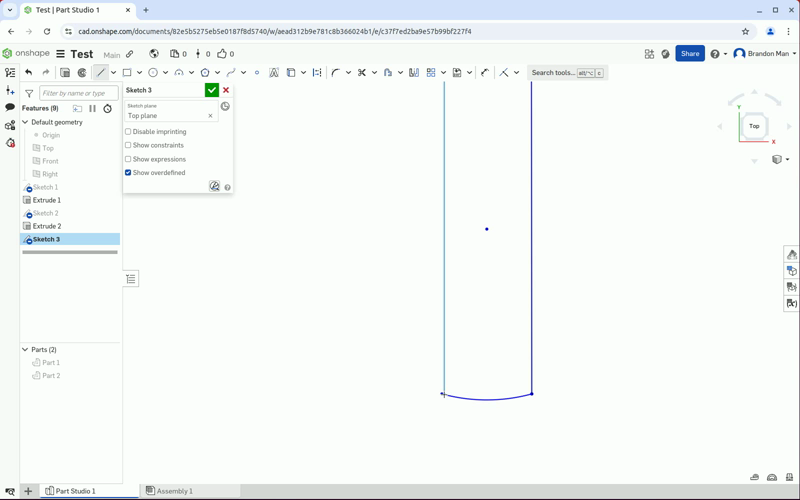
key_up(shift)
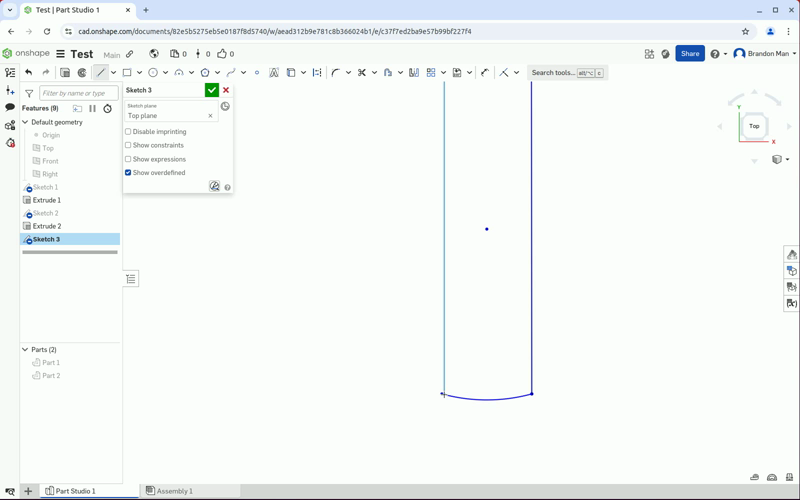
click(444, 394)
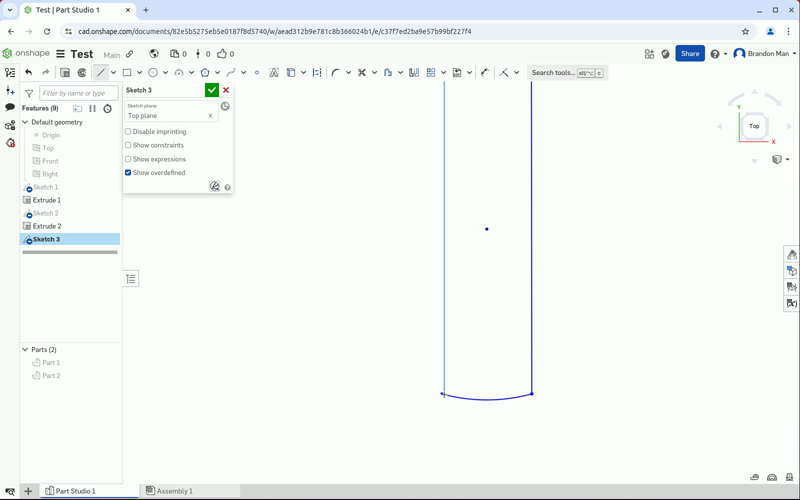
scroll(-6)
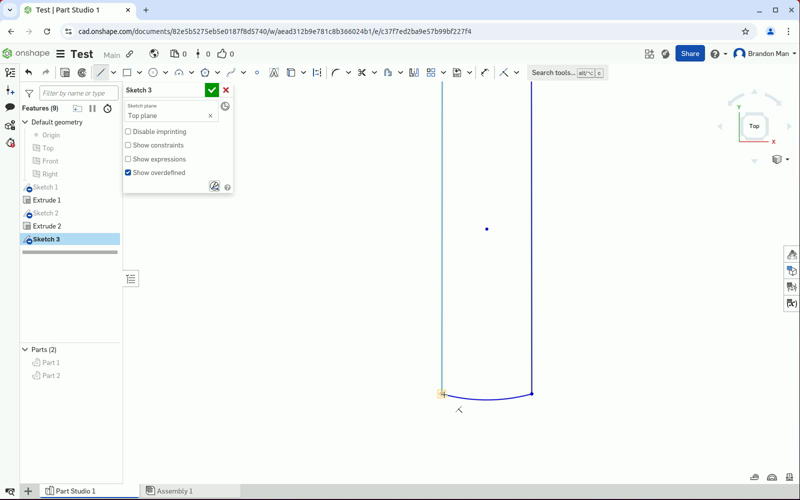
scroll(-6)
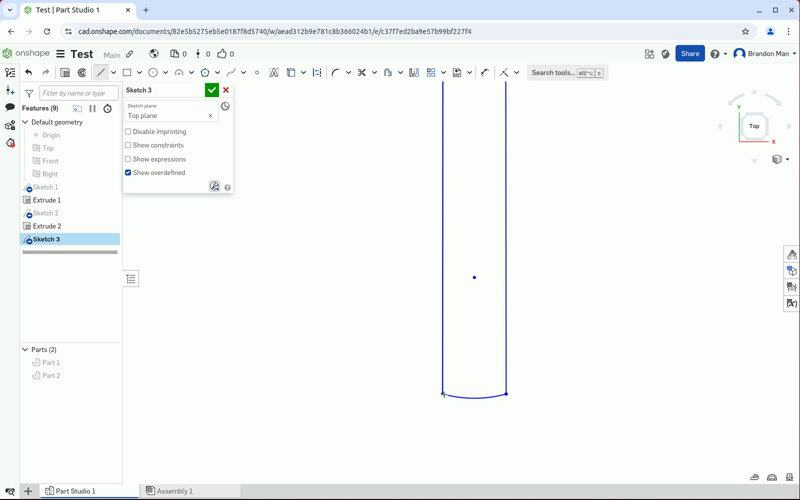
scroll(-6)
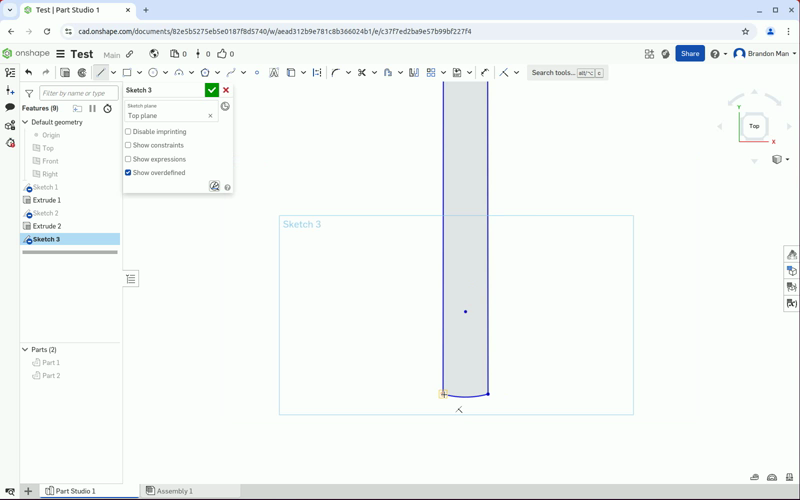
scroll(-6)
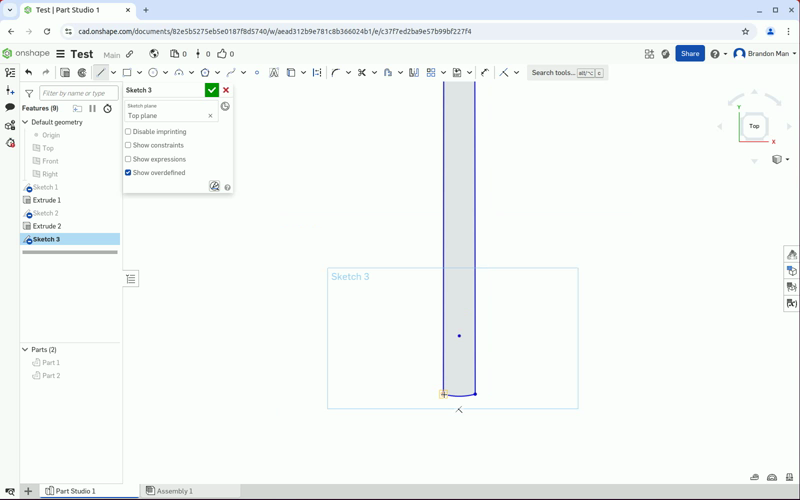
scroll(-6)
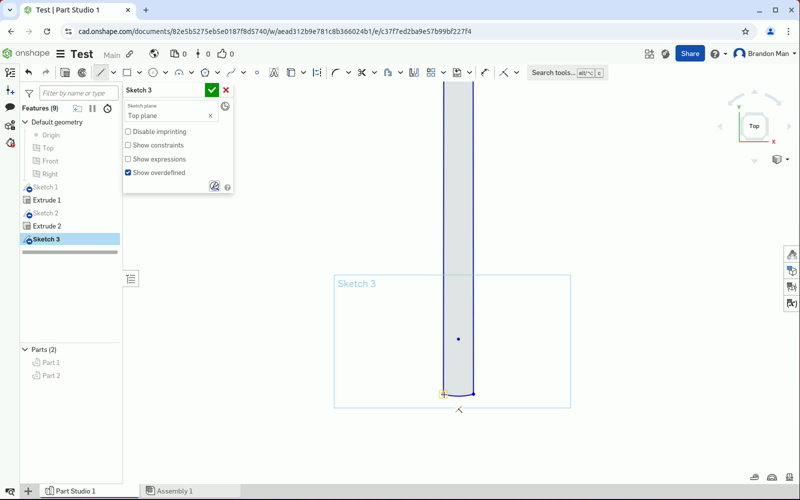
scroll(-6)
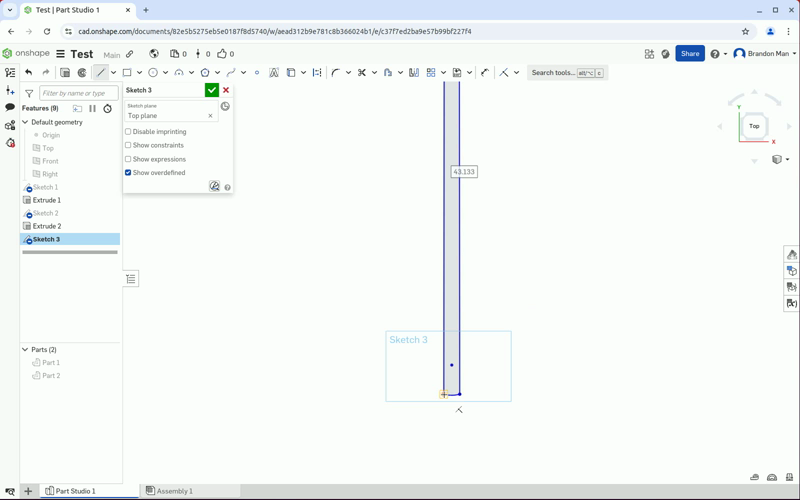
scroll(-6)
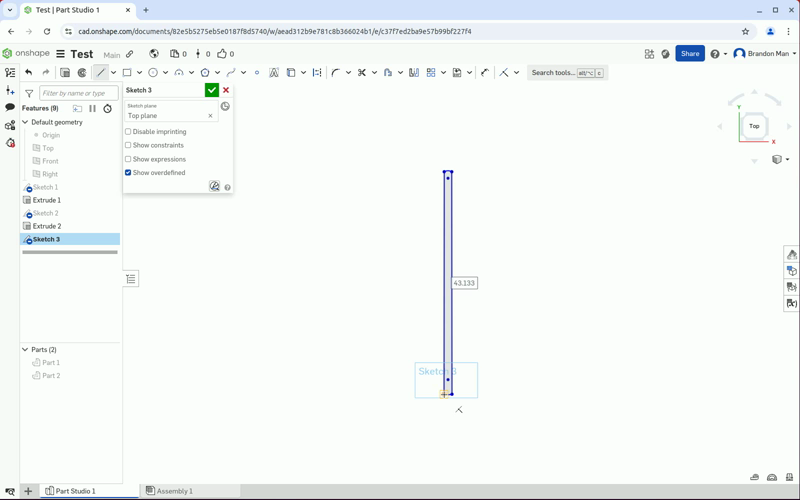
key(esc)
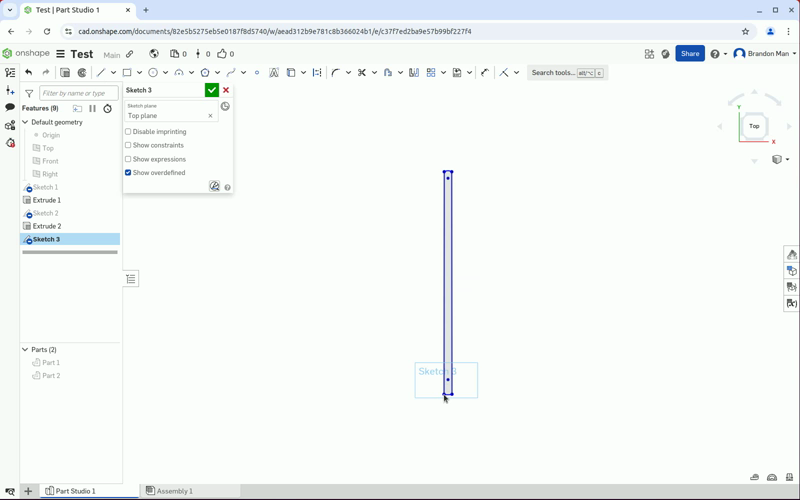
mouse_move(448, 282)
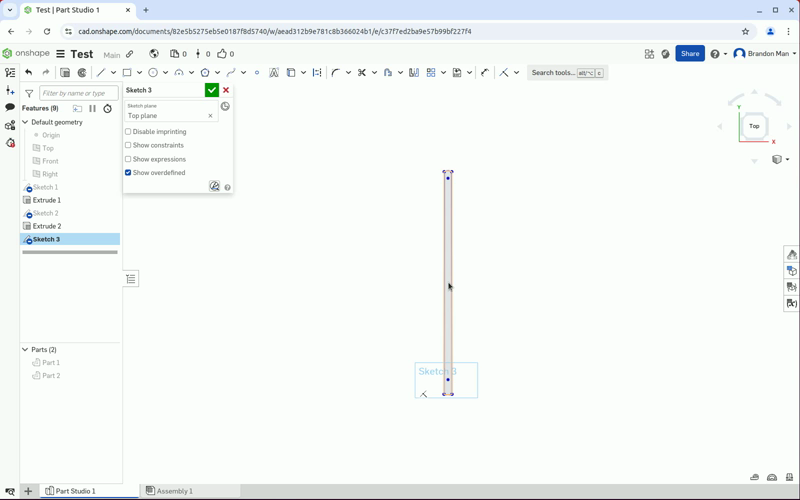
scroll(6)
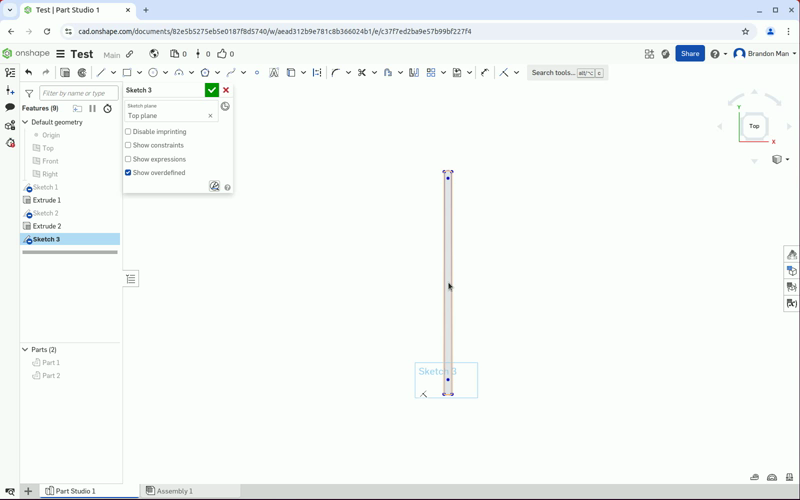
scroll(6)
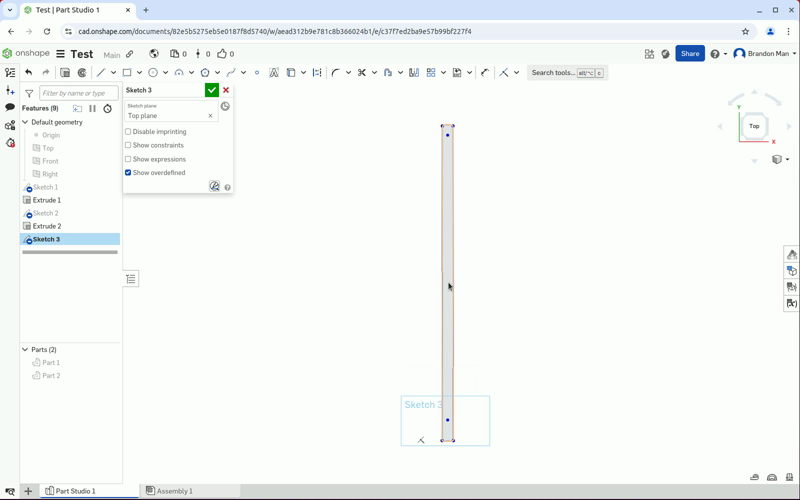
scroll(6)
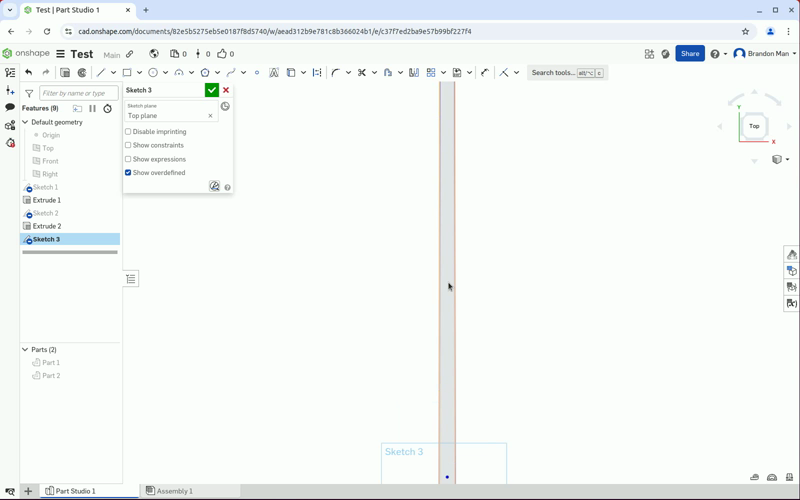
scroll(6)
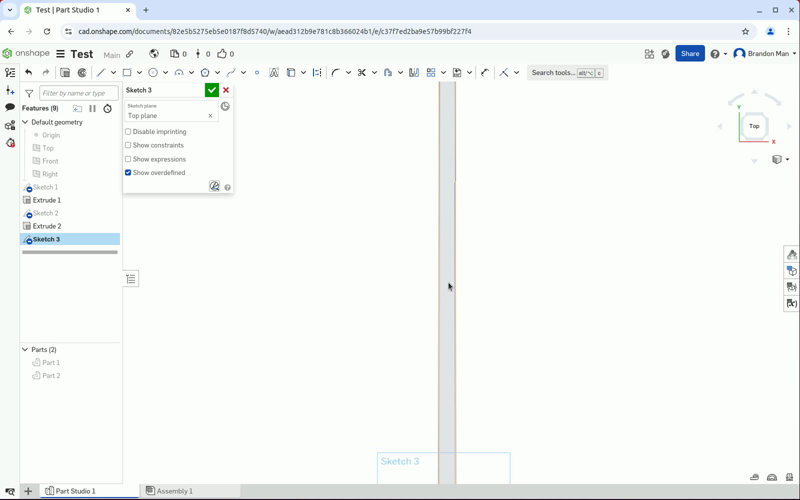
scroll(6)
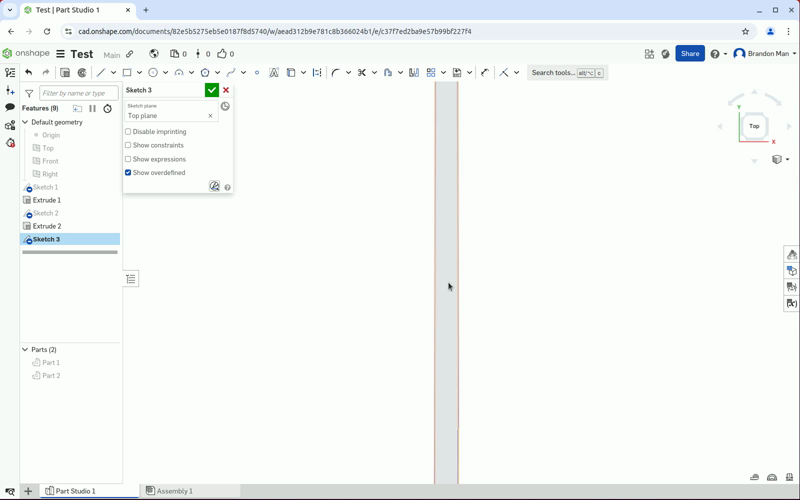
scroll(6)
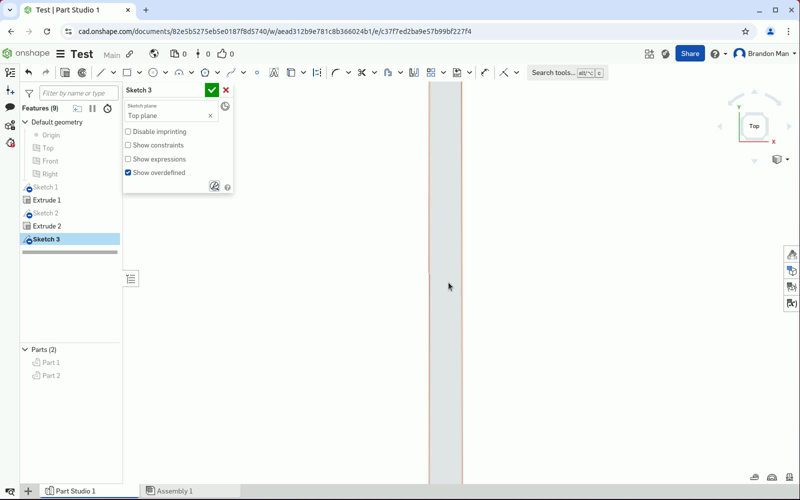
scroll(6)
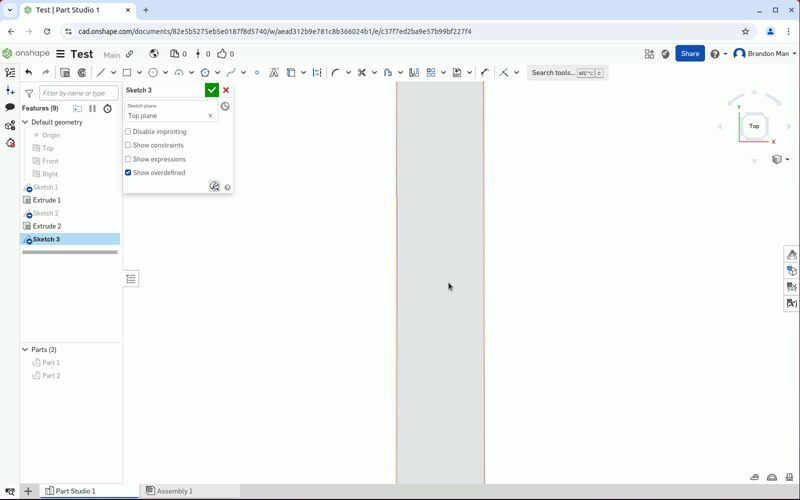
click(448, 282)
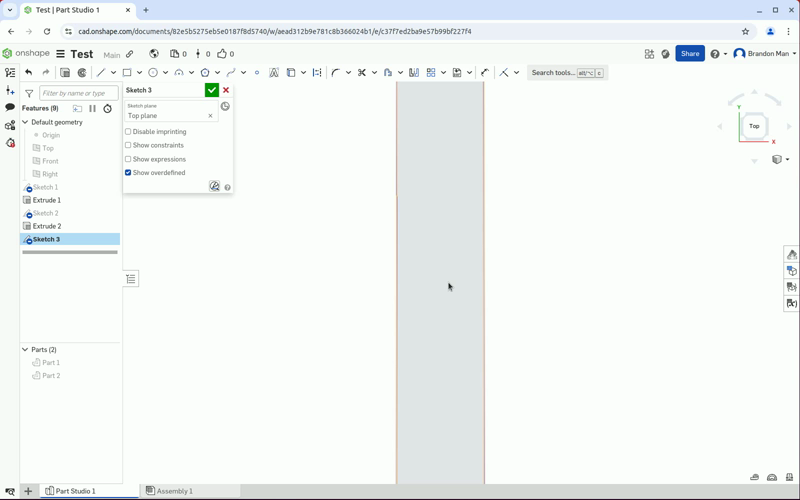
scroll(-6)
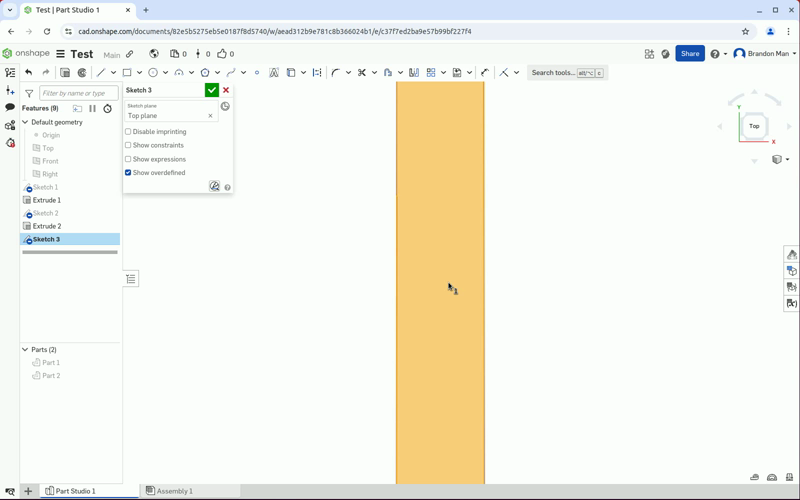
scroll(-6)
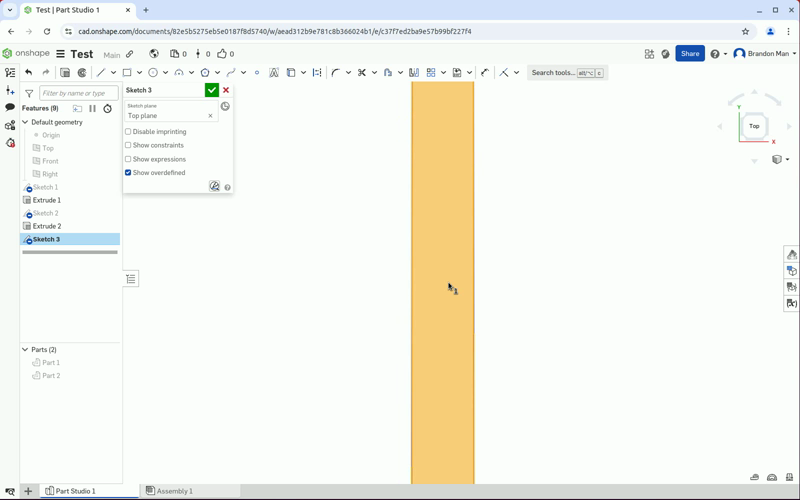
scroll(-6)
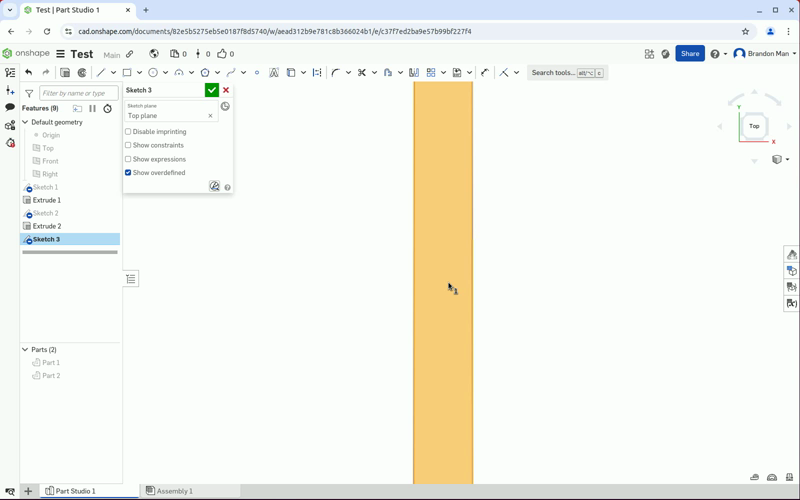
scroll(-6)
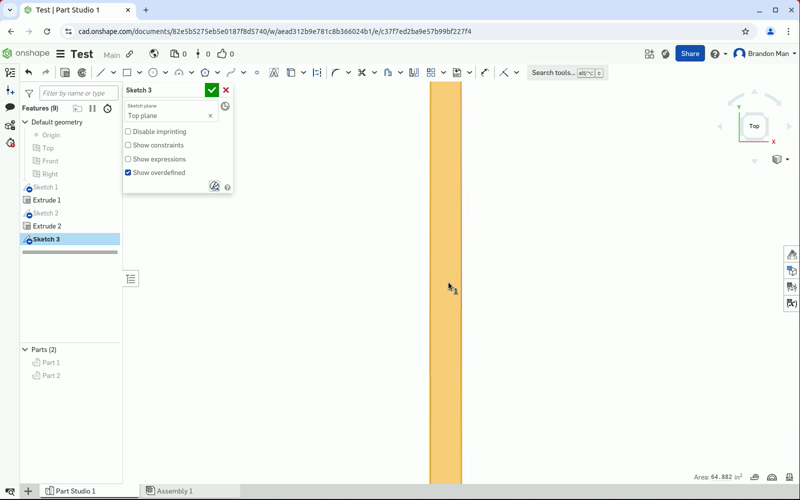
scroll(-6)
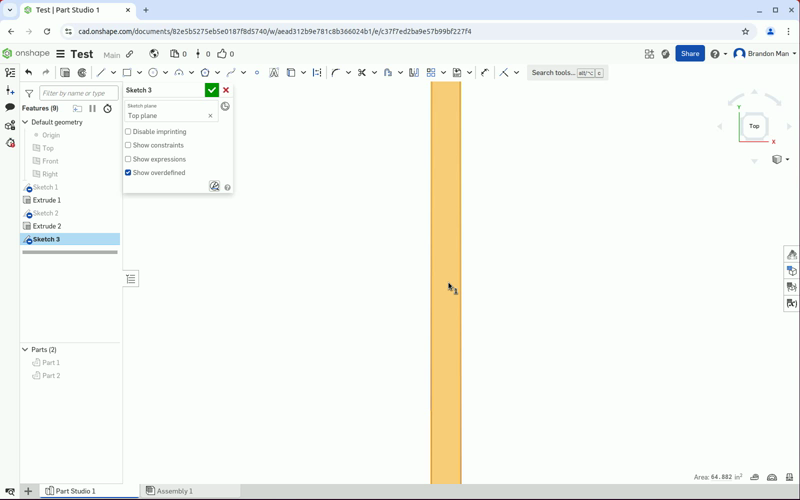
scroll(-6)
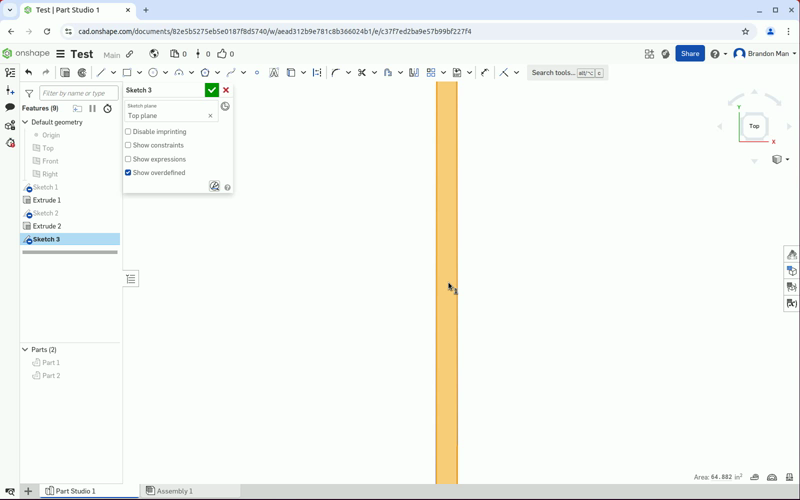
scroll(-6)
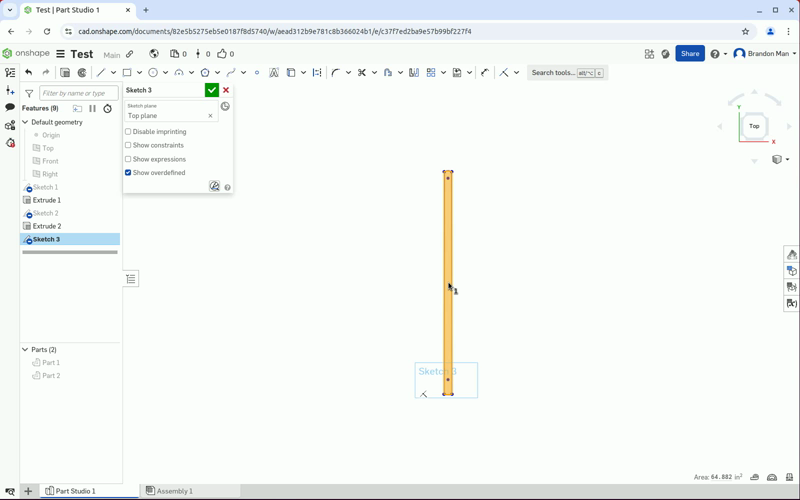
mouse_move(73, 352)
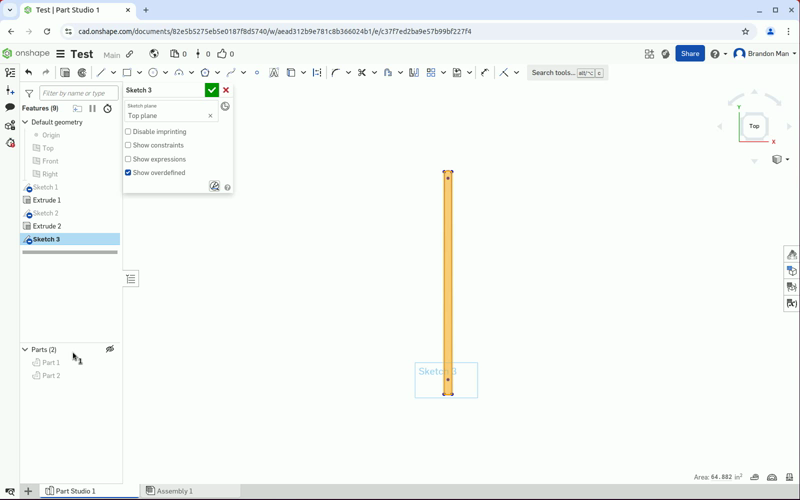
key(shift+y)
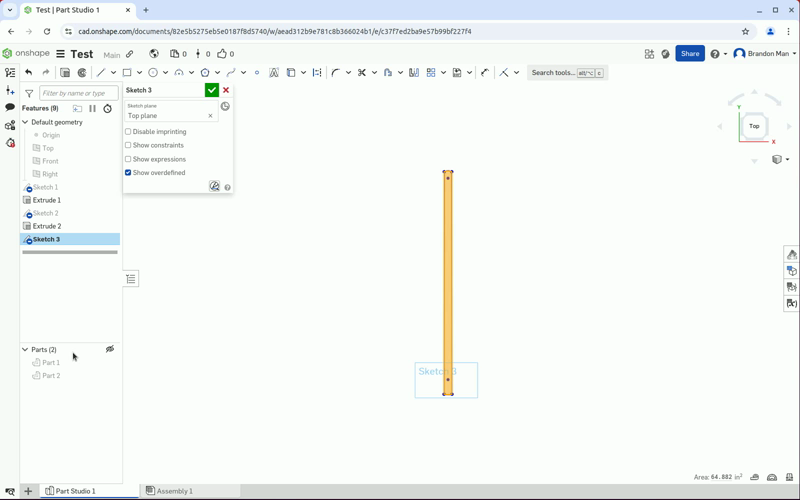
key(shift+e)
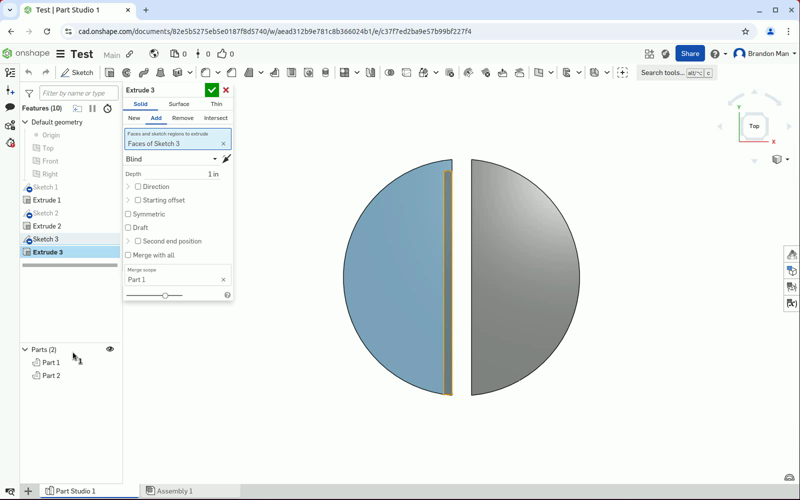
mouse_move(143, 106)
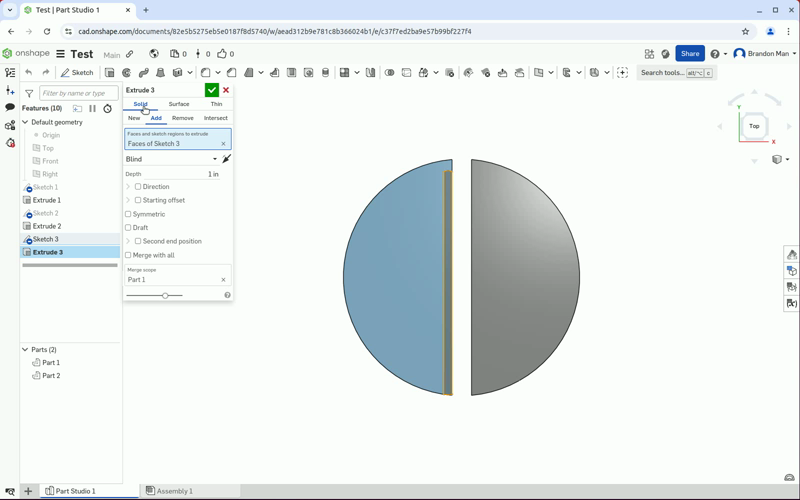
click(143, 106)
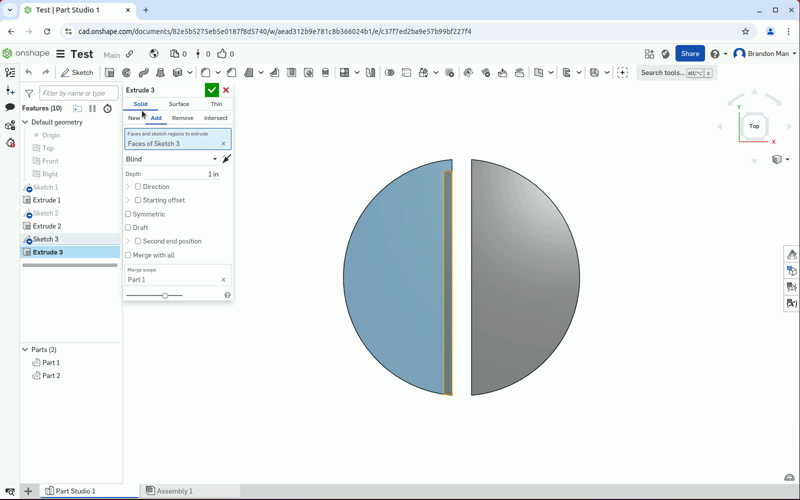
mouse_move(137, 120)
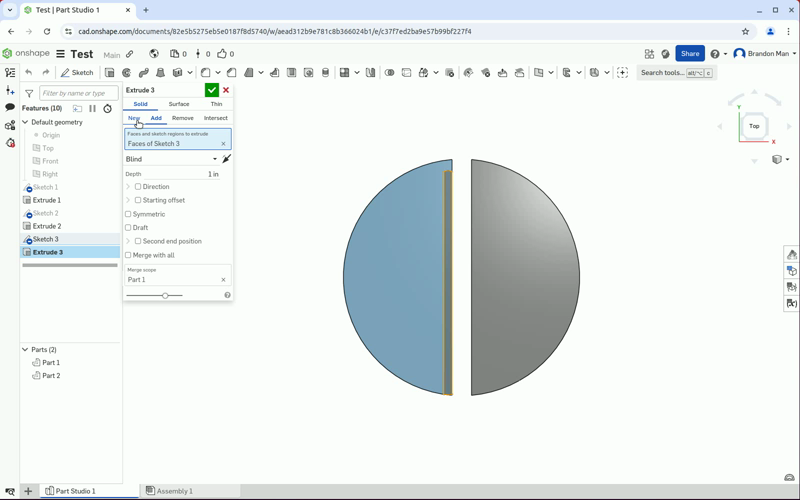
click(137, 120)
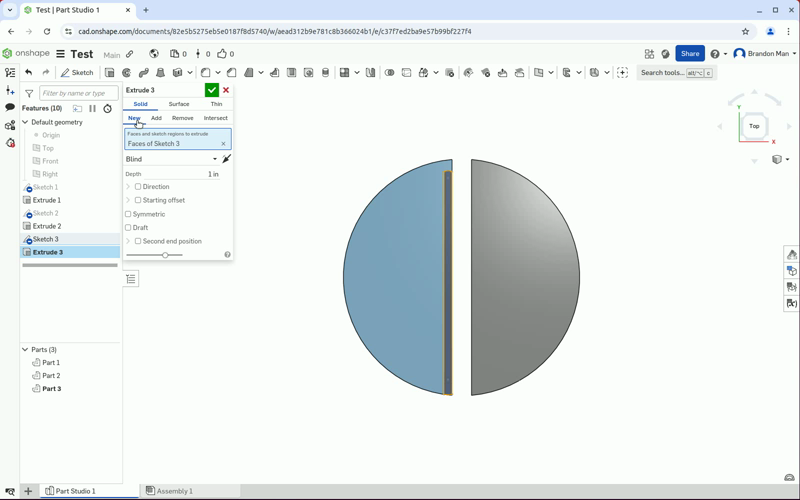
key(tab, 4)
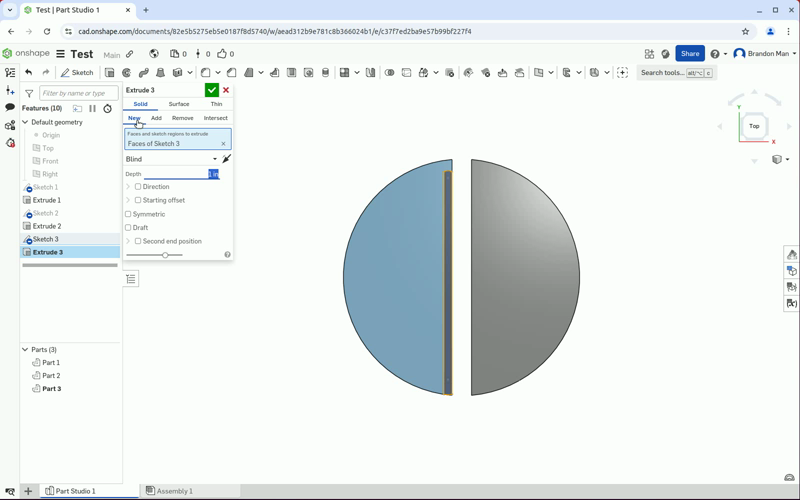
text(-0.241)
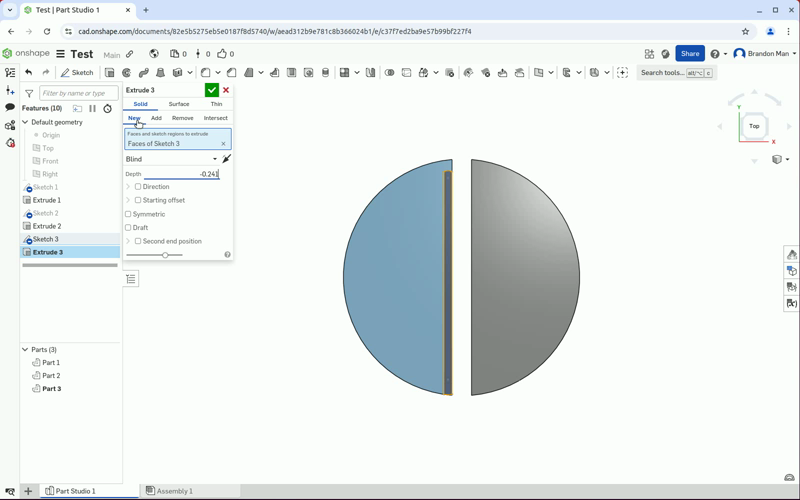
key(enter)
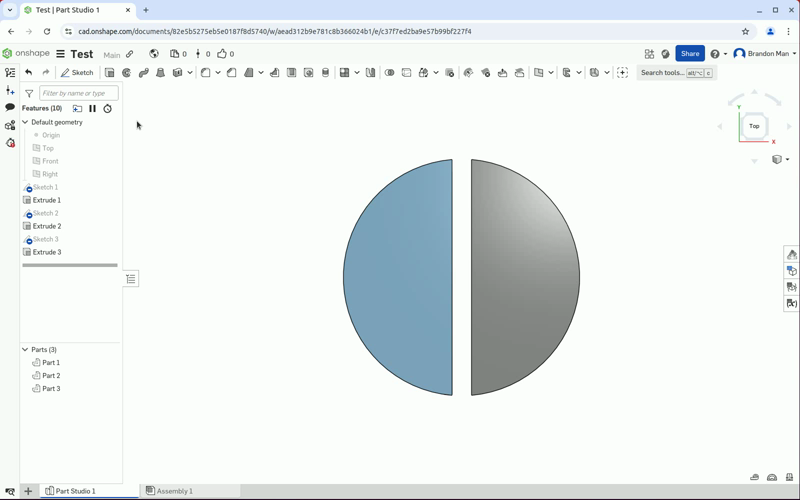
key(shift+h)
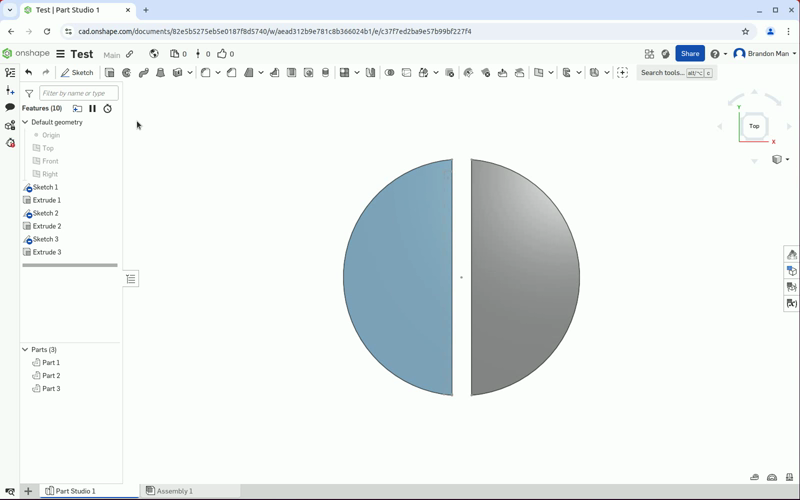
key(shift+h)
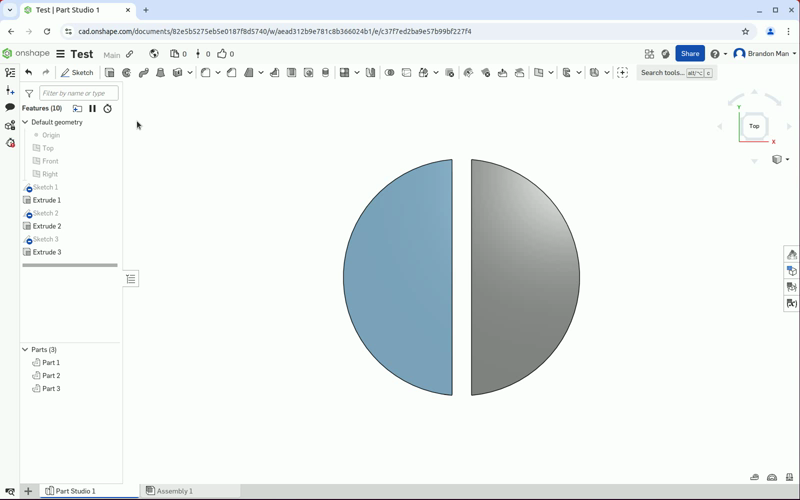
mouse_move(73, 189)
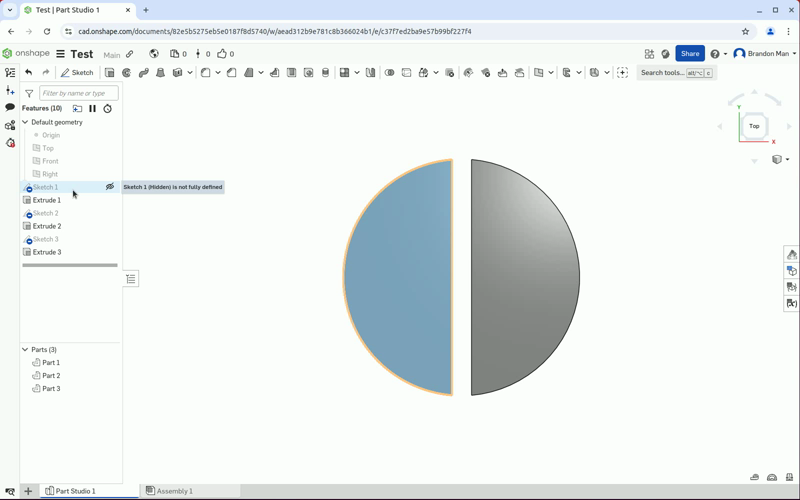
click(73, 189)
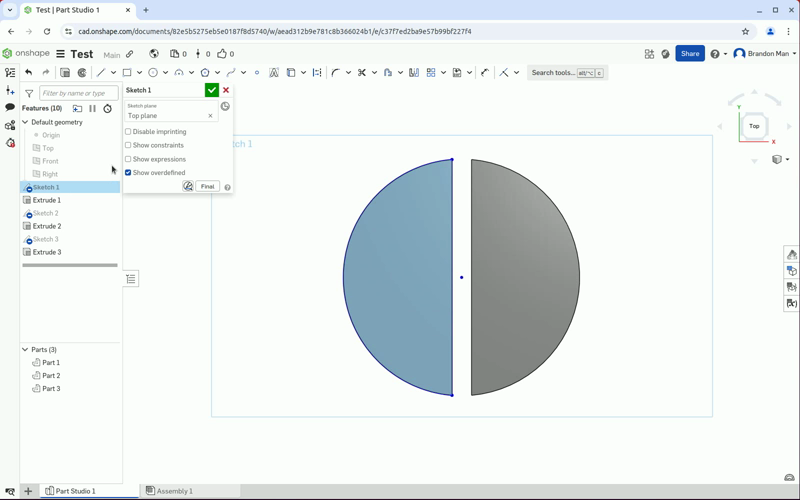
mouse_move(229, 92)
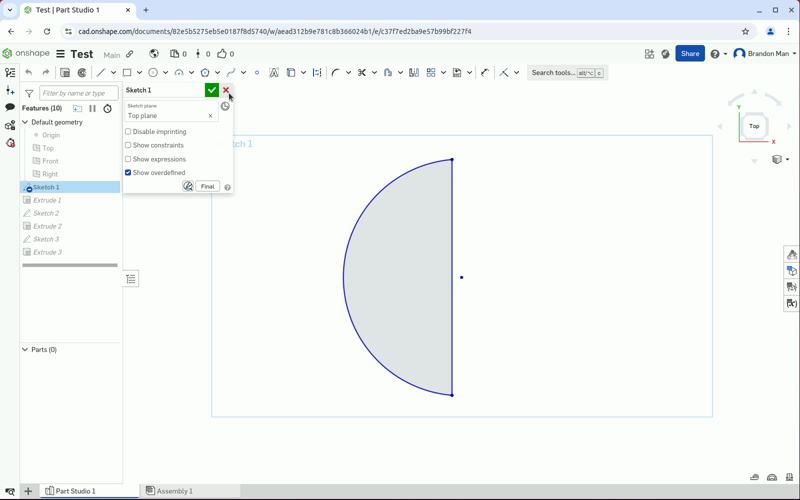
click(229, 92)
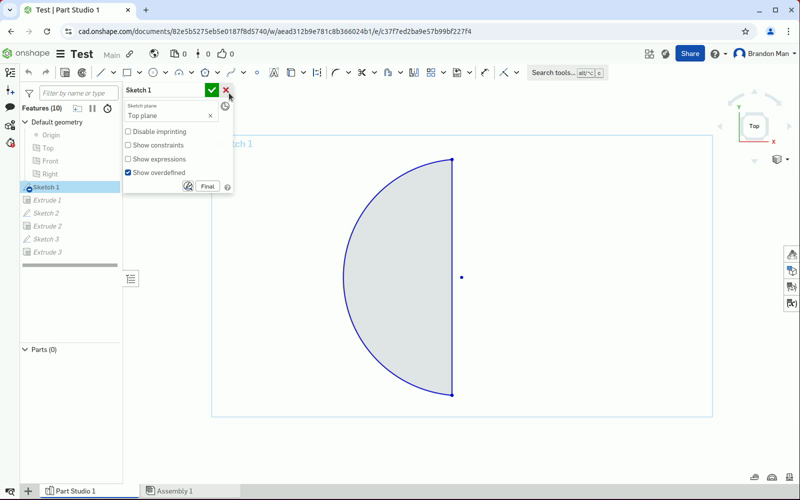
key(shift+s)
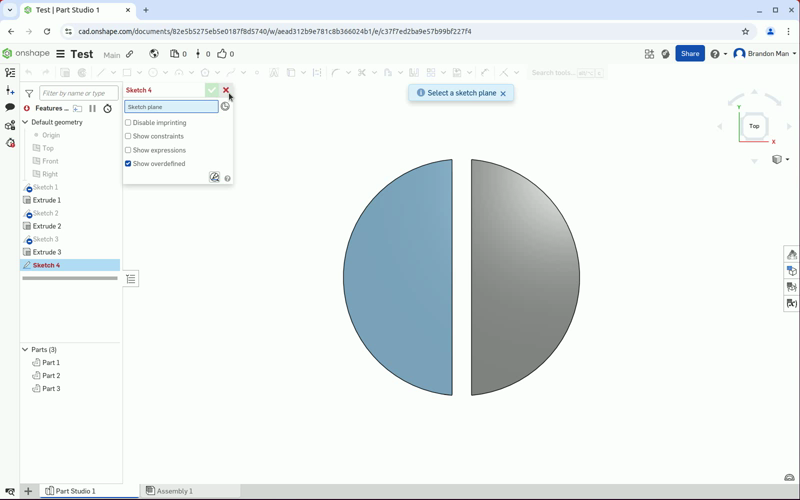
mouse_move(73, 150)
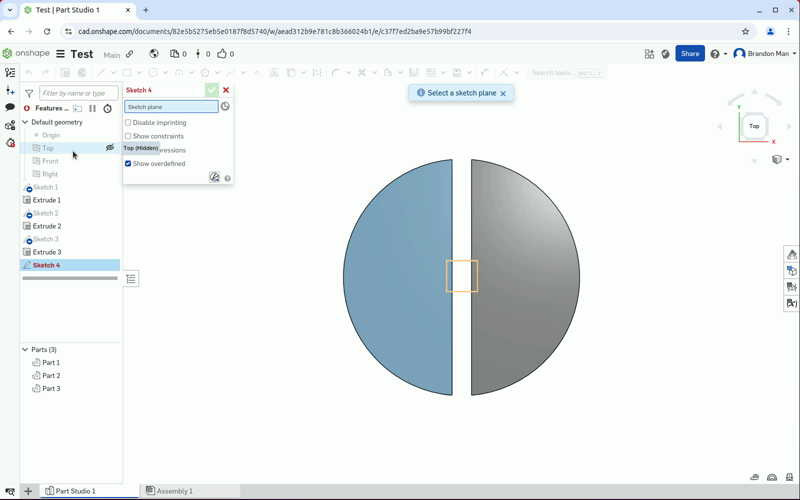
click(73, 150)
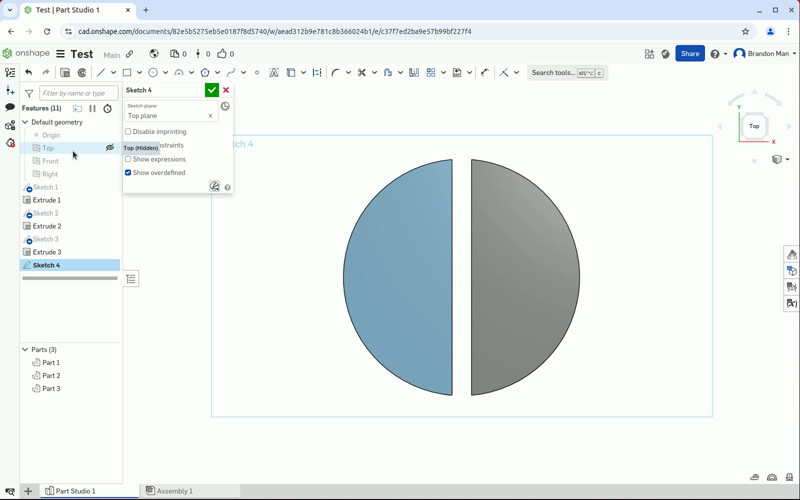
mouse_move(73, 352)
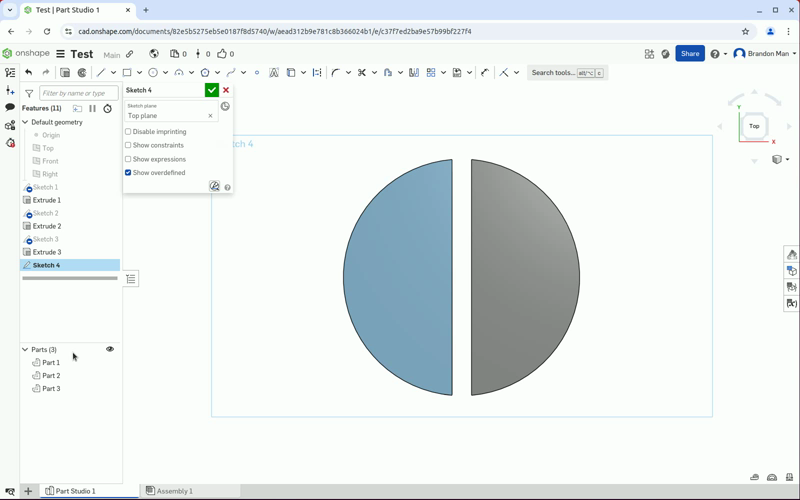
key(y)
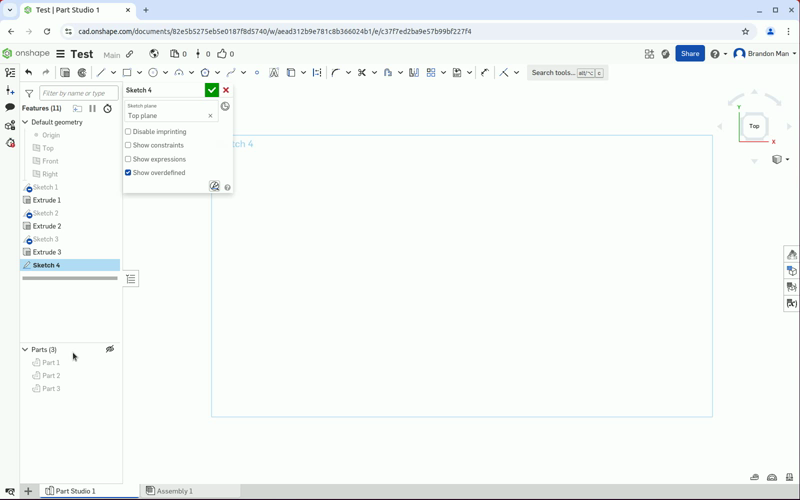
key(a)
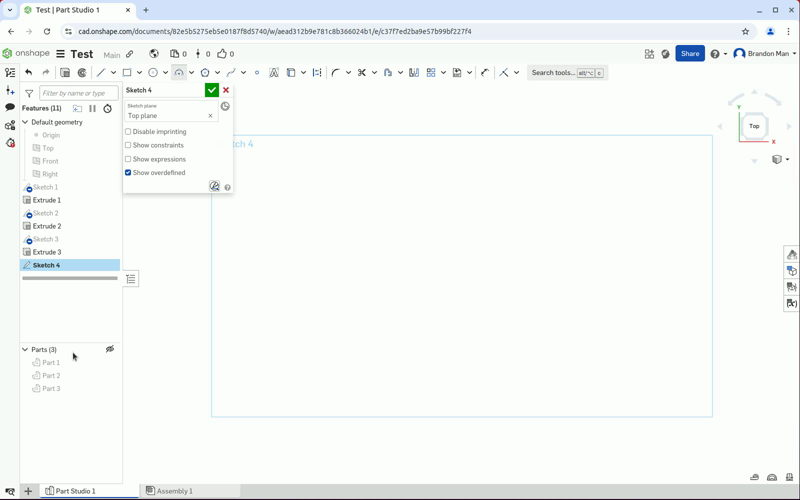
key_down(shift)
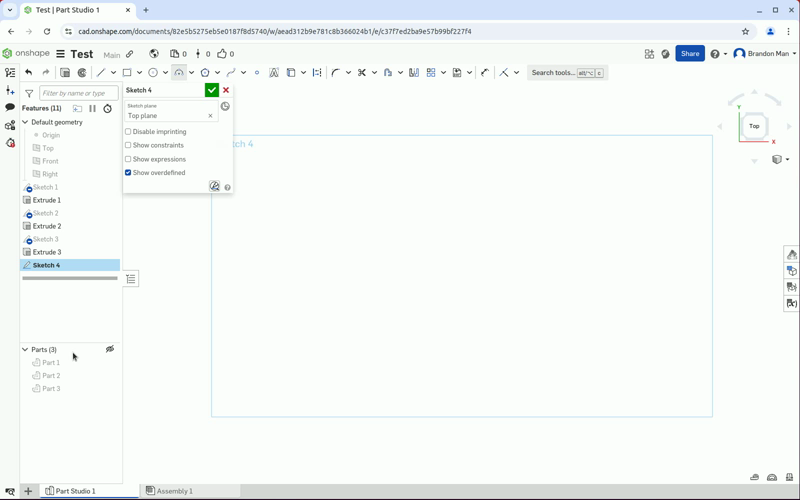
mouse_move(470, 395)
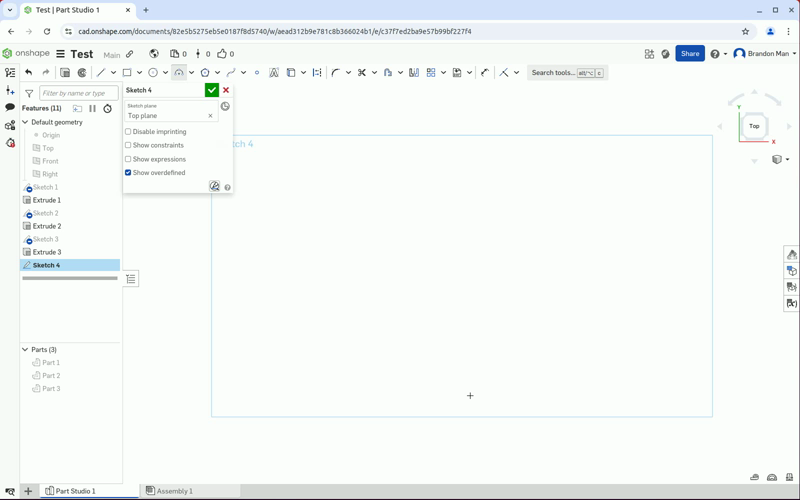
click(470, 395)
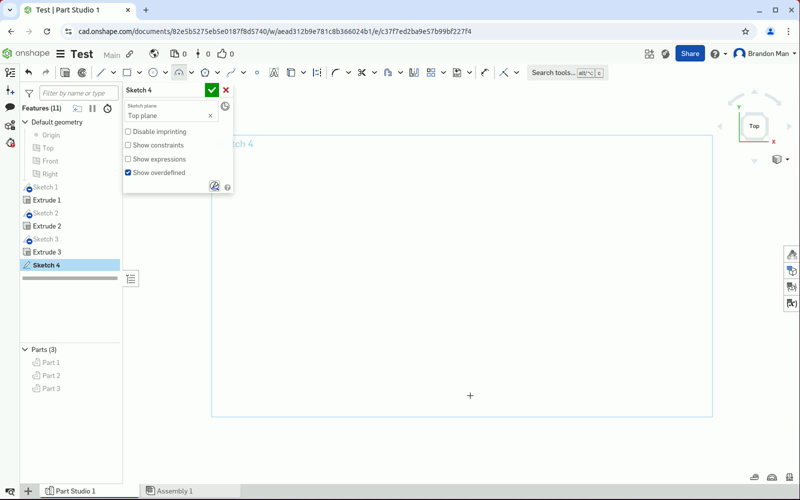
key_up(shift)
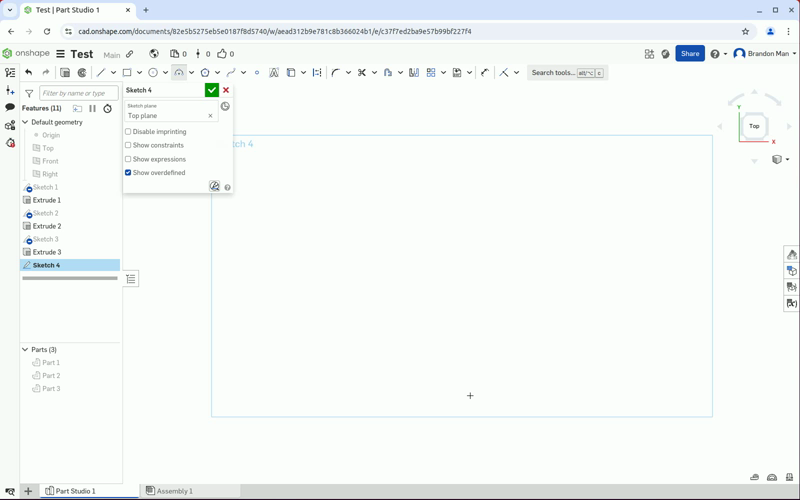
key_down(shift)
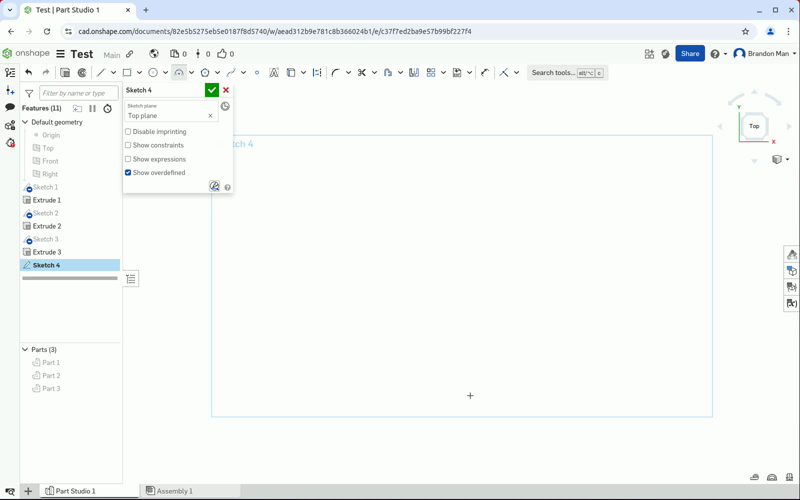
mouse_move(477, 395)
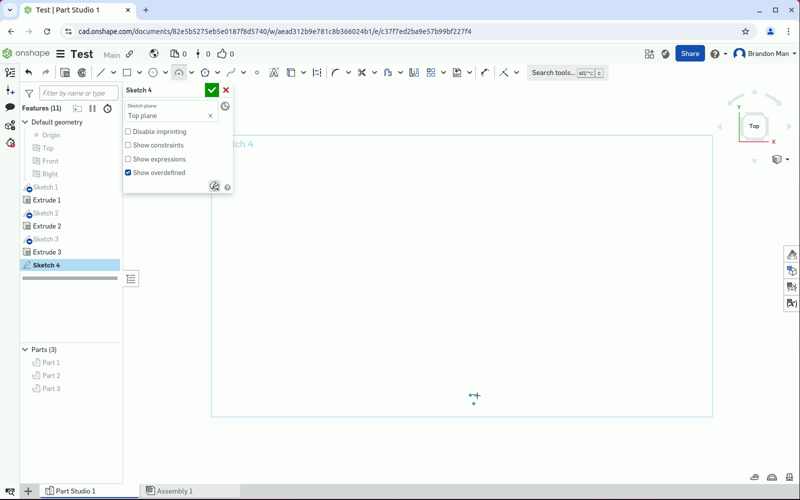
scroll(6)
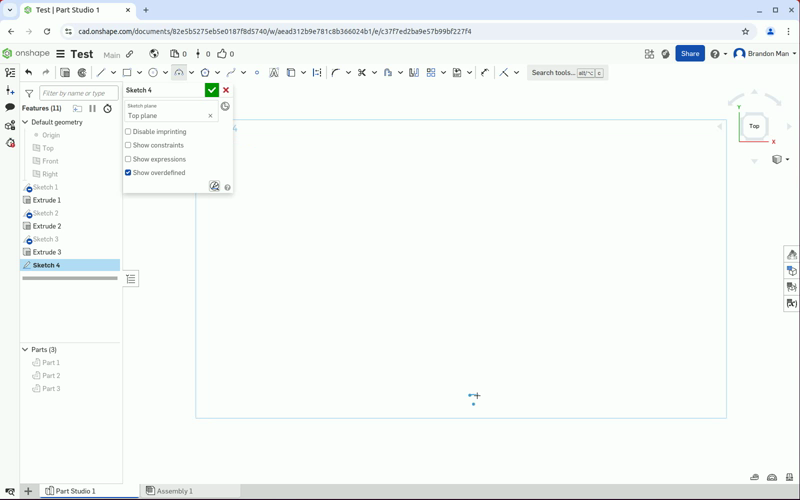
scroll(6)
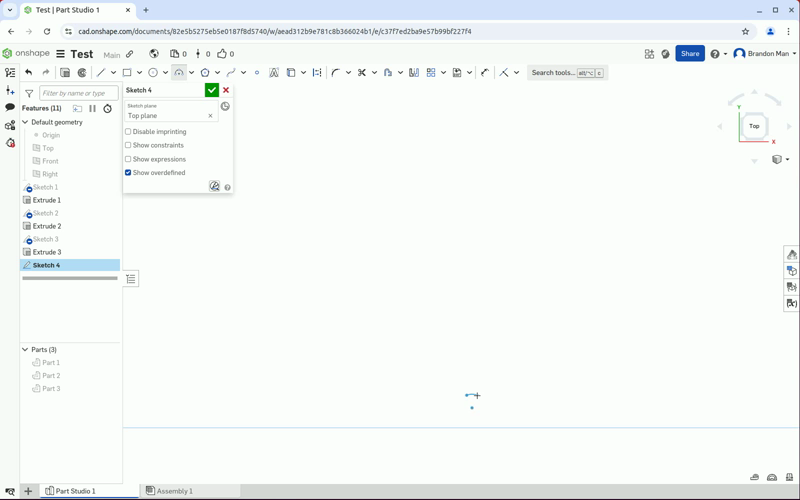
scroll(6)
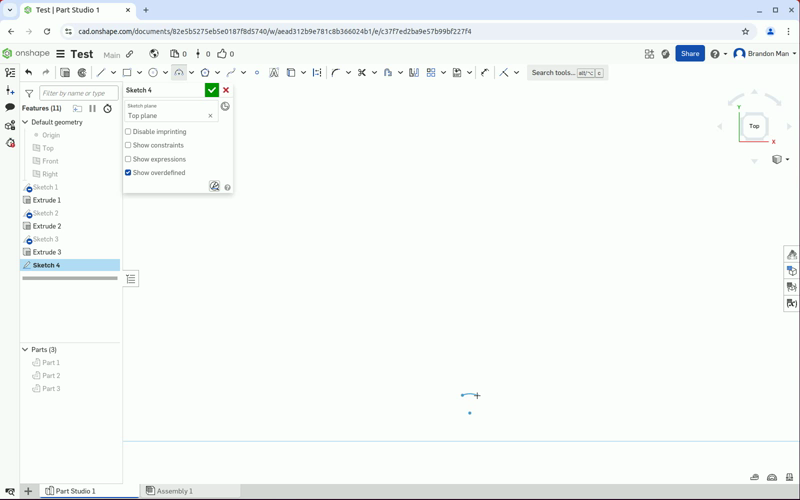
scroll(6)
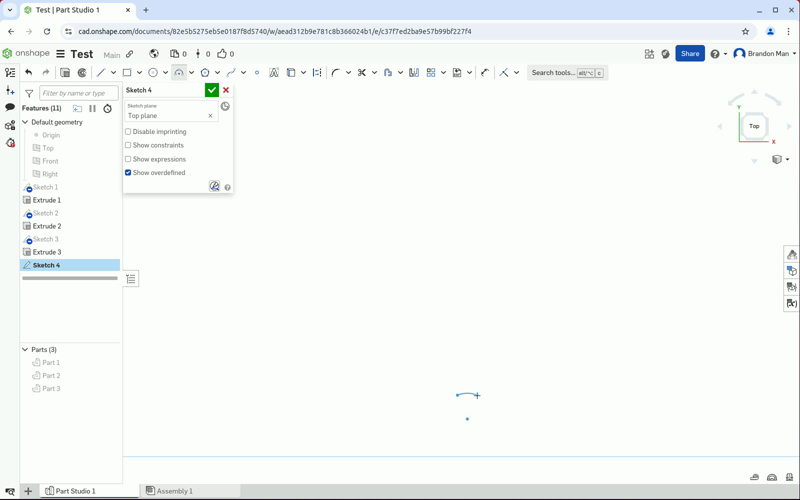
scroll(6)
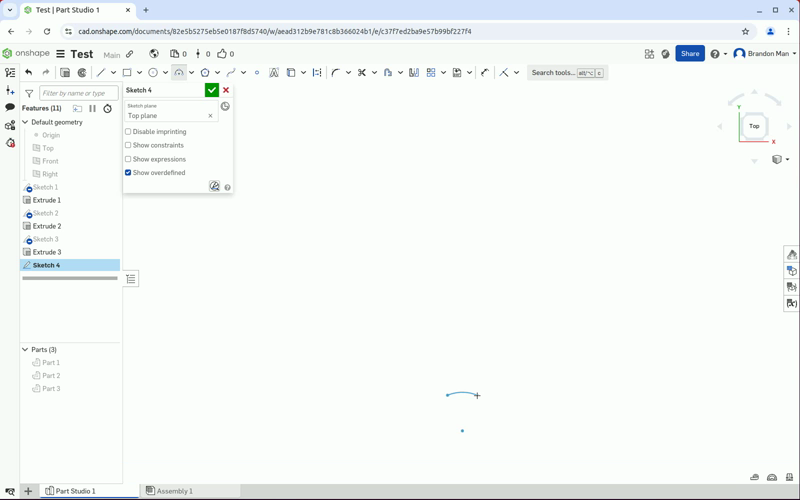
scroll(6)
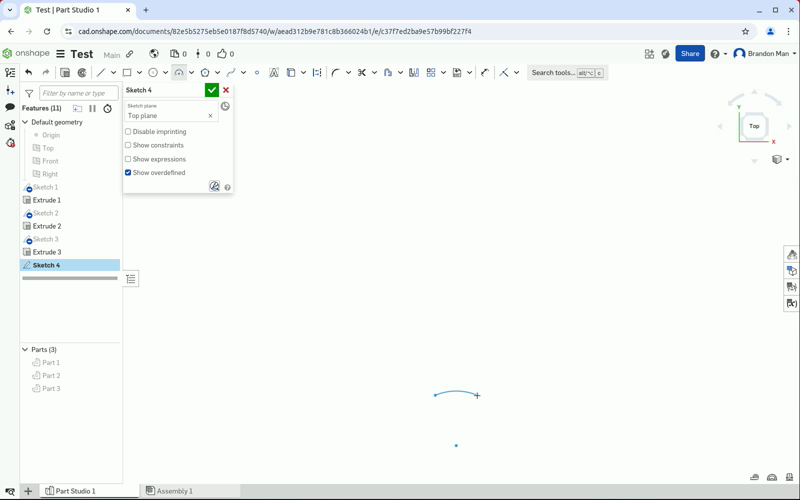
scroll(6)
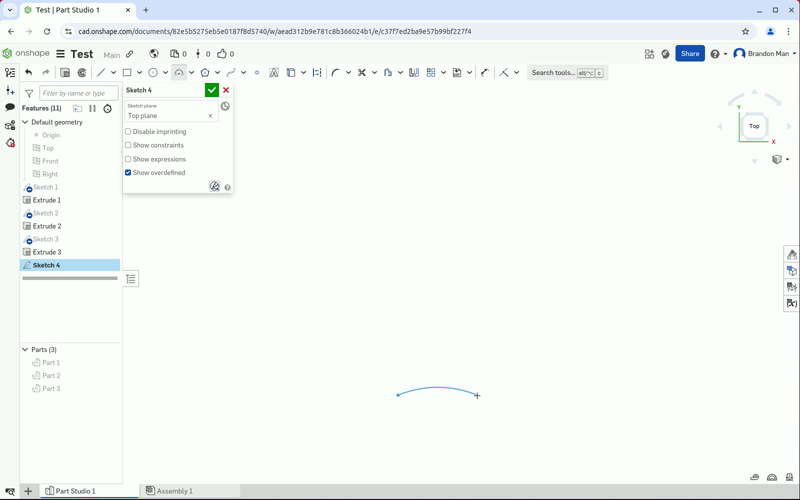
click(477, 395)
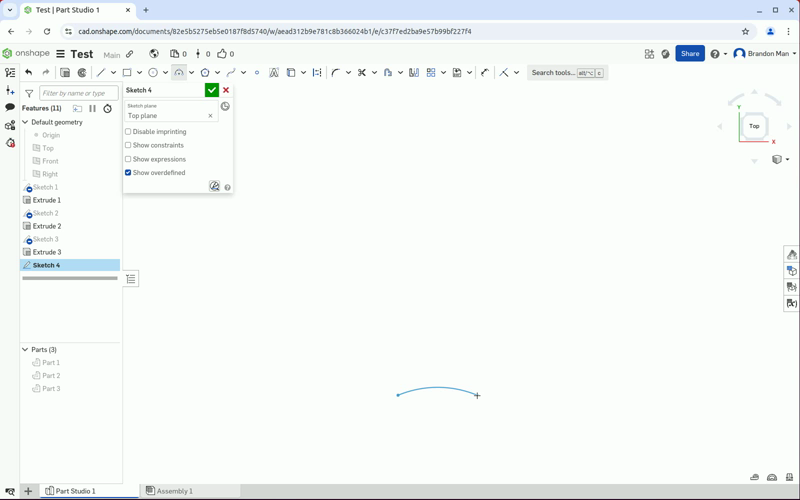
scroll(-6)
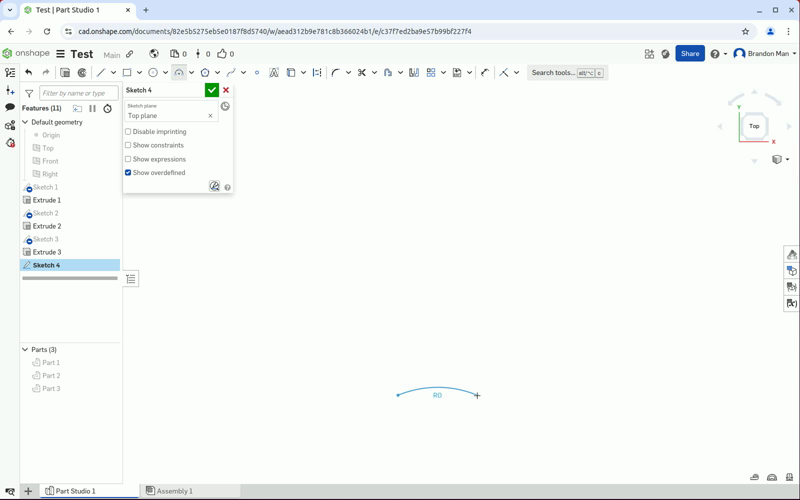
scroll(-6)
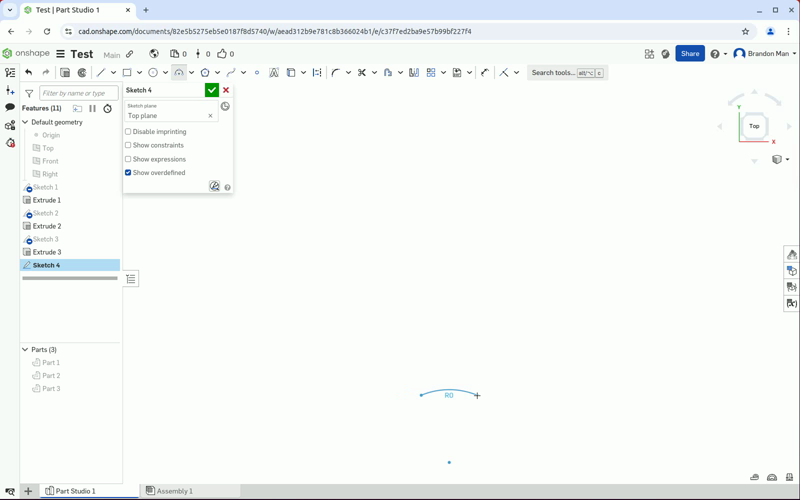
scroll(-6)
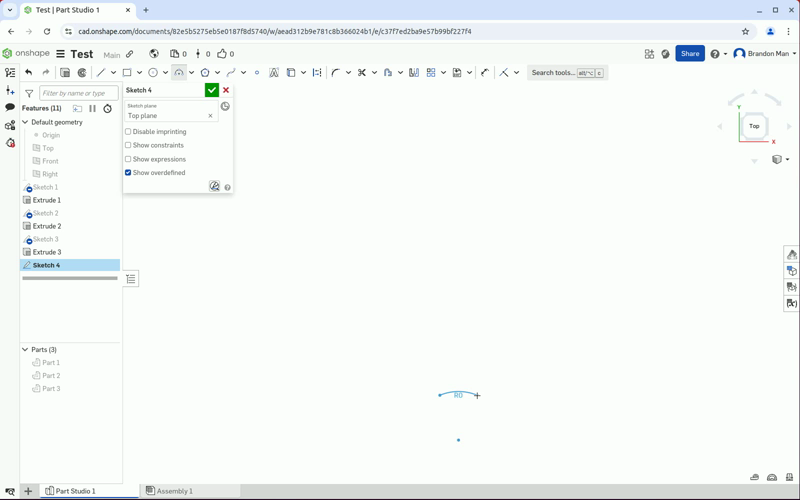
scroll(-6)
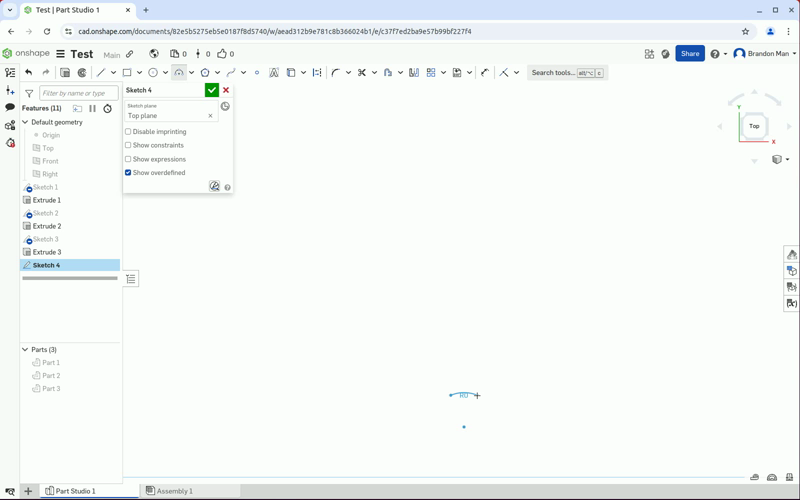
scroll(-6)
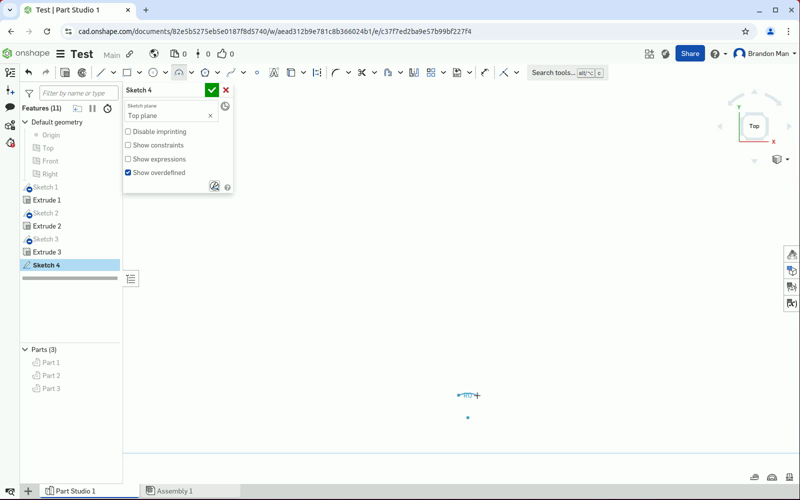
scroll(-6)
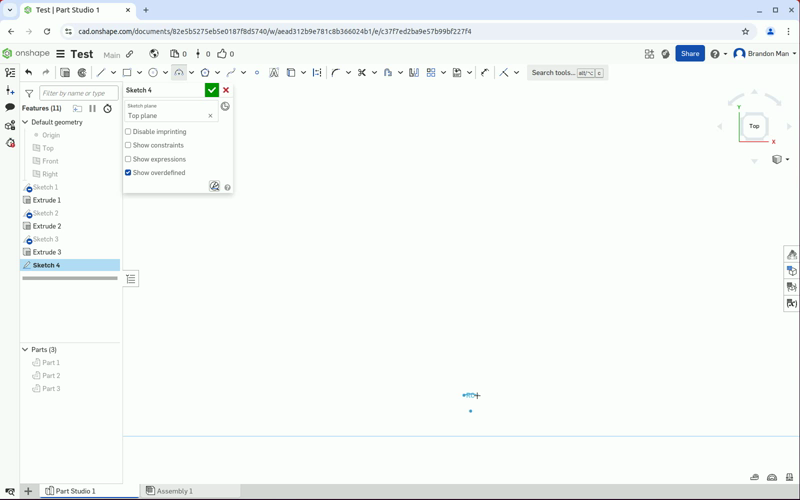
scroll(-6)
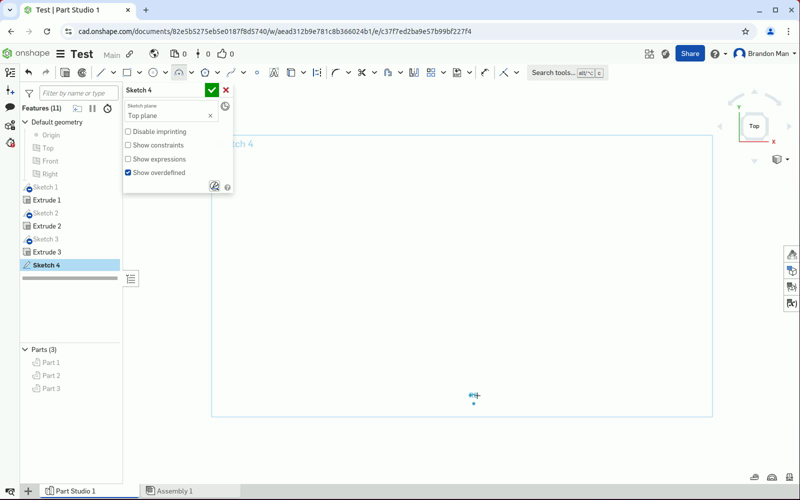
mouse_move(473, 396)
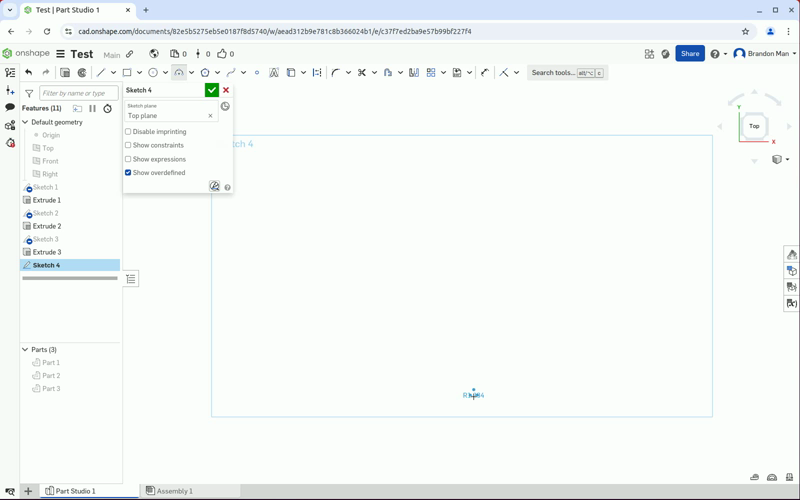
scroll(6)
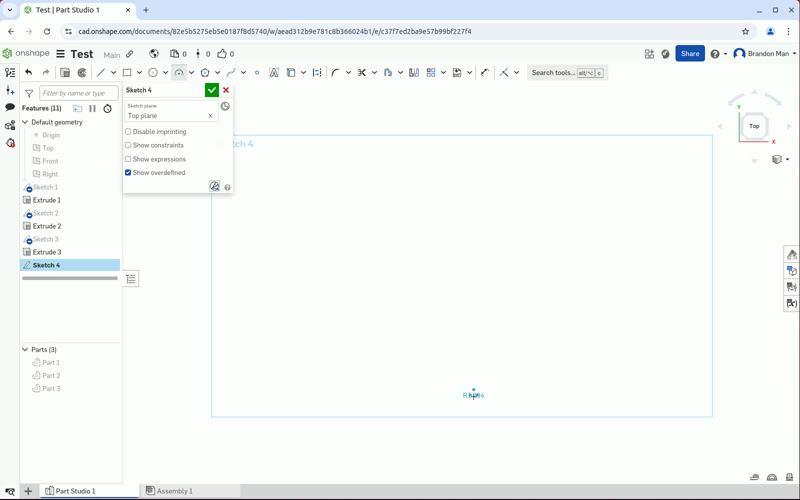
scroll(6)
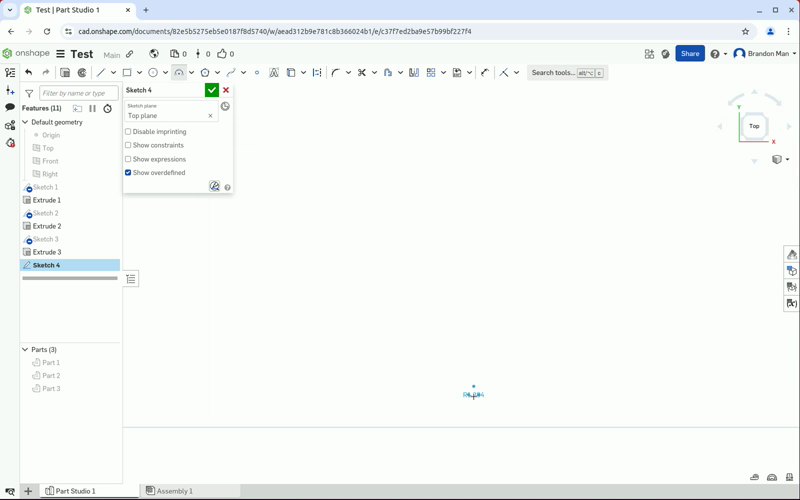
scroll(6)
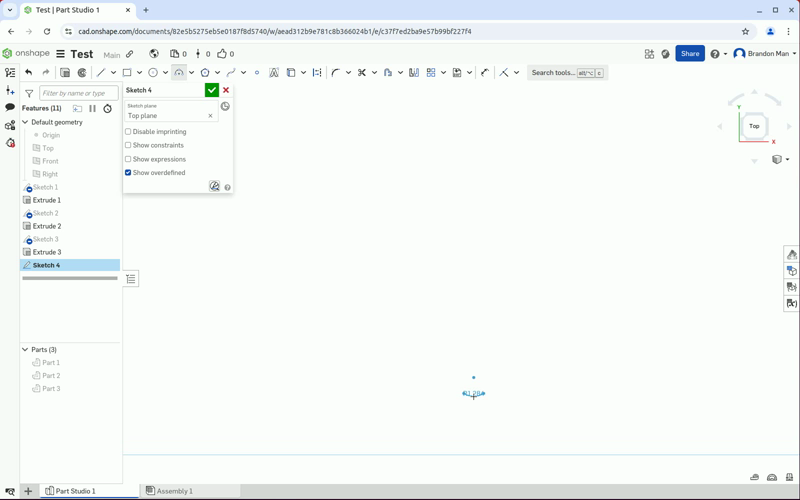
scroll(6)
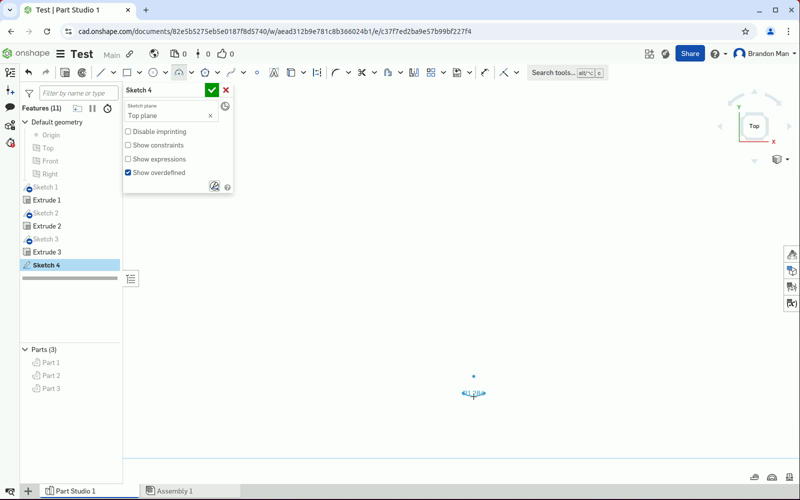
scroll(6)
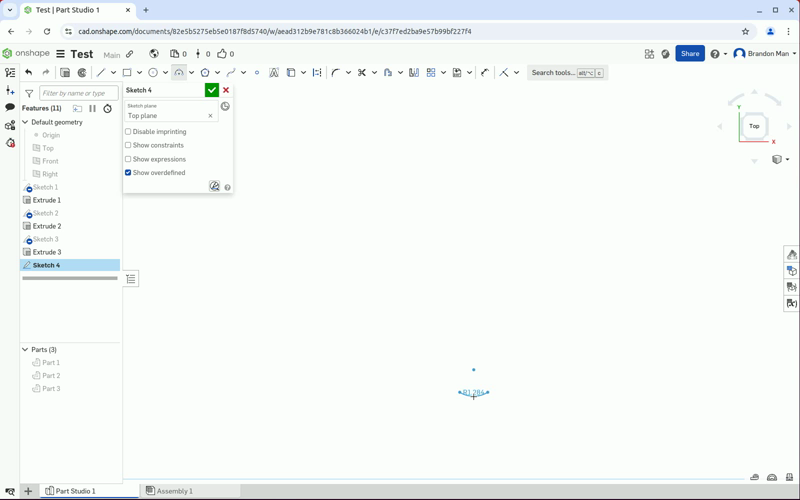
scroll(6)
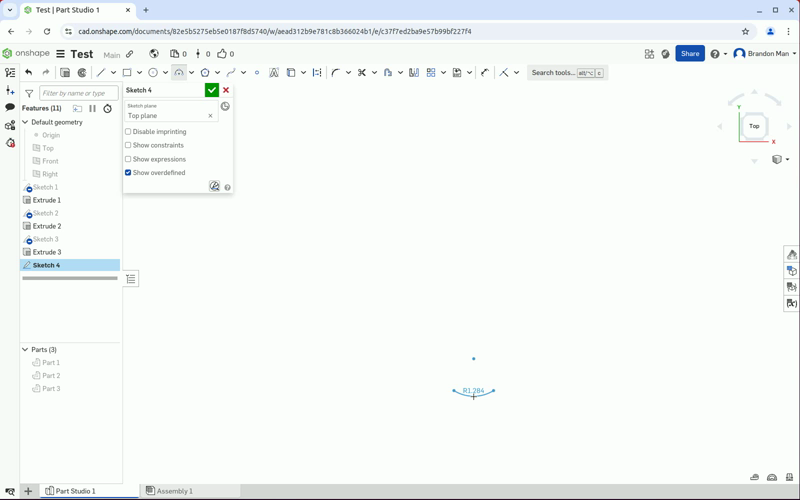
scroll(6)
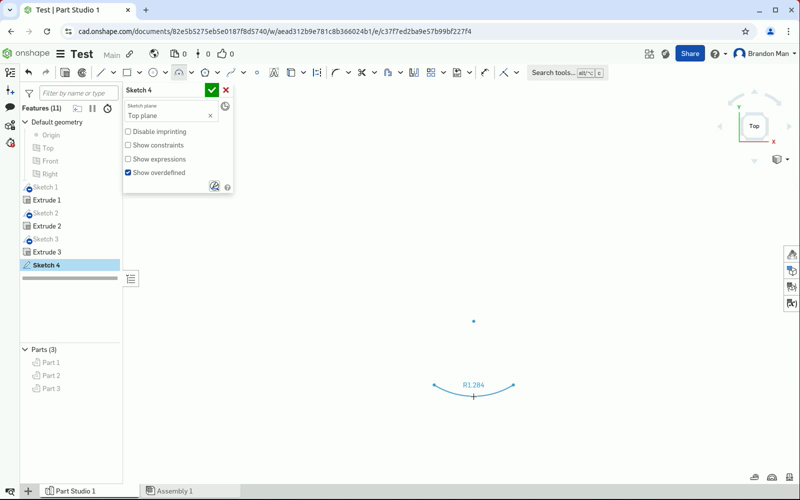
click(473, 396)
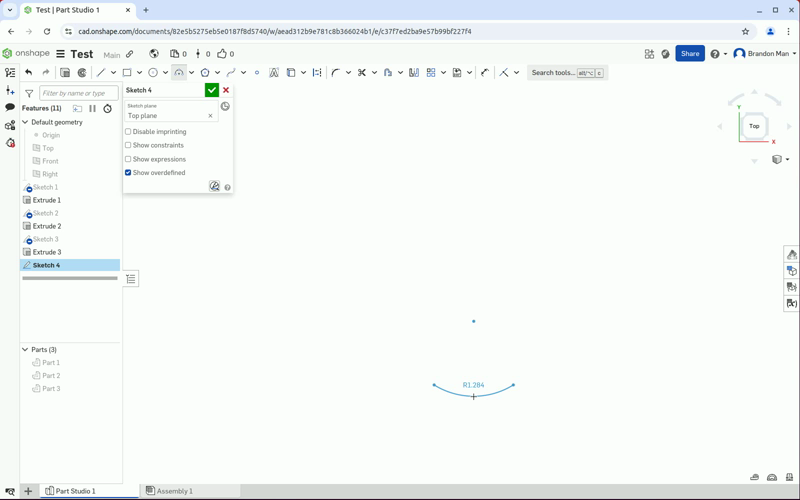
scroll(-6)
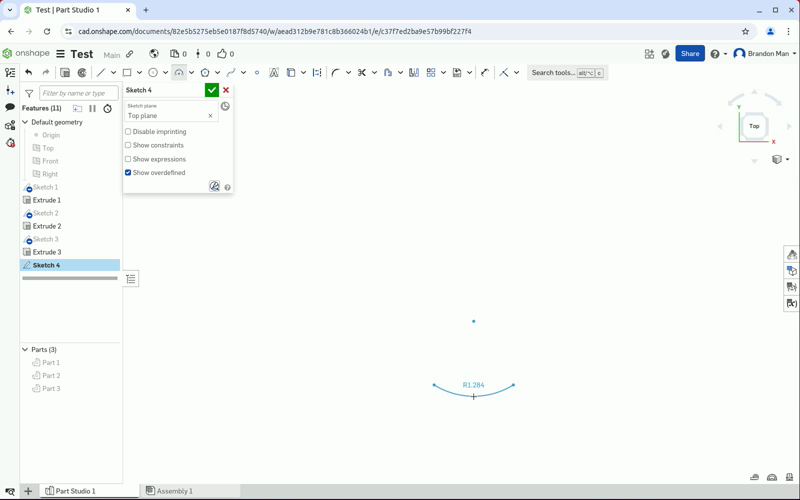
scroll(-6)
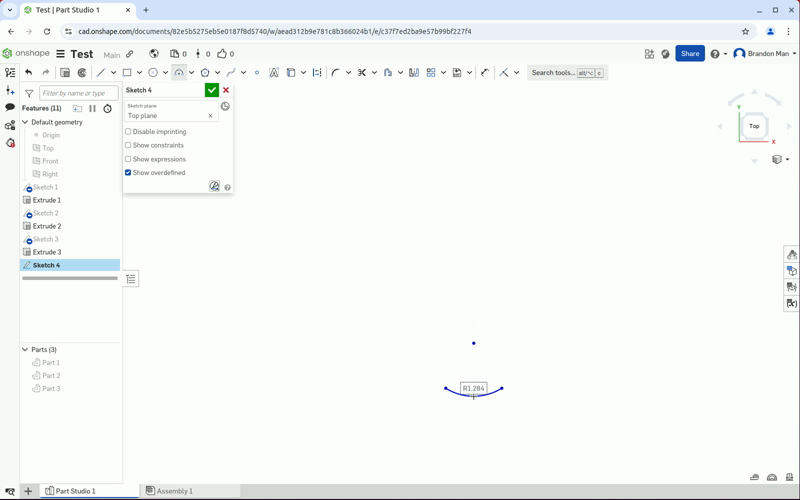
scroll(-6)
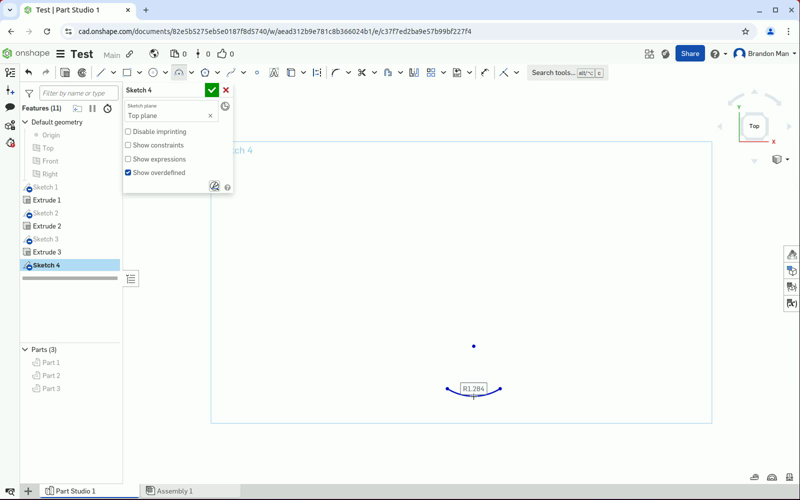
scroll(-6)
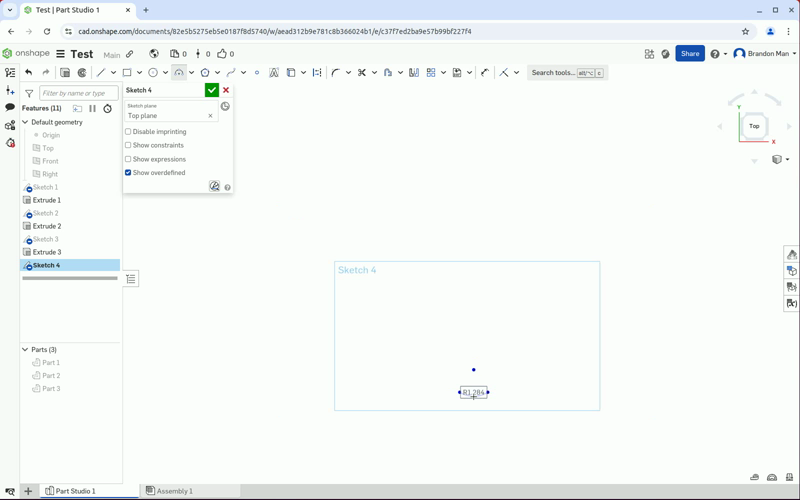
scroll(-6)
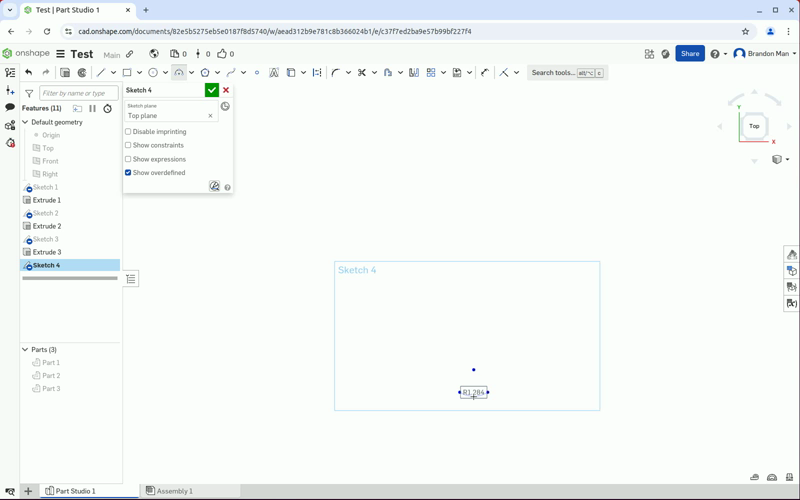
scroll(-6)
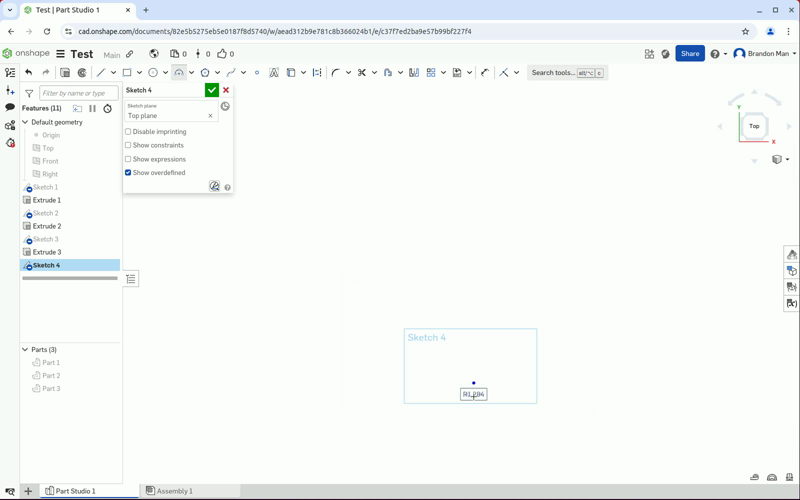
scroll(-6)
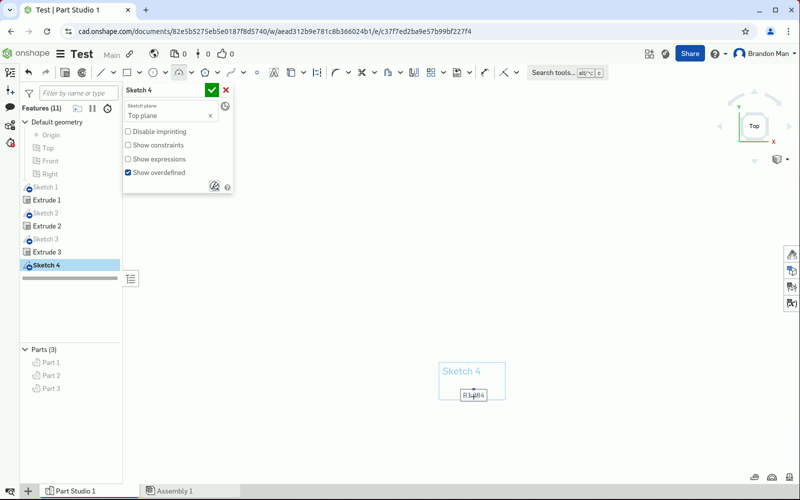
key_up(shift)
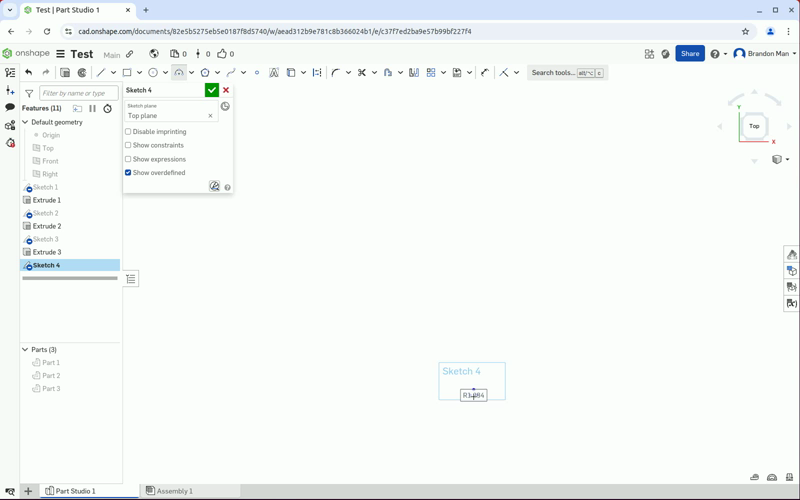
key(esc)
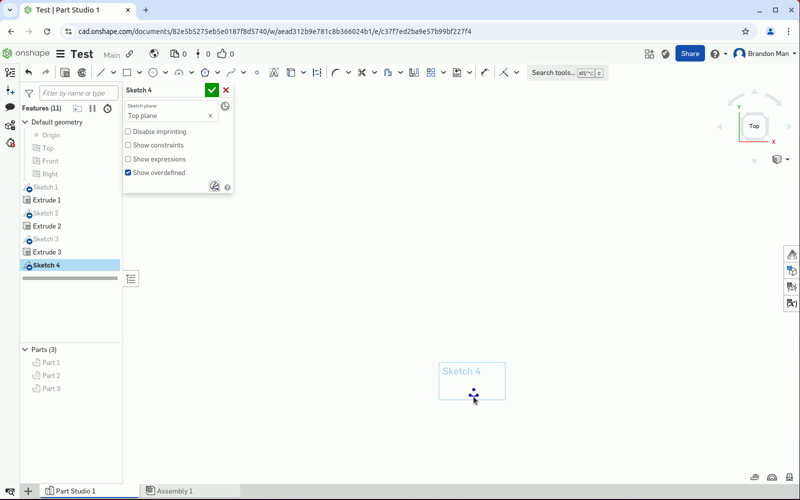
key(l)
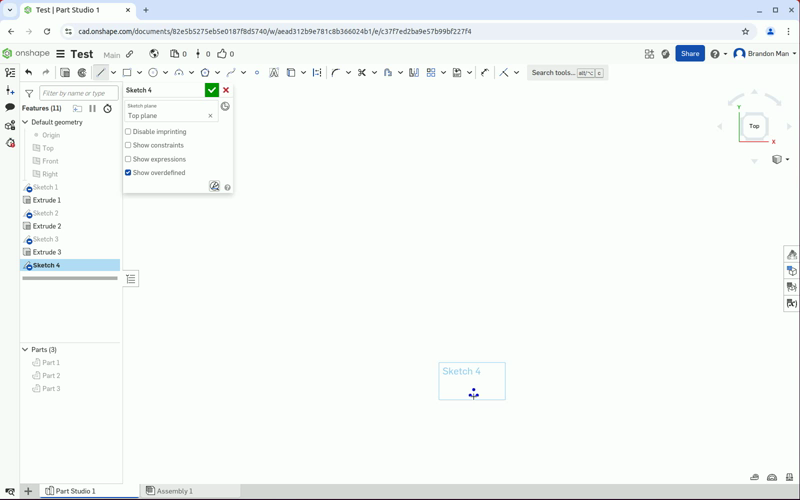
mouse_move(477, 395)
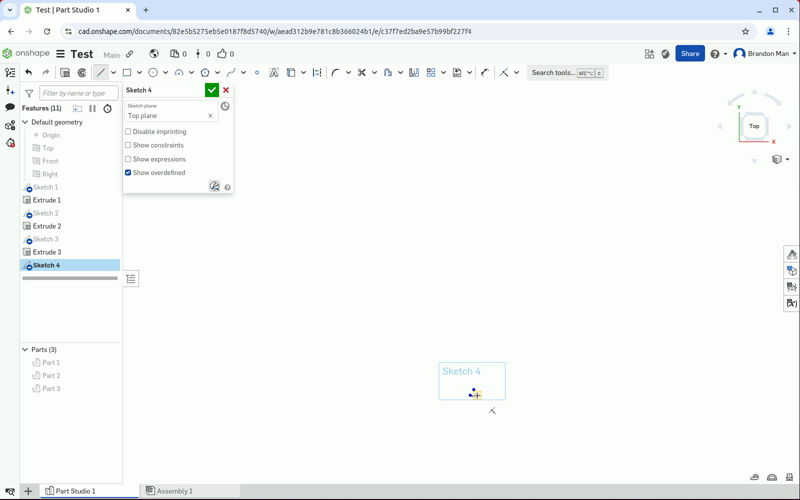
scroll(6)
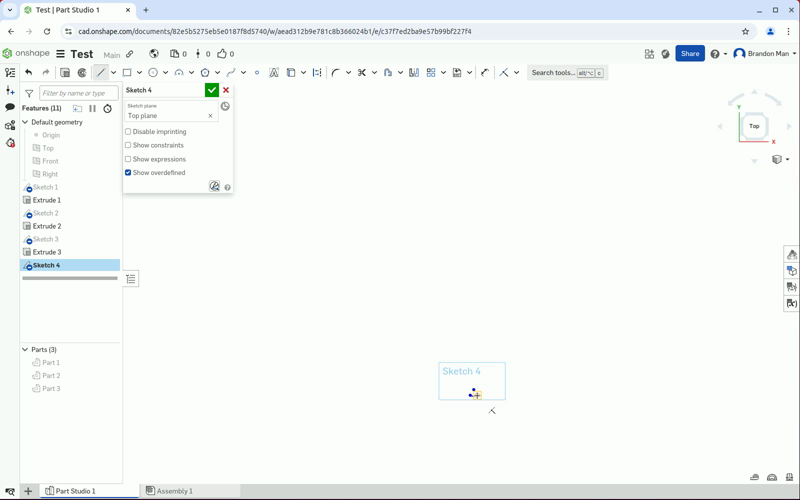
scroll(6)
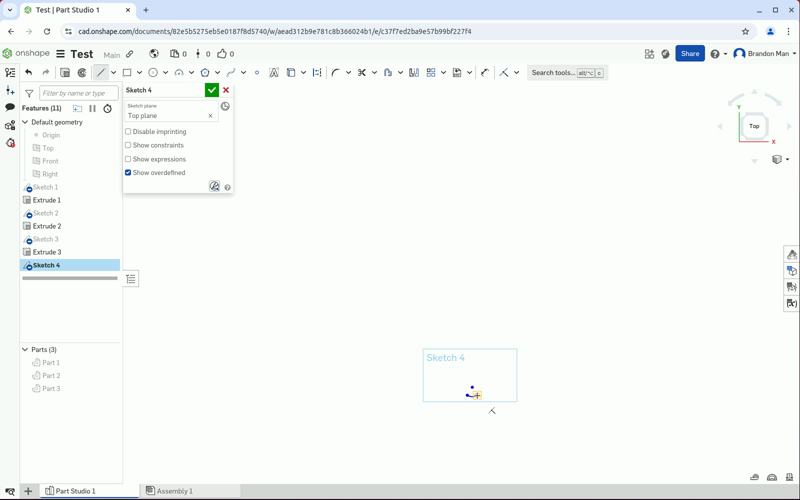
scroll(6)
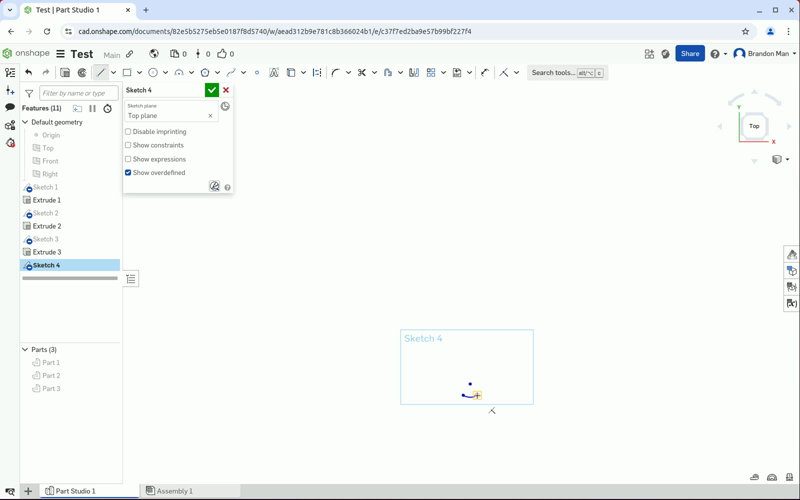
scroll(6)
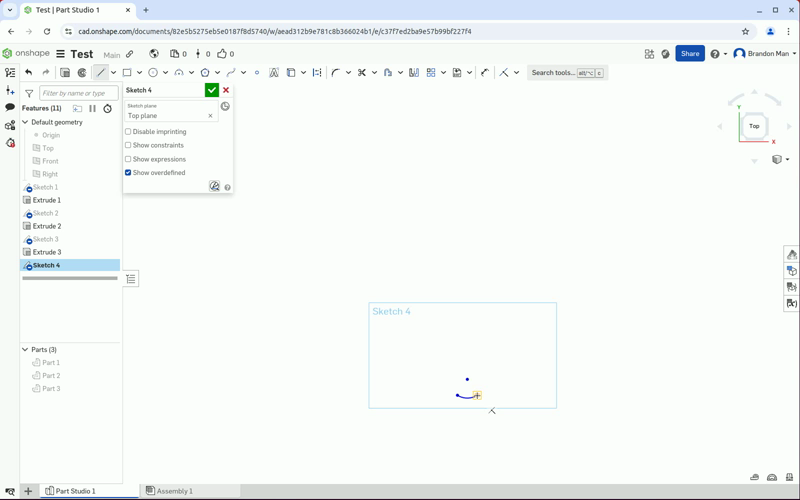
scroll(6)
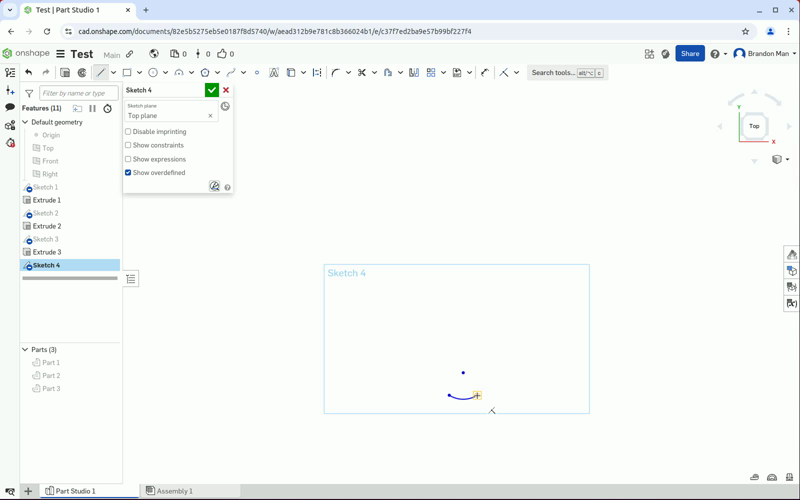
scroll(6)
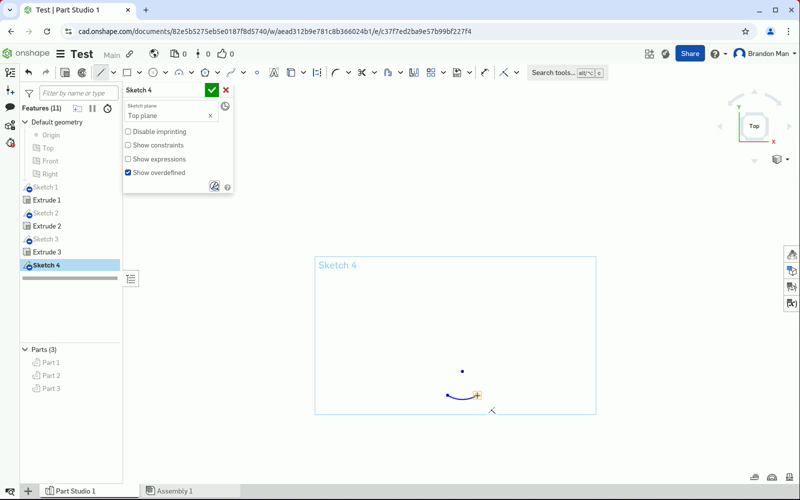
scroll(6)
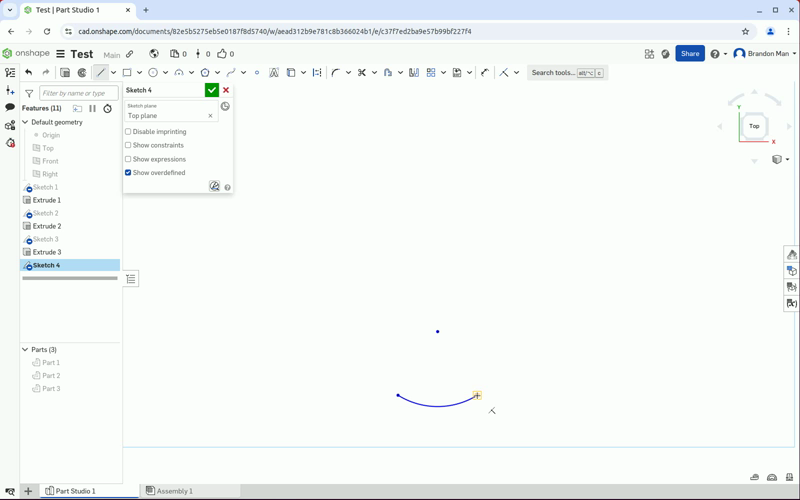
click(477, 395)
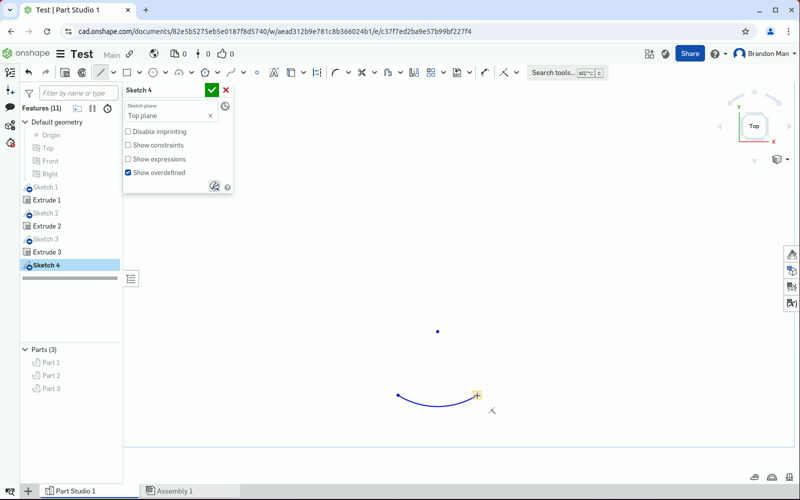
scroll(-6)
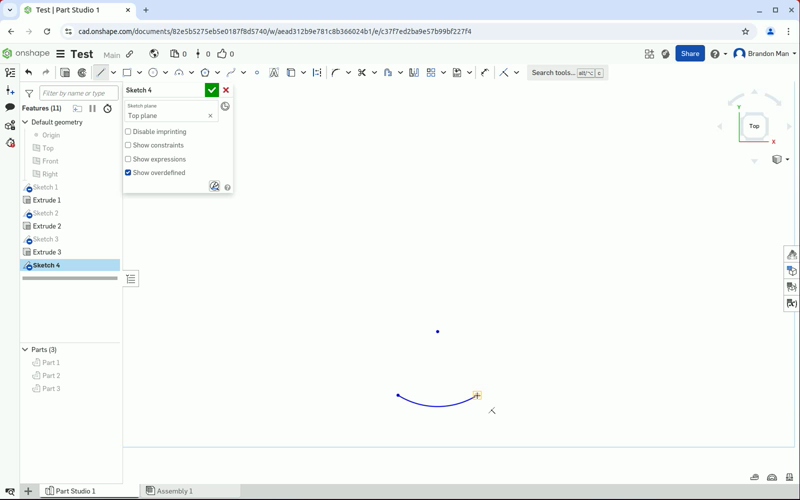
scroll(-6)
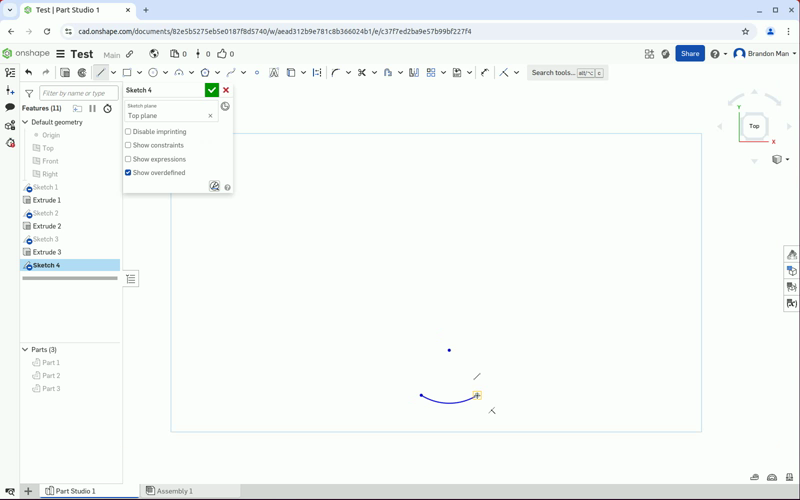
scroll(-6)
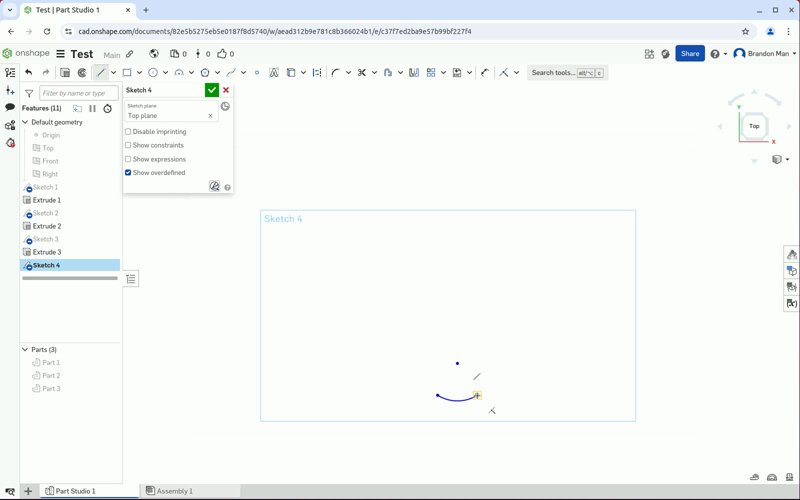
scroll(-6)
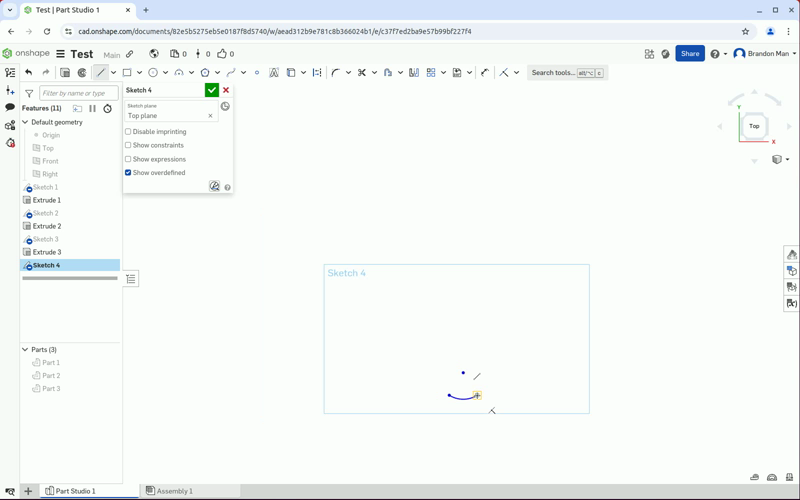
scroll(-6)
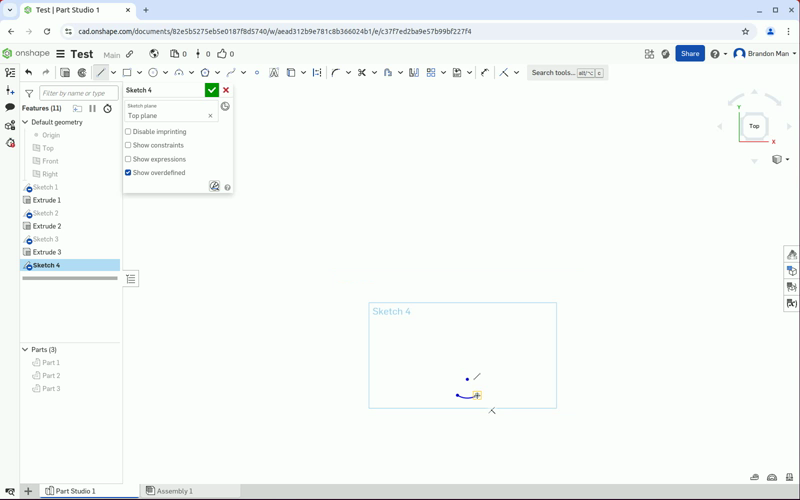
scroll(-6)
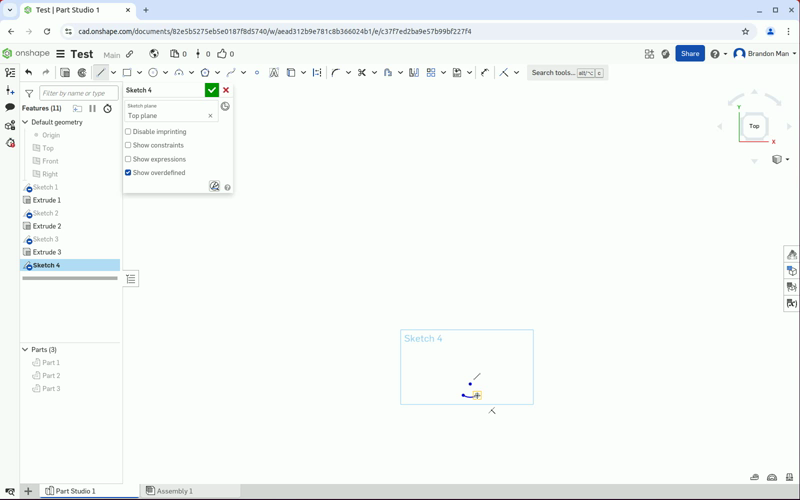
scroll(-6)
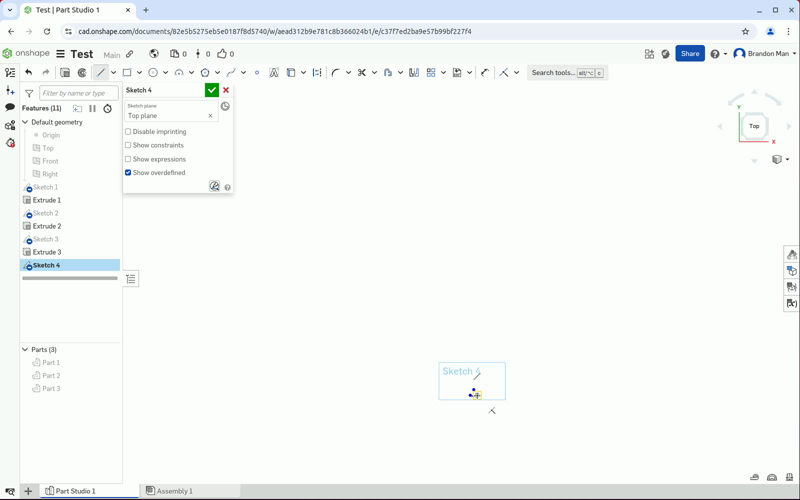
key_down(shift)
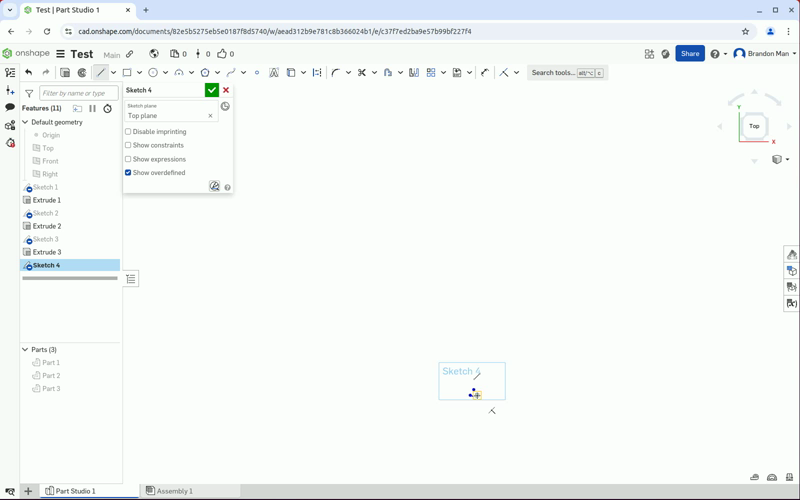
mouse_move(477, 172)
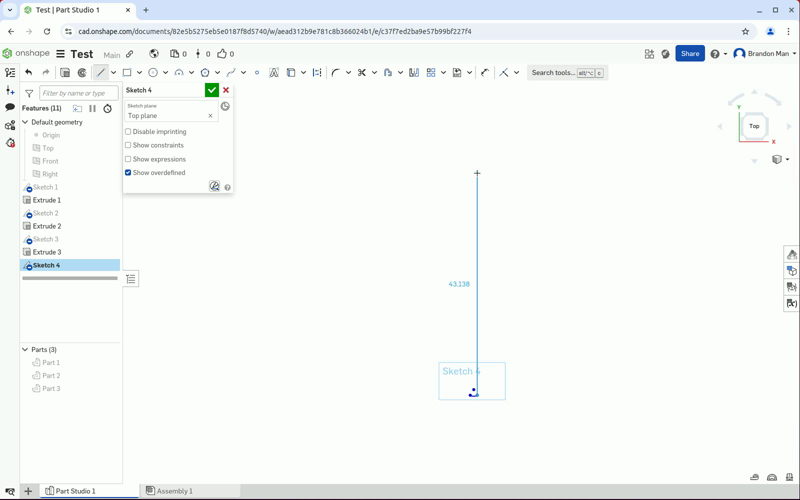
click(477, 172)
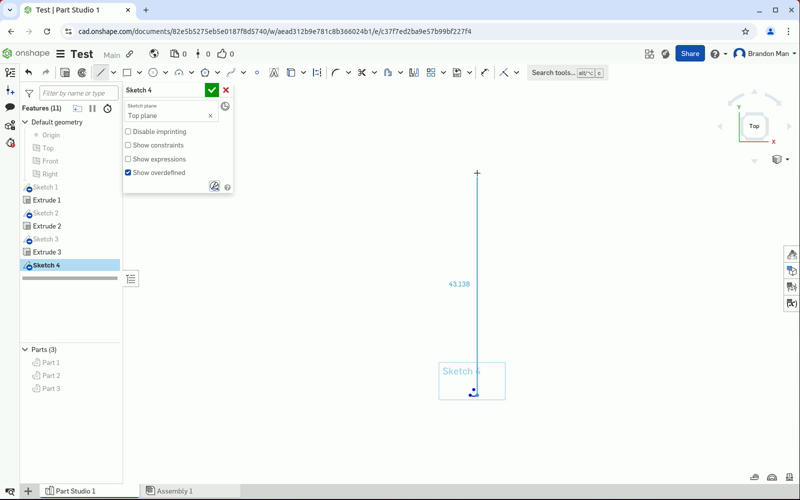
key_up(shift)
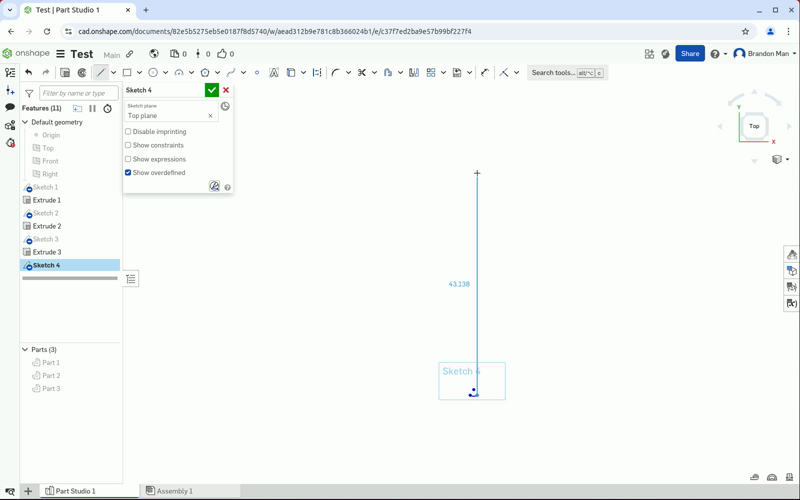
key(esc)
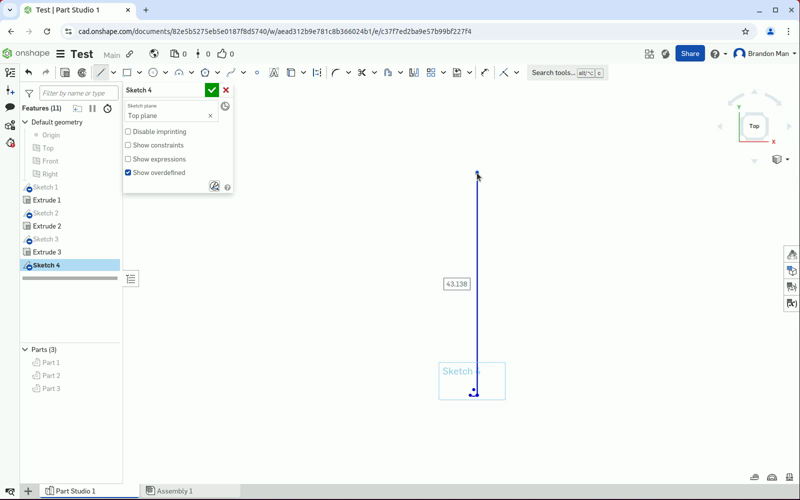
key(a)
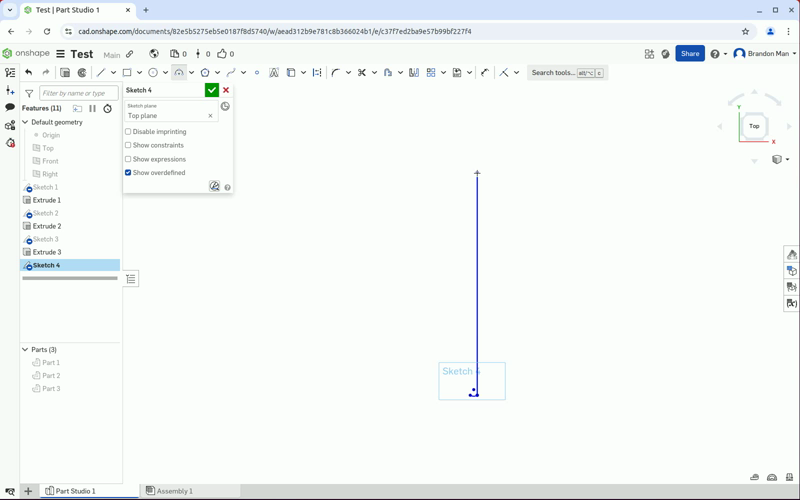
mouse_move(477, 172)
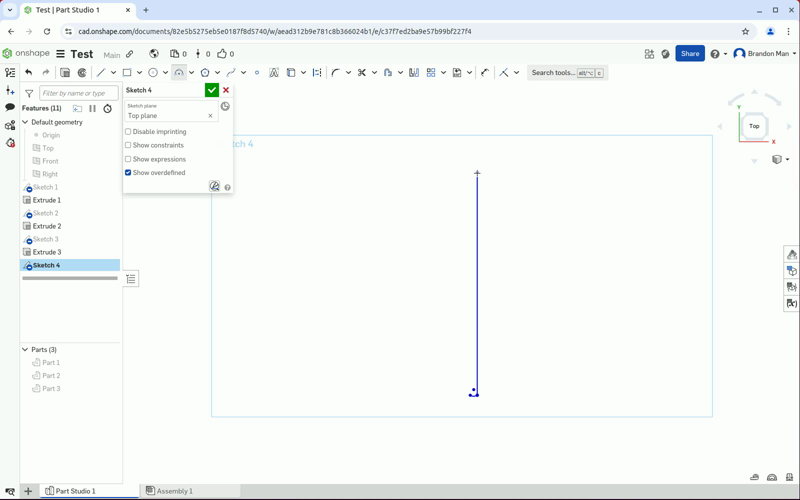
click(477, 172)
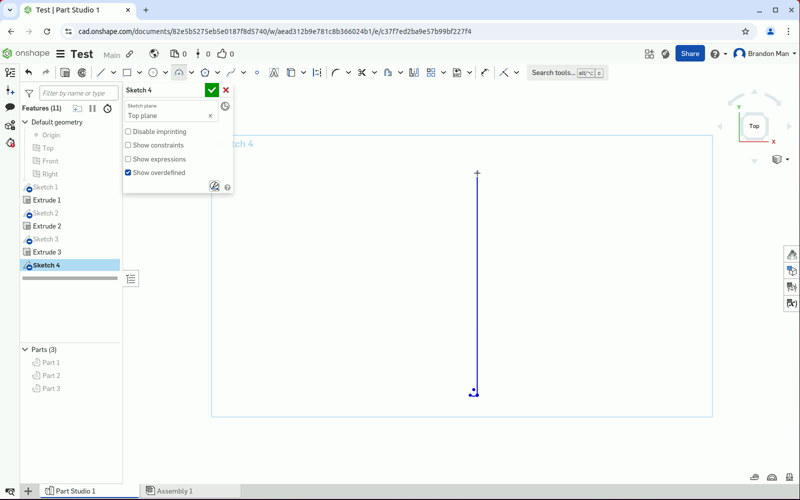
key_down(shift)
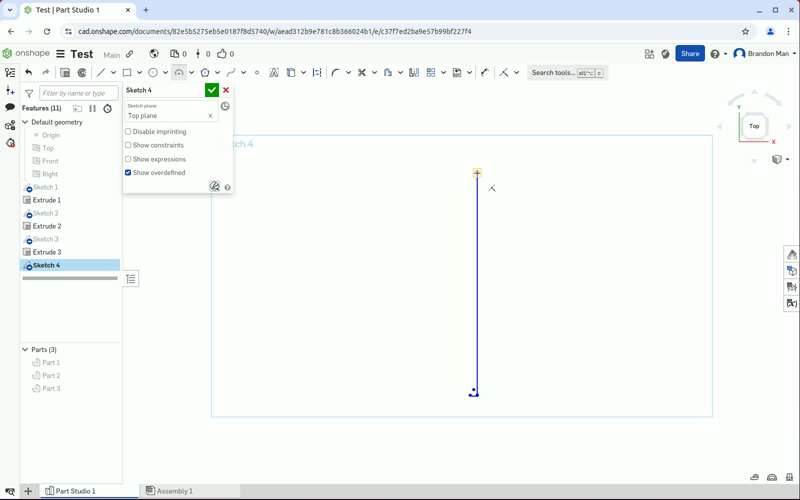
mouse_move(470, 172)
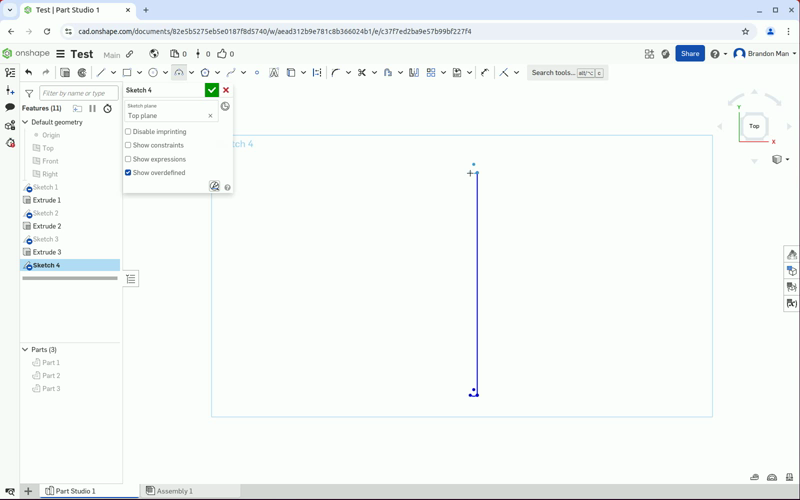
scroll(6)
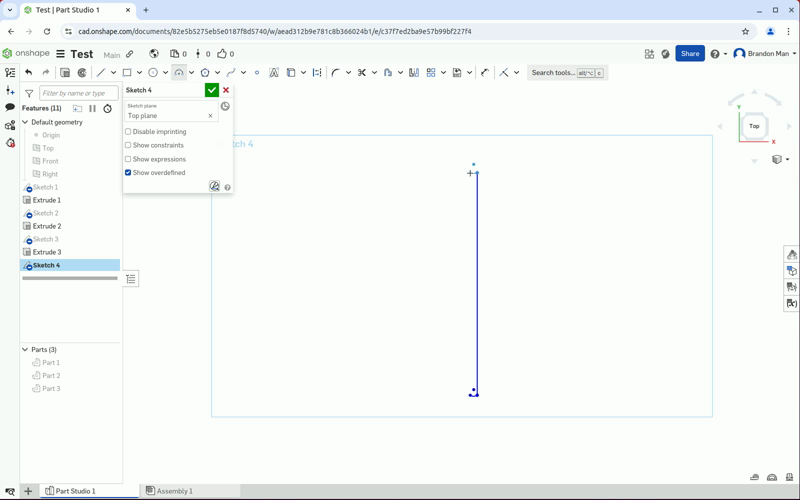
scroll(6)
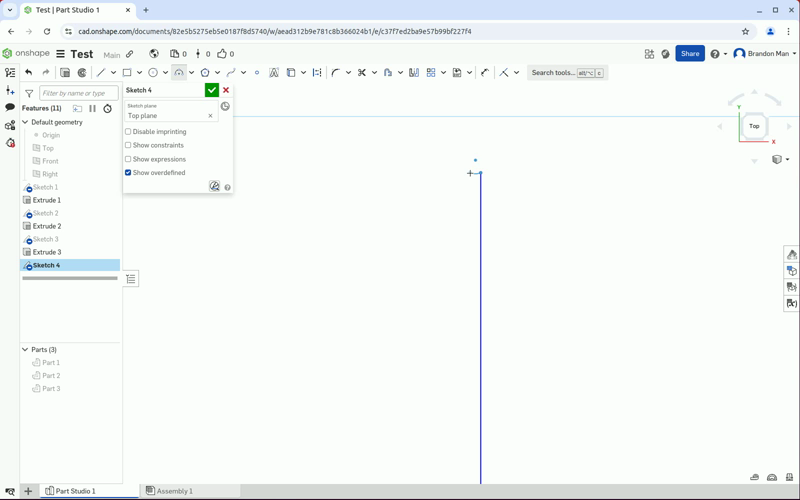
scroll(6)
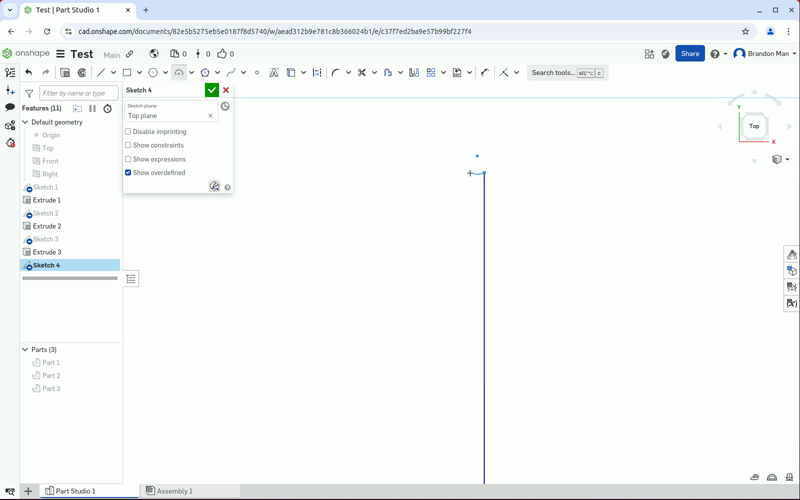
scroll(6)
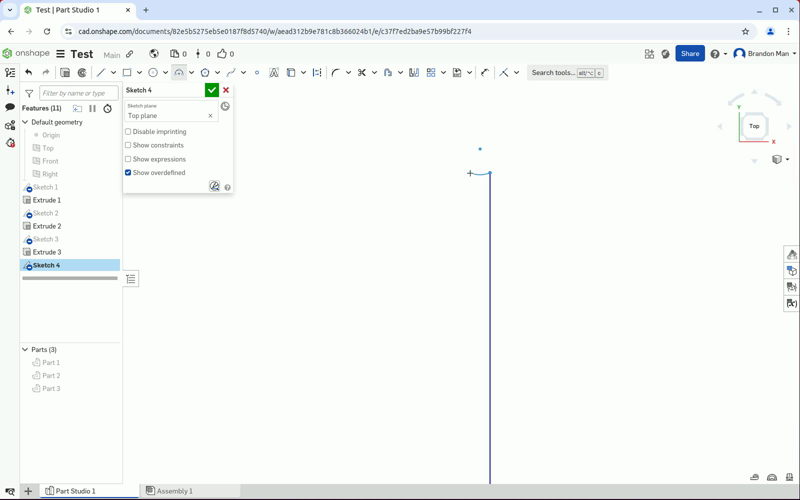
scroll(6)
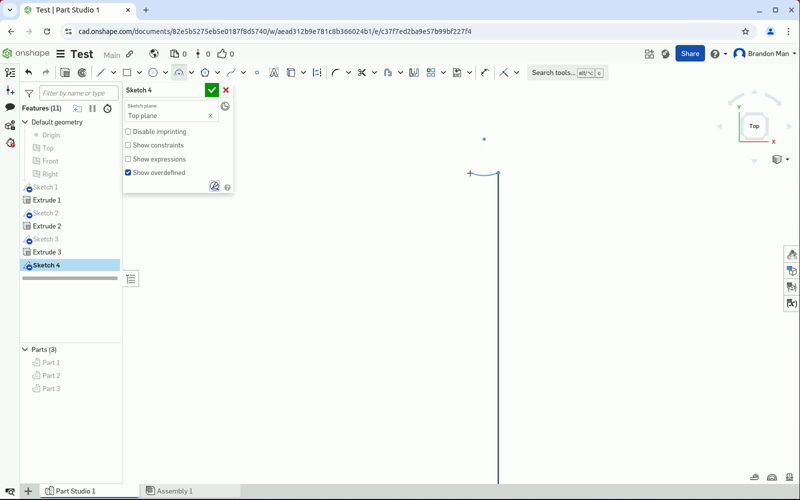
scroll(6)
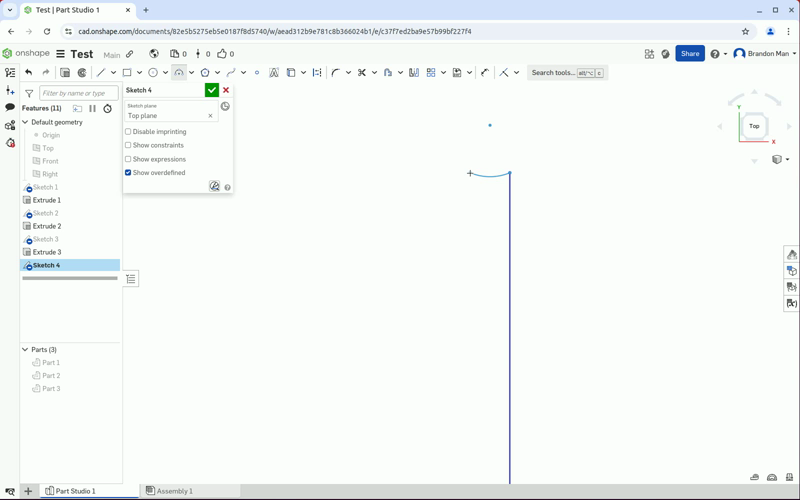
scroll(6)
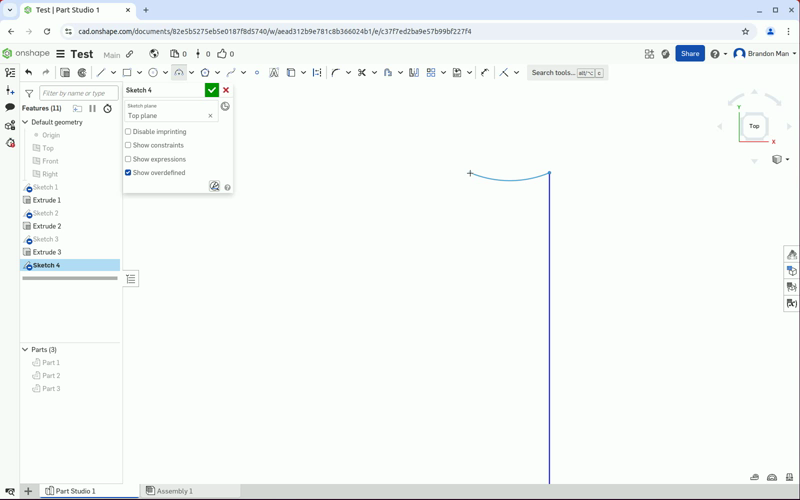
click(470, 172)
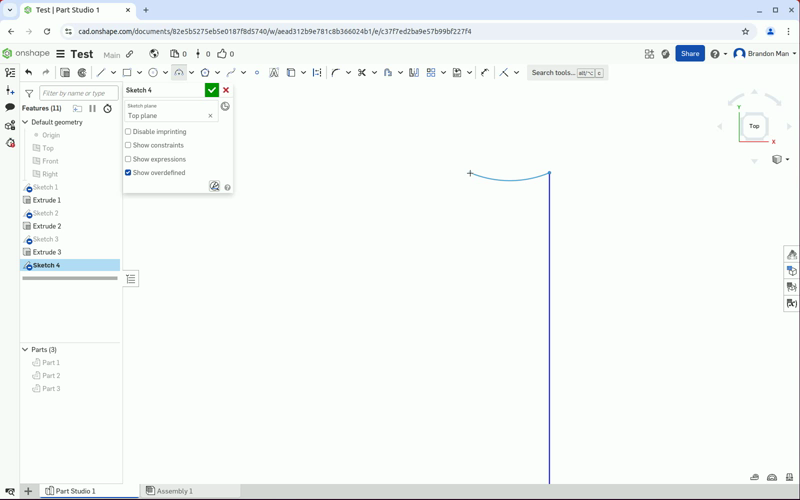
scroll(-6)
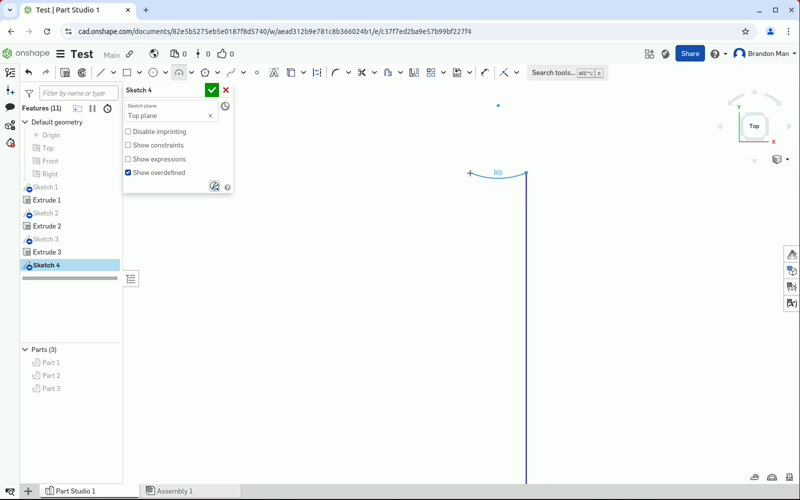
scroll(-6)
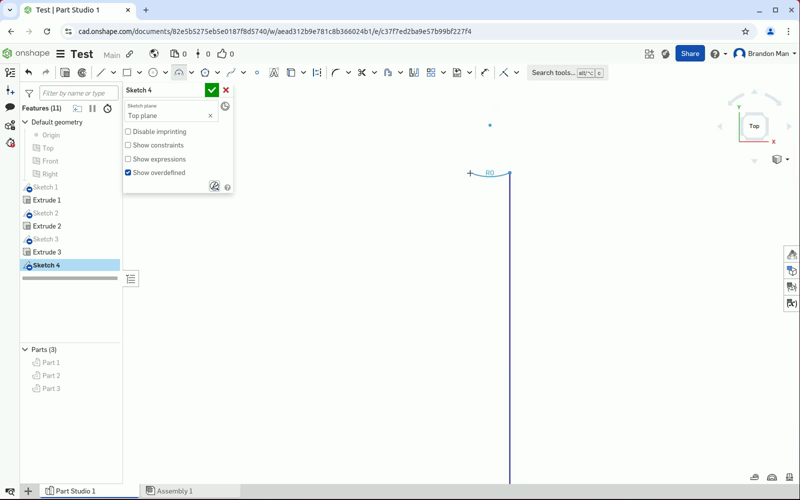
scroll(-6)
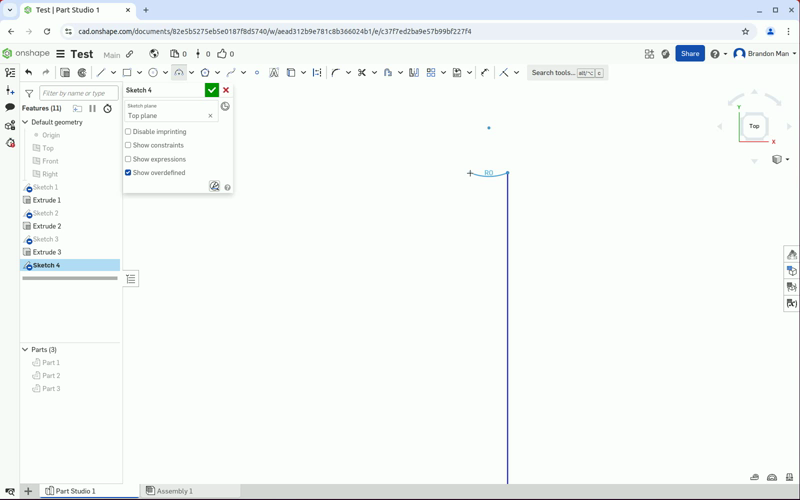
scroll(-6)
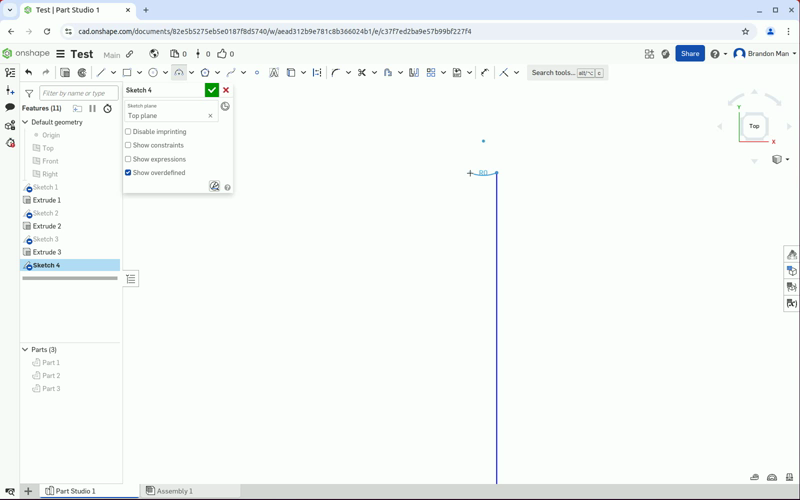
scroll(-6)
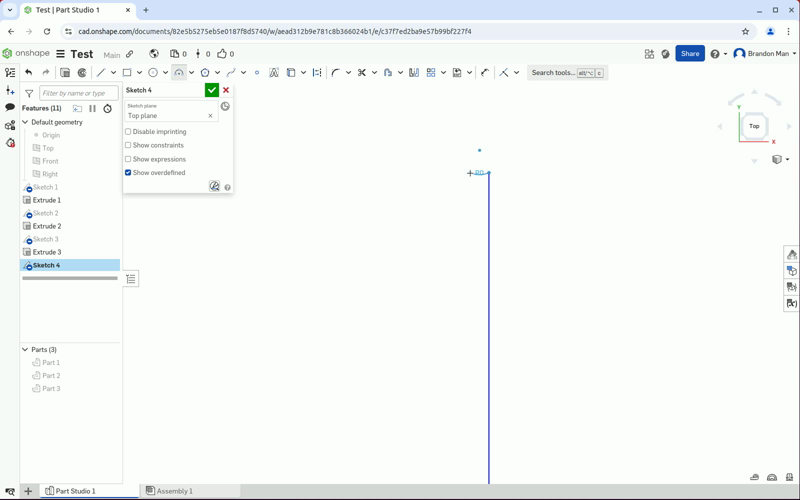
scroll(-6)
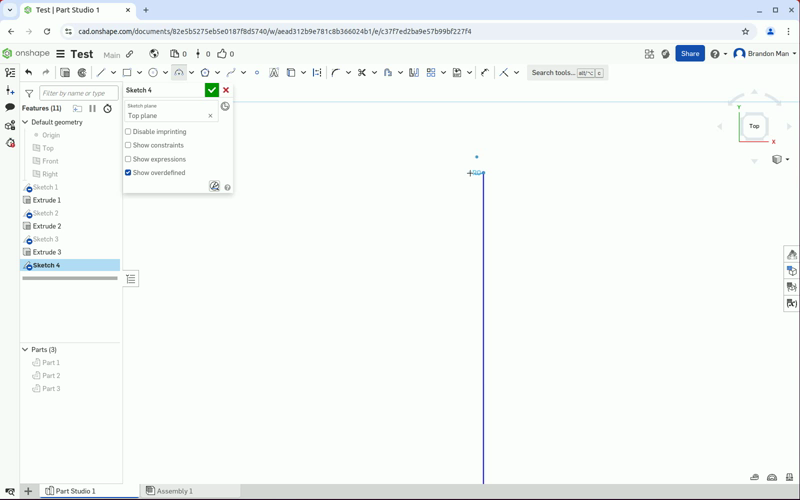
scroll(-6)
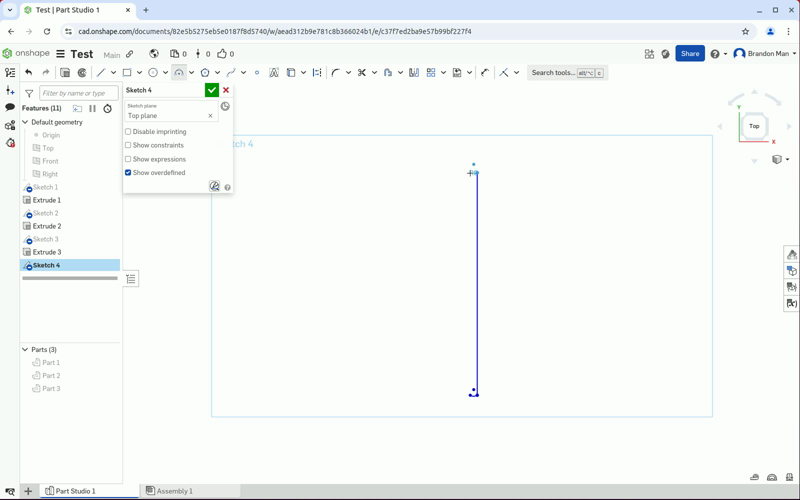
mouse_move(473, 172)
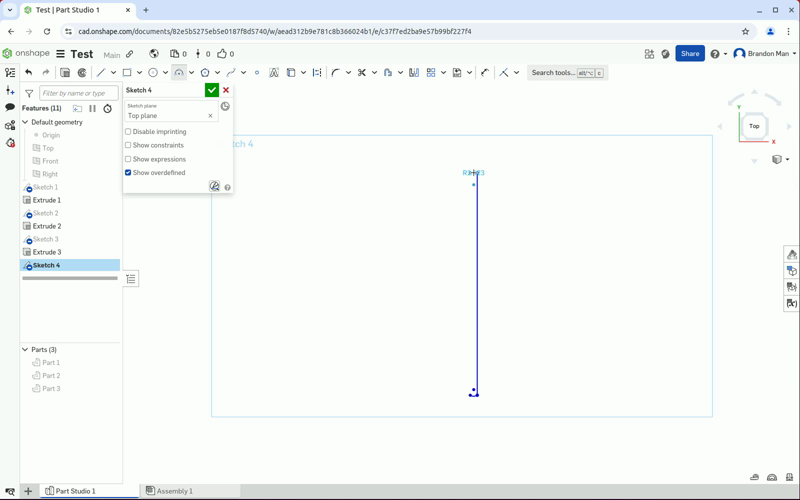
scroll(6)
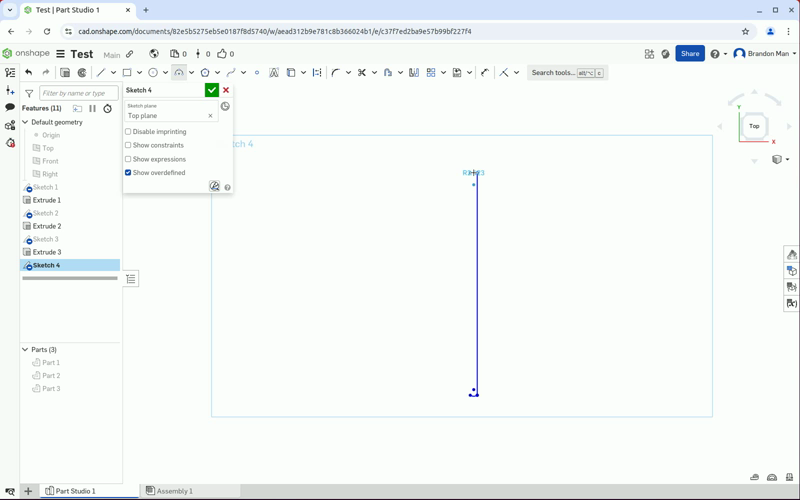
scroll(6)
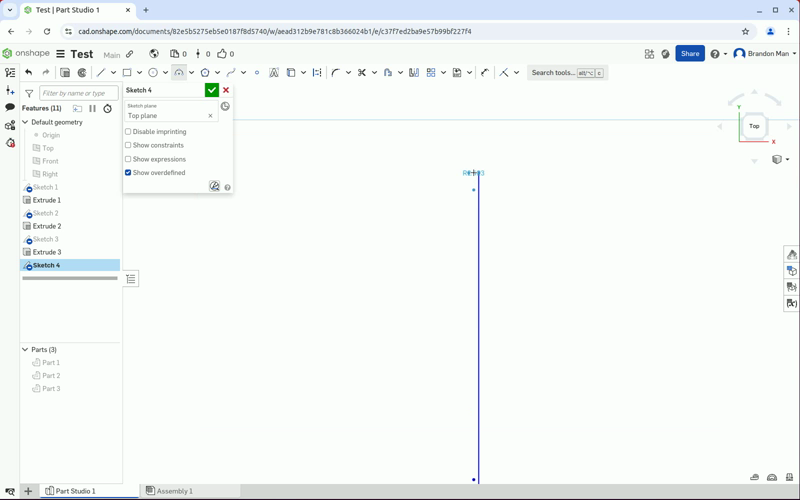
scroll(6)
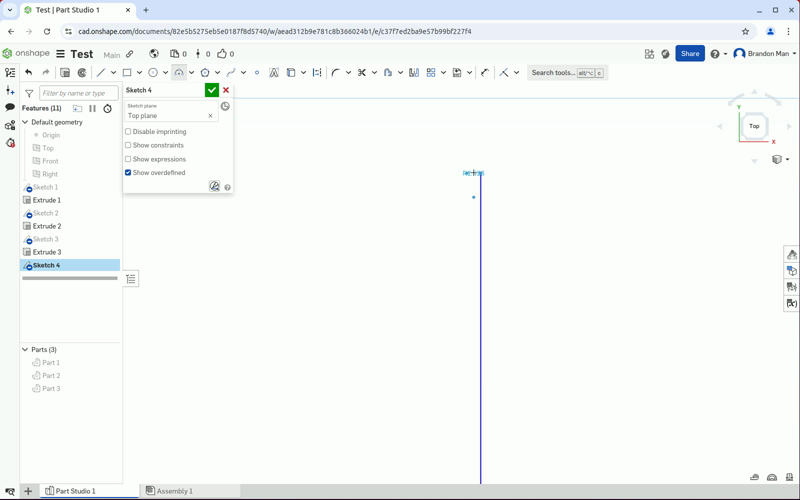
scroll(6)
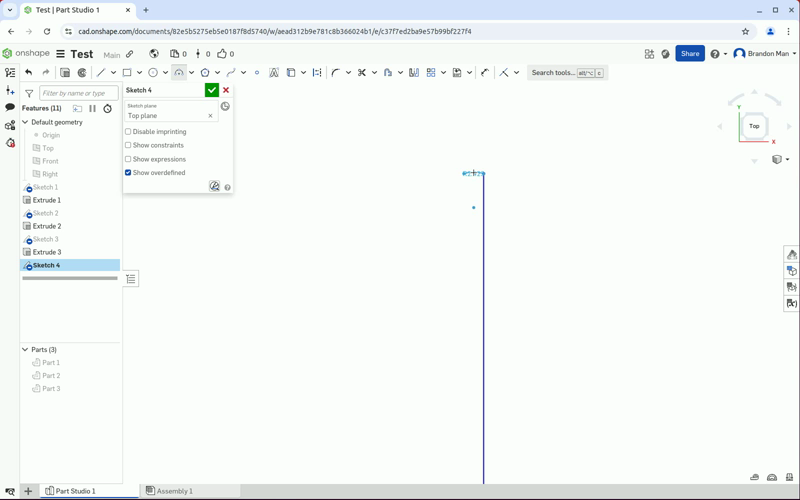
scroll(6)
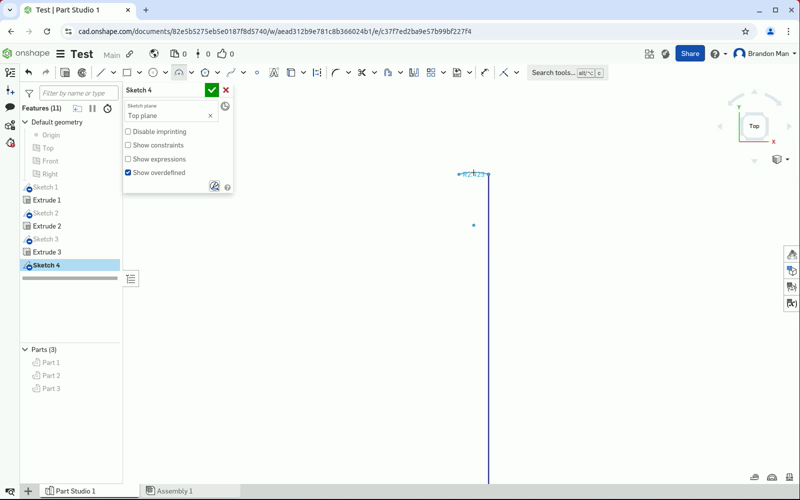
scroll(6)
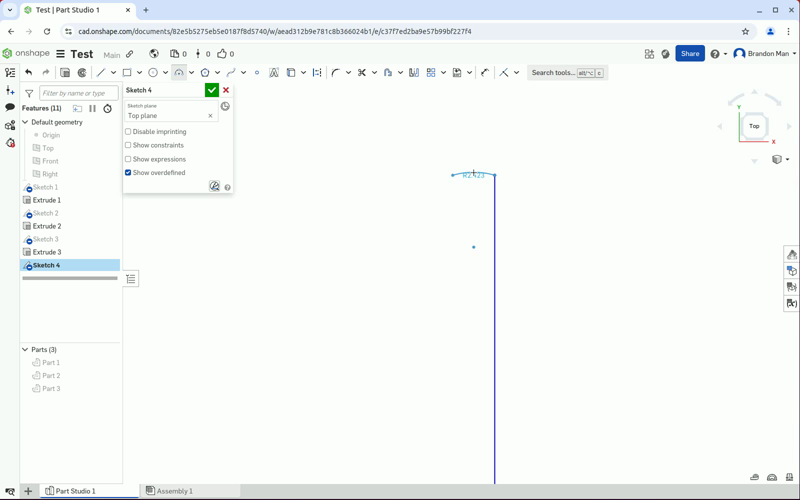
scroll(6)
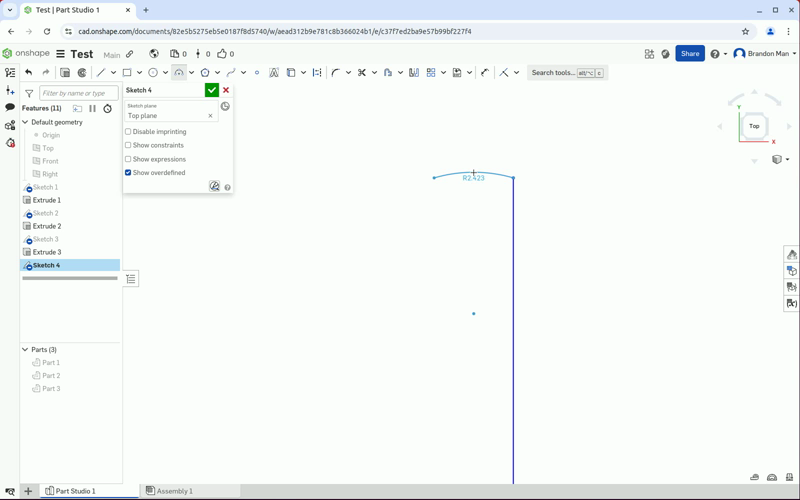
click(473, 172)
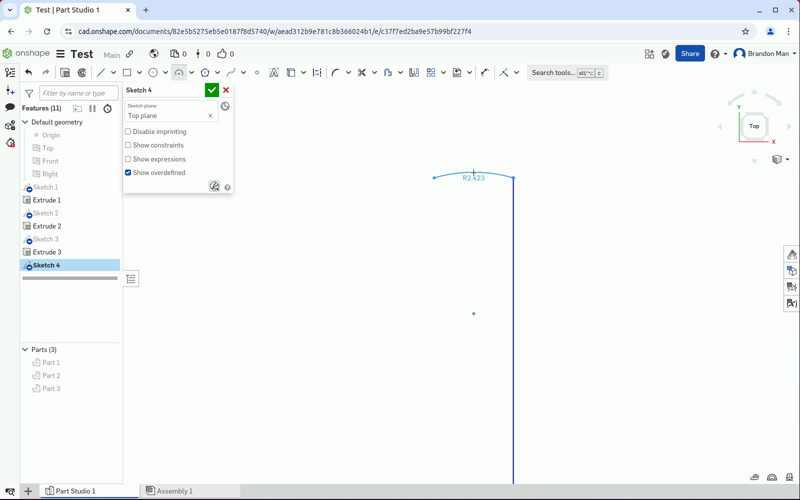
scroll(-6)
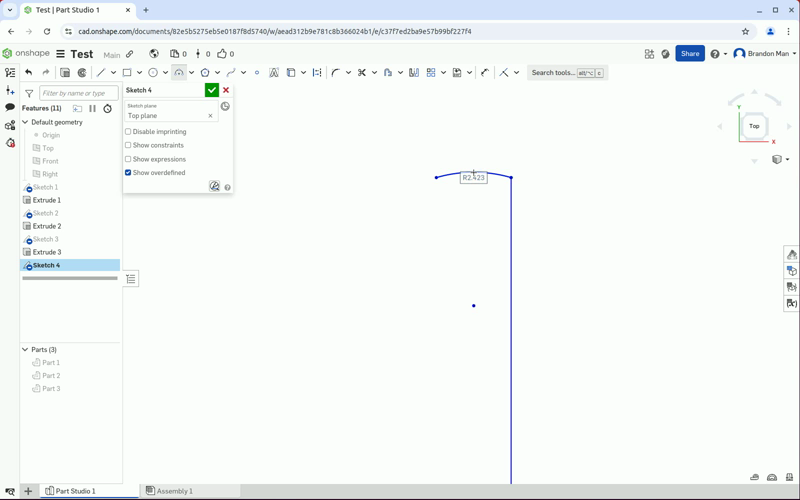
scroll(-6)
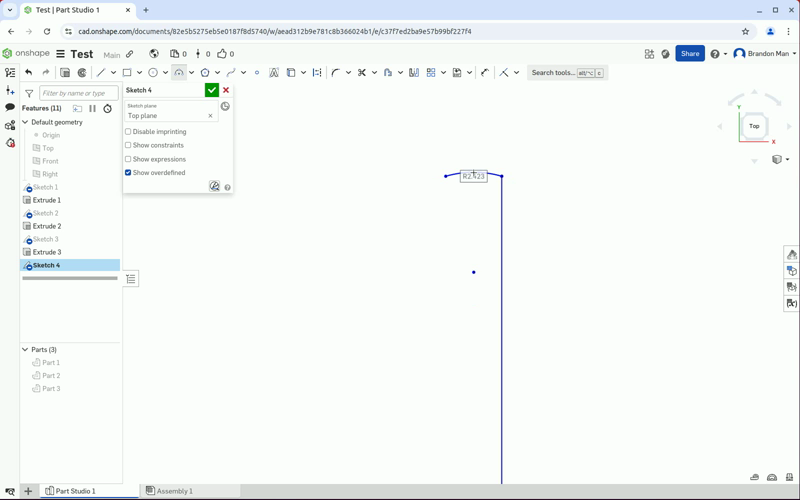
scroll(-6)
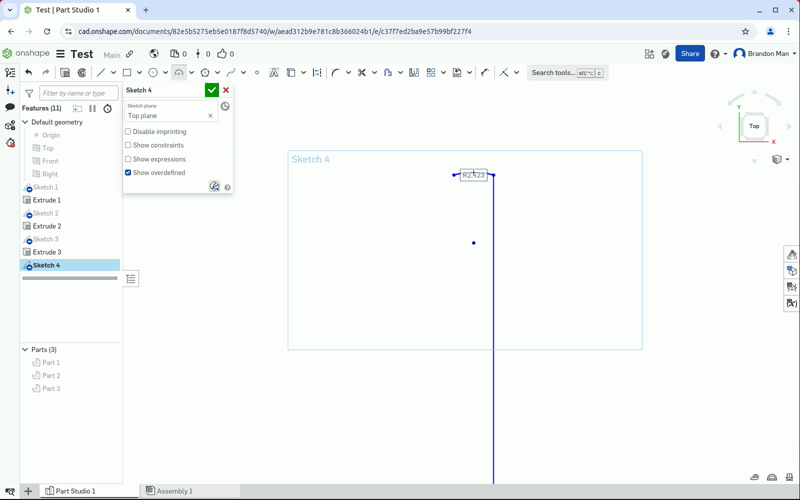
scroll(-6)
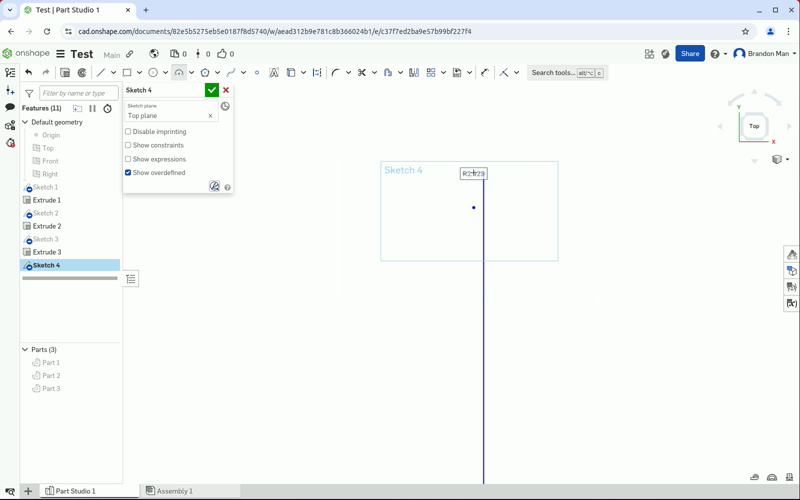
scroll(-6)
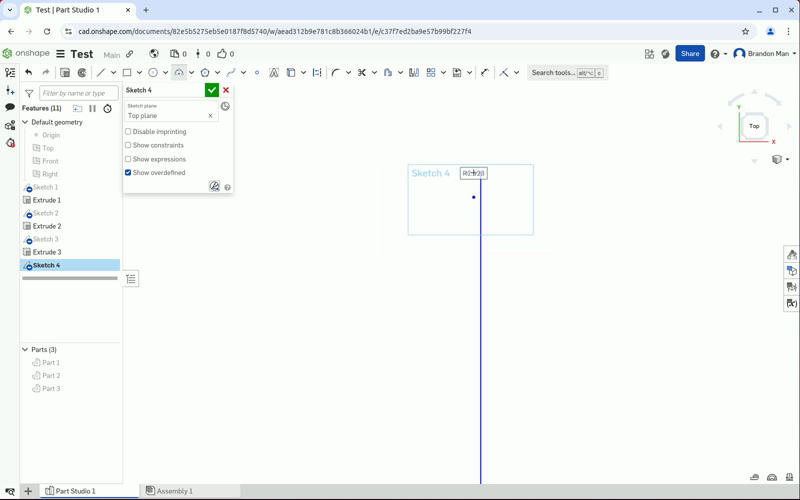
scroll(-6)
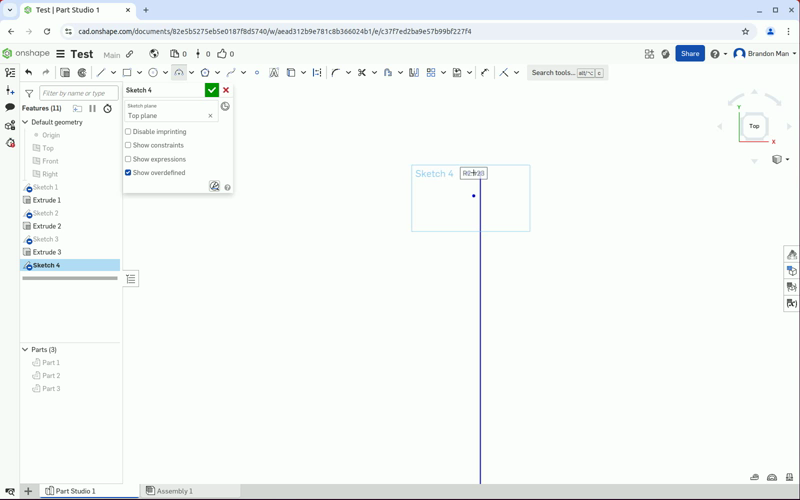
scroll(-6)
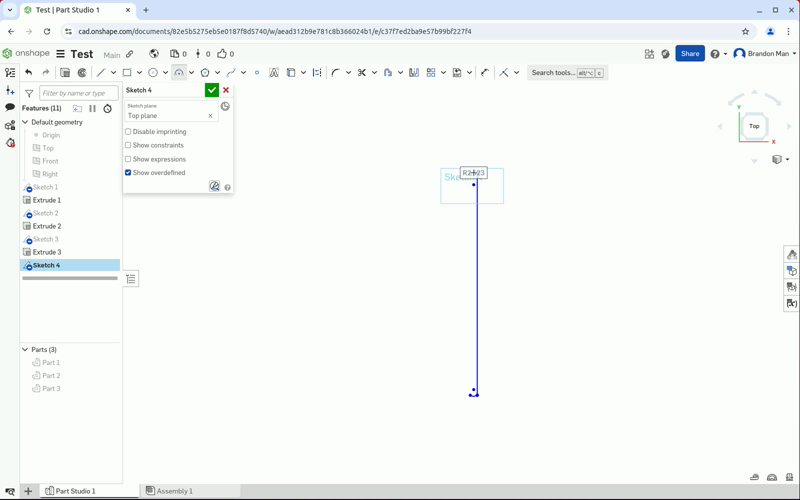
key_up(shift)
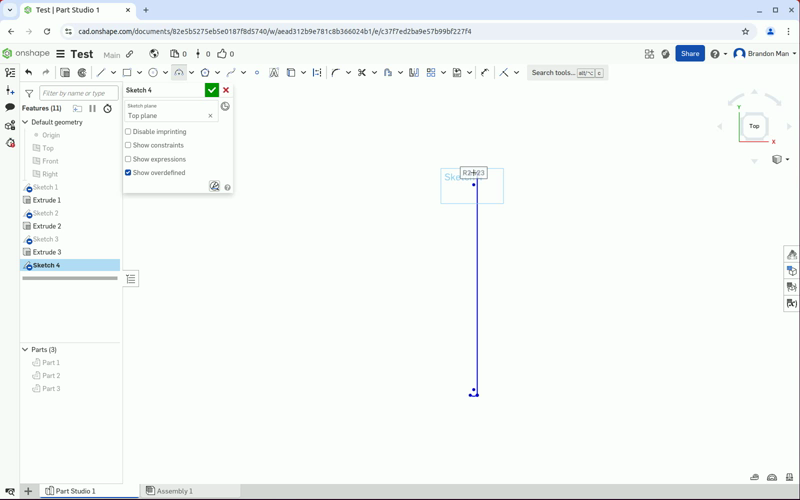
key(esc)
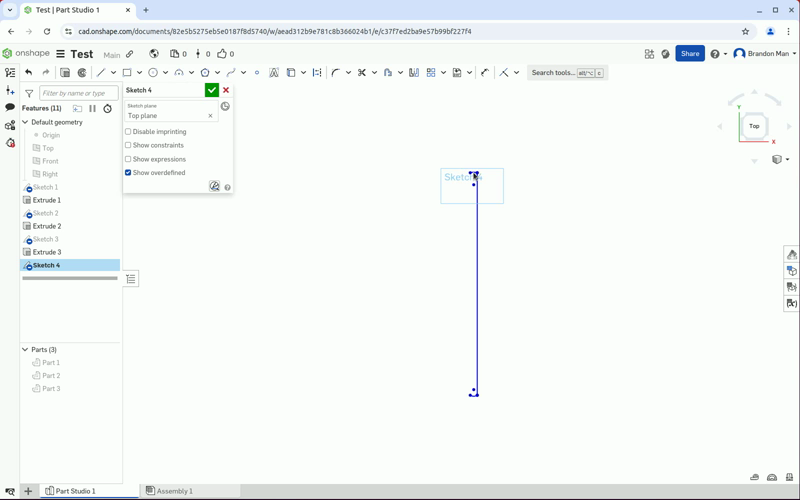
key(l)
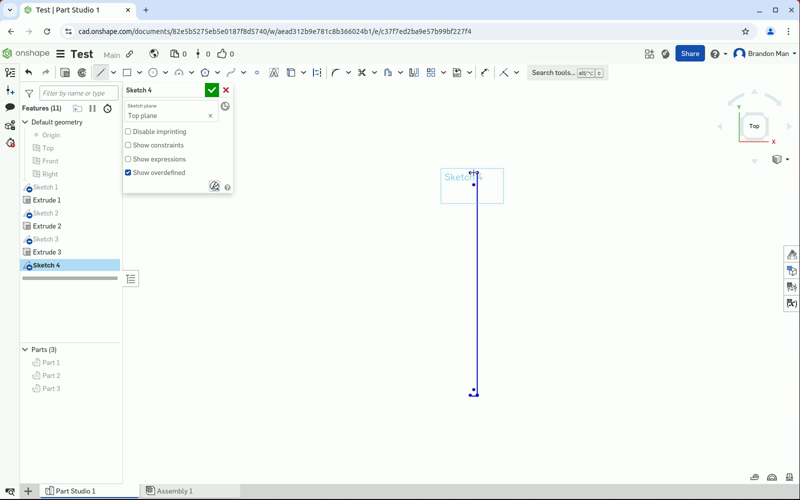
mouse_move(470, 172)
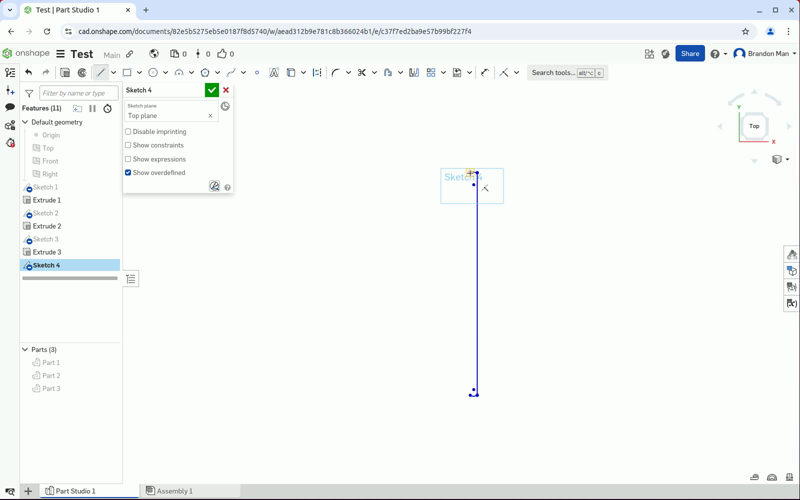
scroll(6)
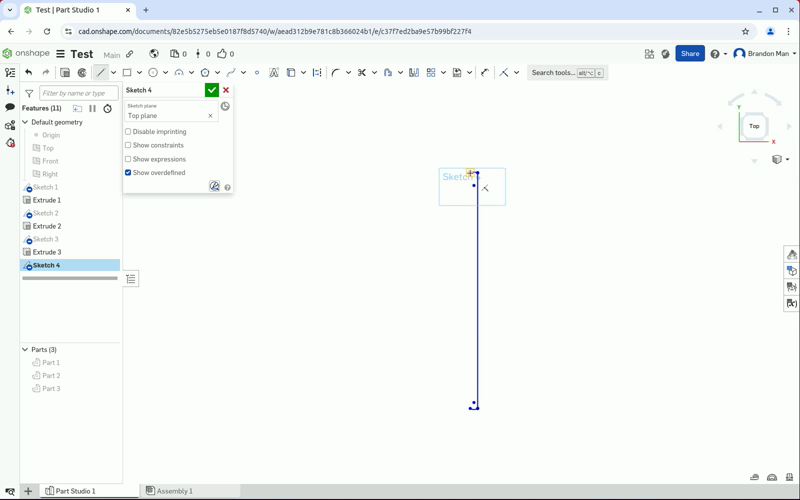
scroll(6)
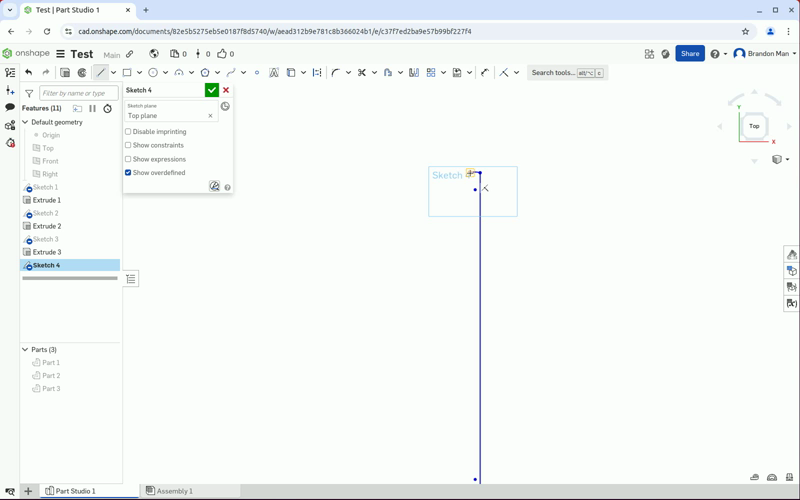
scroll(6)
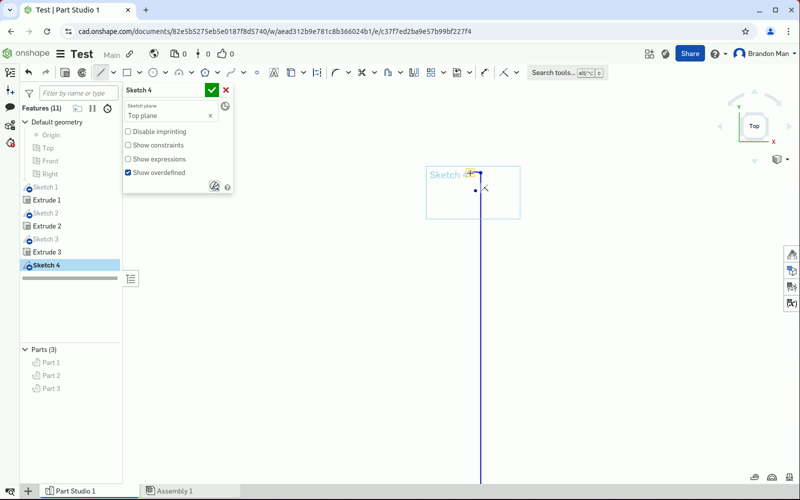
scroll(6)
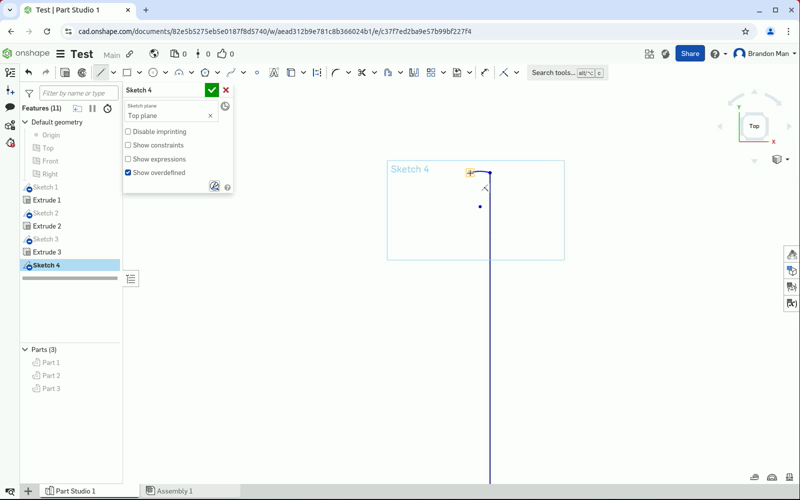
scroll(6)
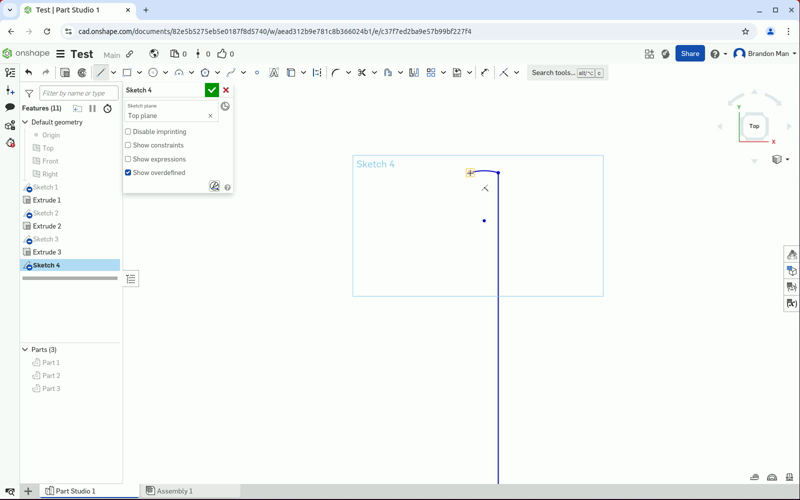
scroll(6)
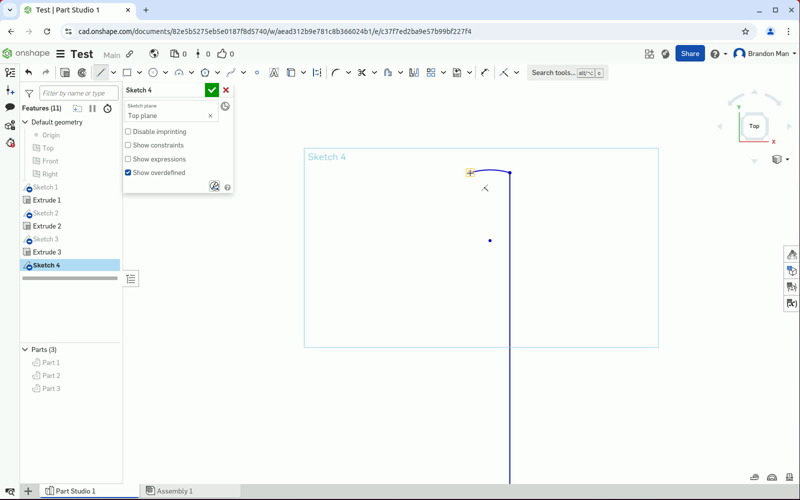
scroll(6)
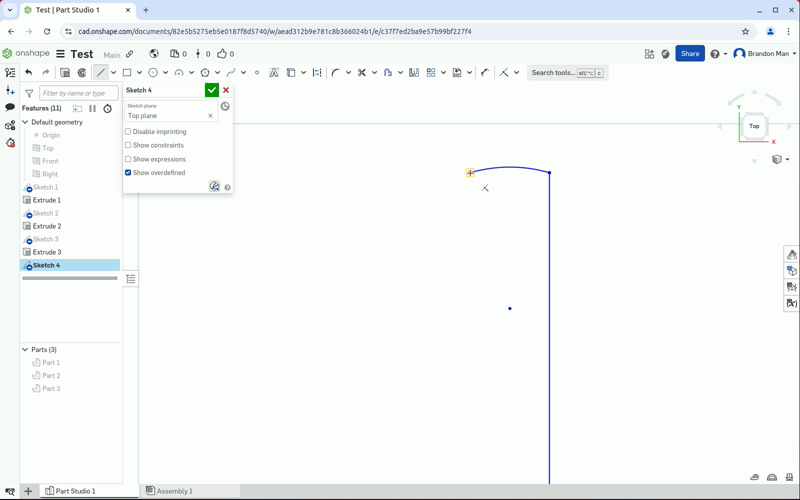
click(470, 172)
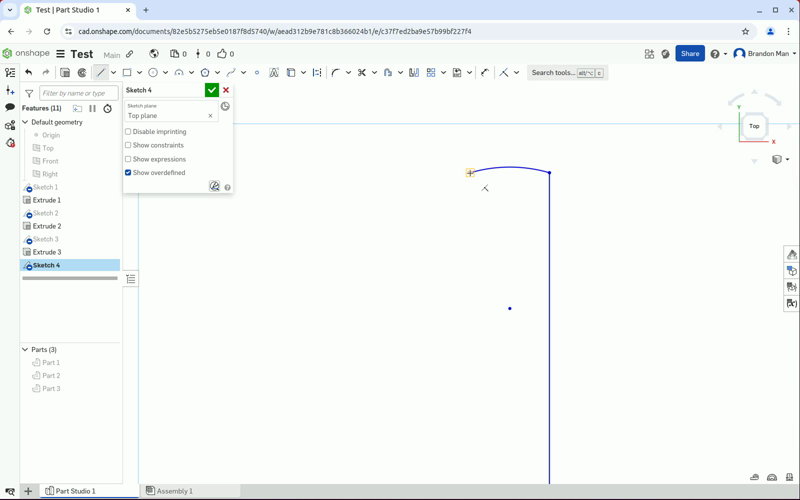
scroll(-6)
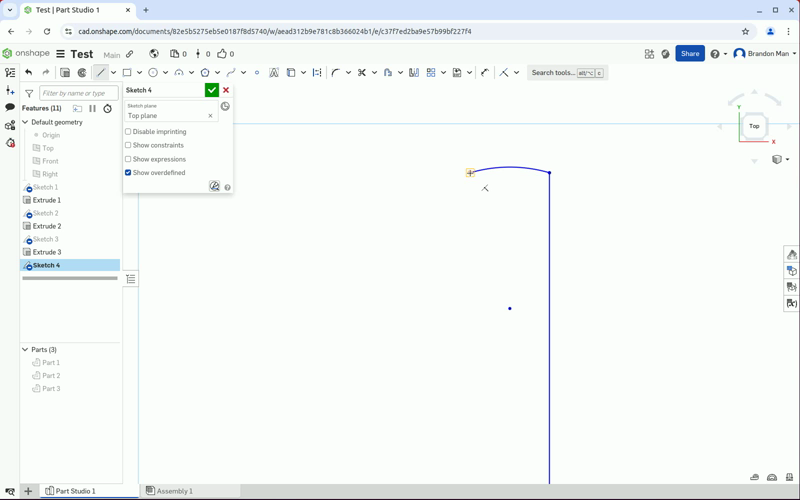
scroll(-6)
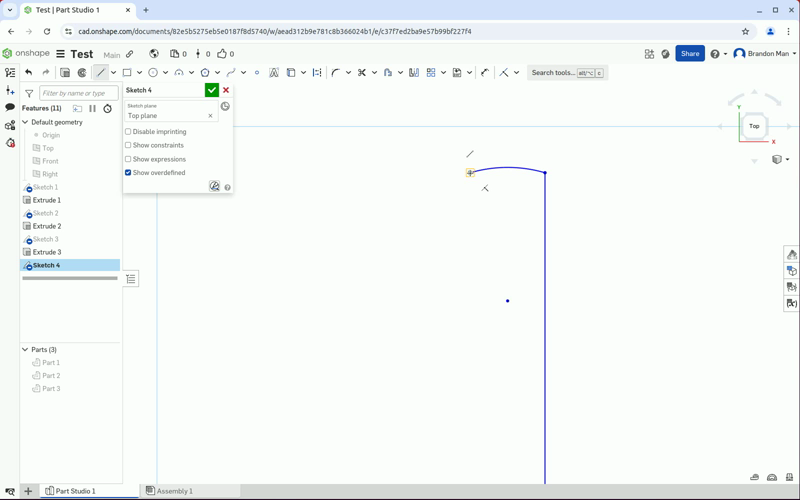
scroll(-6)
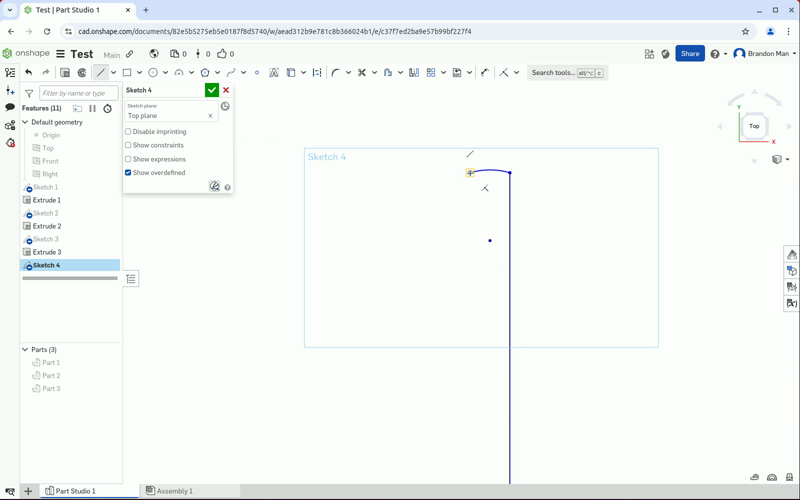
scroll(-6)
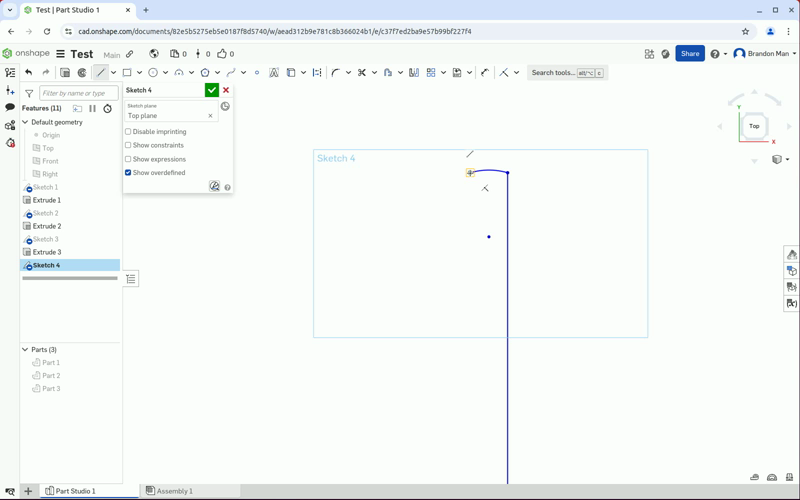
scroll(-6)
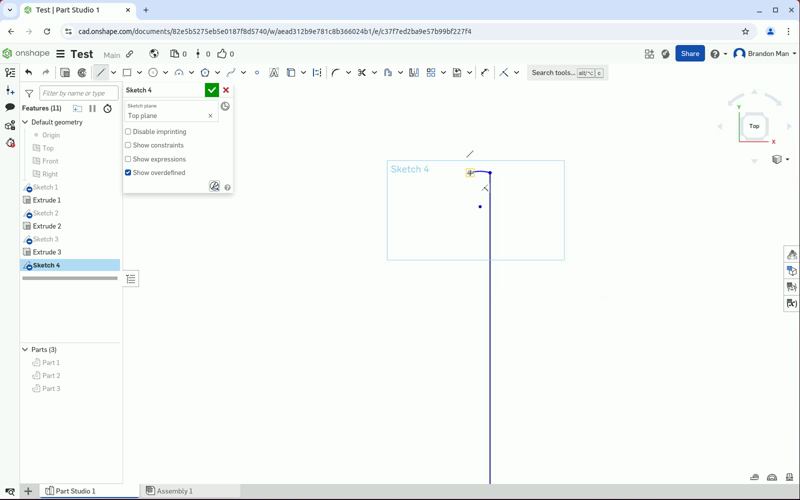
scroll(-6)
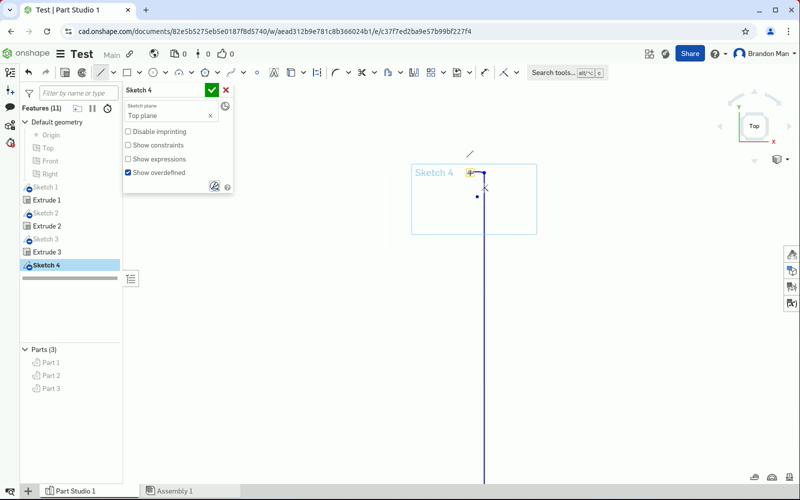
scroll(-6)
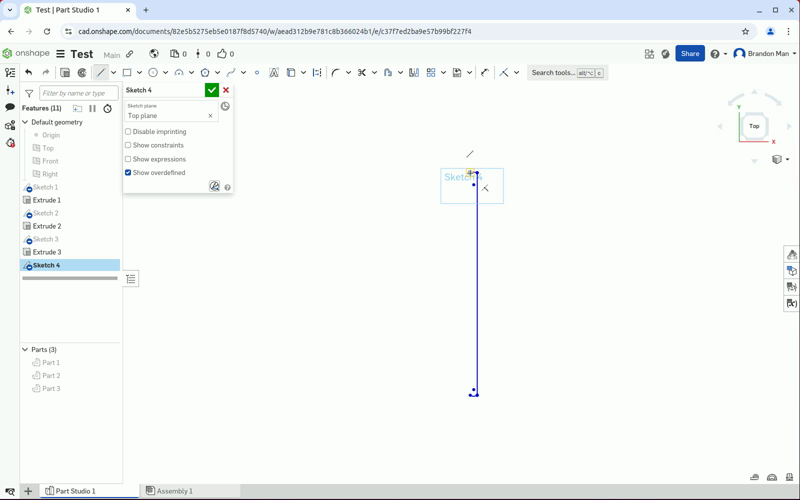
key_down(shift)
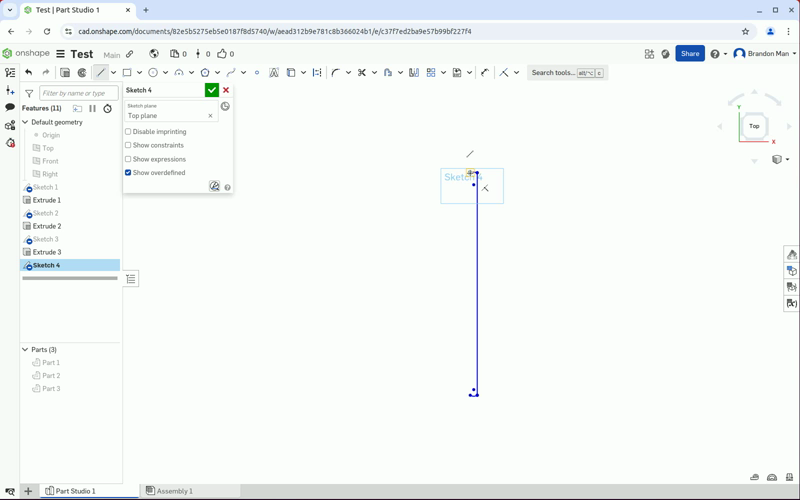
mouse_move(470, 395)
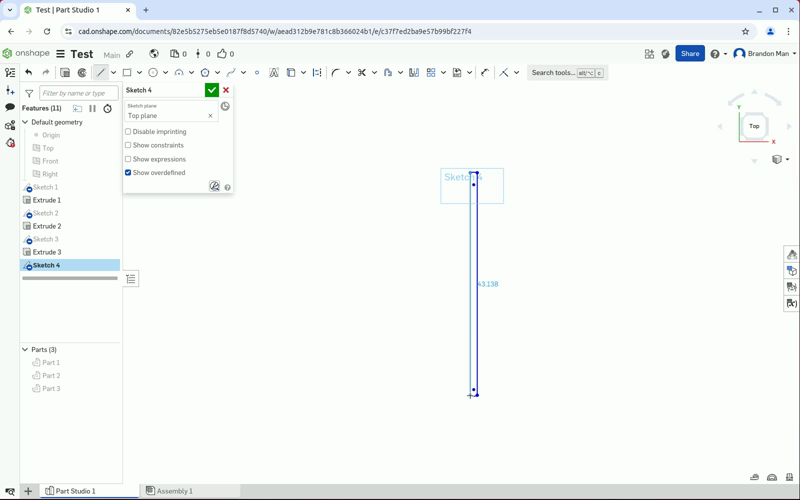
scroll(6)
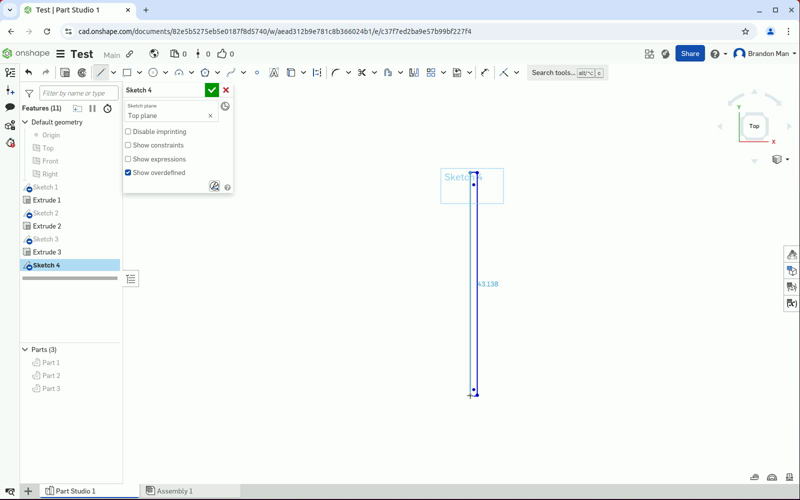
scroll(6)
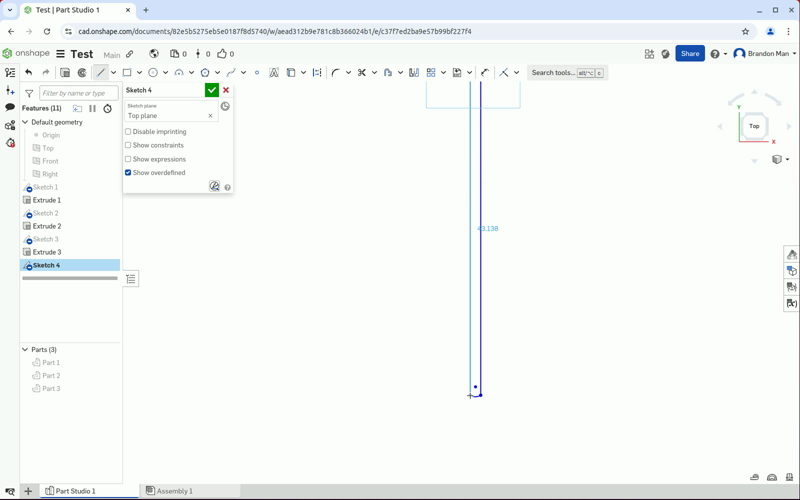
scroll(6)
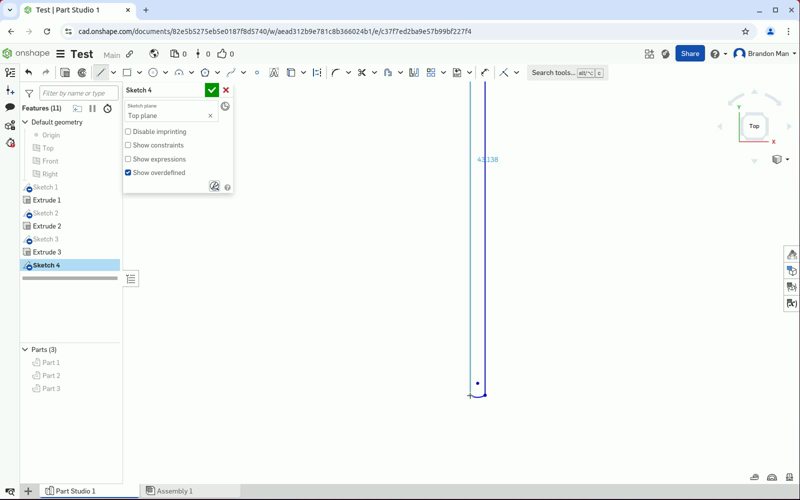
scroll(6)
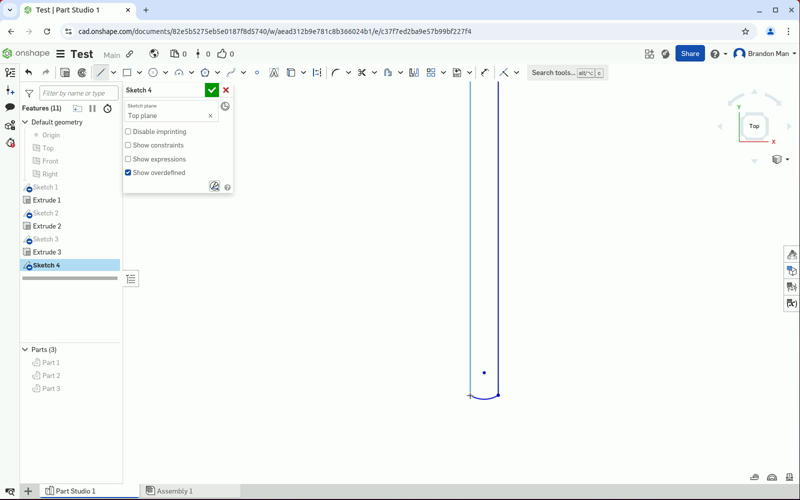
scroll(6)
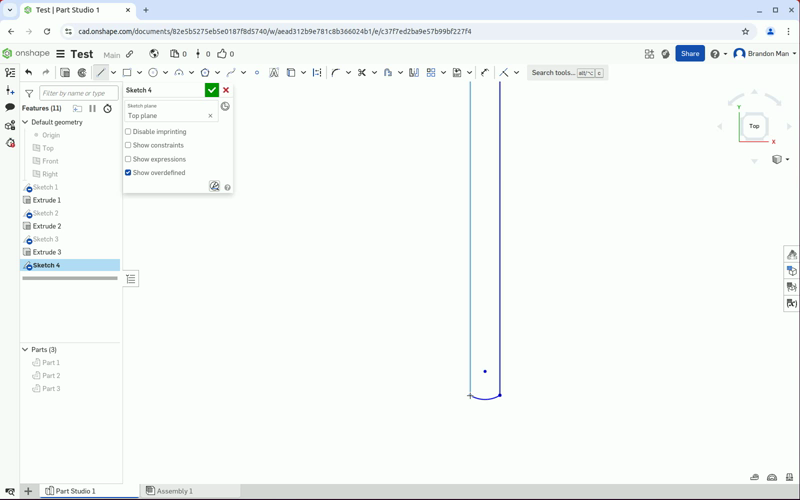
scroll(6)
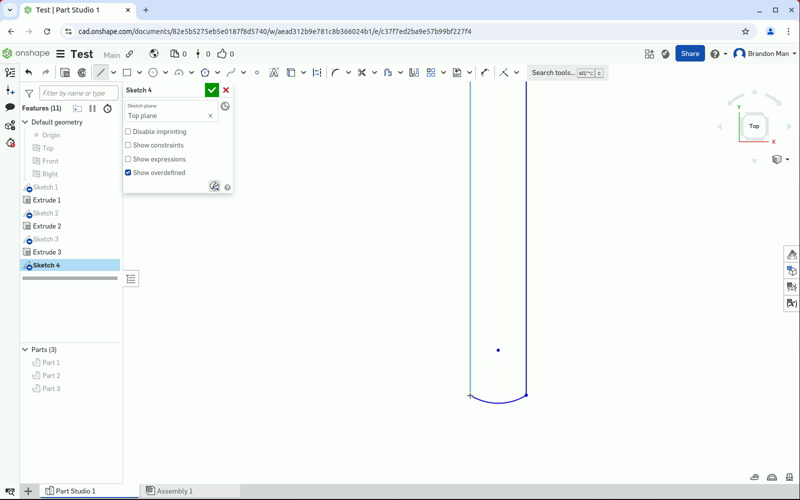
scroll(6)
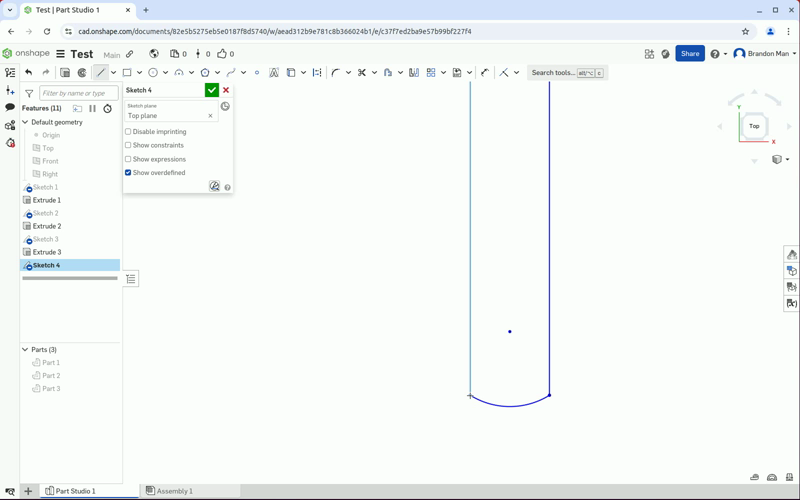
key_up(shift)
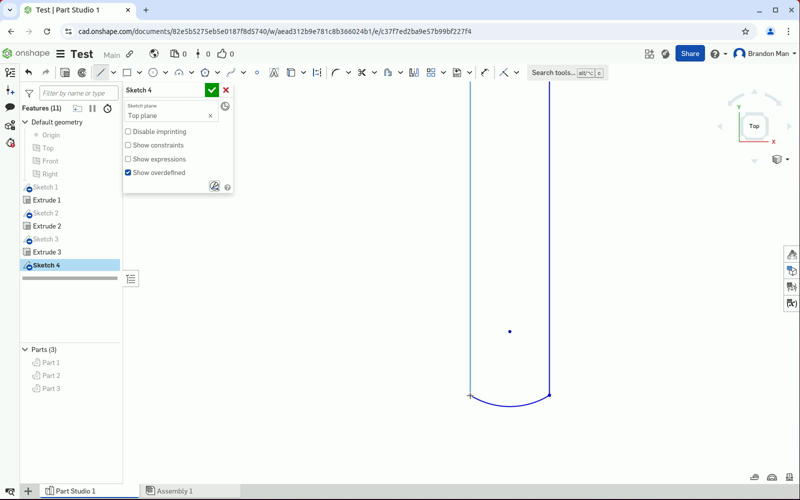
click(470, 395)
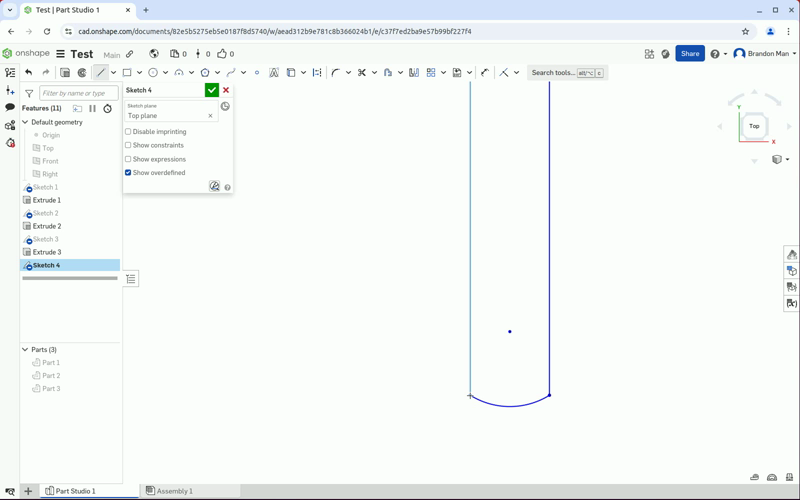
scroll(-6)
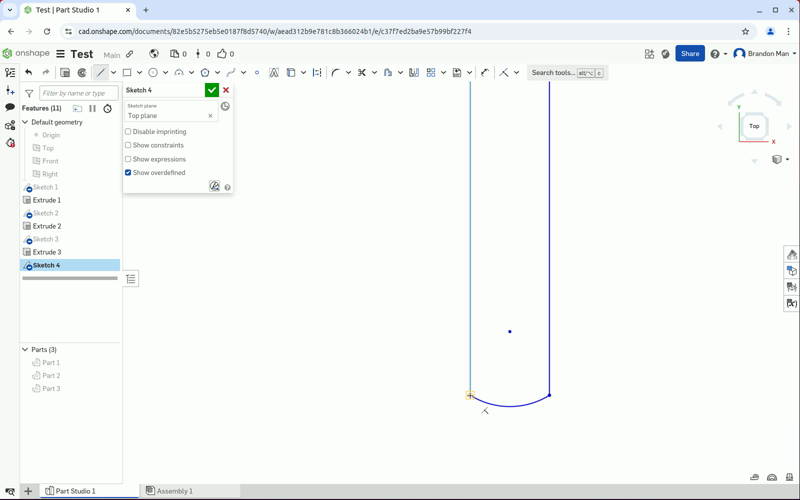
scroll(-6)
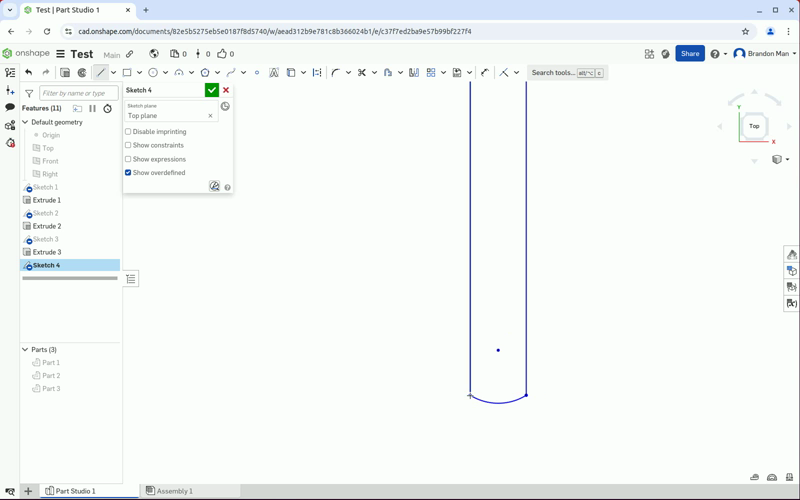
scroll(-6)
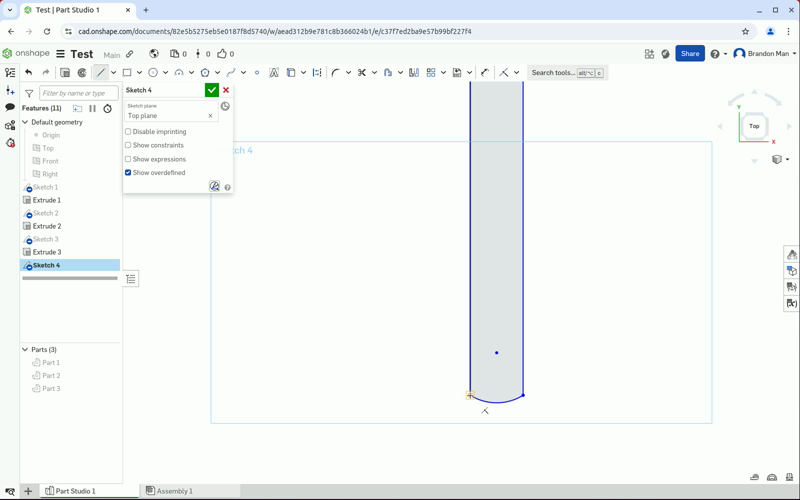
scroll(-6)
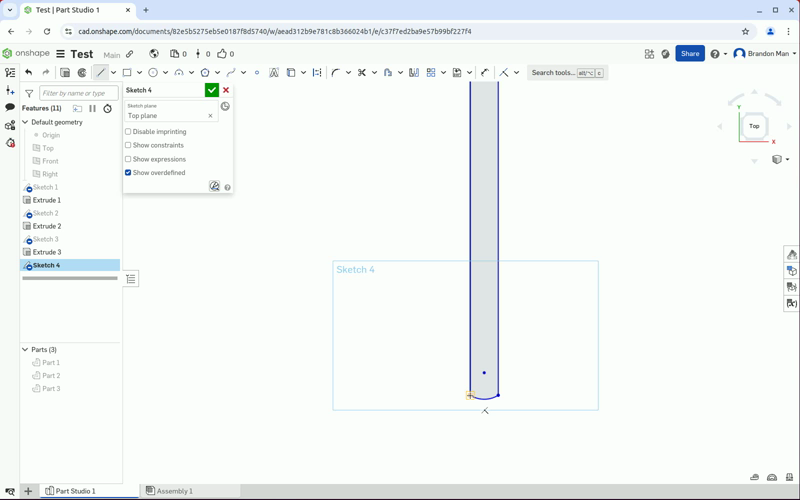
scroll(-6)
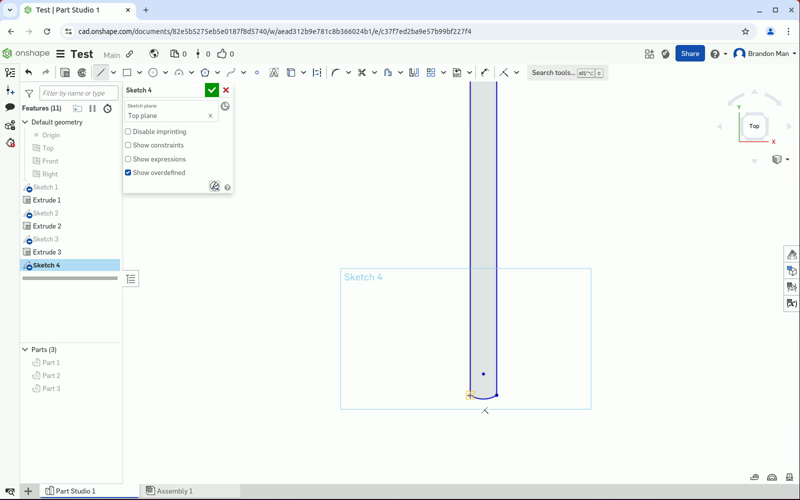
scroll(-6)
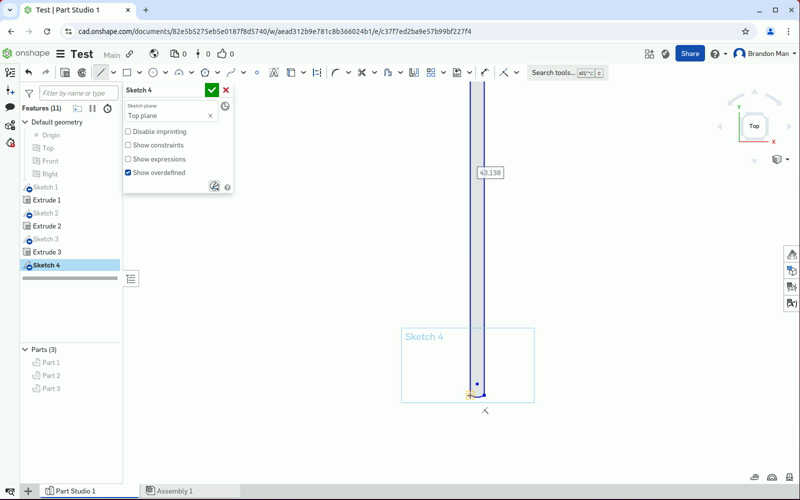
scroll(-6)
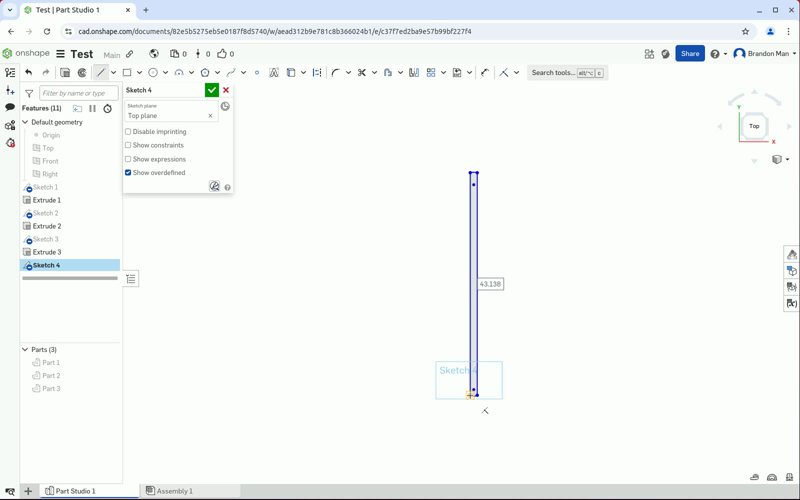
key(esc)
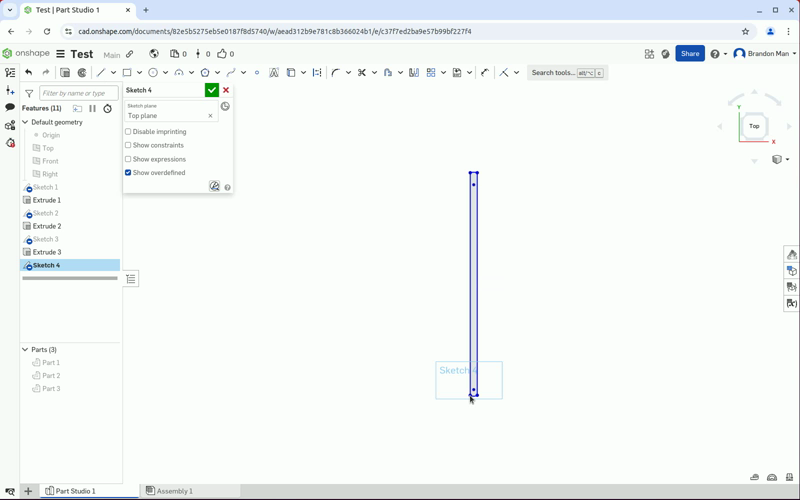
mouse_move(475, 386)
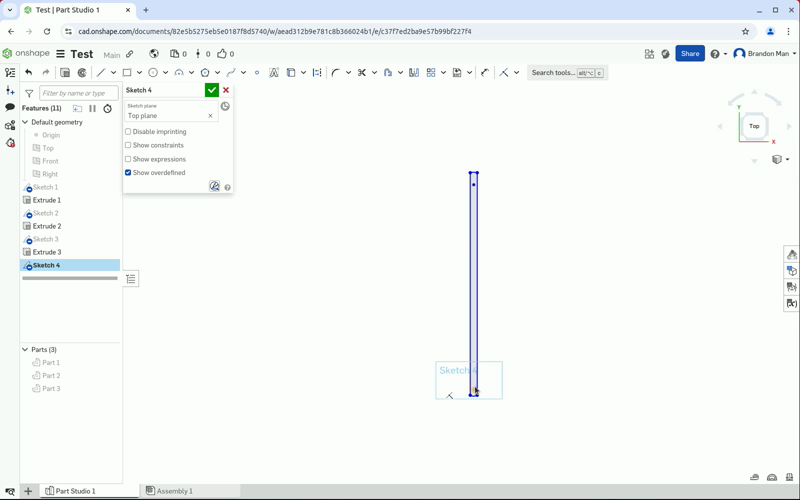
scroll(6)
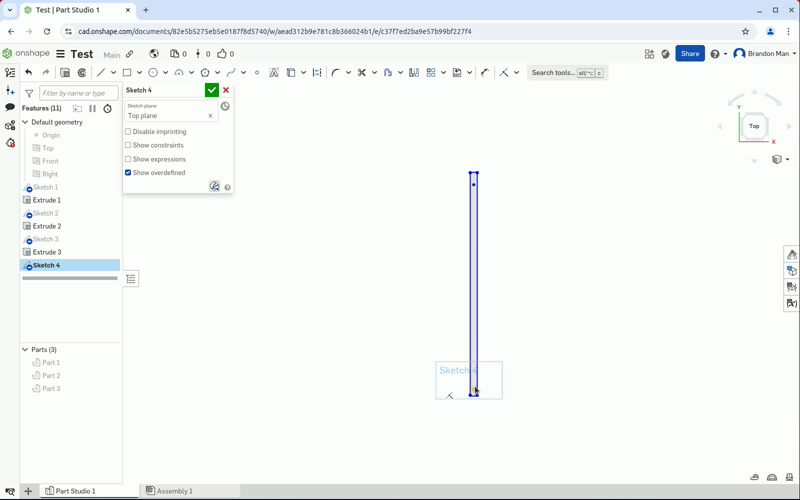
scroll(6)
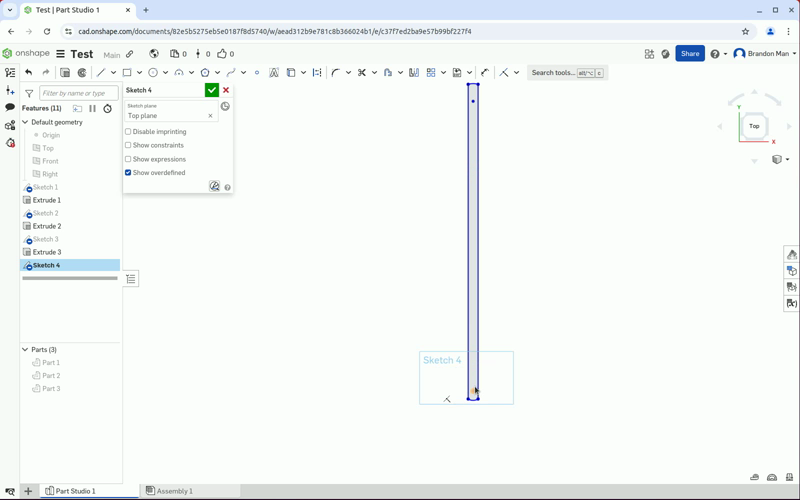
scroll(6)
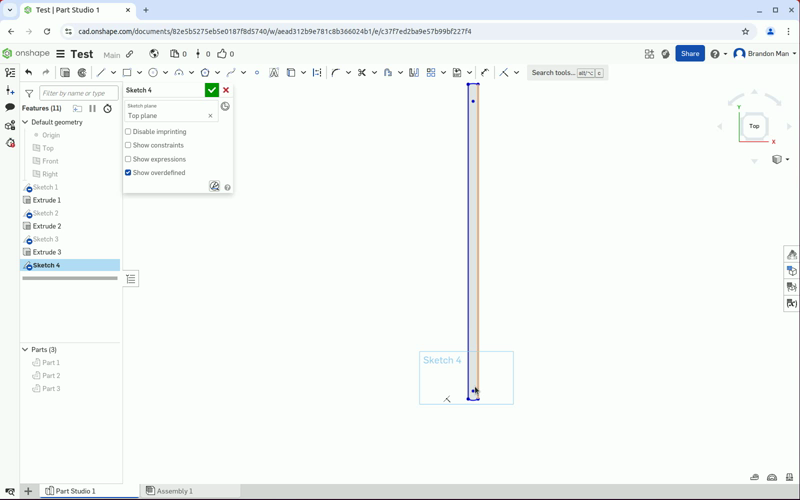
scroll(6)
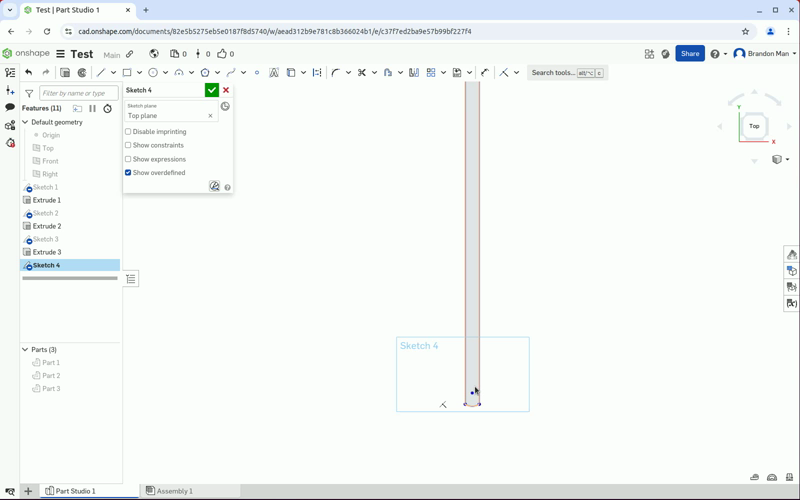
scroll(6)
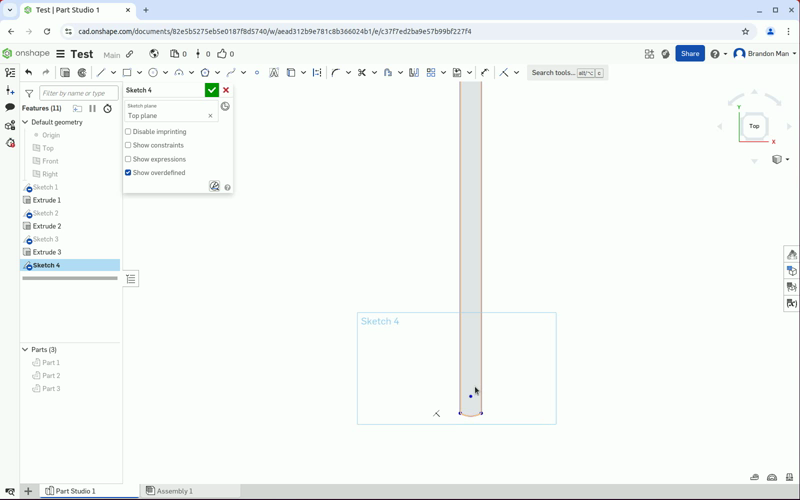
scroll(6)
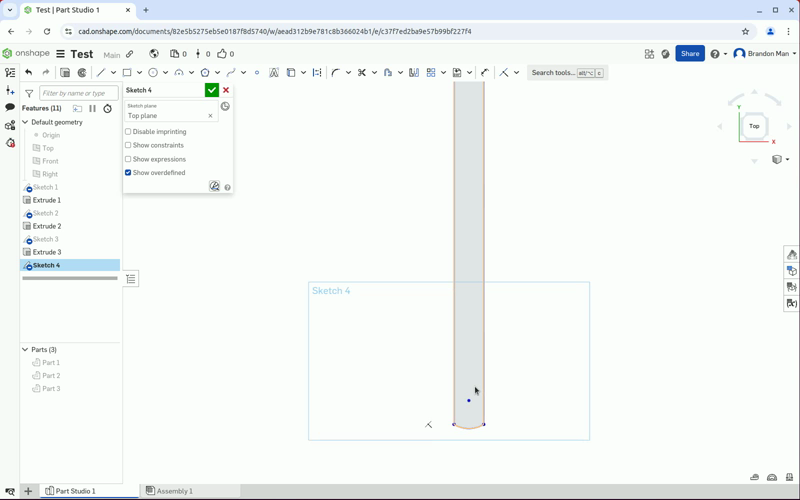
scroll(6)
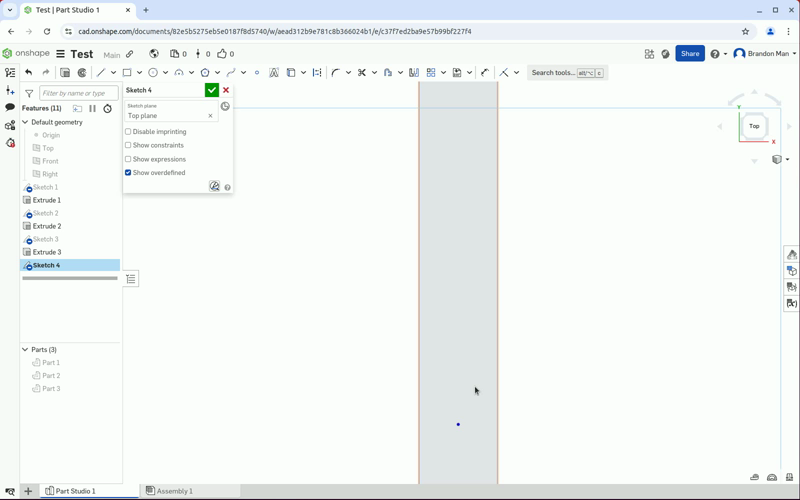
click(475, 386)
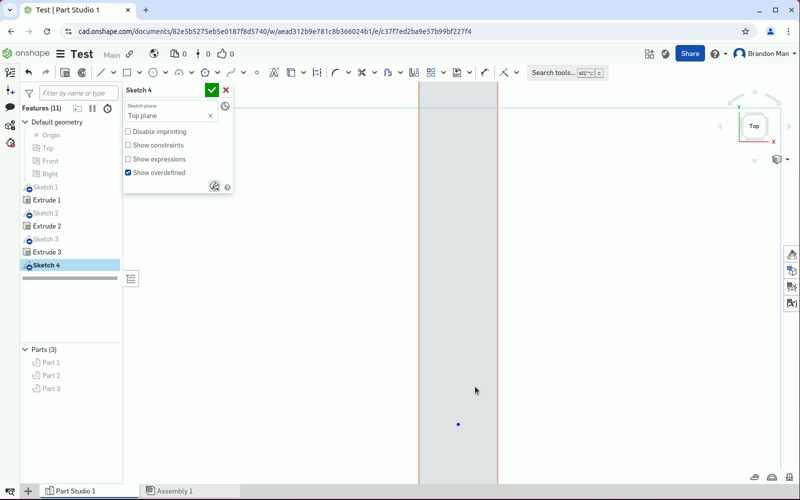
scroll(-6)
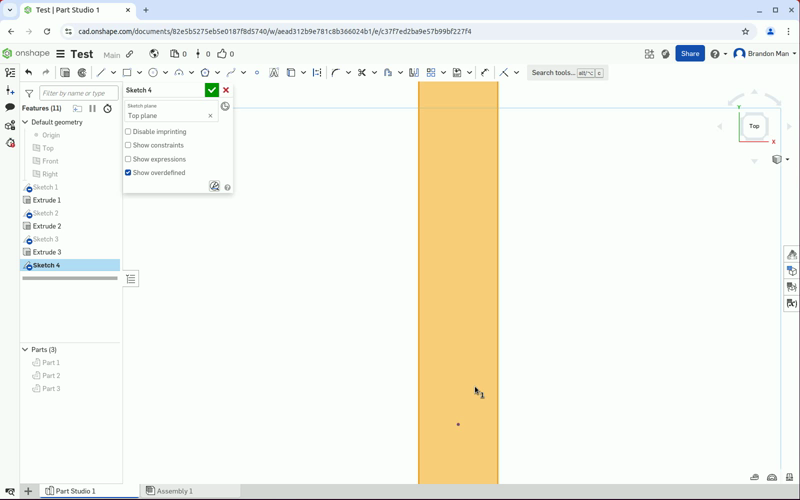
scroll(-6)
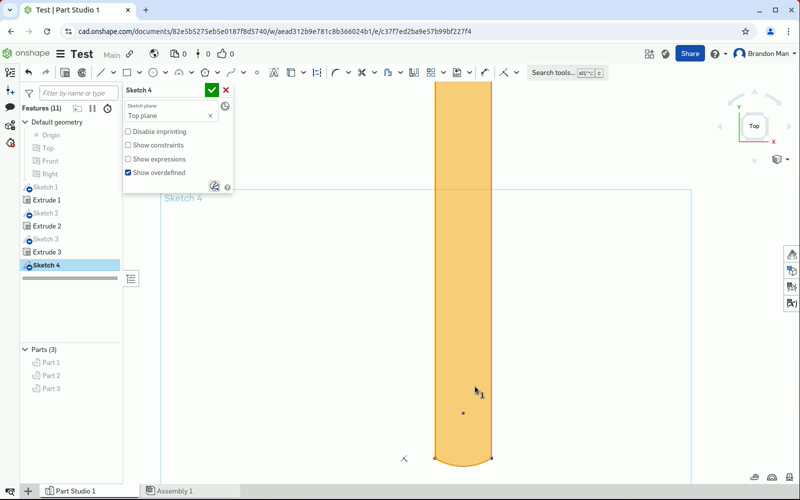
scroll(-6)
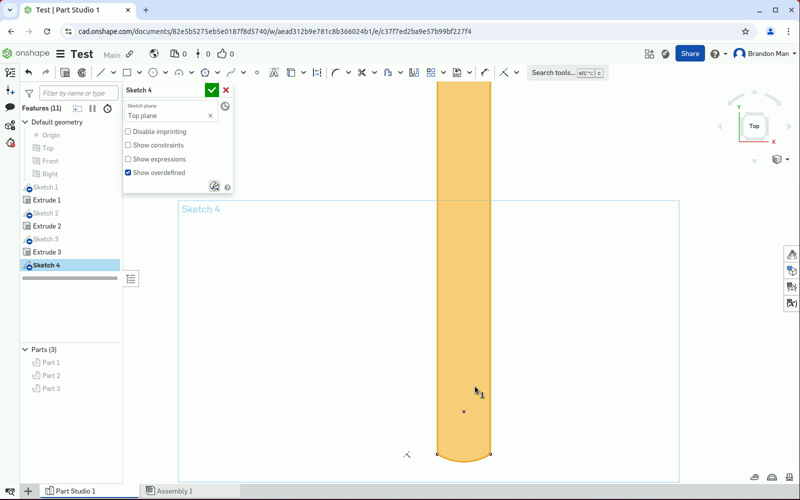
scroll(-6)
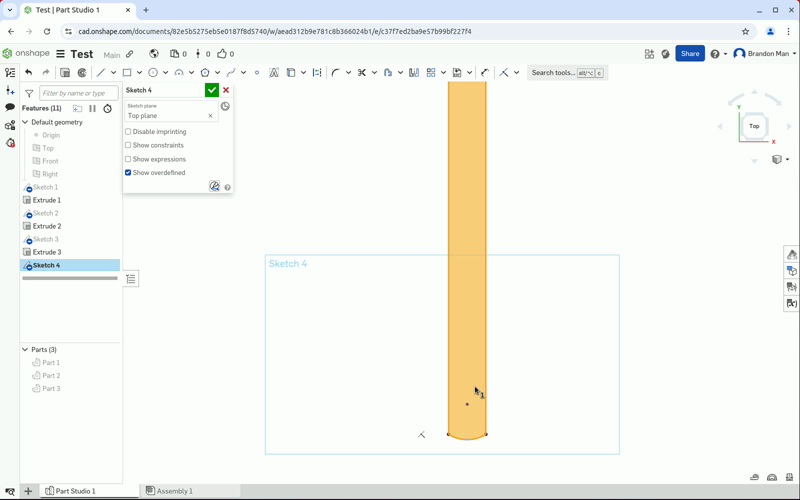
scroll(-6)
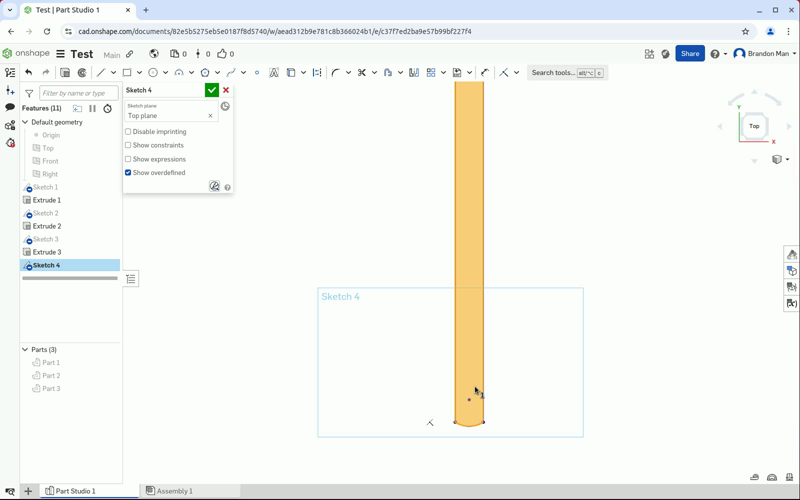
scroll(-6)
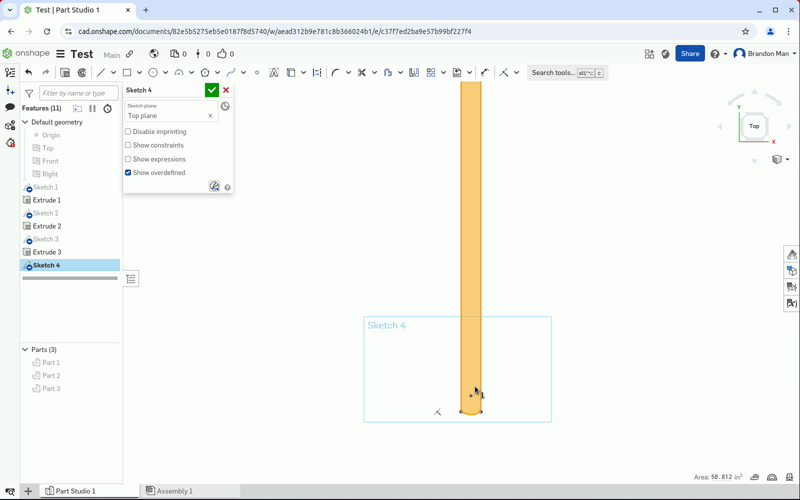
scroll(-6)
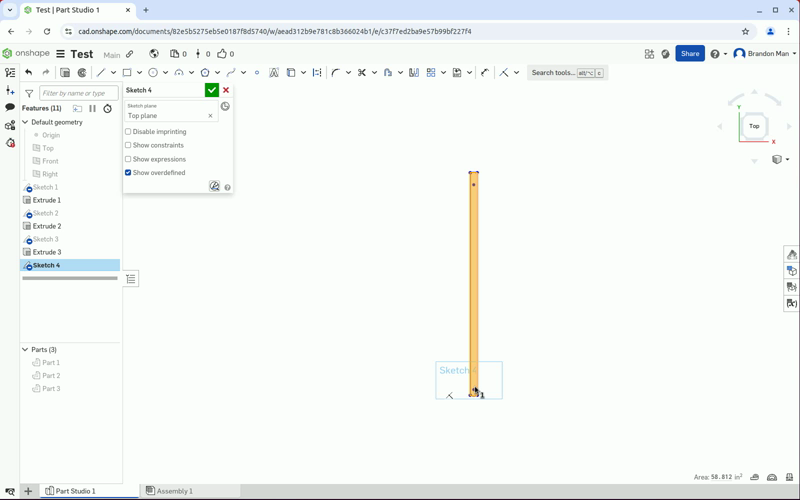
mouse_move(73, 352)
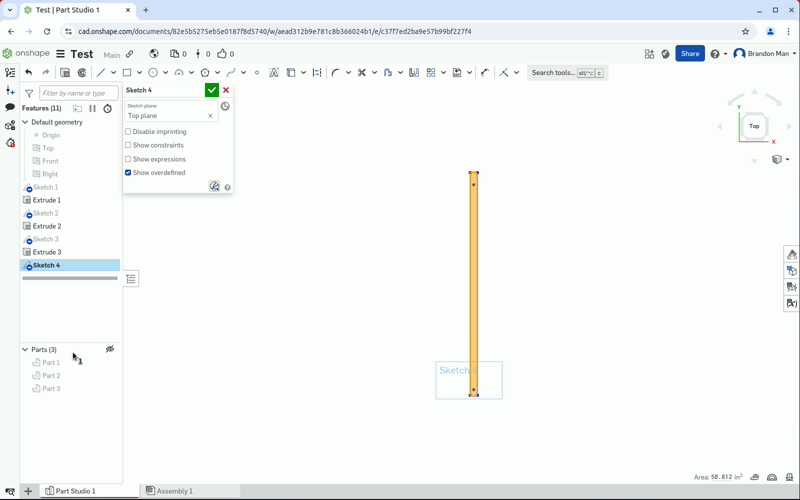
key(shift+y)
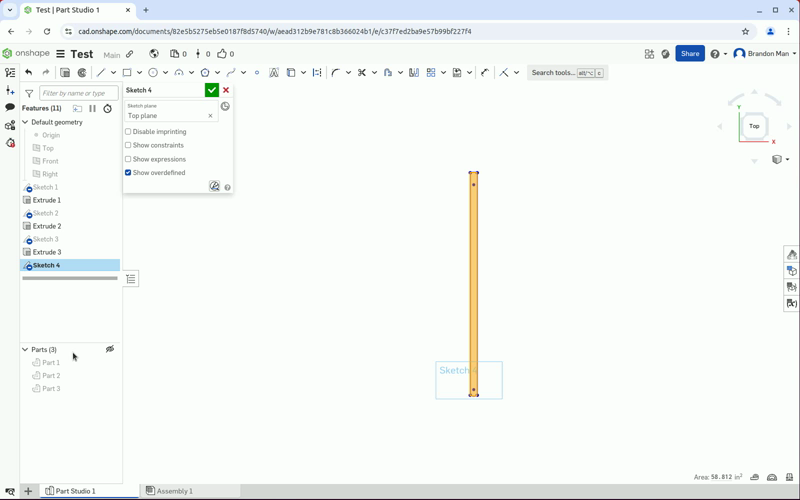
key(shift+e)
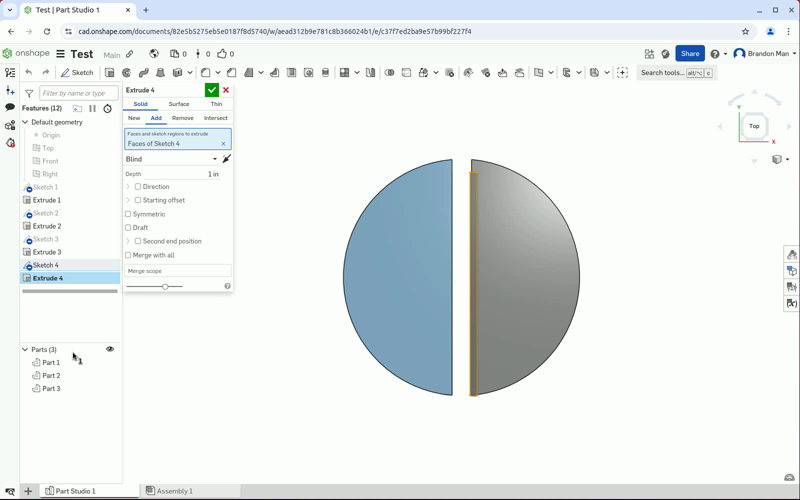
mouse_move(143, 106)
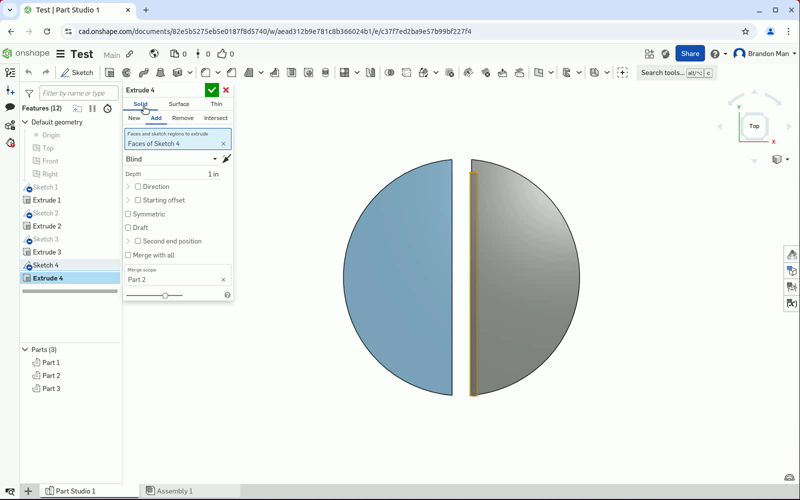
click(143, 106)
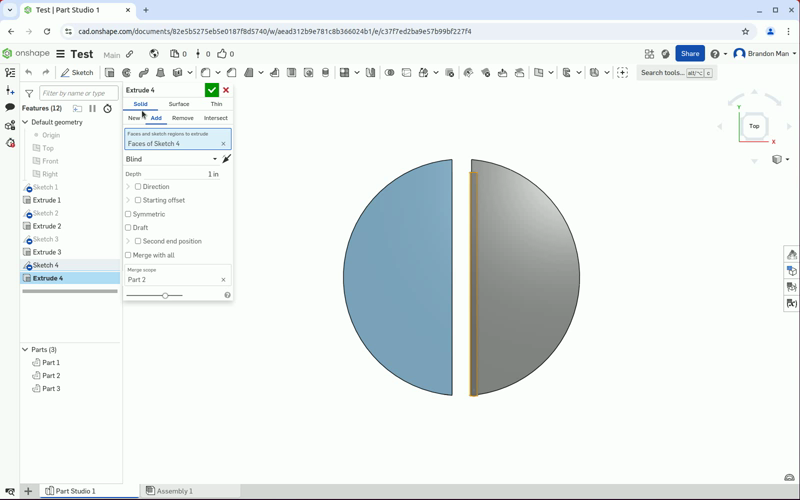
mouse_move(137, 120)
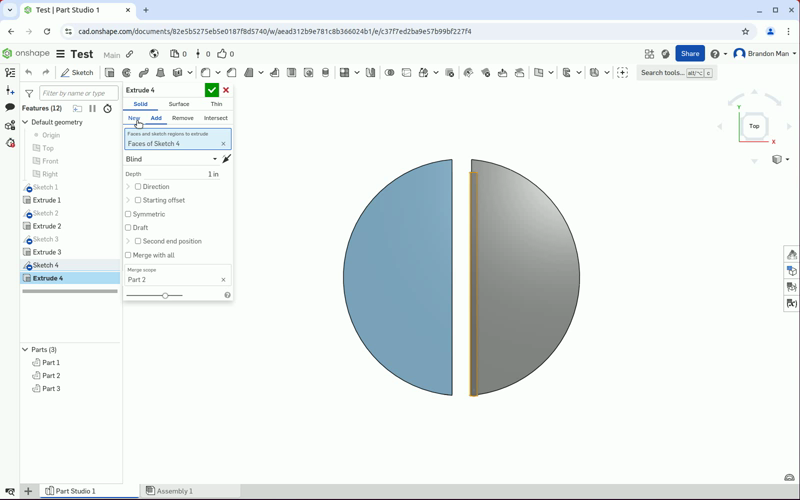
click(137, 120)
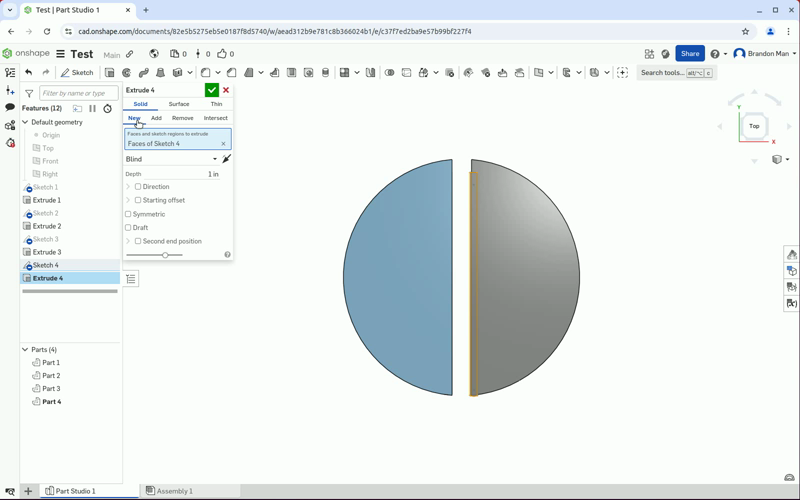
key(tab, 4)
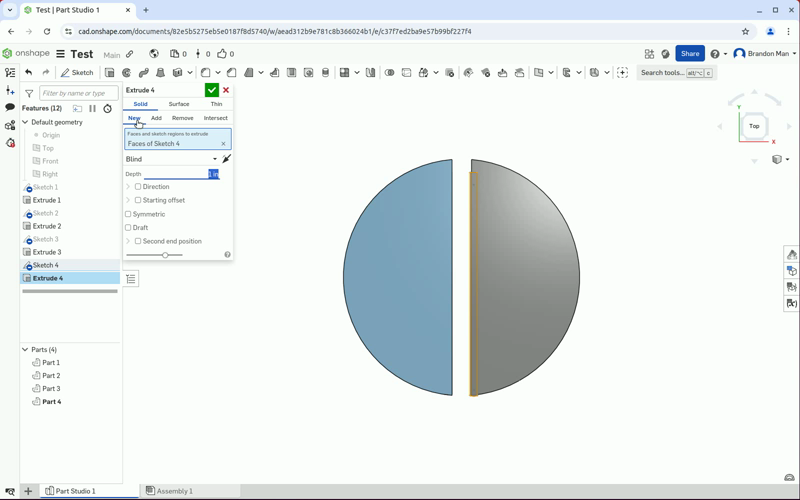
text(-0.241)
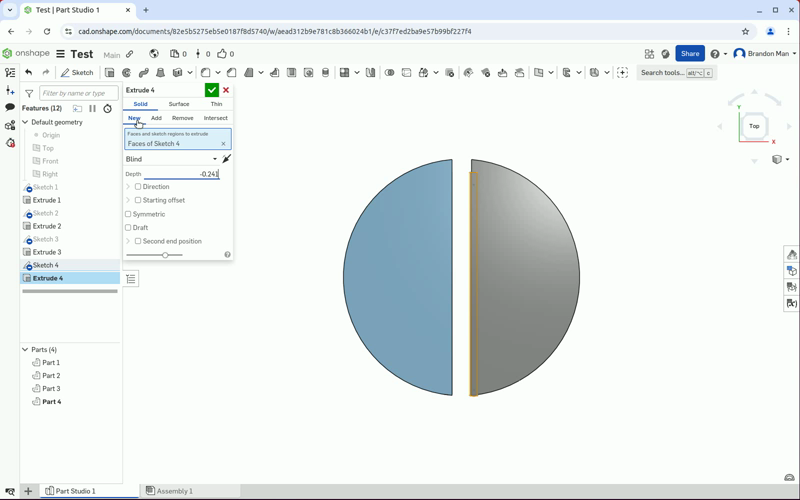
key(enter)
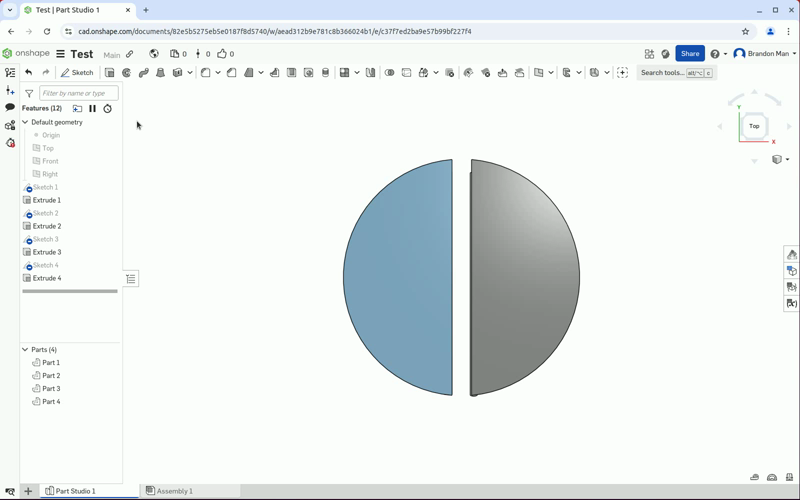
key(shift+h)
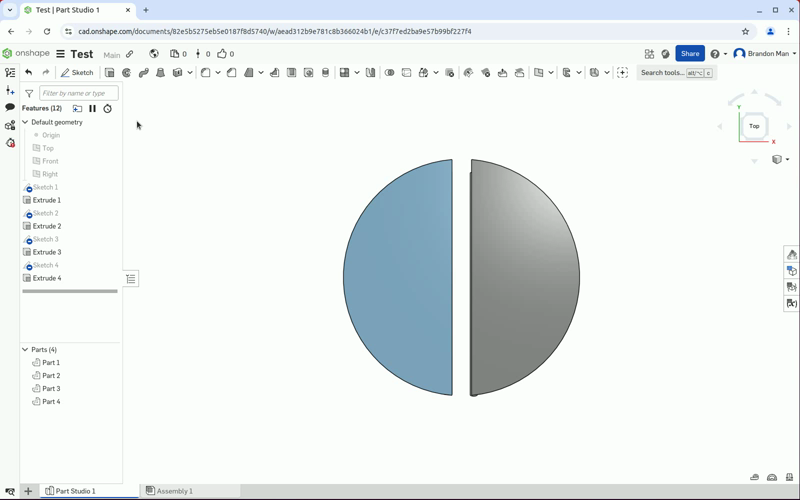
key(shift+h)
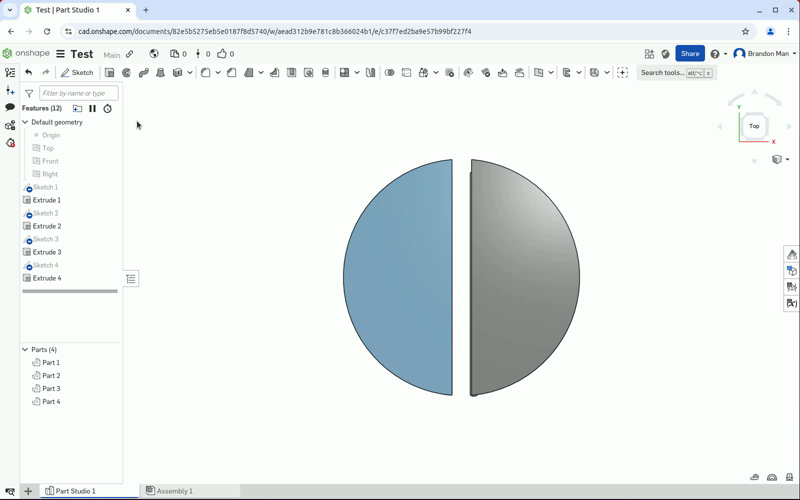
key(shift+7)
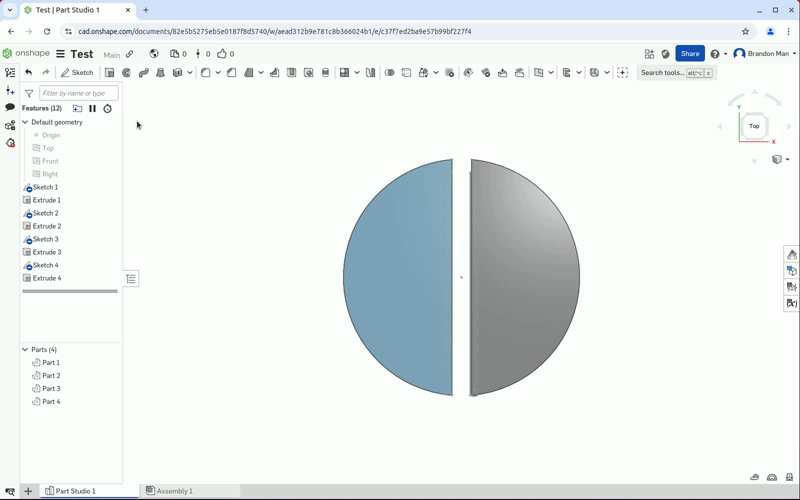
key(up, 3)
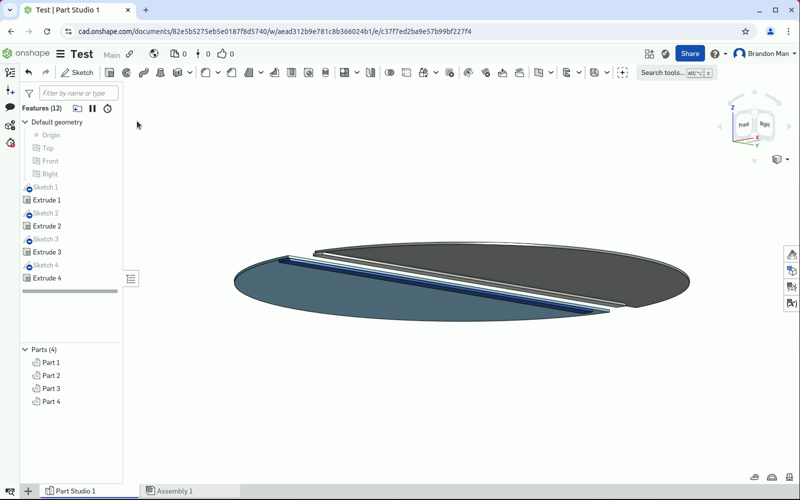
key(left, 3)
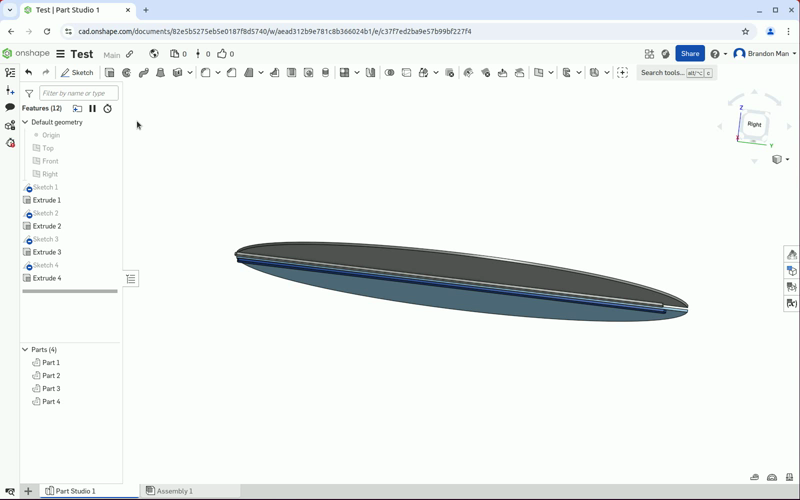
key(right, 3)
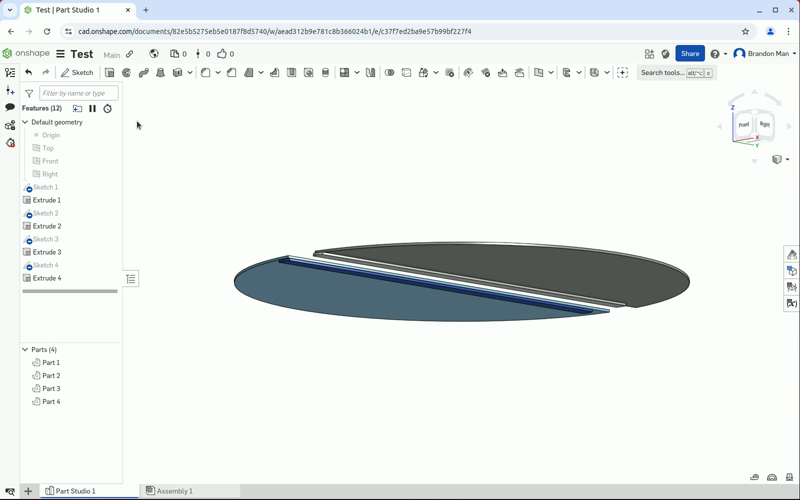
key(down, 3)
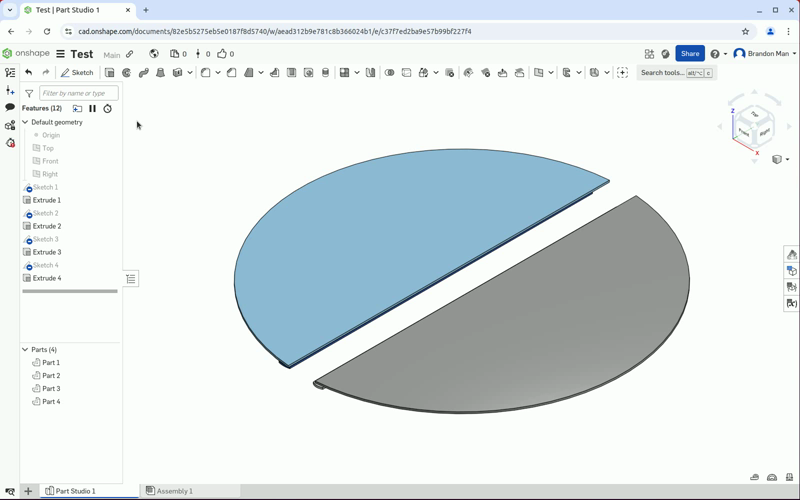
mouse_move(73, 189)
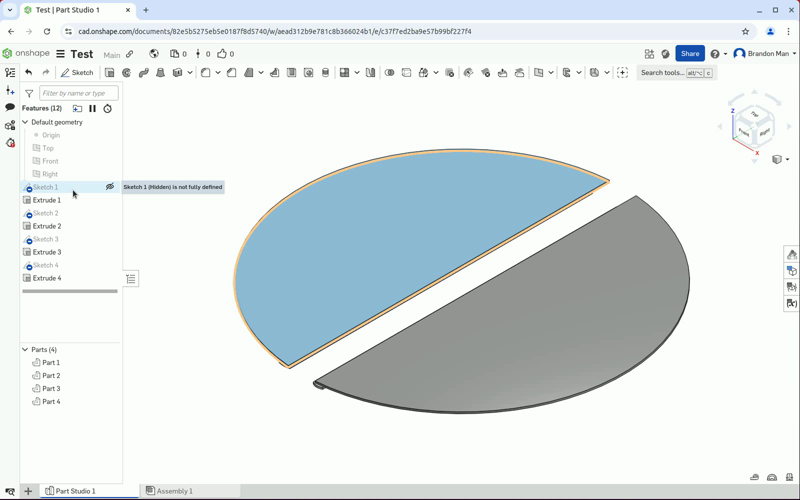
click(73, 189)